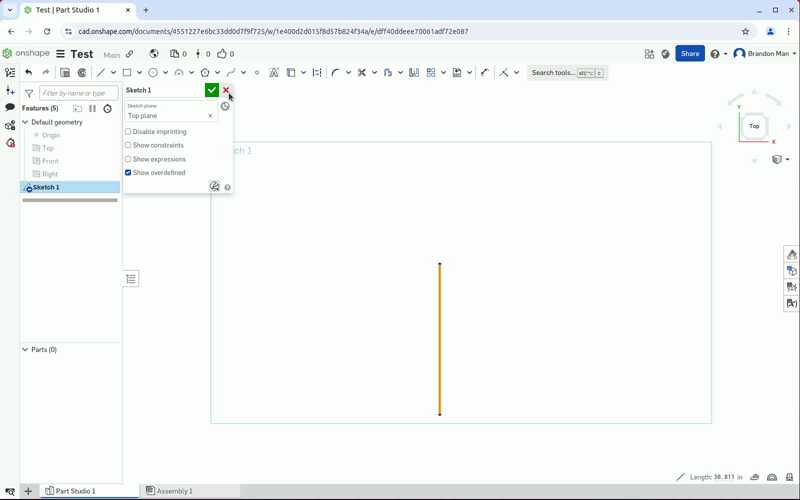
key(shift+h)
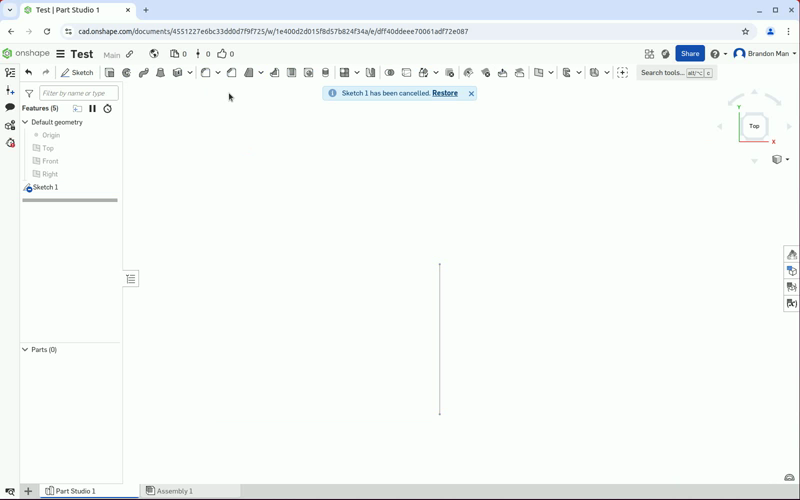
key(shift+s)
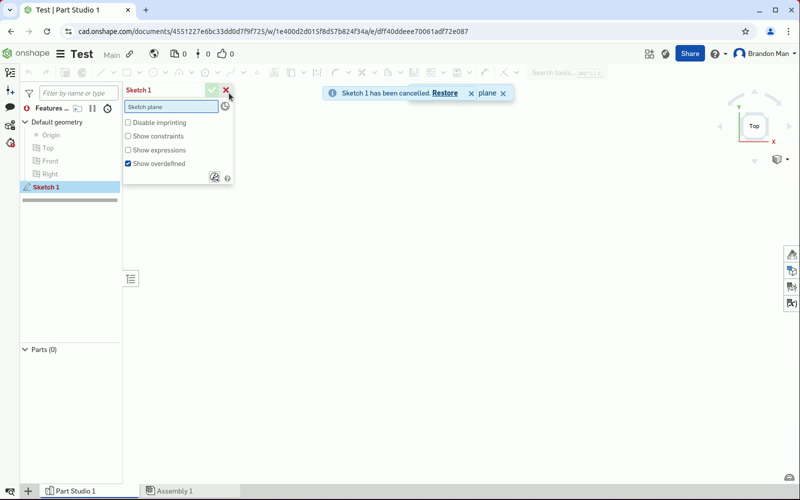
mouse_move(73, 150)
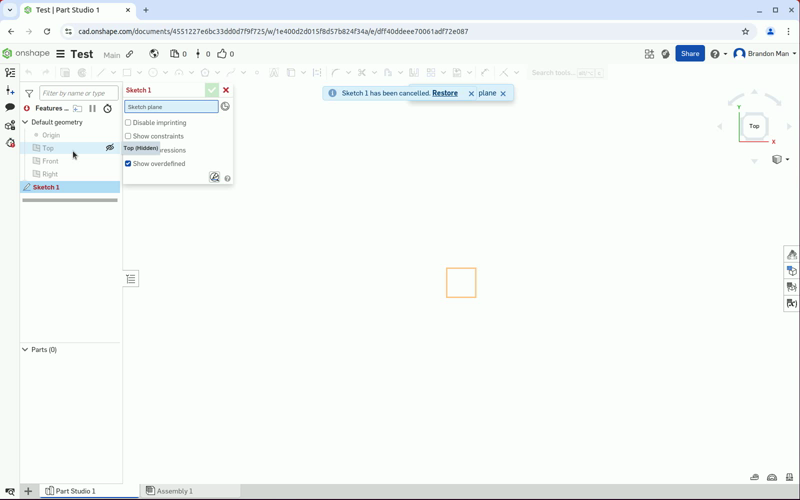
click(73, 150)
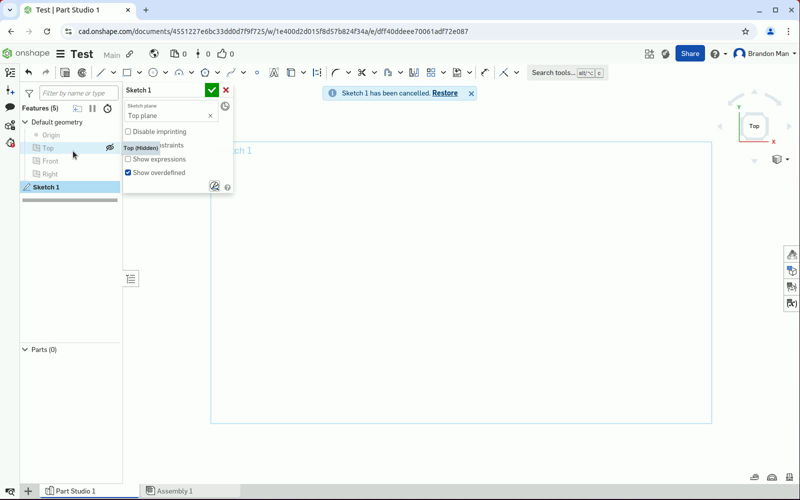
mouse_move(73, 352)
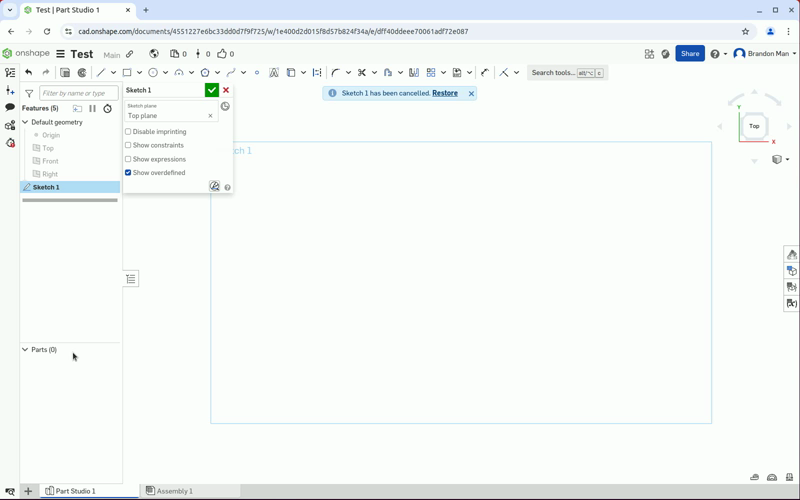
key(y)
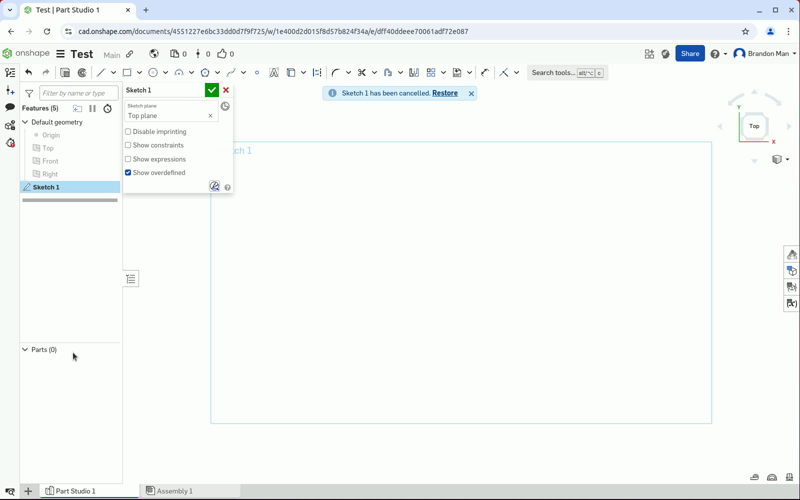
key(c)
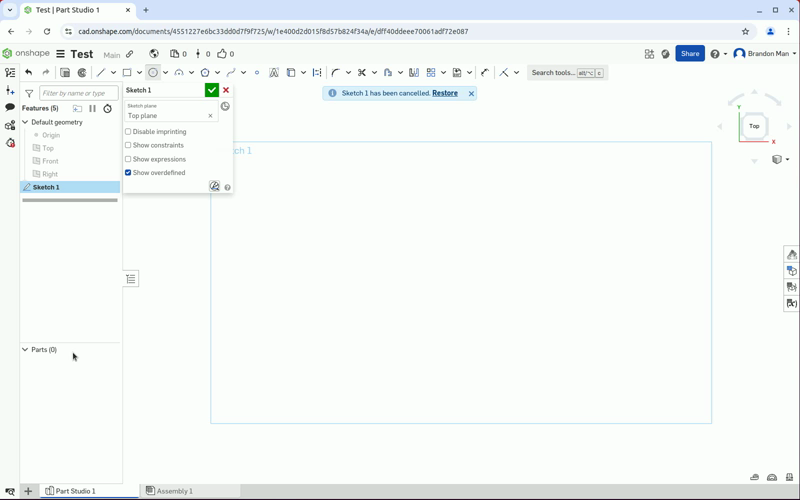
key_down(shift)
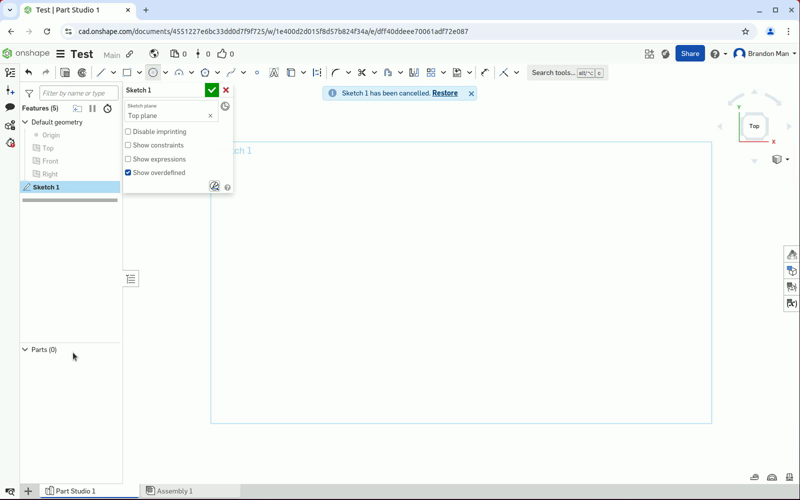
mouse_move(460, 282)
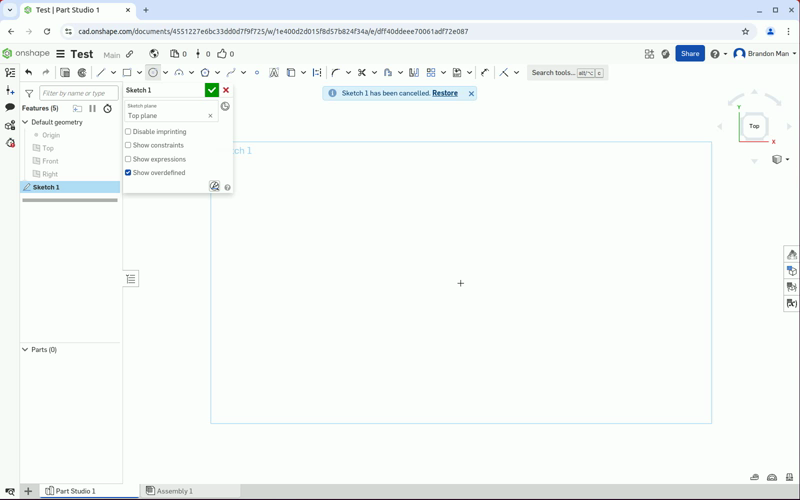
click(460, 282)
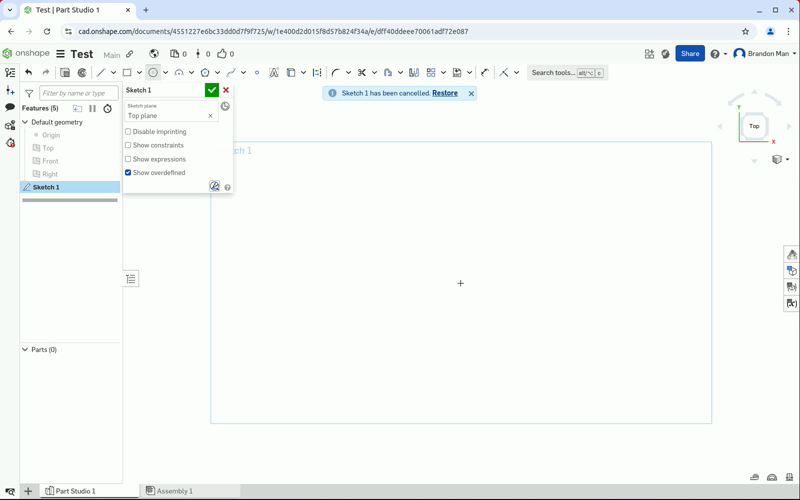
key_up(shift)
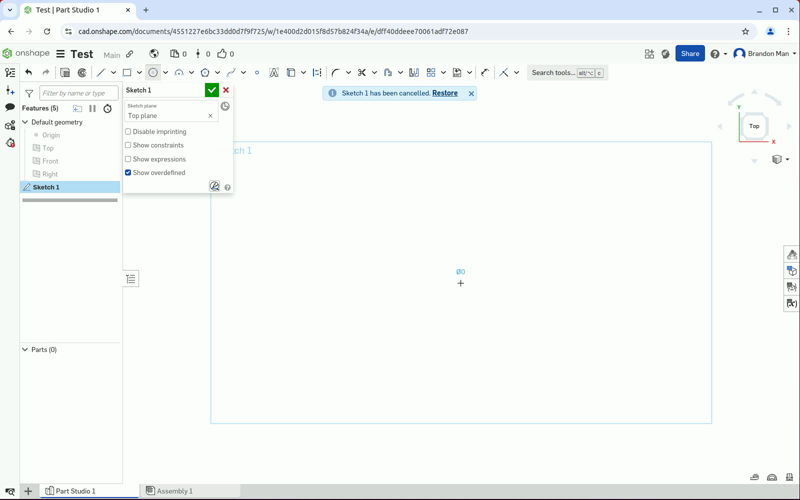
mouse_move(508, 282)
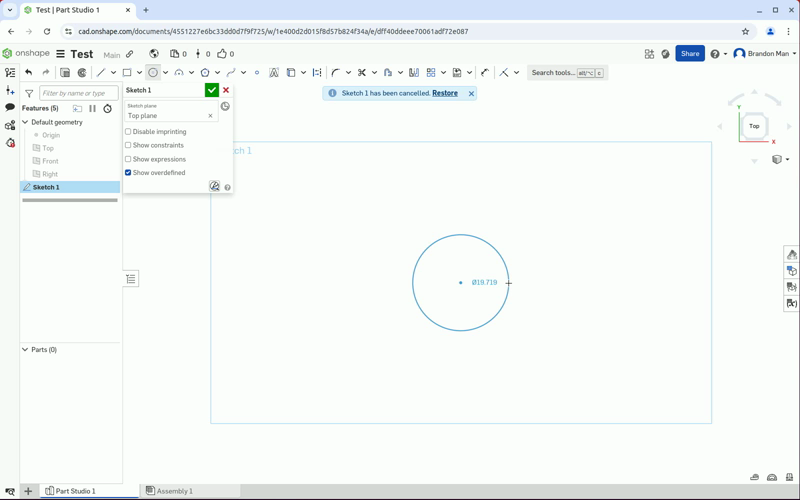
click(508, 282)
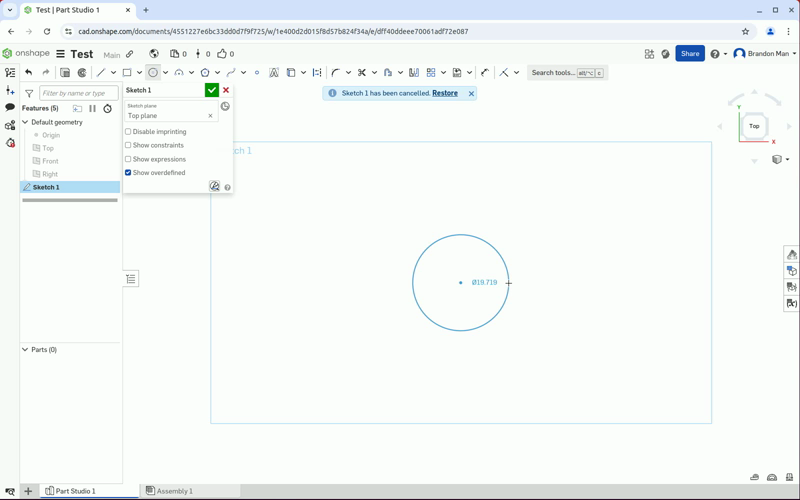
key(esc)
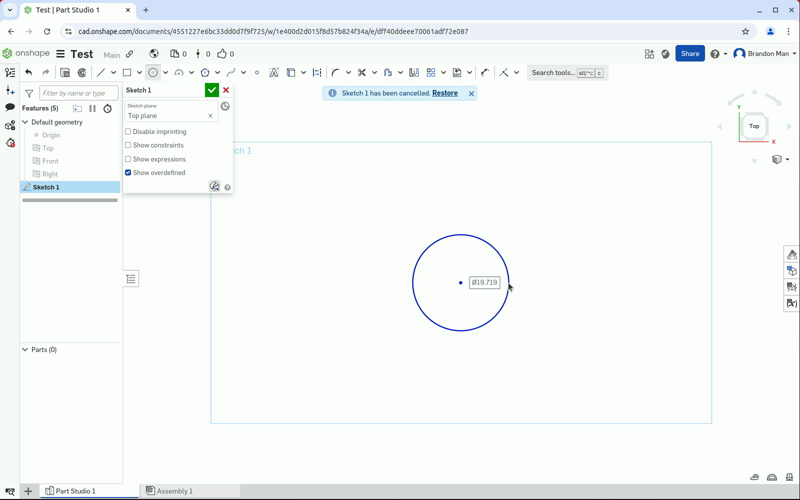
key(c)
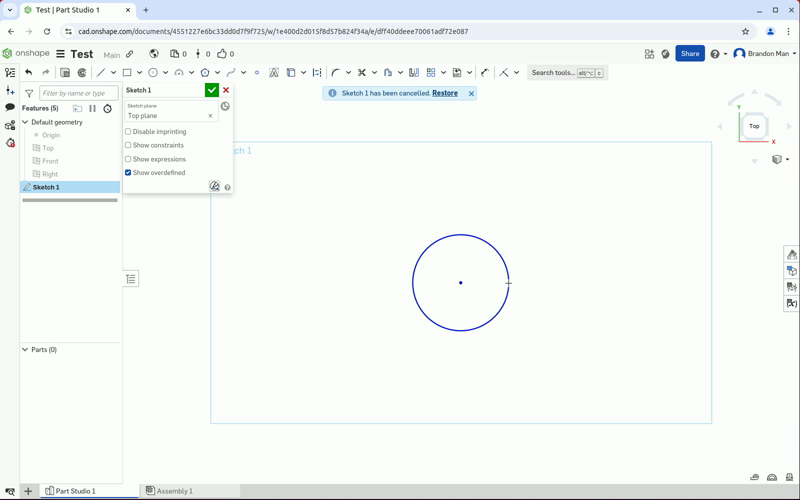
key_down(shift)
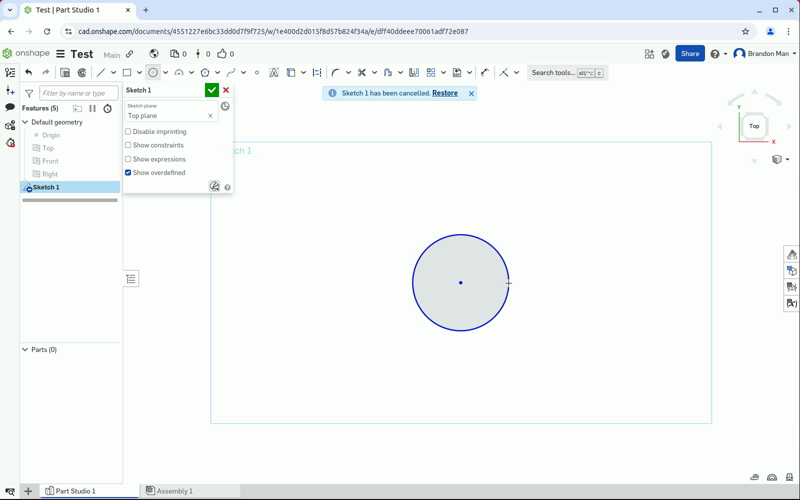
mouse_move(460, 282)
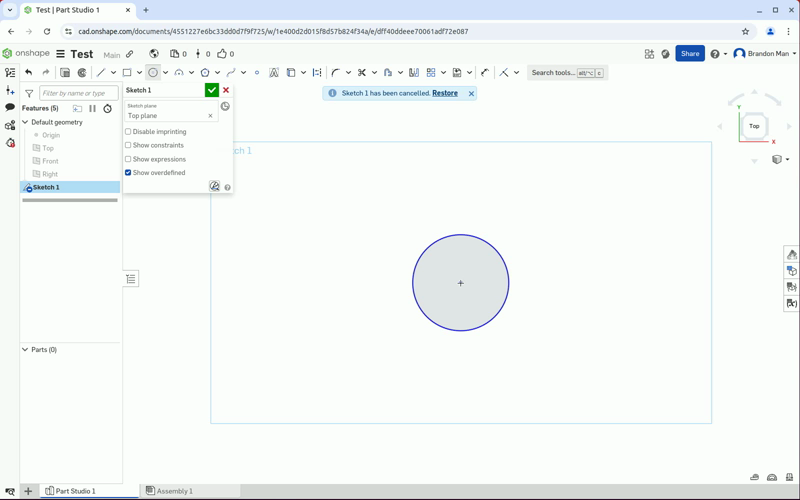
click(460, 282)
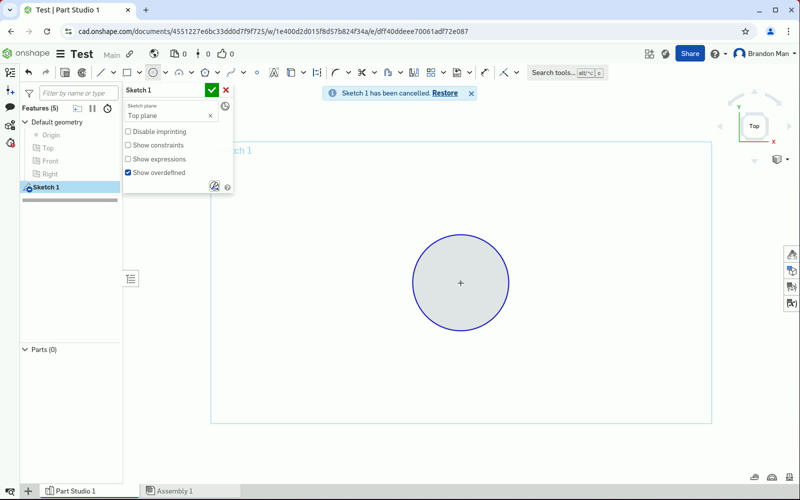
key_up(shift)
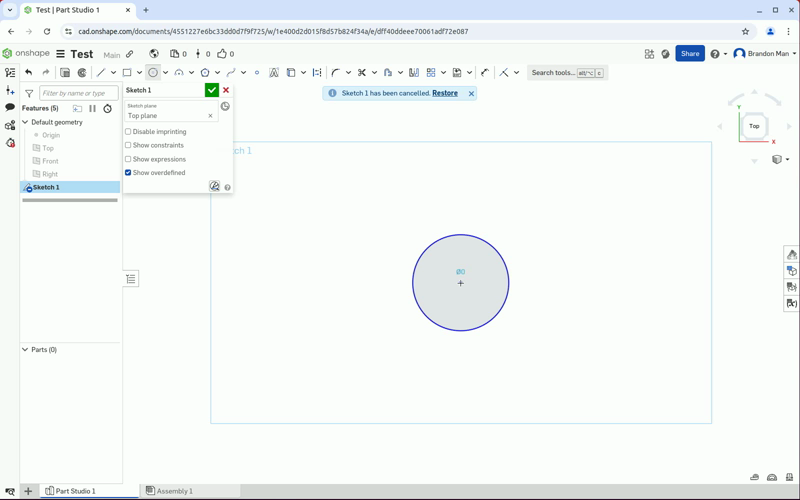
mouse_move(506, 282)
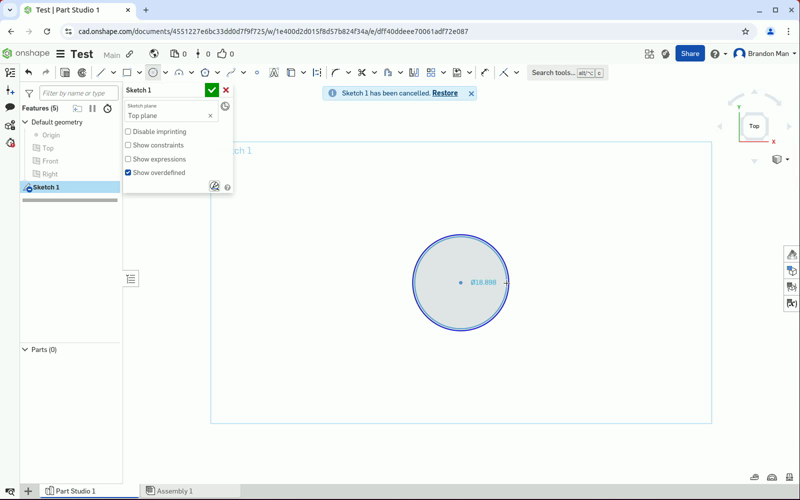
scroll(6)
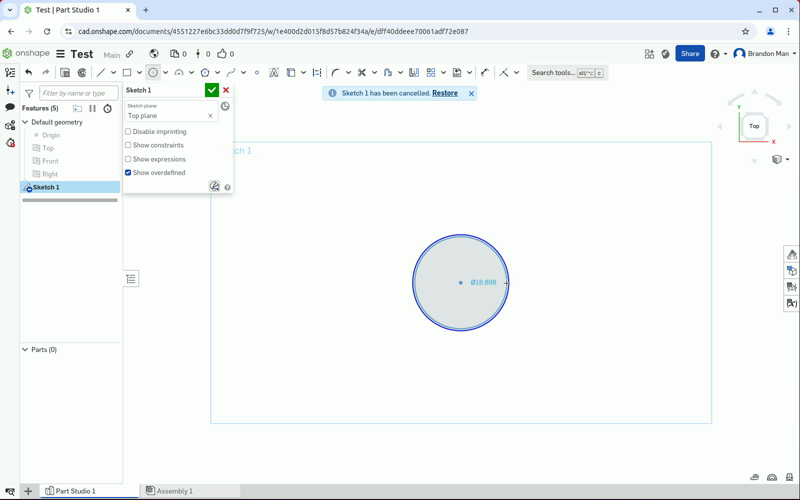
scroll(6)
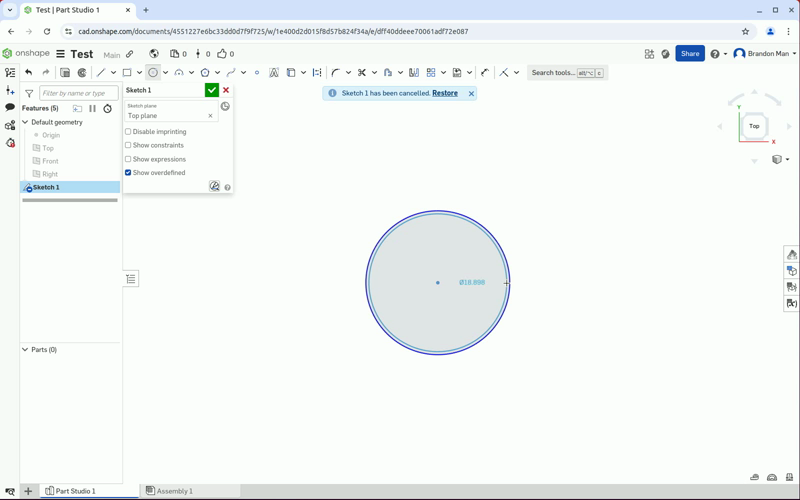
scroll(6)
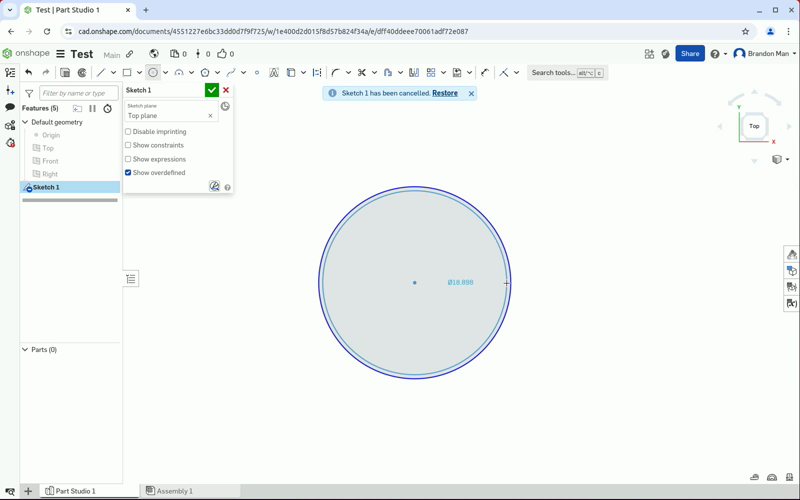
scroll(6)
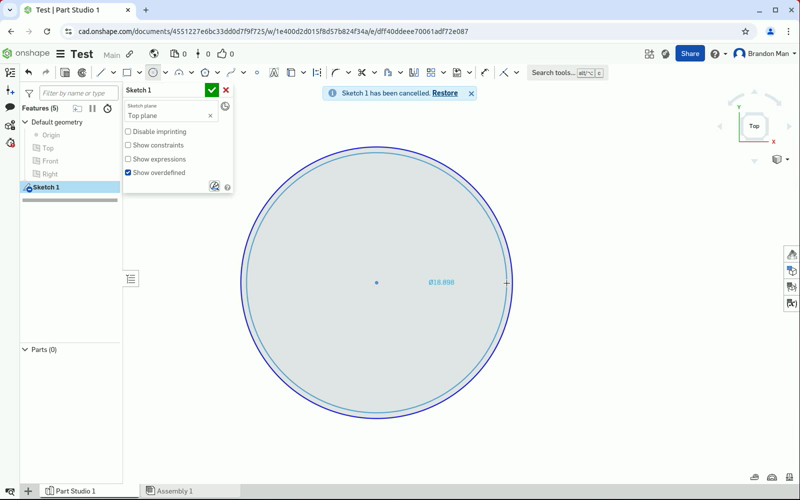
scroll(6)
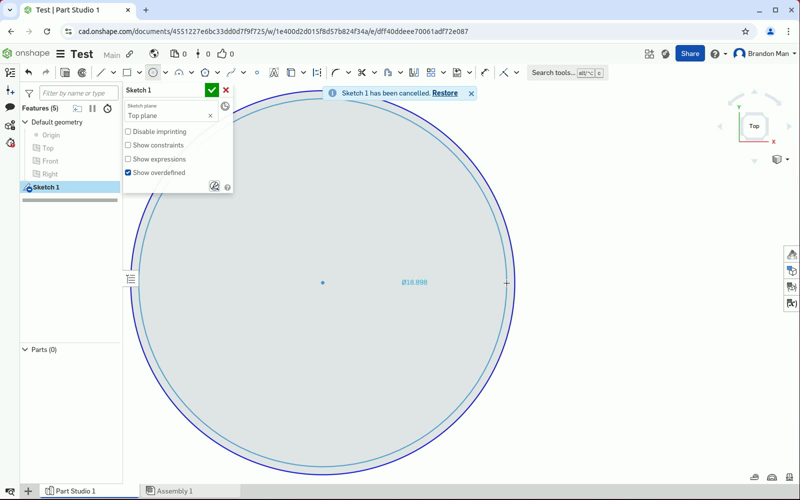
scroll(6)
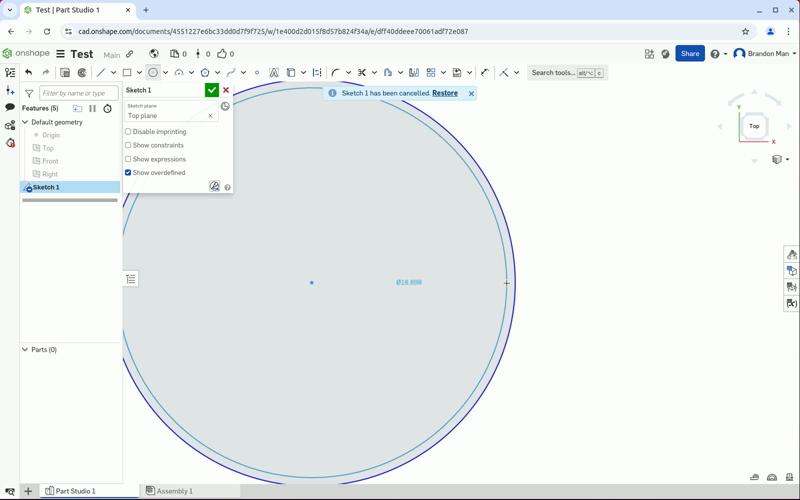
scroll(6)
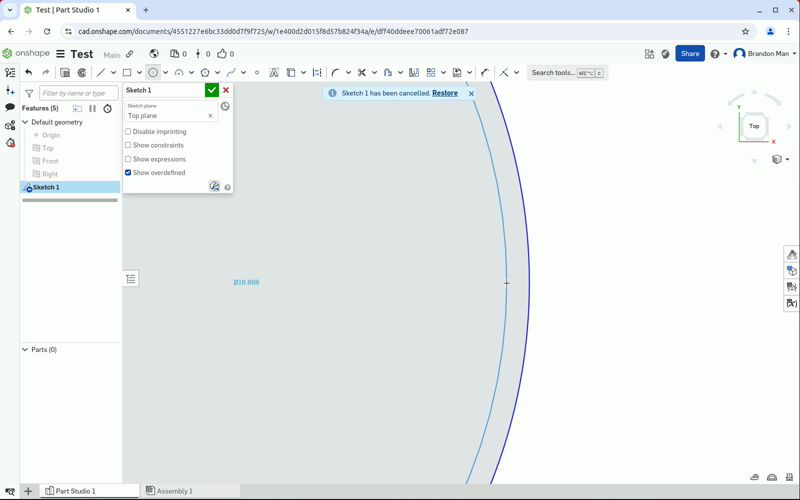
click(506, 282)
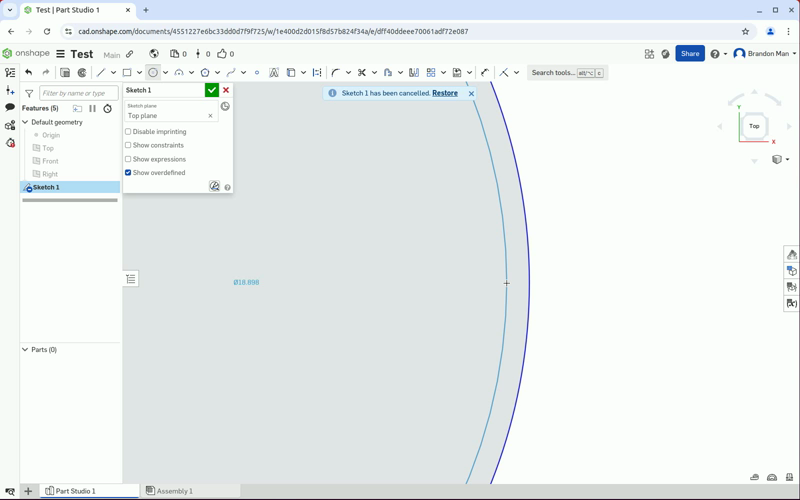
scroll(-6)
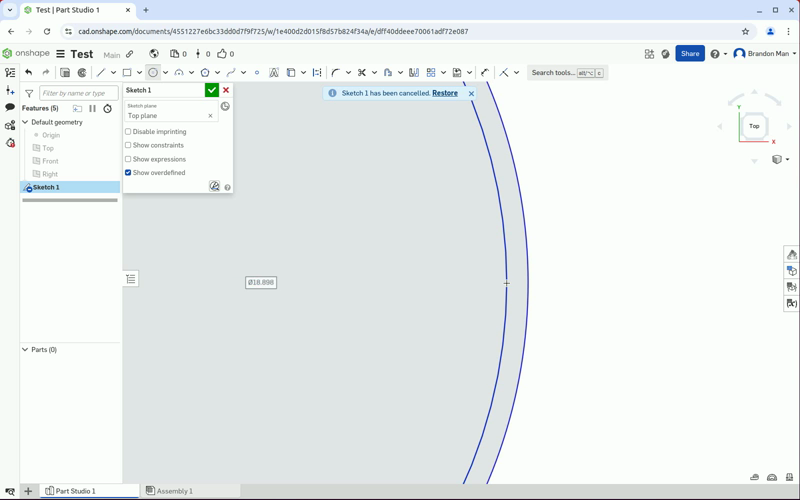
scroll(-6)
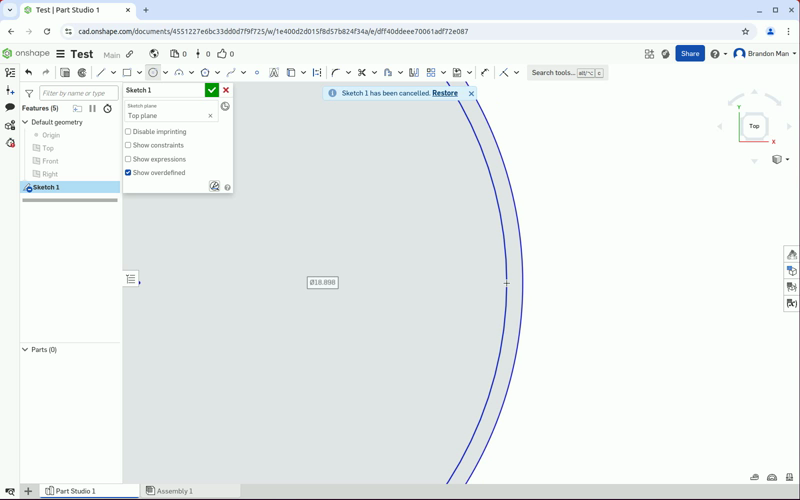
scroll(-6)
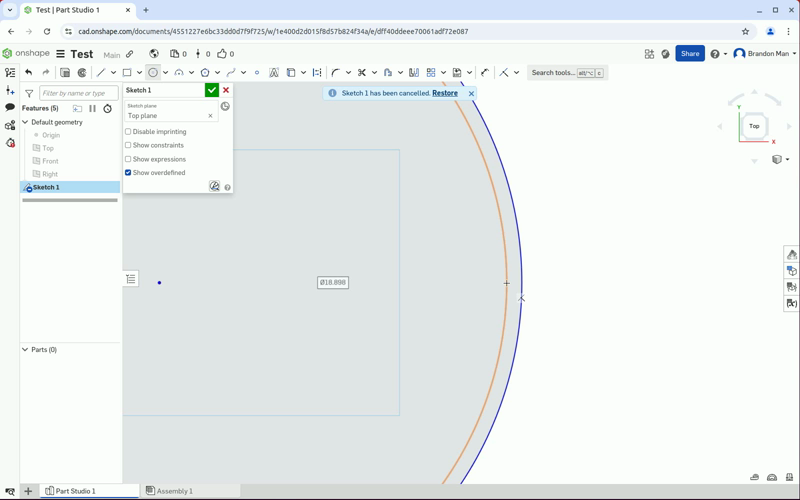
scroll(-6)
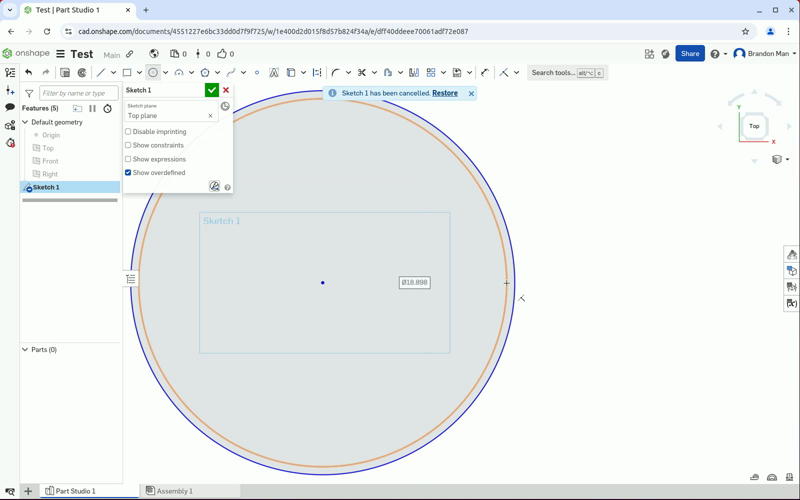
scroll(-6)
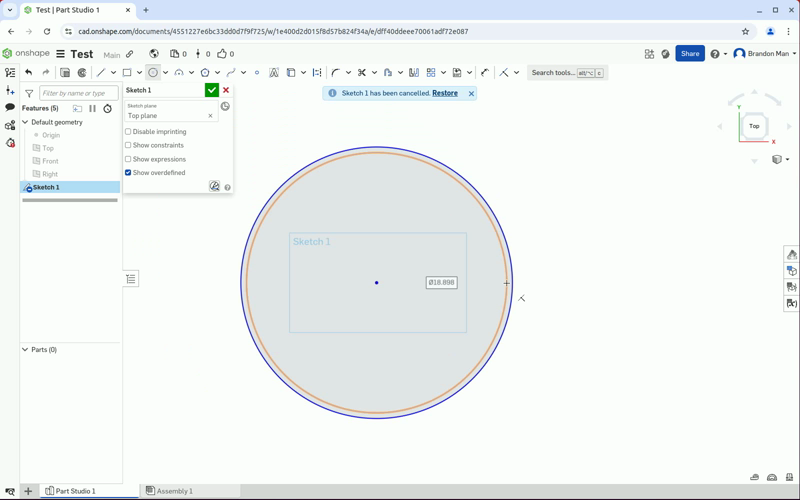
scroll(-6)
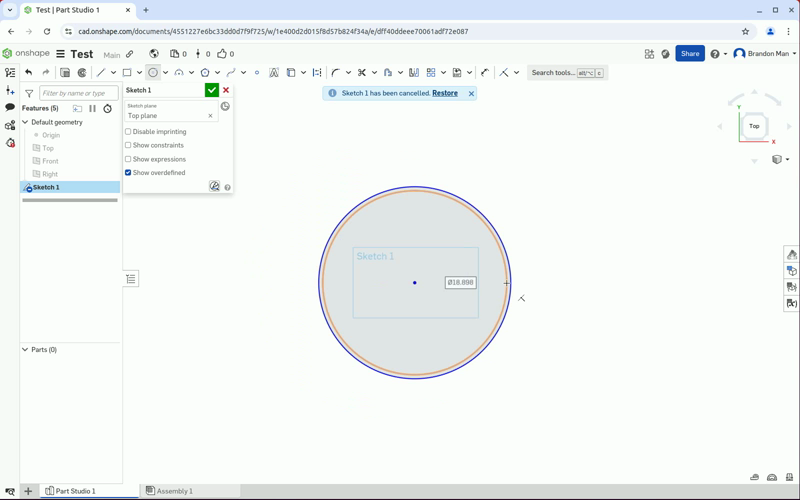
scroll(-6)
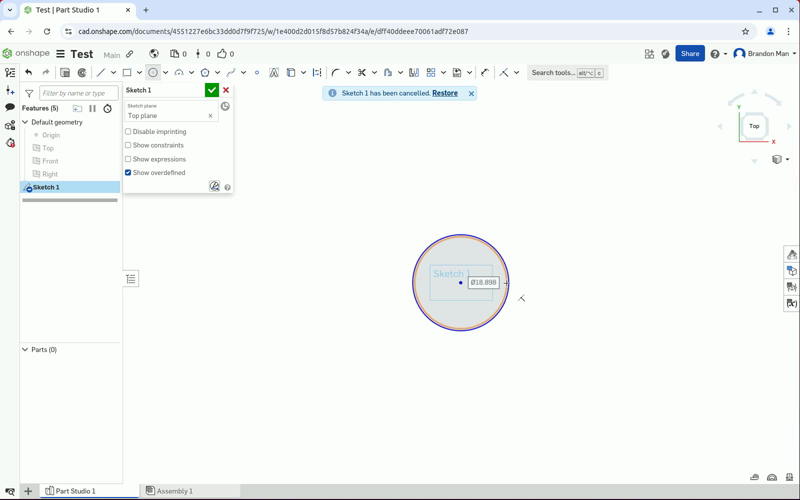
key(esc)
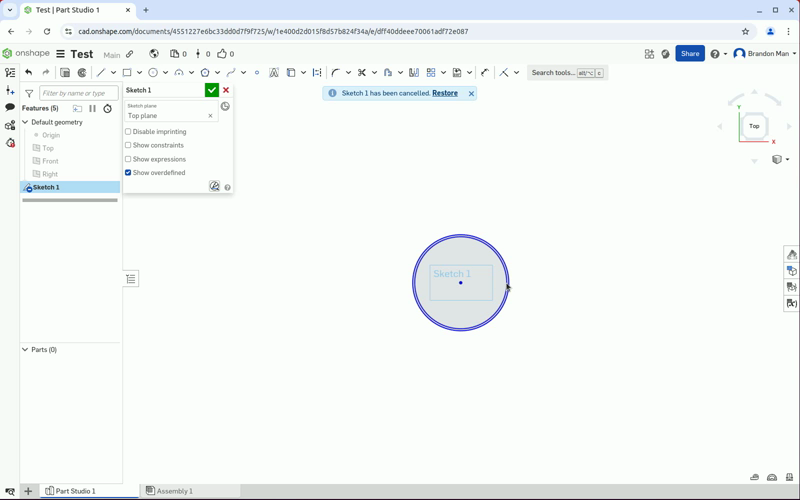
mouse_move(481, 241)
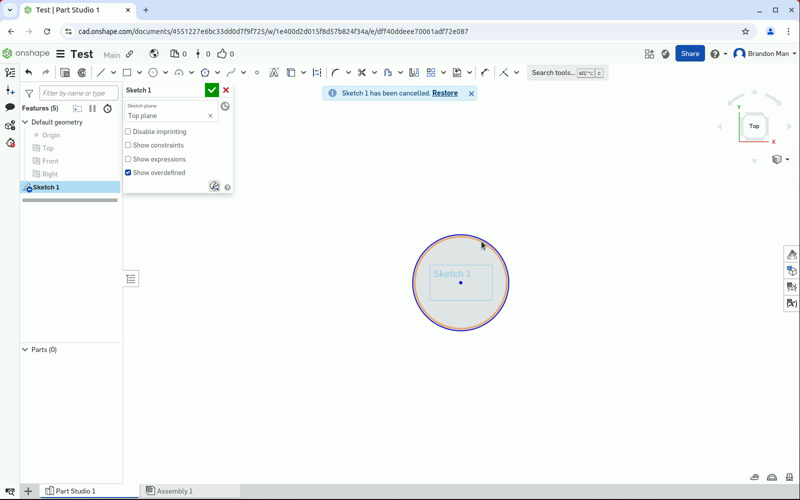
scroll(6)
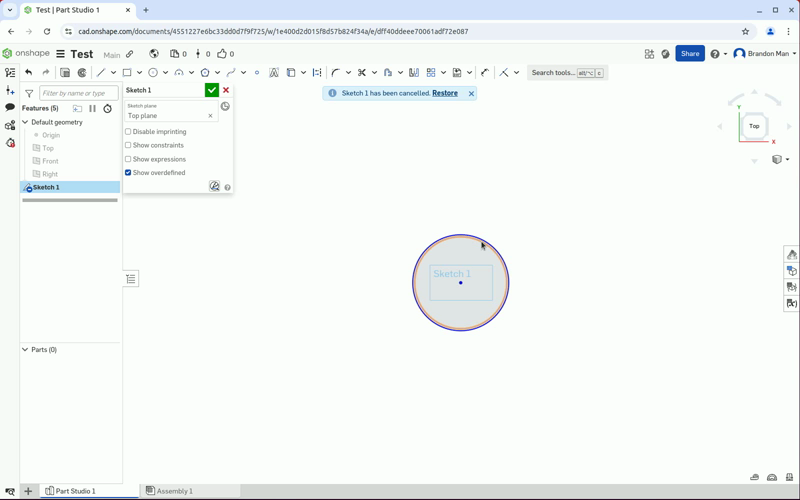
scroll(6)
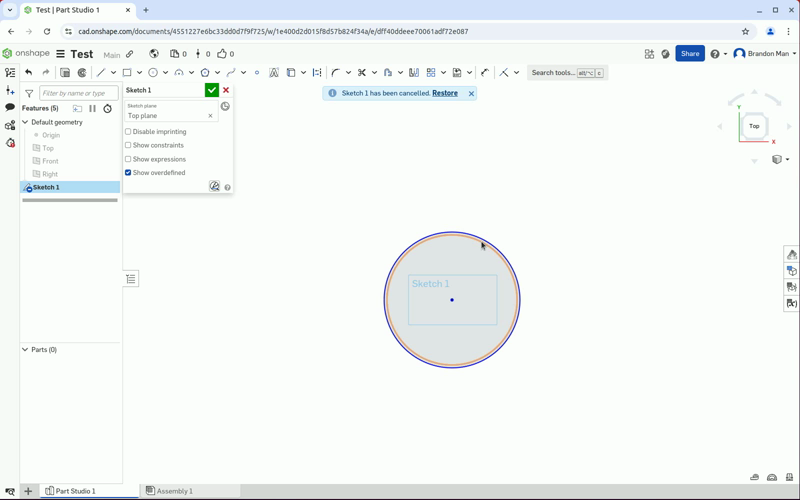
scroll(6)
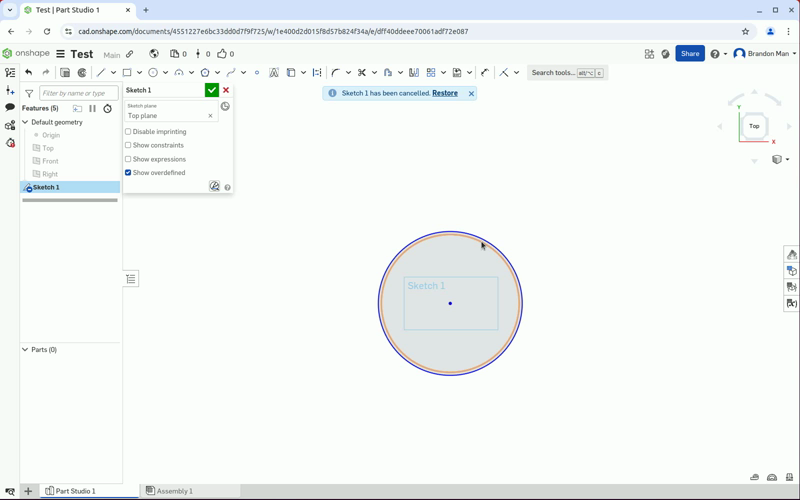
scroll(6)
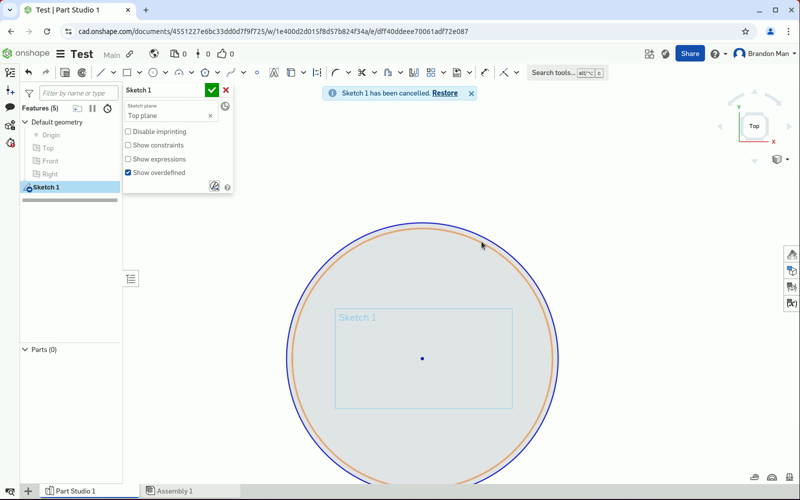
scroll(6)
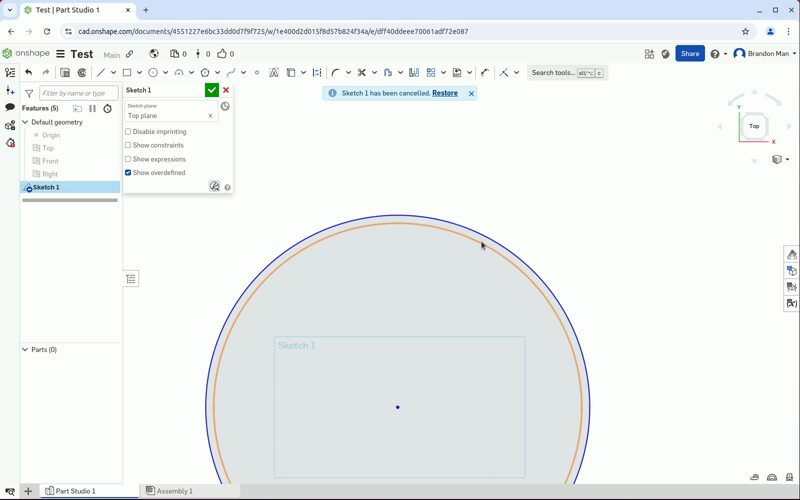
scroll(6)
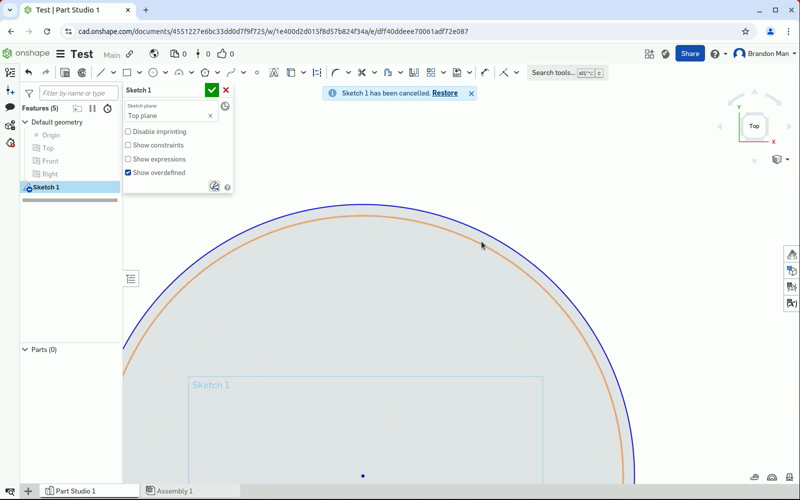
scroll(6)
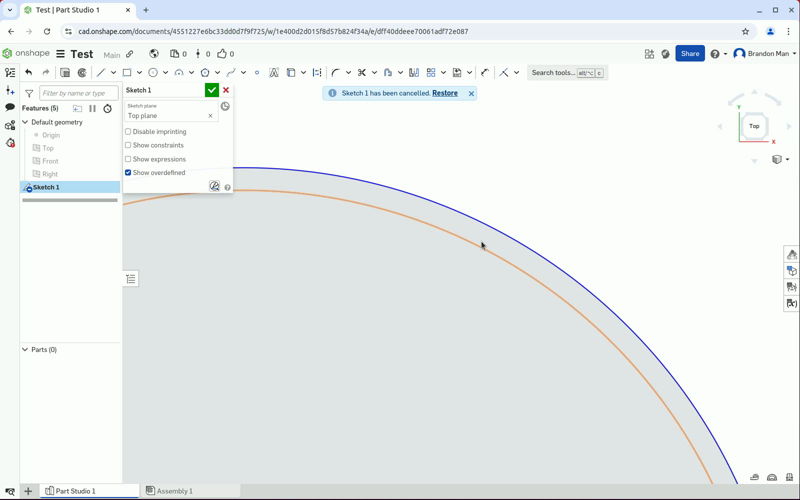
click(481, 241)
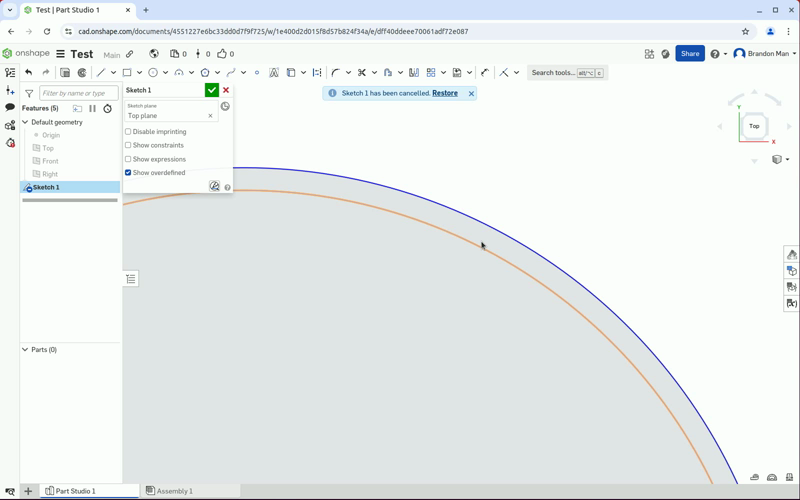
scroll(-6)
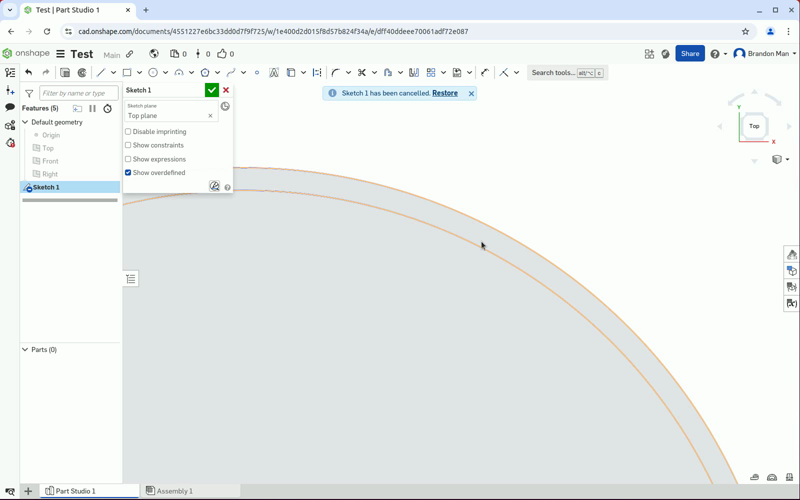
scroll(-6)
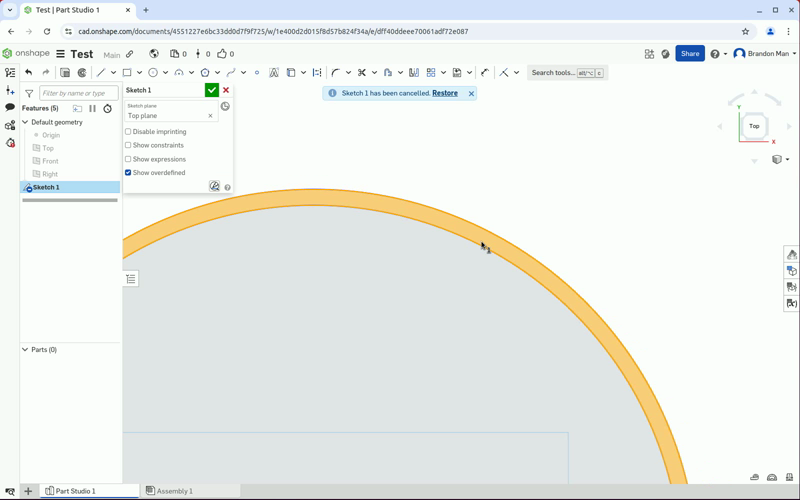
scroll(-6)
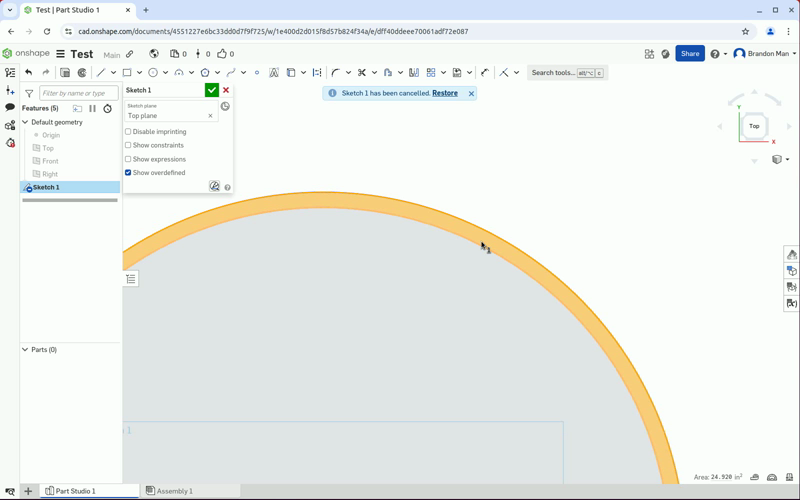
scroll(-6)
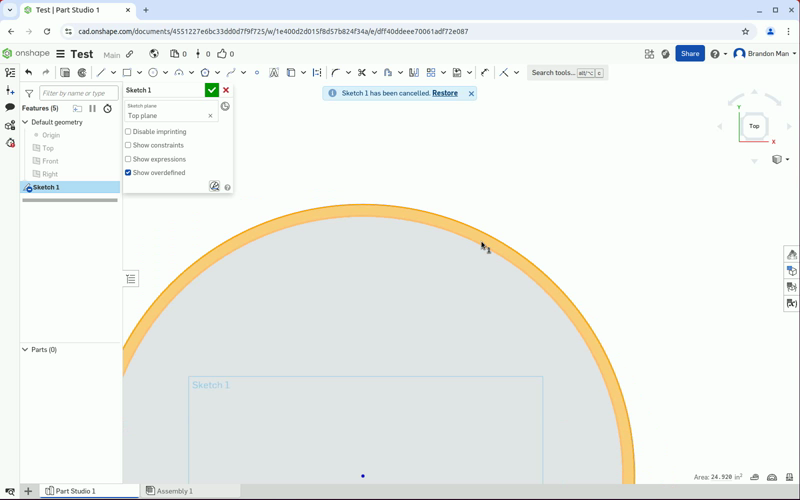
scroll(-6)
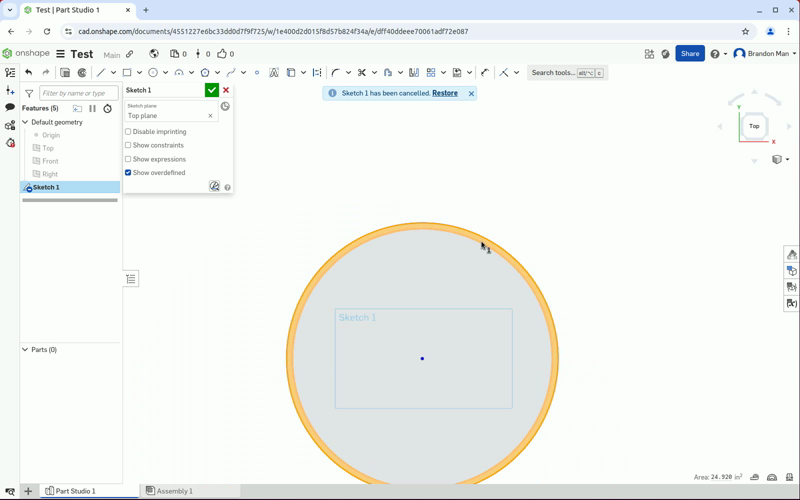
scroll(-6)
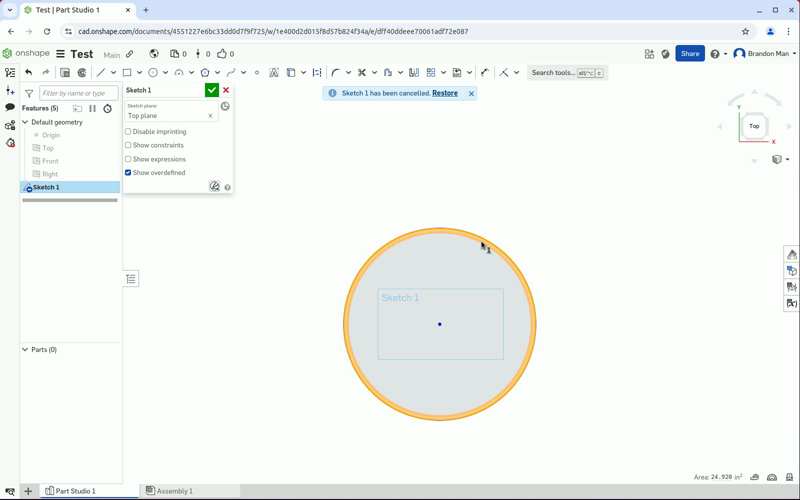
scroll(-6)
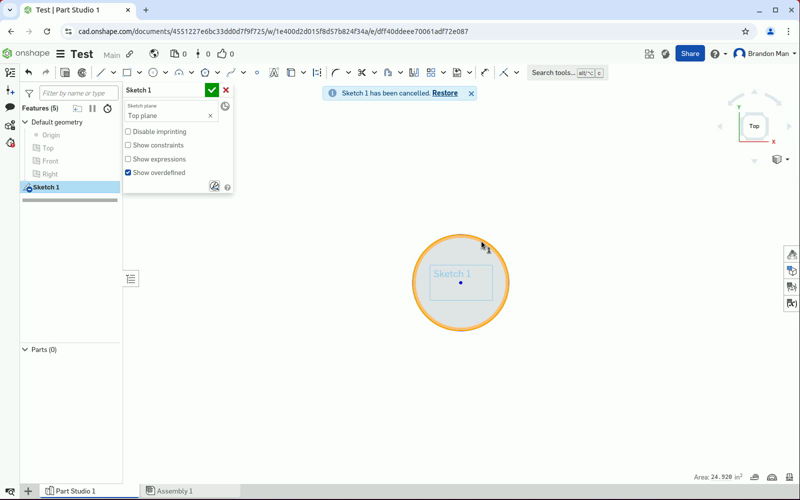
mouse_move(73, 352)
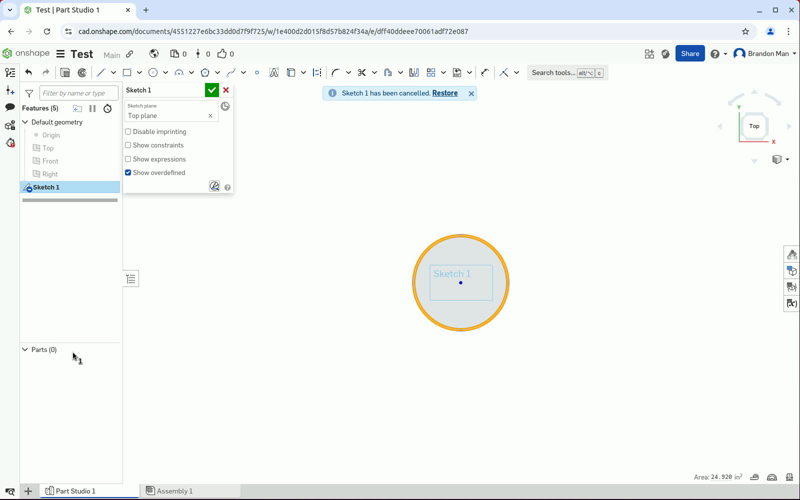
key(shift+y)
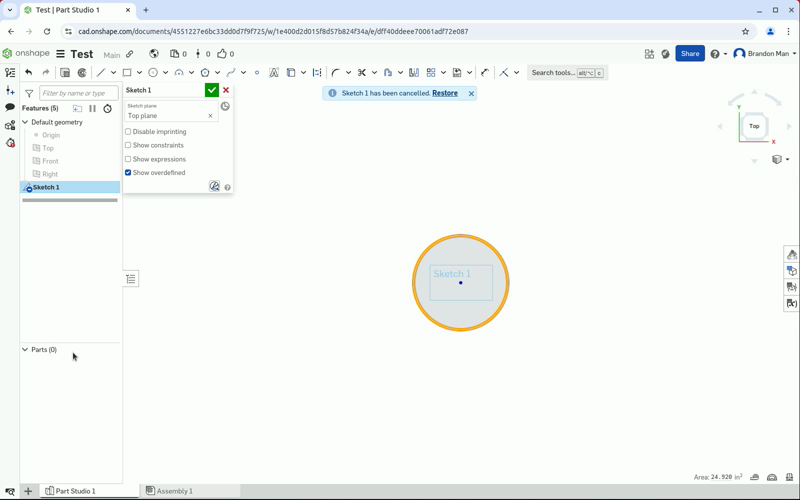
key(shift+e)
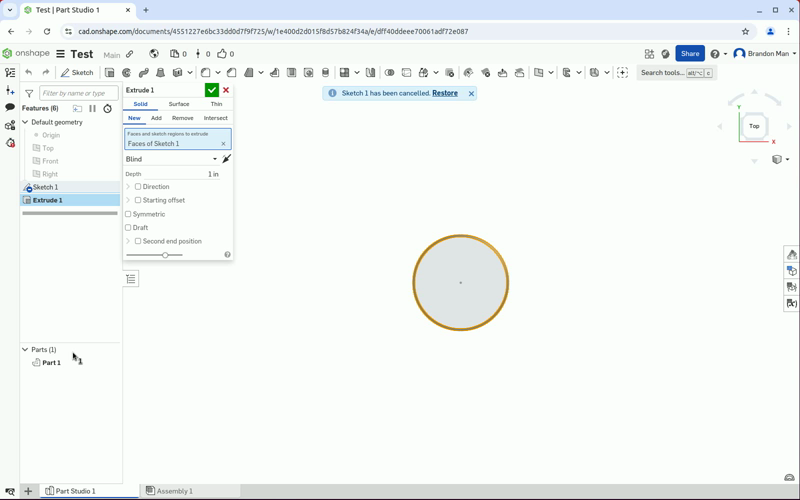
mouse_move(143, 106)
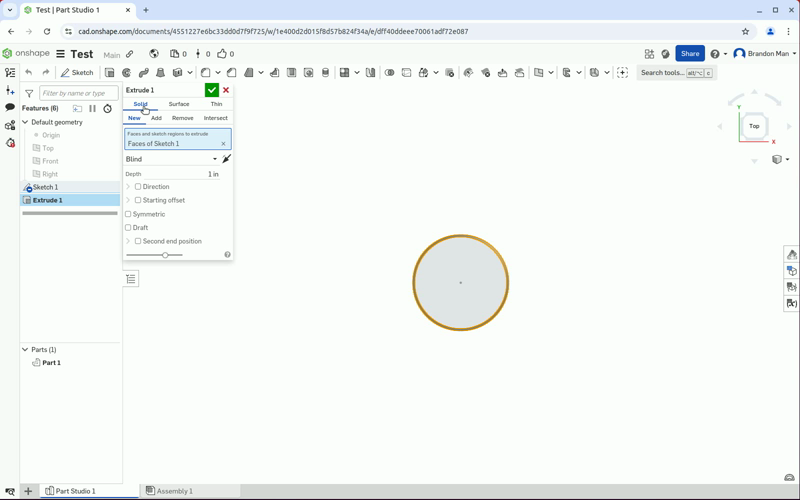
click(143, 106)
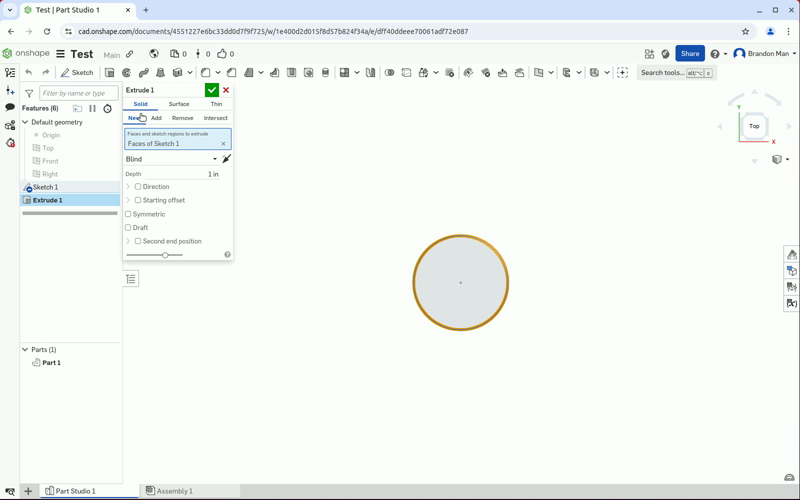
mouse_move(137, 120)
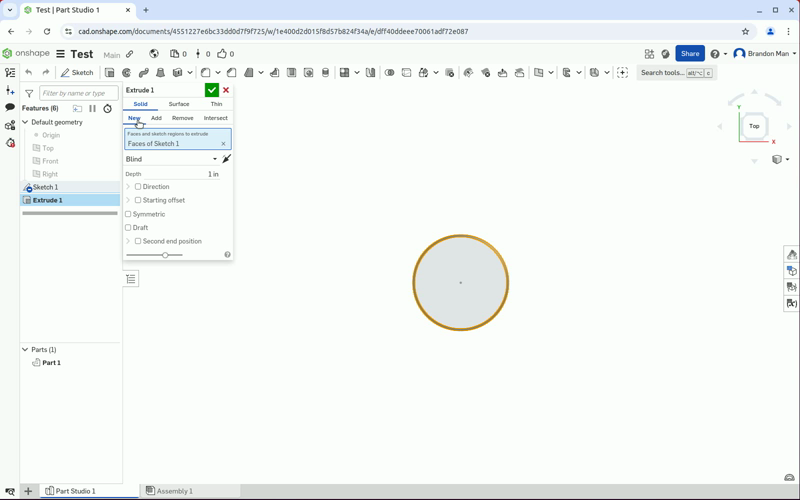
click(137, 120)
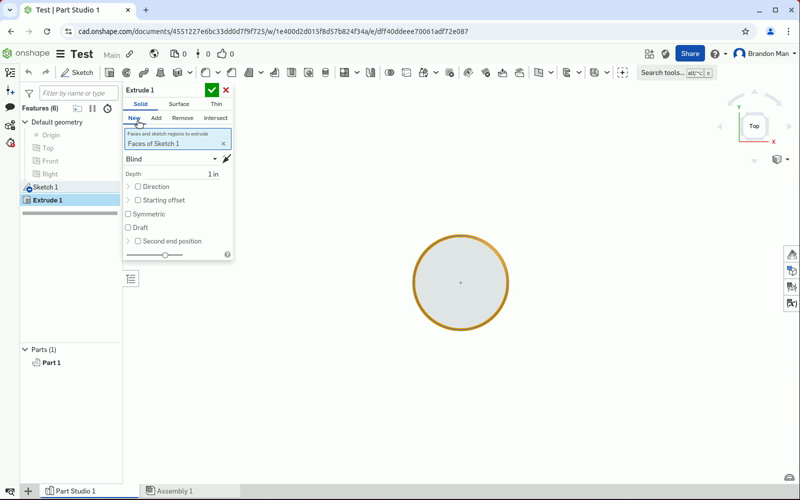
key(tab, 4)
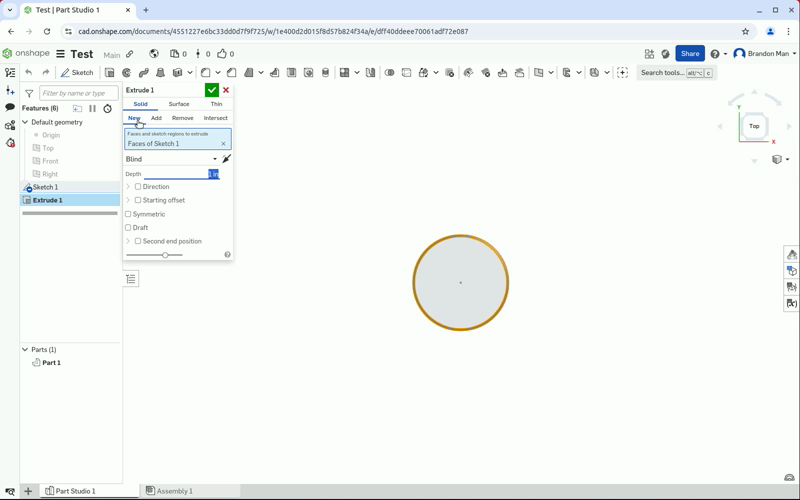
text(23.108)
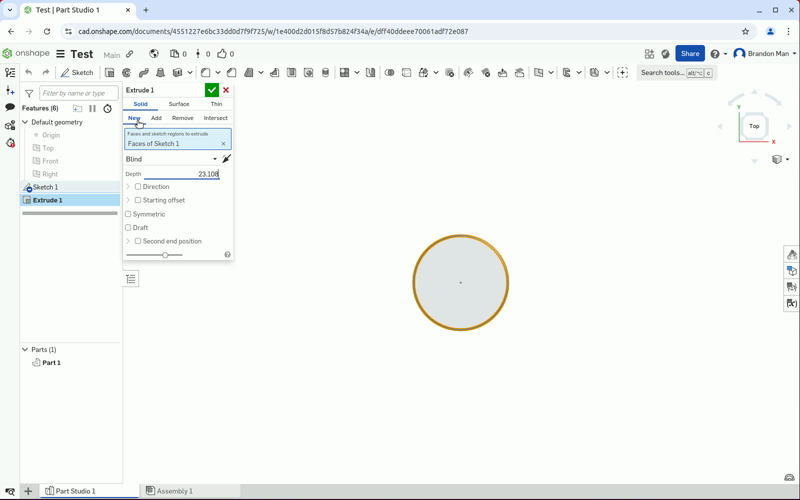
key(enter)
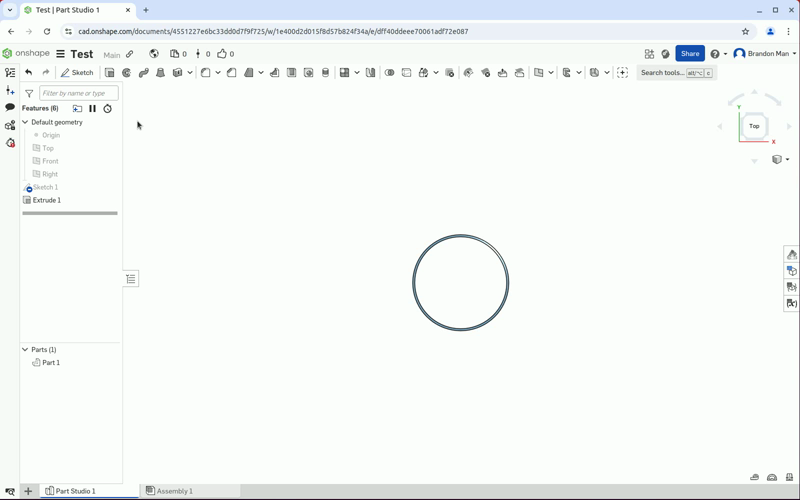
key(shift+h)
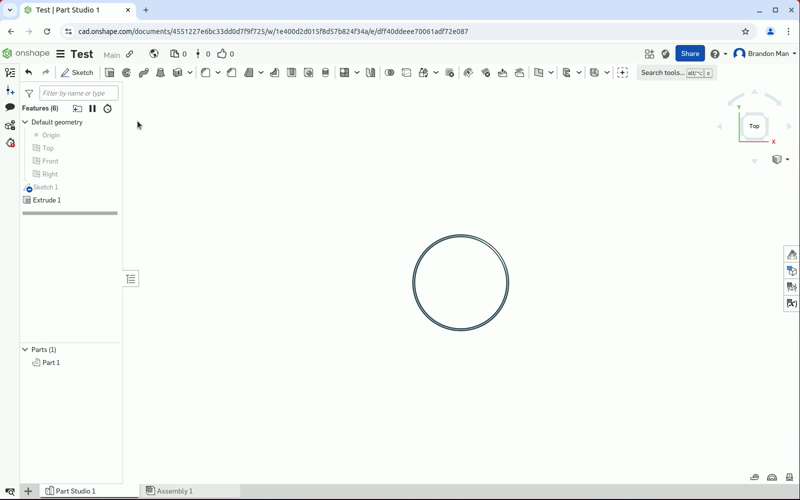
key(shift+h)
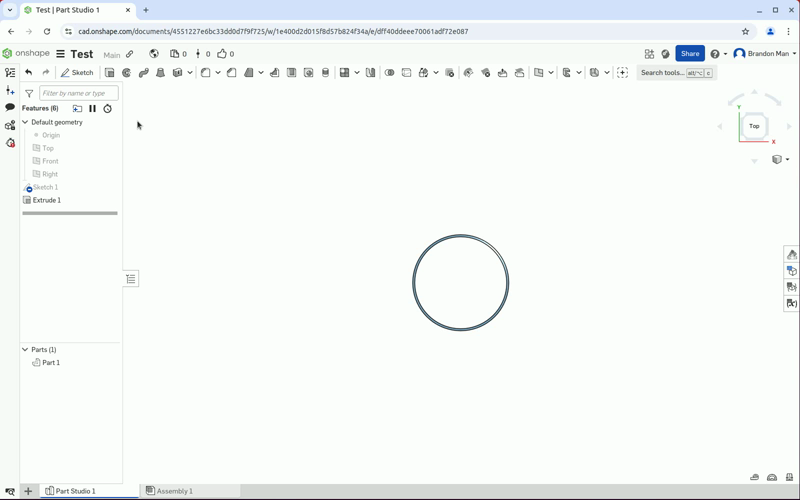
mouse_move(73, 189)
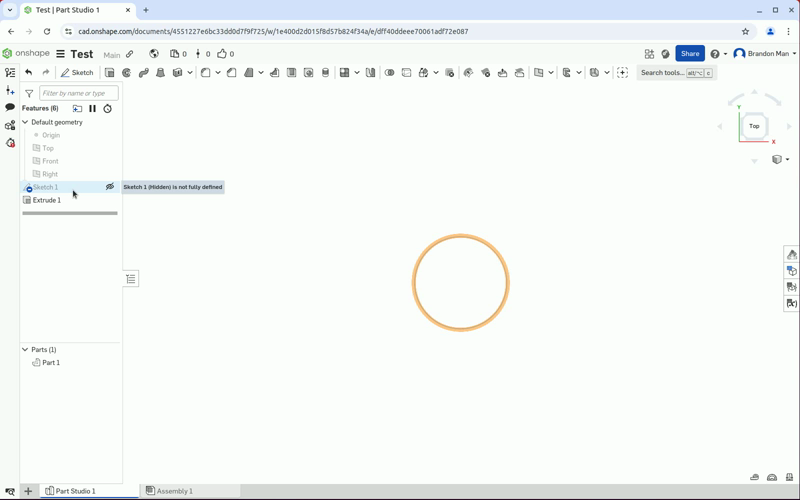
click(73, 189)
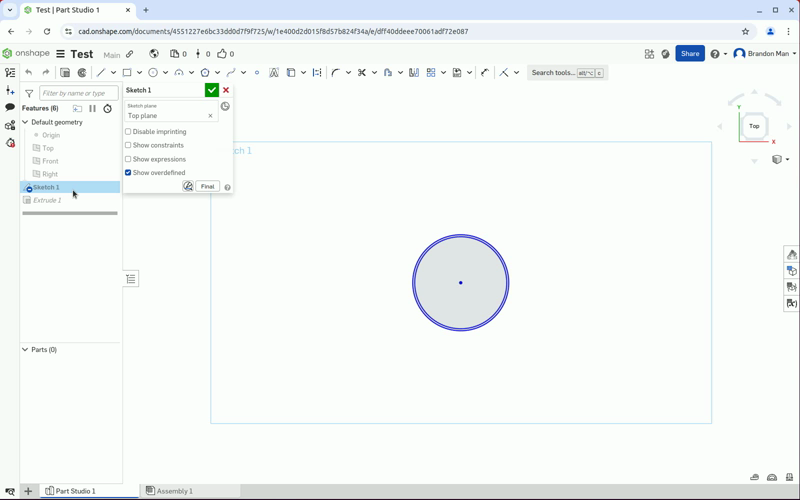
mouse_move(229, 92)
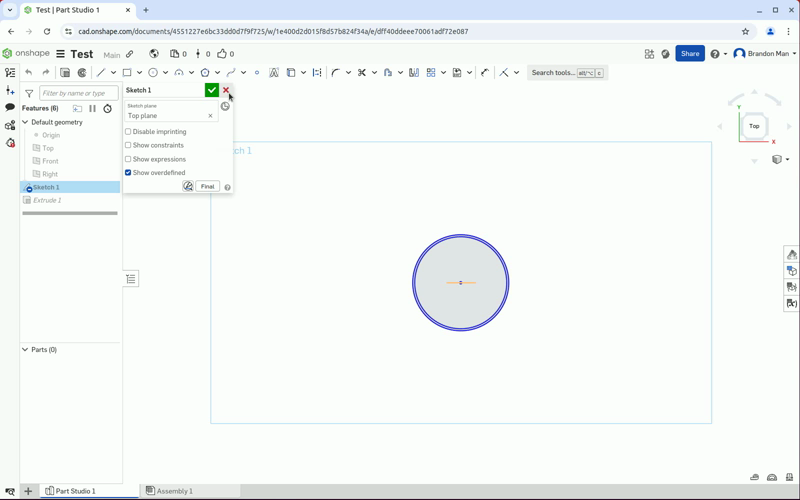
click(229, 92)
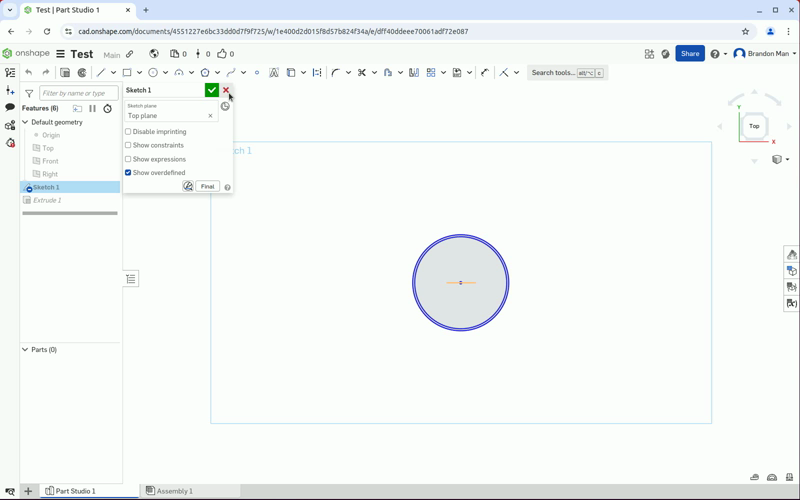
key(shift+s)
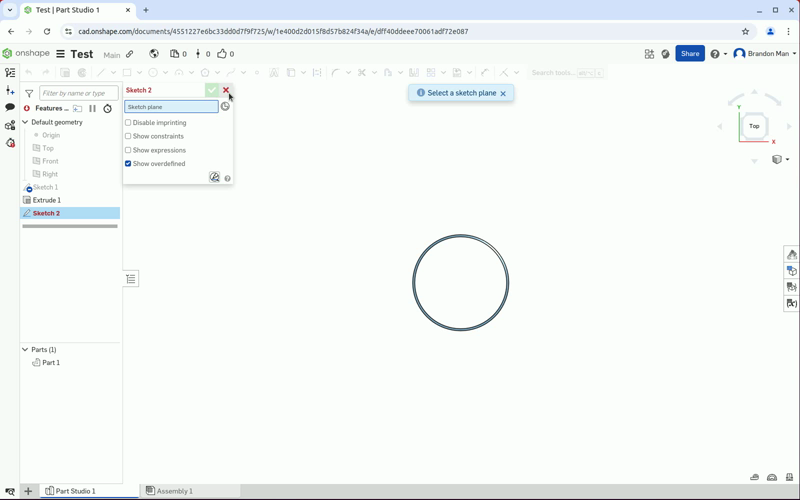
mouse_move(73, 150)
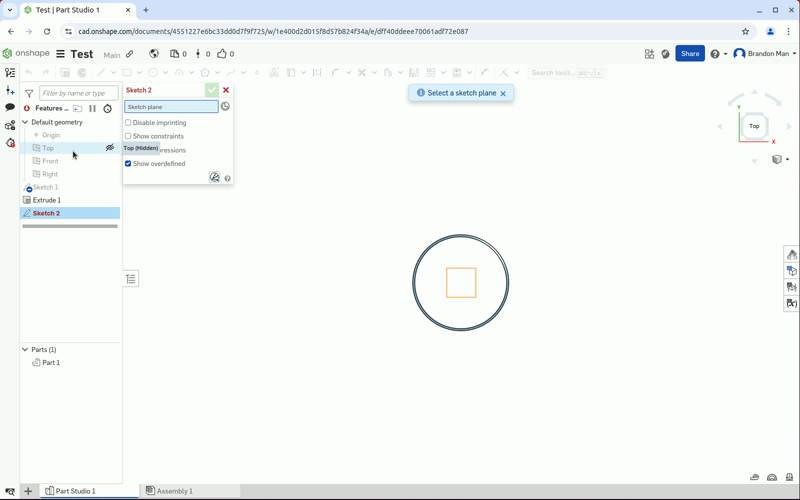
click(73, 150)
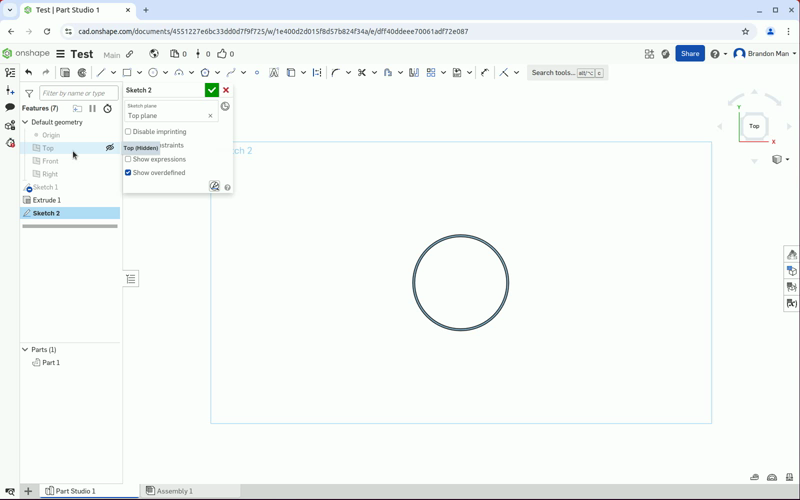
mouse_move(73, 352)
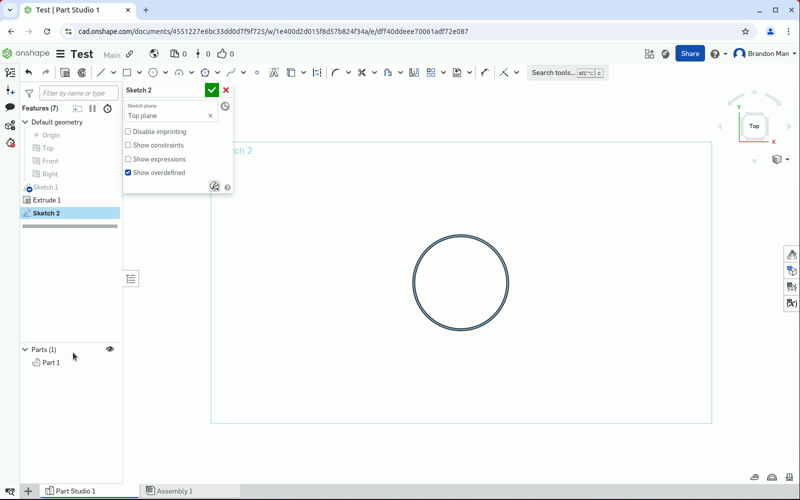
key(y)
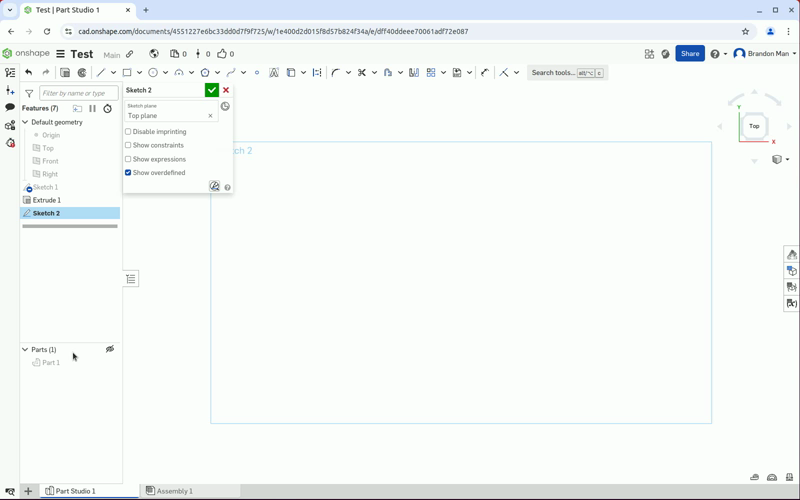
key(c)
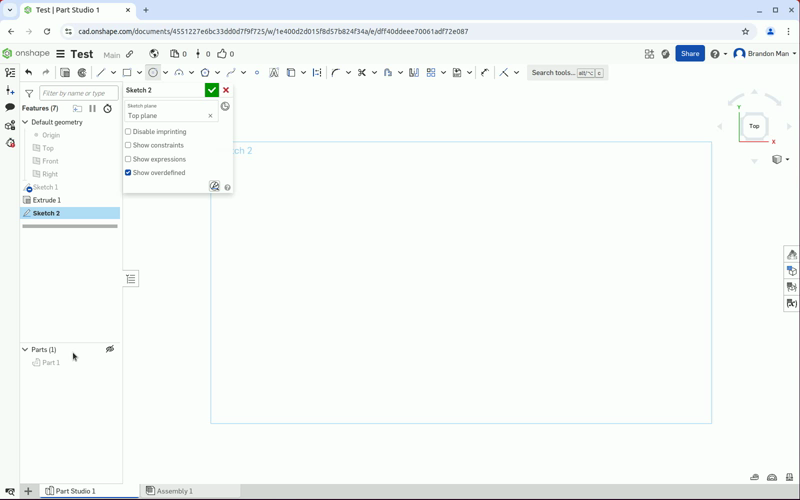
key_down(shift)
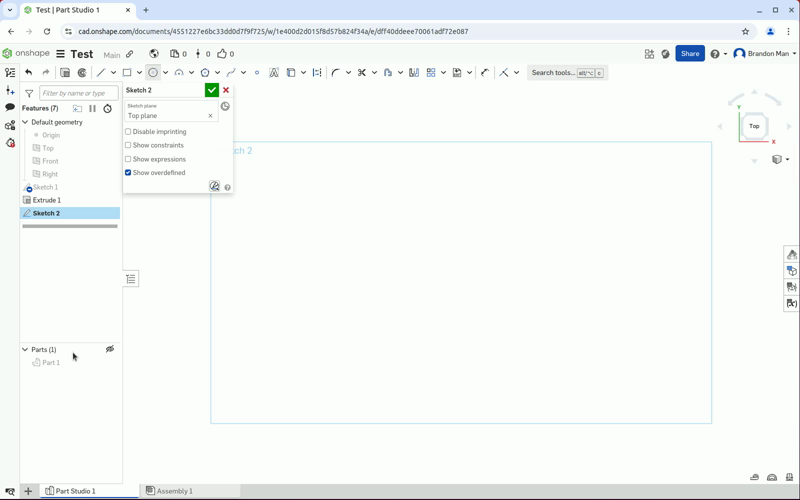
mouse_move(460, 282)
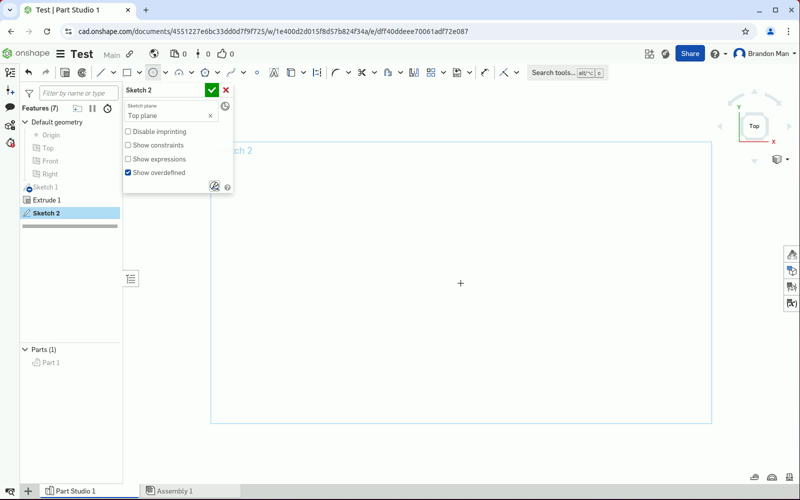
click(460, 282)
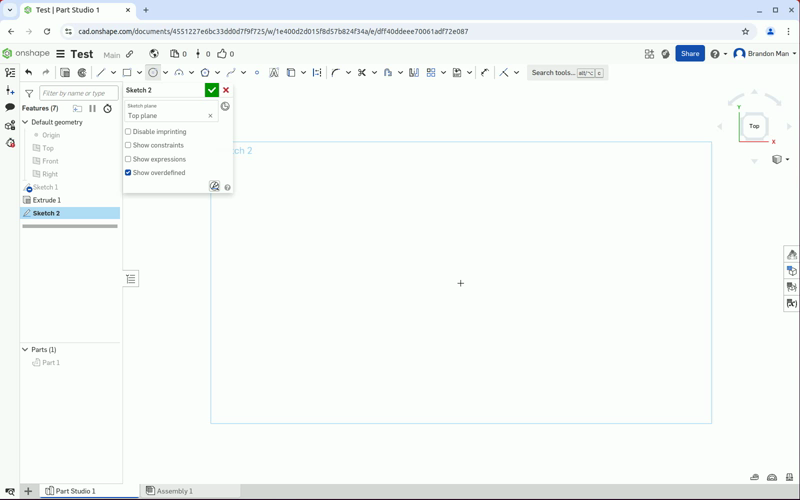
key_up(shift)
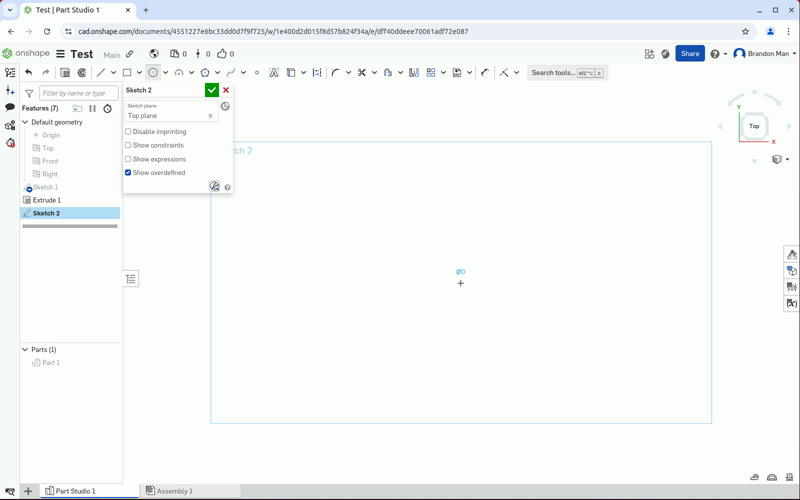
mouse_move(508, 282)
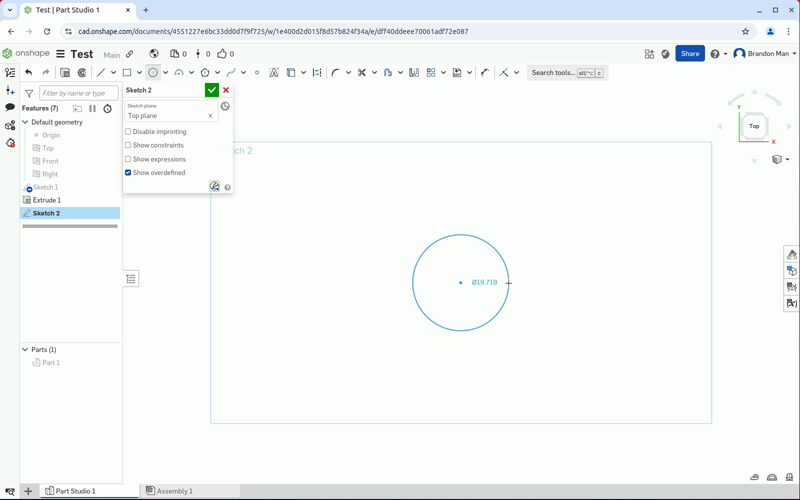
click(508, 282)
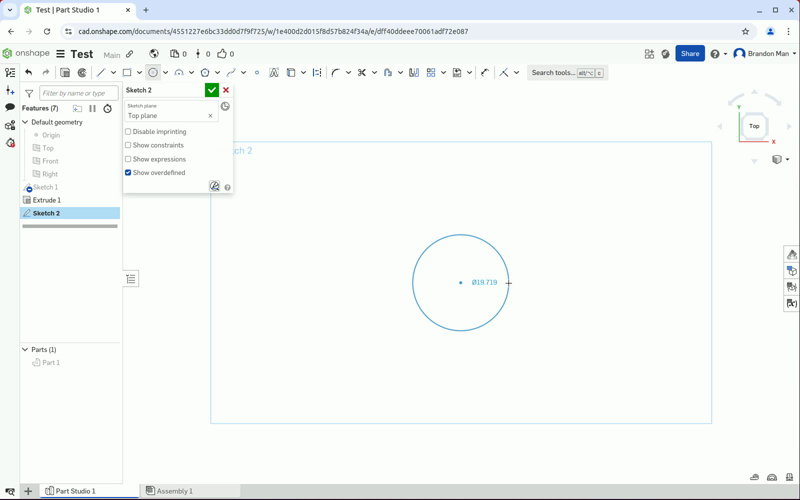
key(esc)
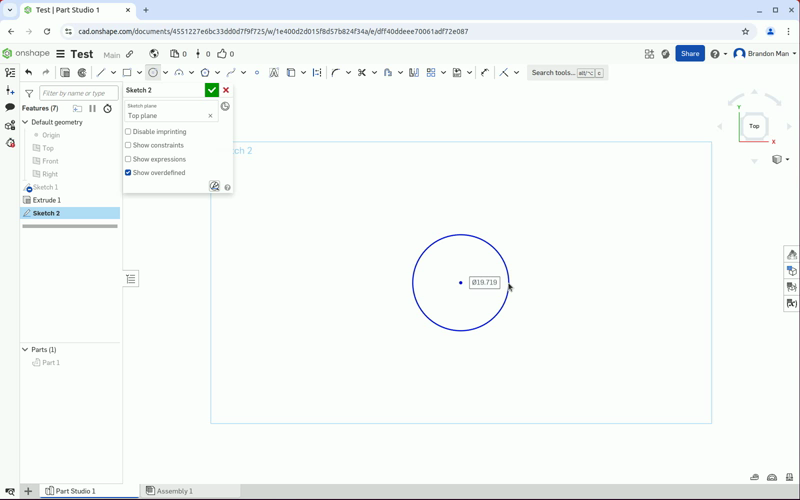
key(c)
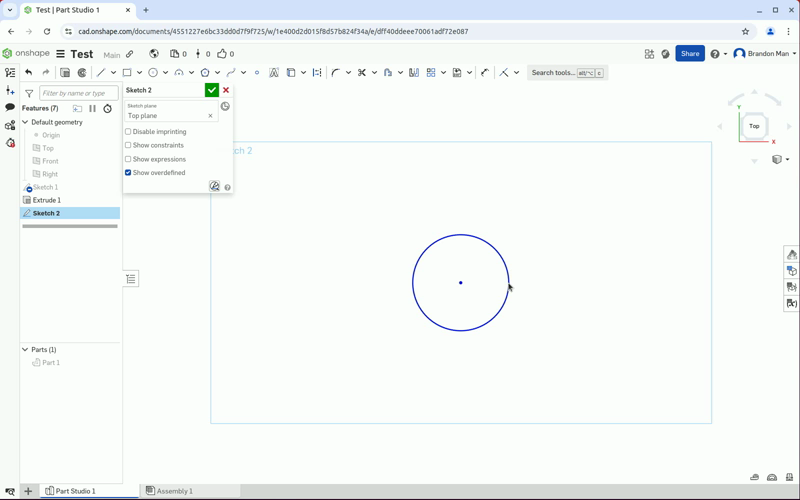
key_down(shift)
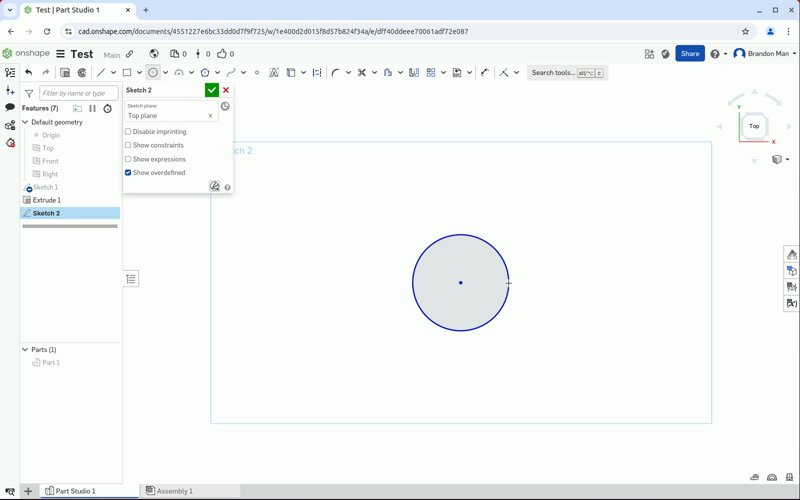
mouse_move(460, 282)
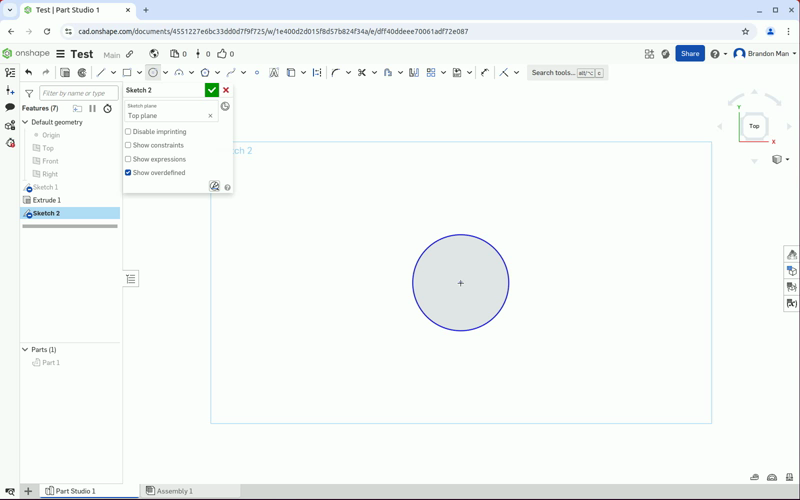
click(460, 282)
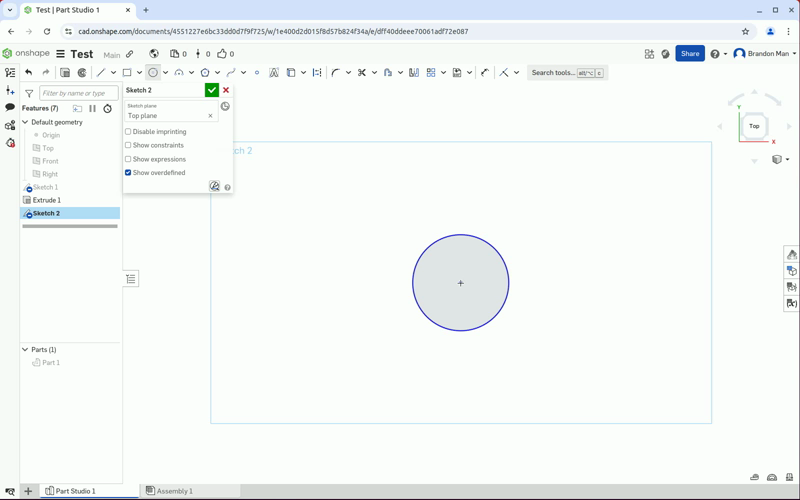
key_up(shift)
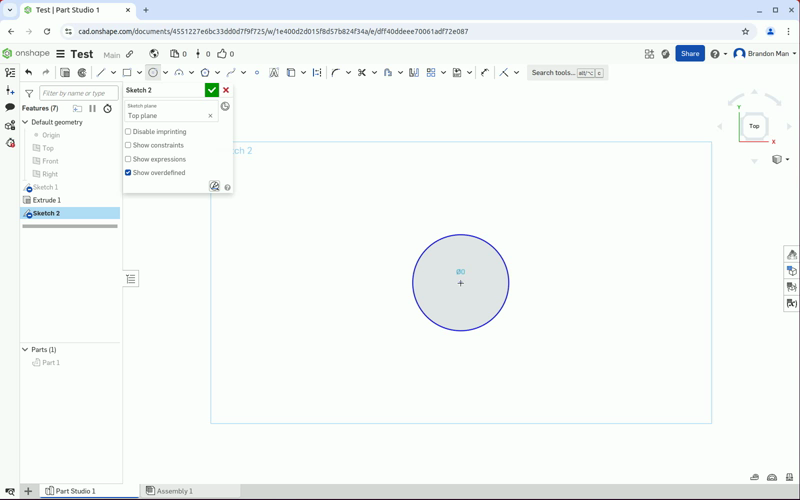
mouse_move(506, 282)
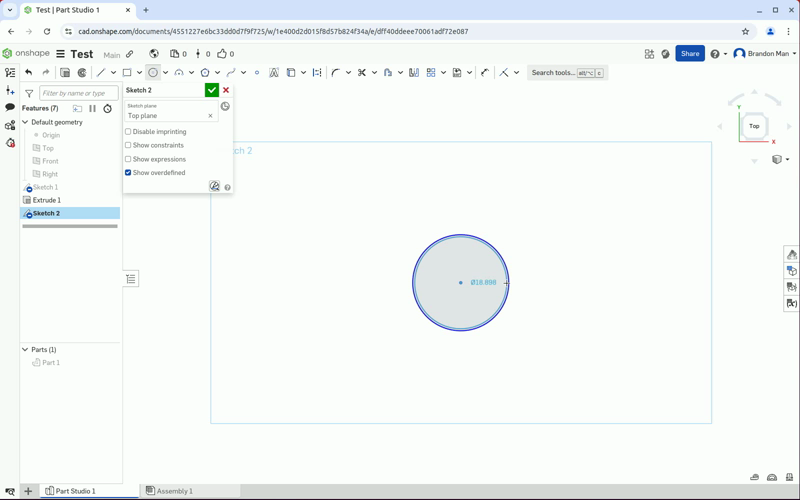
scroll(6)
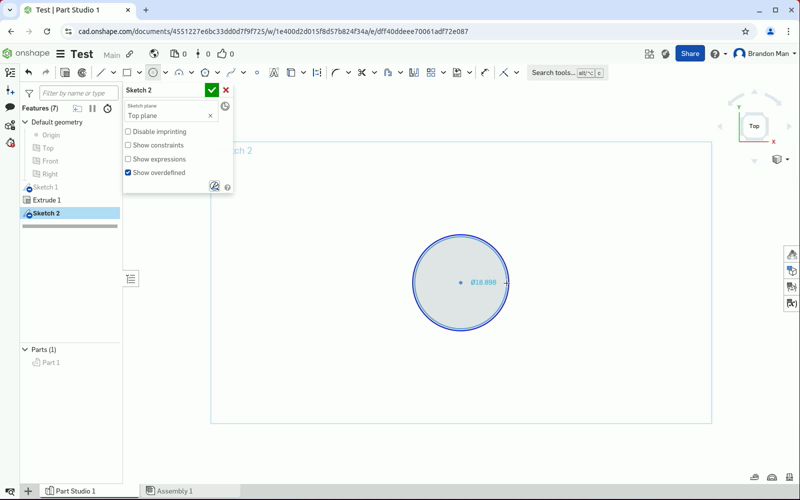
scroll(6)
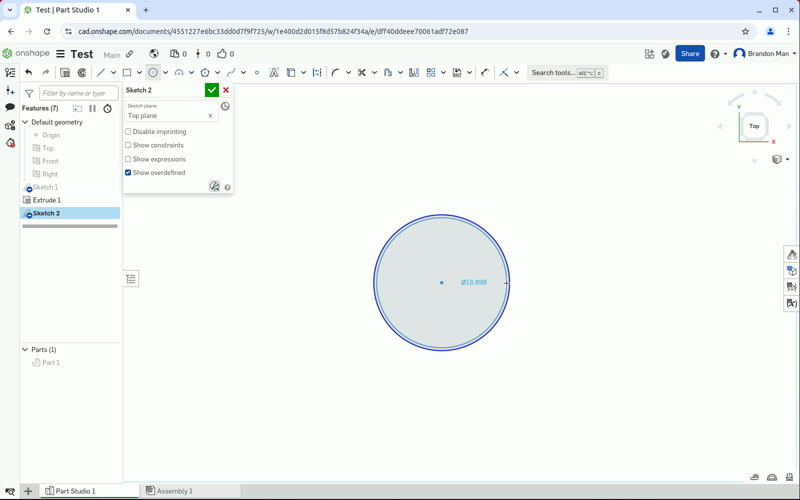
scroll(6)
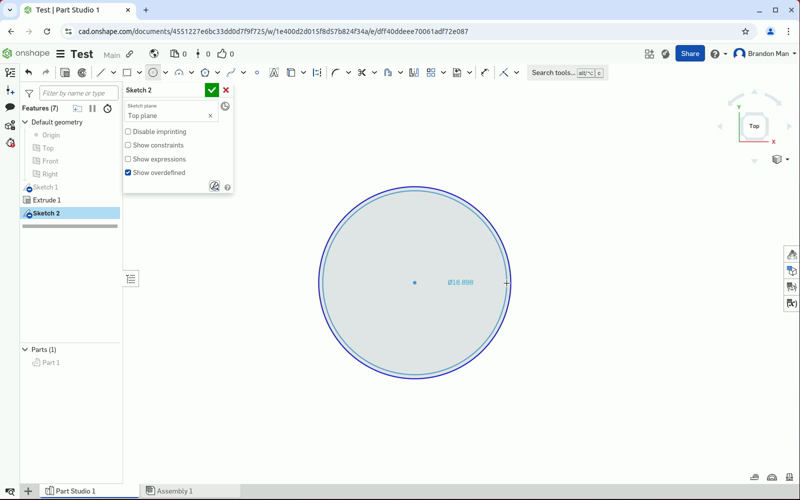
scroll(6)
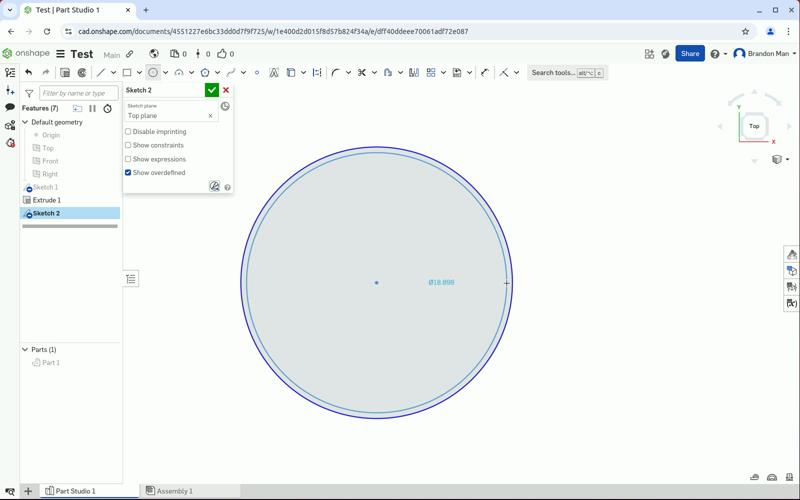
scroll(6)
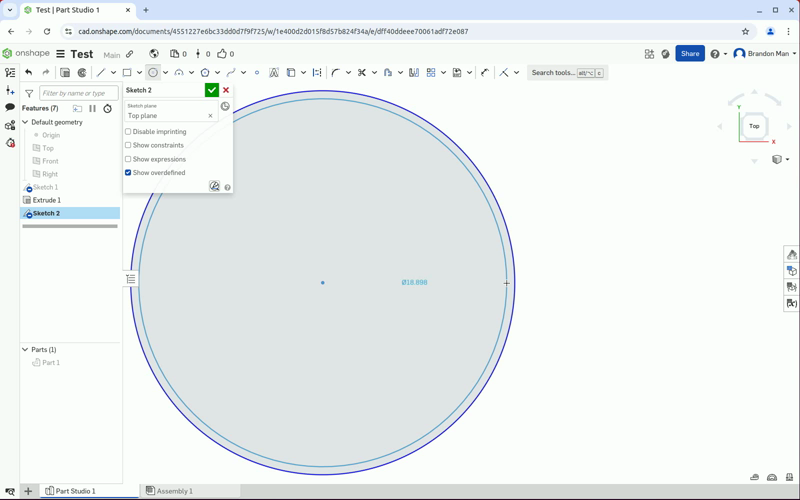
scroll(6)
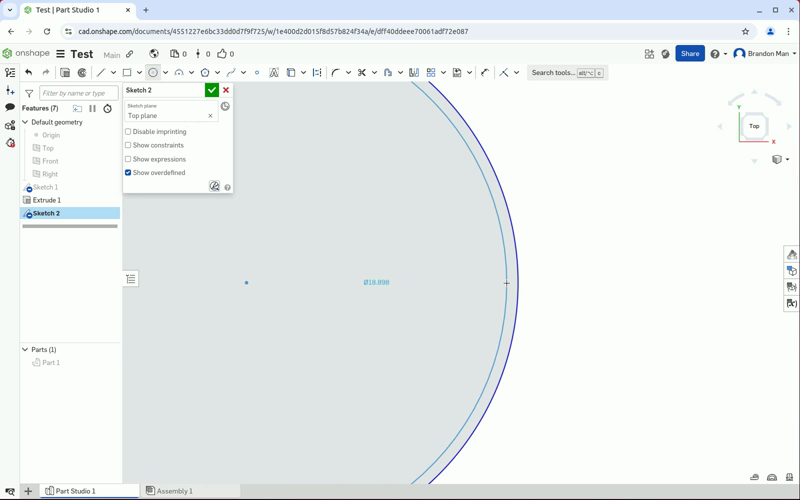
scroll(6)
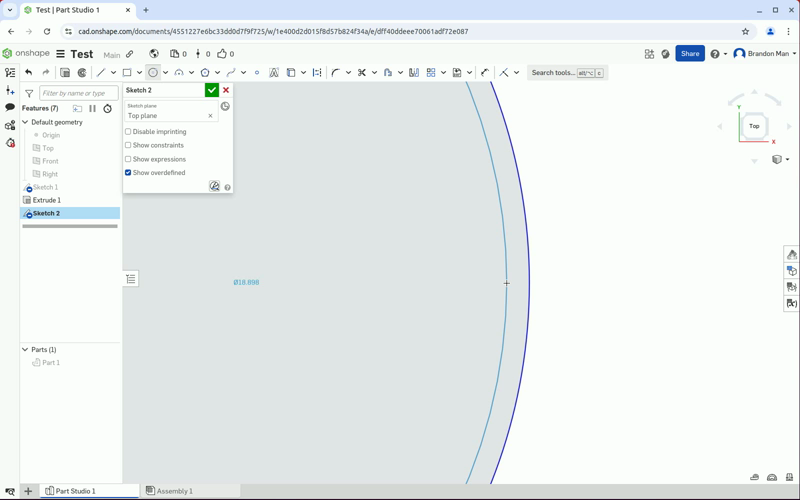
click(506, 282)
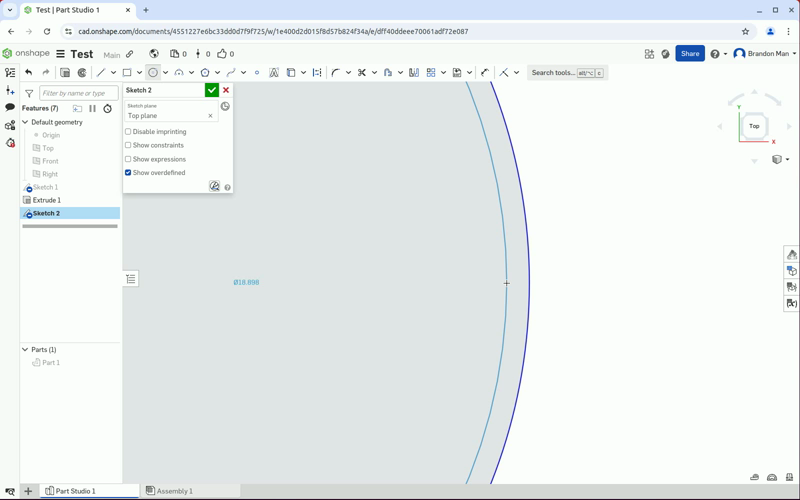
scroll(-6)
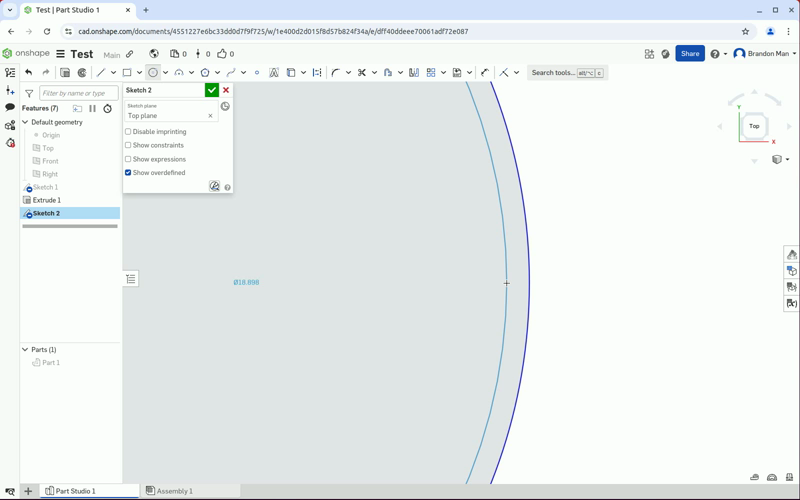
scroll(-6)
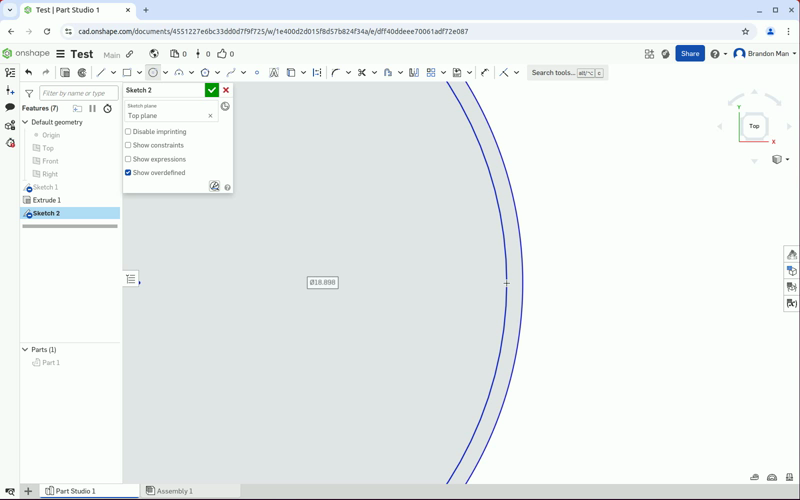
scroll(-6)
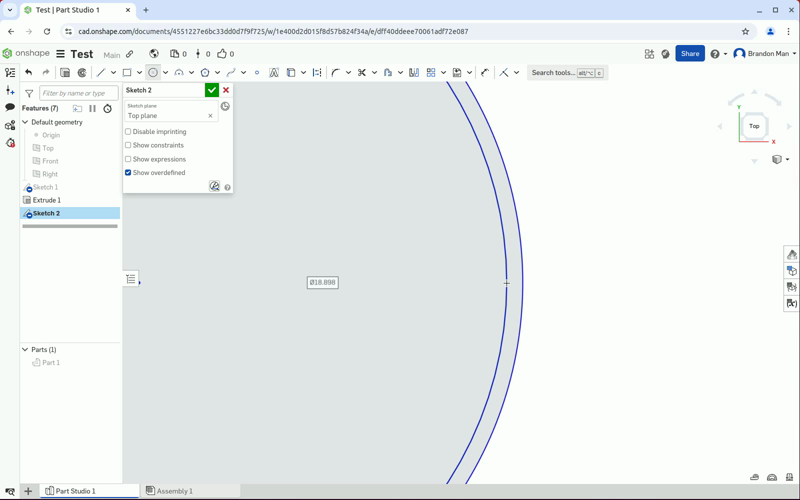
scroll(-6)
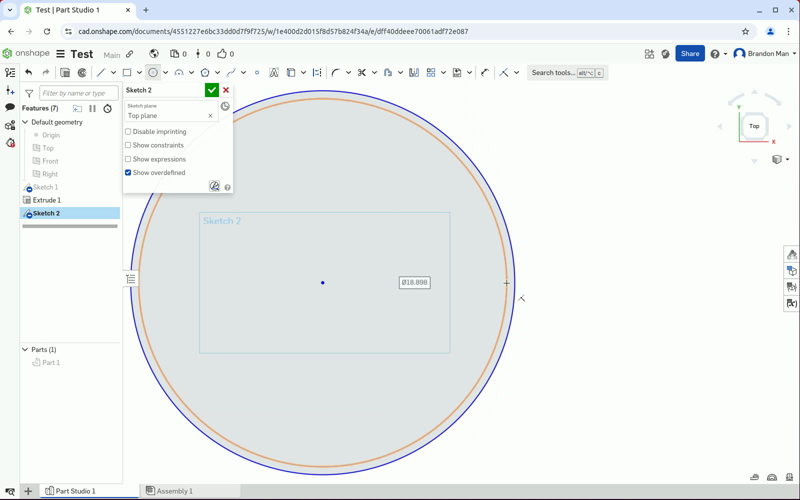
scroll(-6)
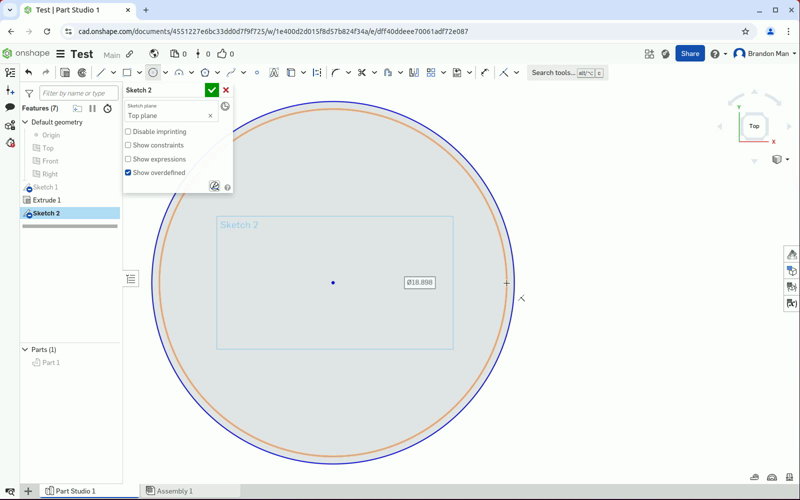
scroll(-6)
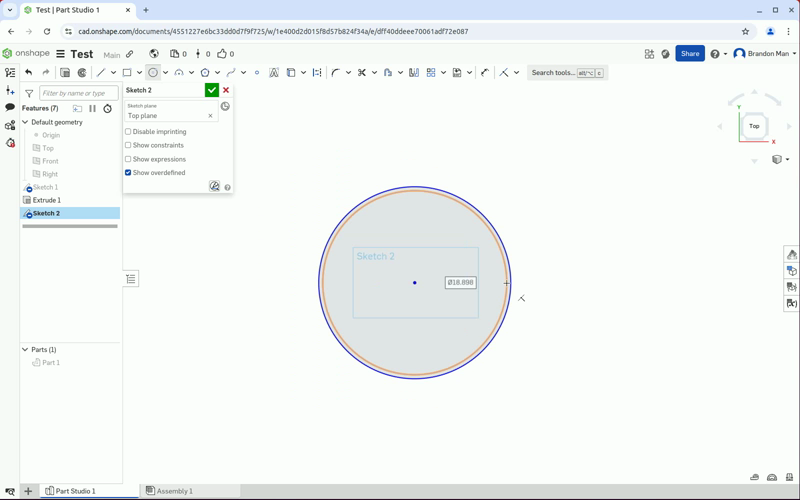
scroll(-6)
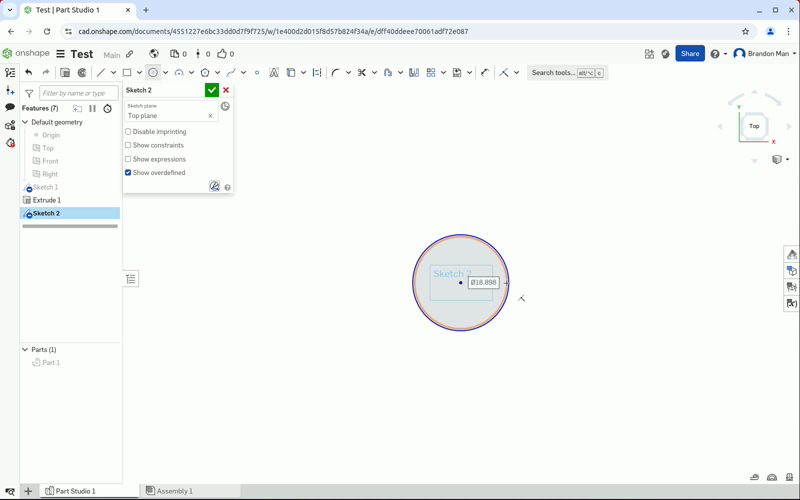
key(esc)
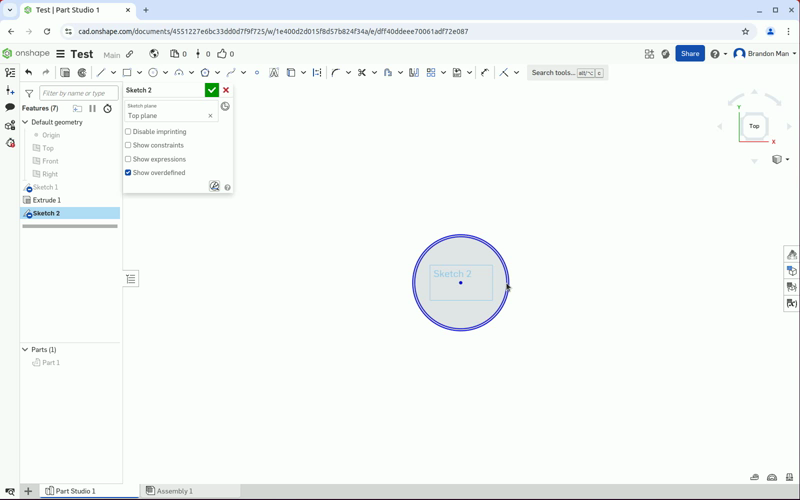
mouse_move(421, 309)
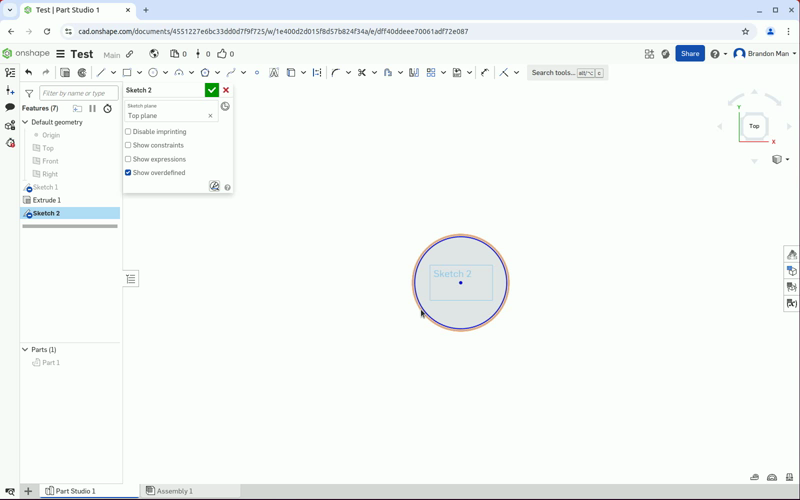
scroll(6)
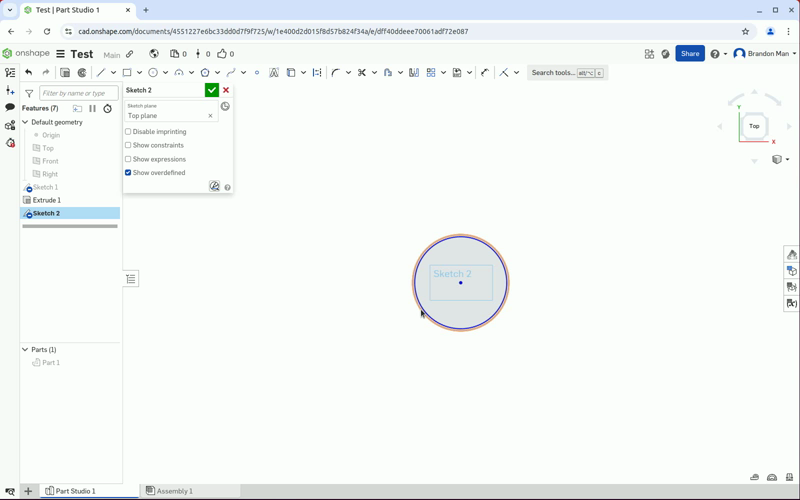
scroll(6)
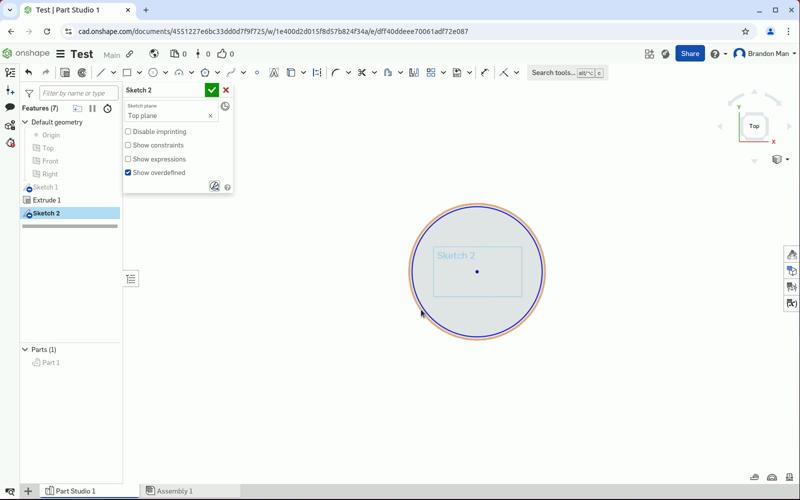
scroll(6)
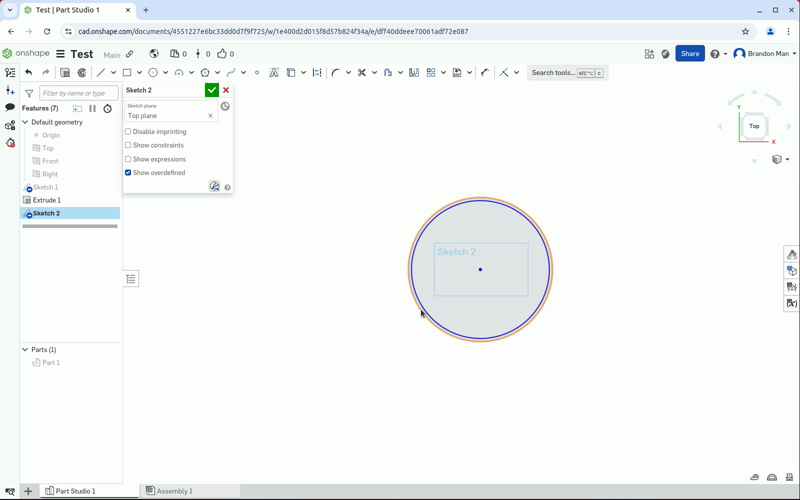
scroll(6)
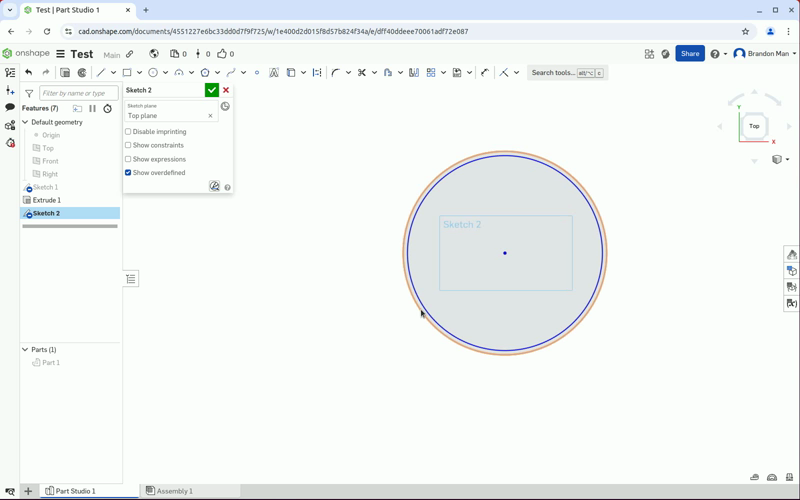
scroll(6)
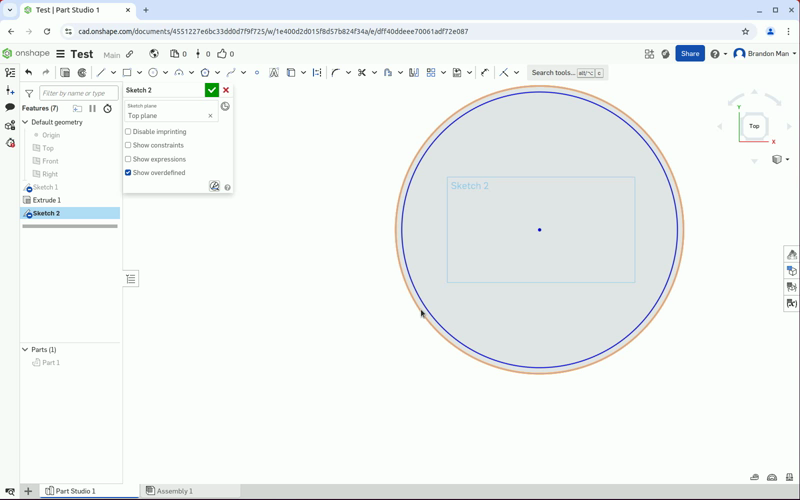
scroll(6)
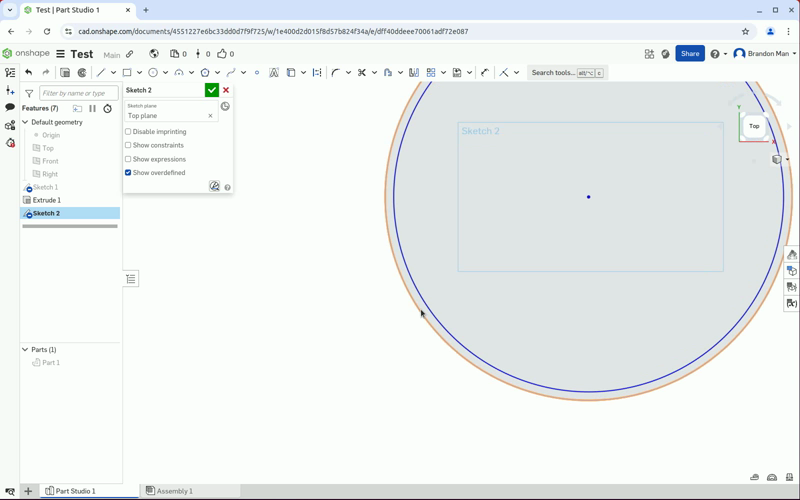
scroll(6)
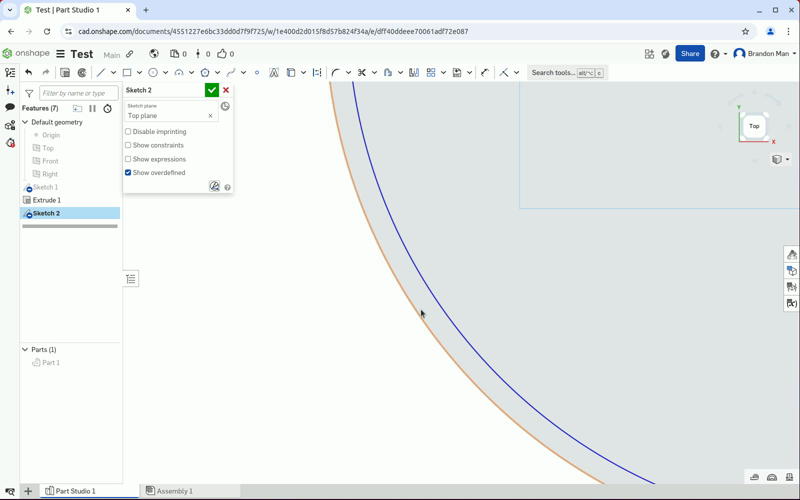
click(421, 309)
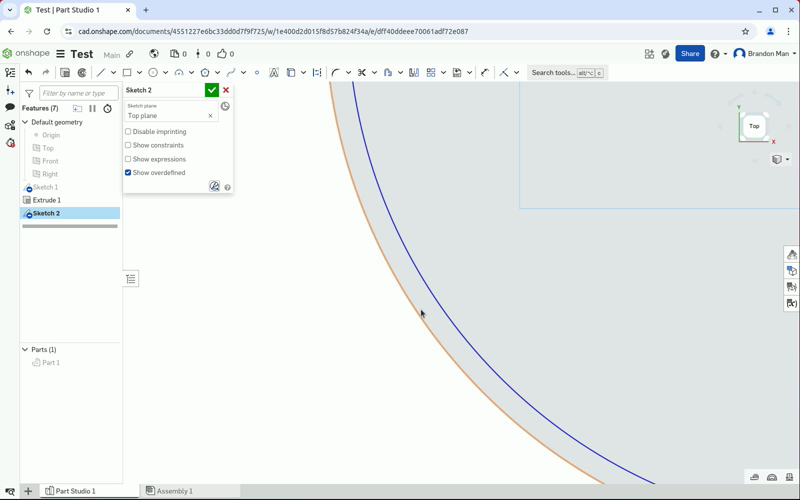
scroll(-6)
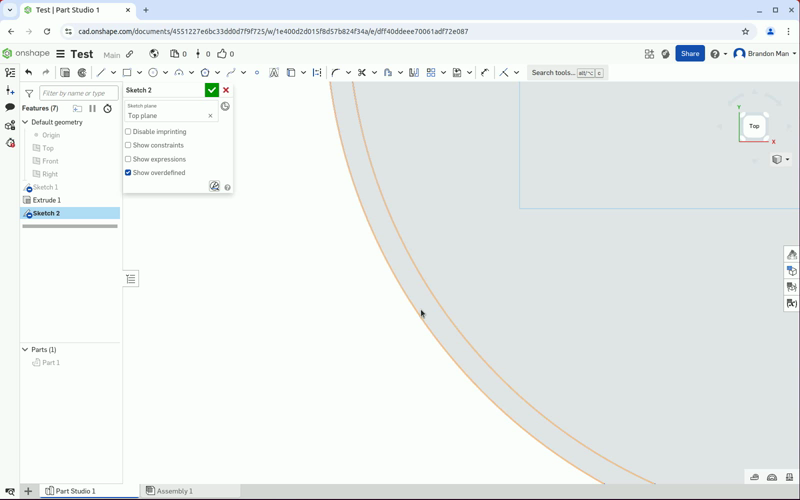
scroll(-6)
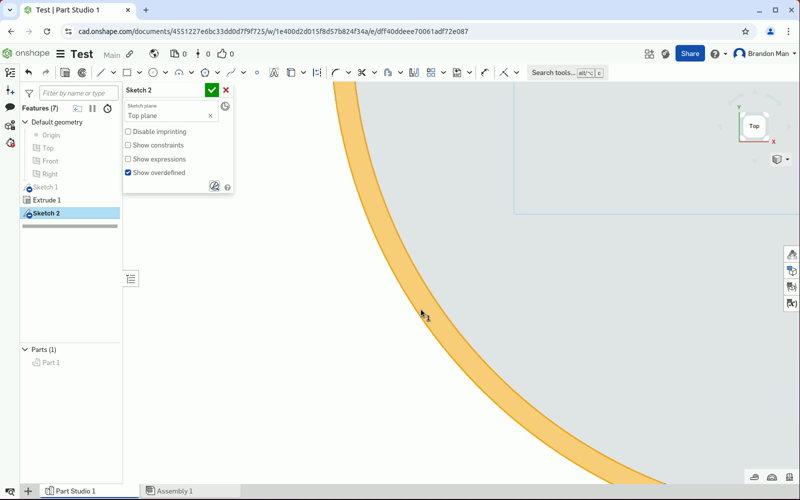
scroll(-6)
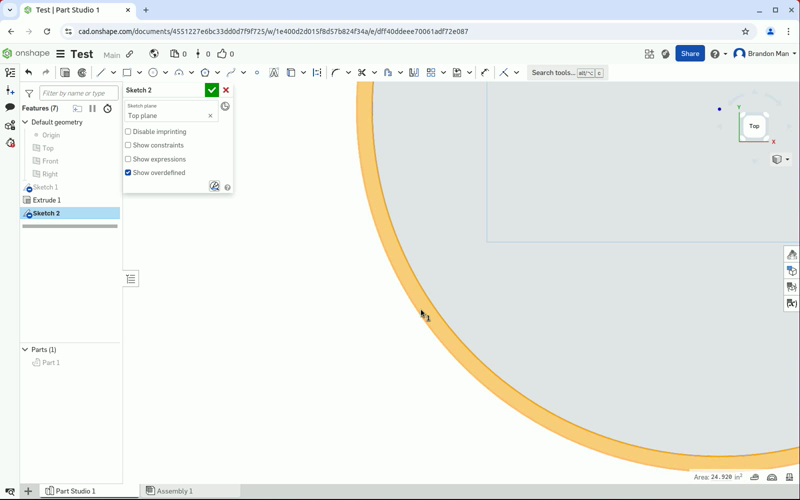
scroll(-6)
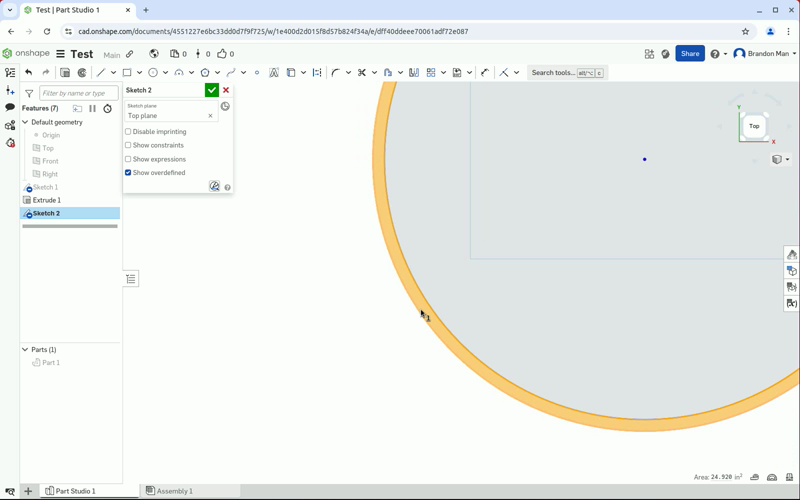
scroll(-6)
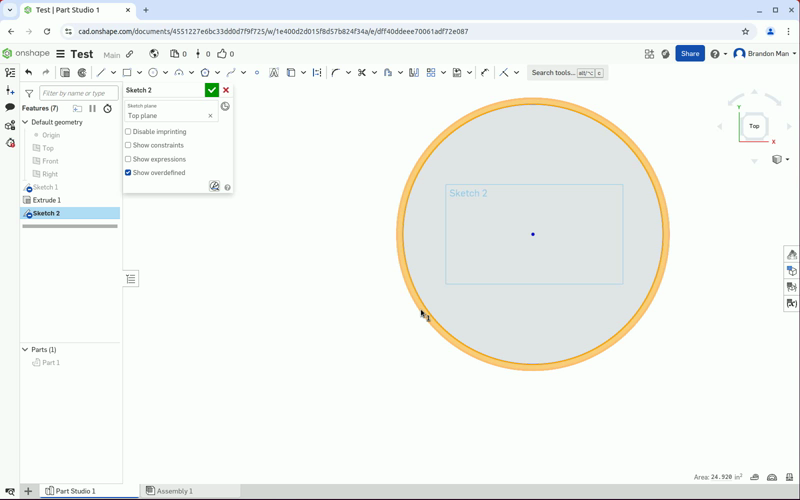
scroll(-6)
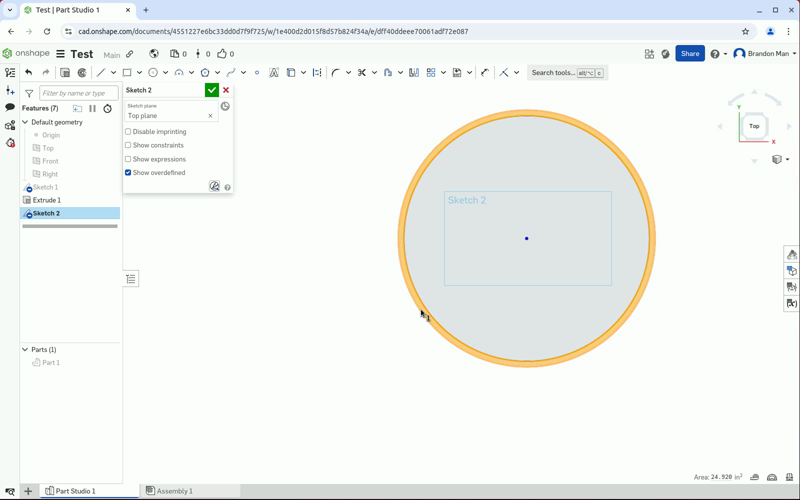
scroll(-6)
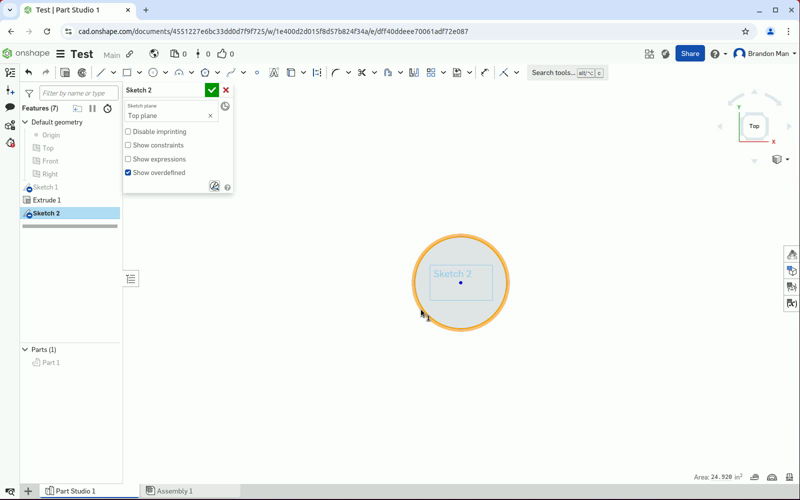
mouse_move(73, 352)
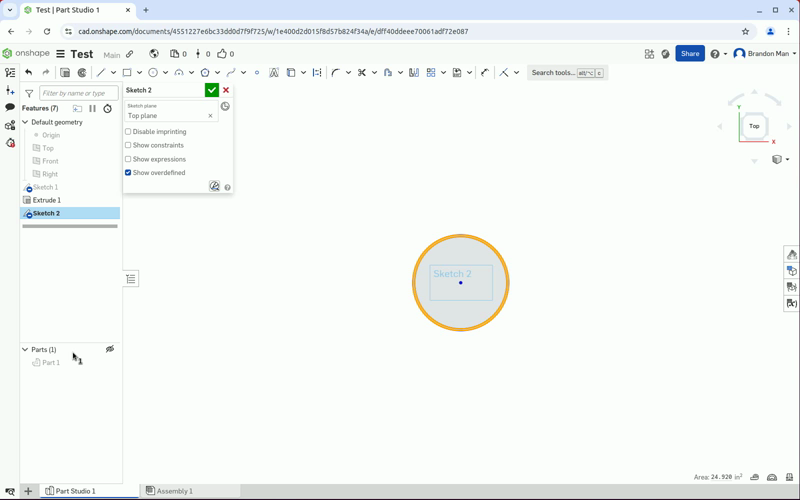
key(shift+y)
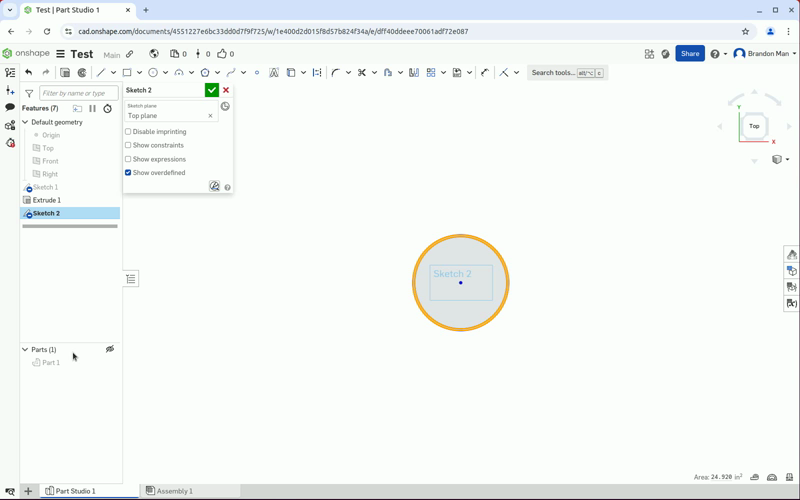
key(shift+e)
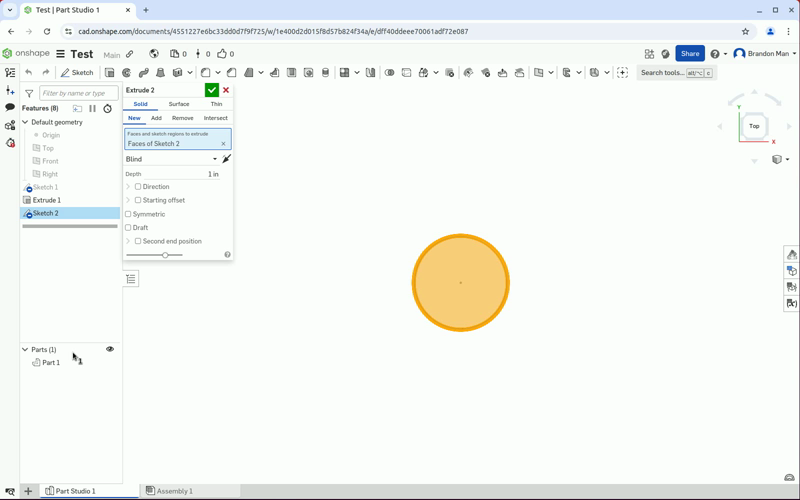
mouse_move(143, 106)
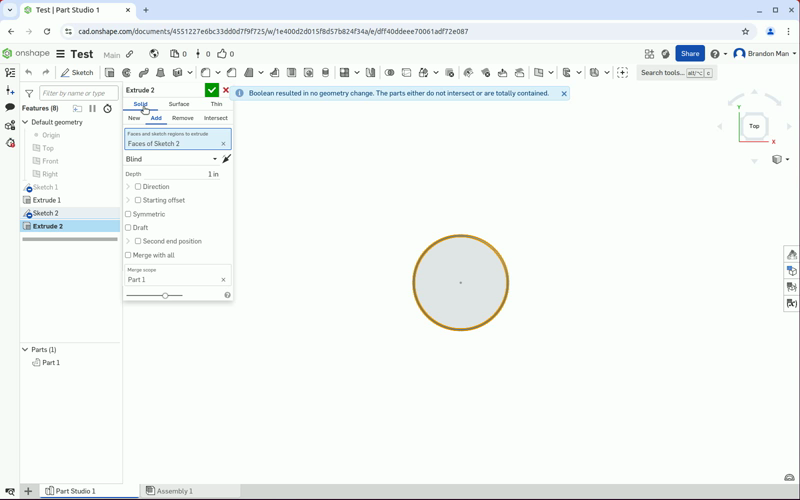
click(143, 106)
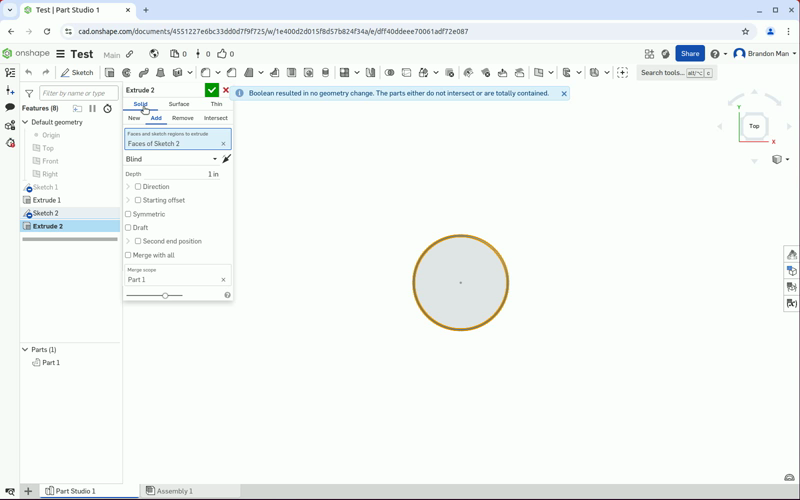
mouse_move(137, 120)
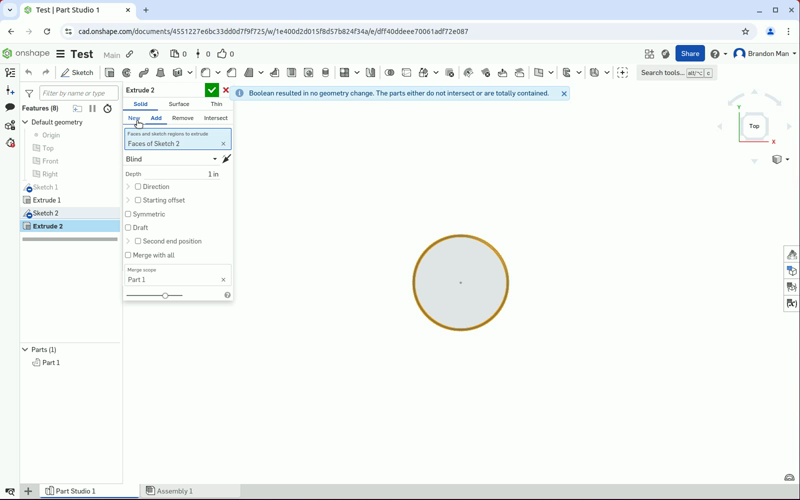
click(137, 120)
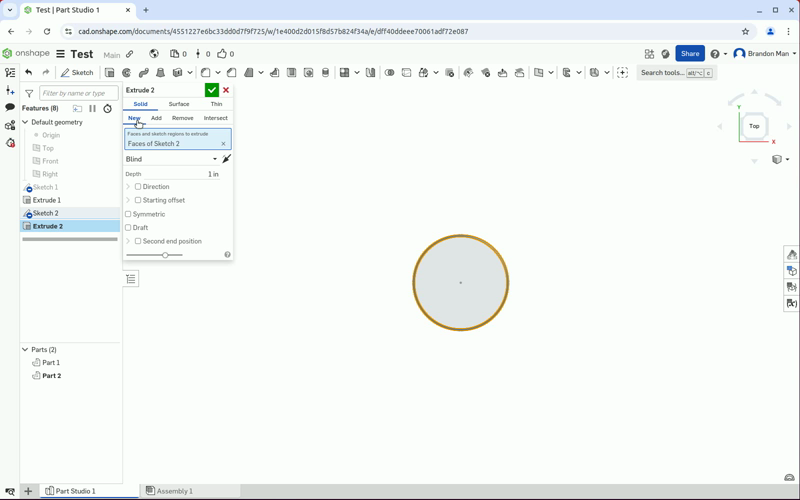
key(tab, 4)
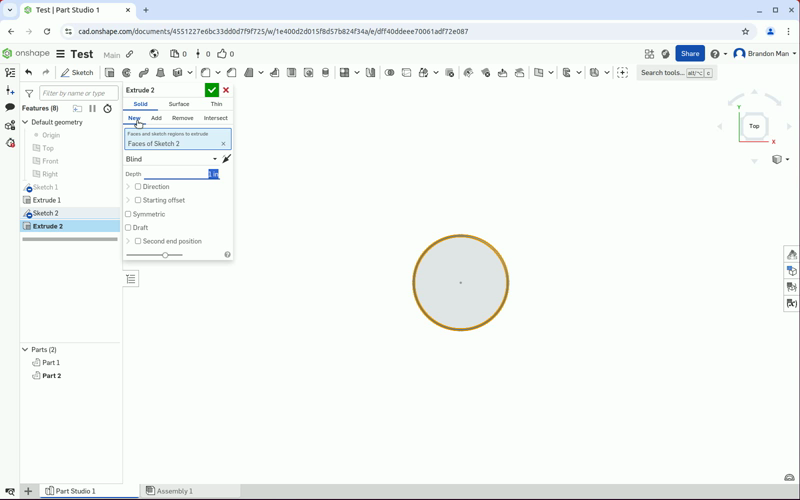
text(-0.963)
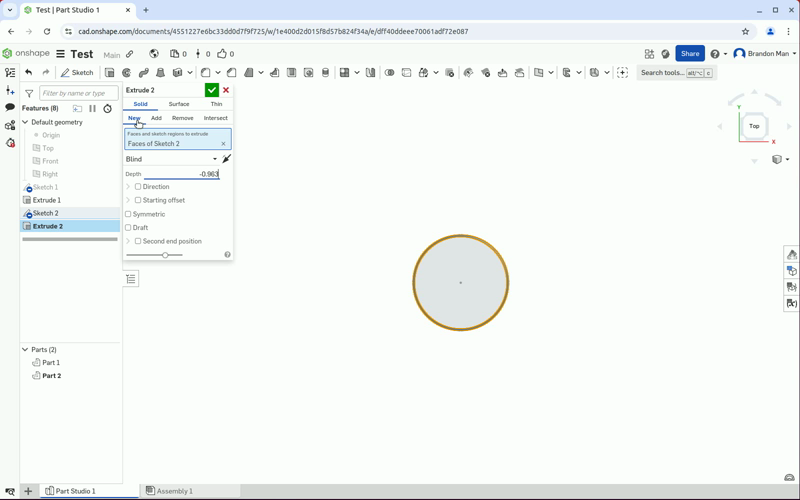
key(enter)
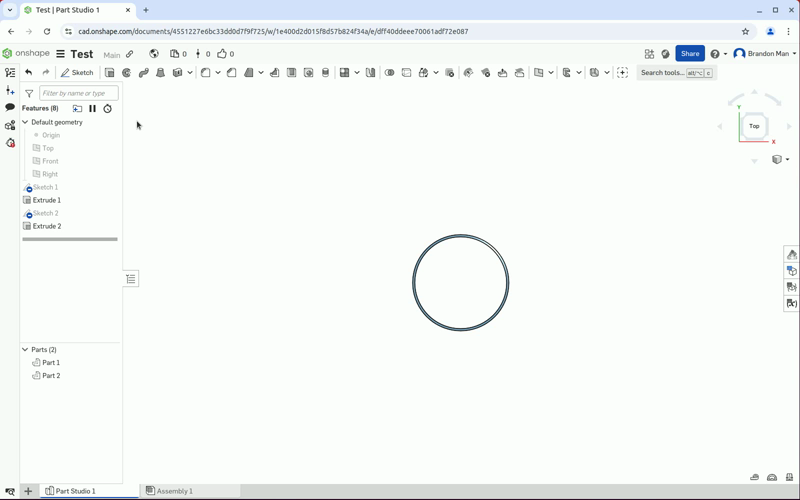
key(shift+h)
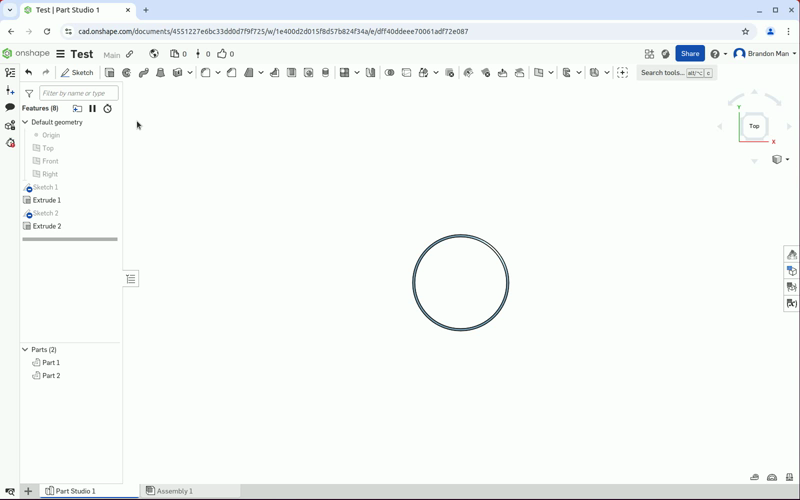
key(shift+h)
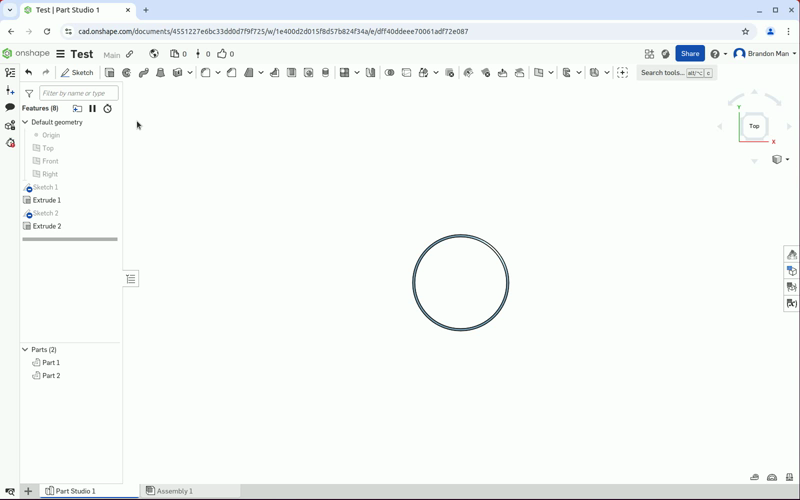
mouse_move(73, 189)
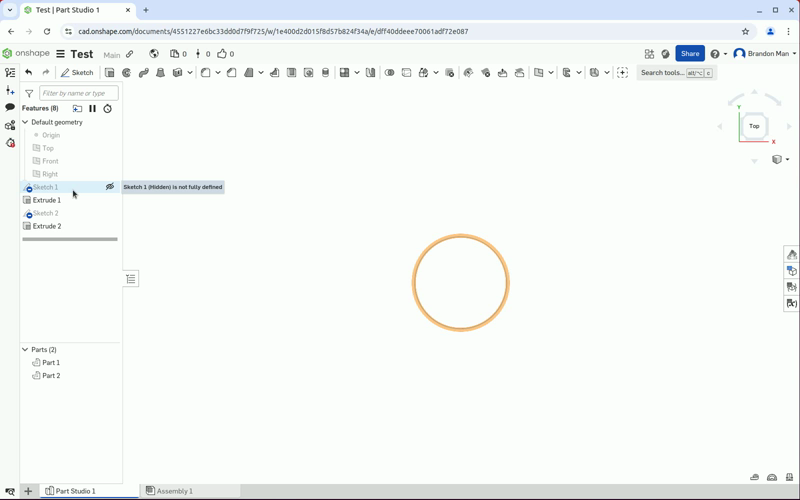
click(73, 189)
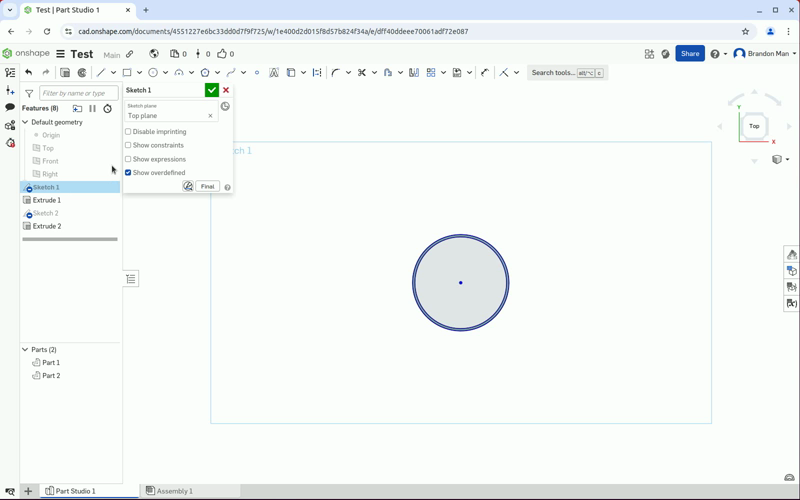
mouse_move(229, 92)
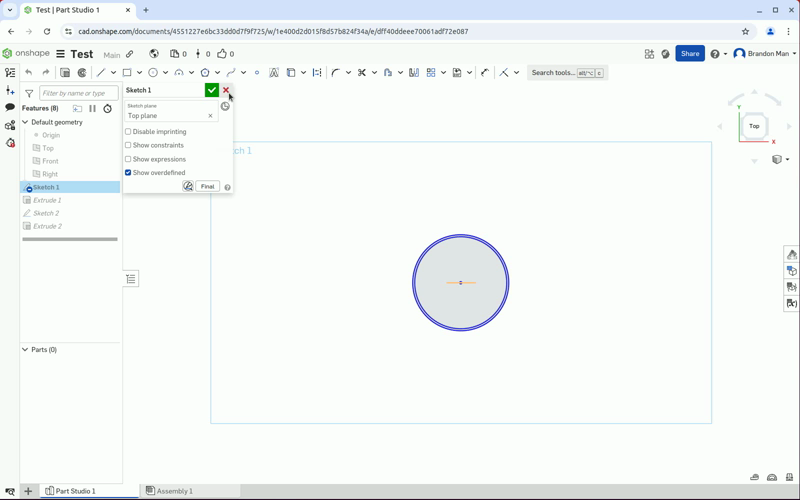
click(229, 92)
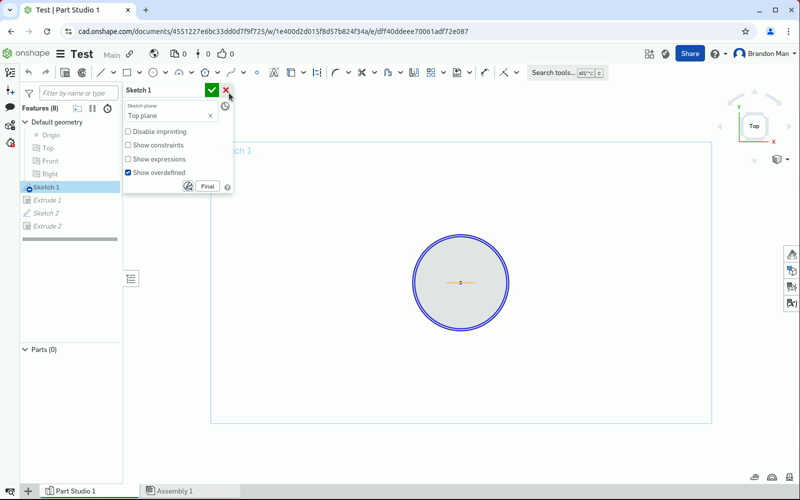
key(shift+s)
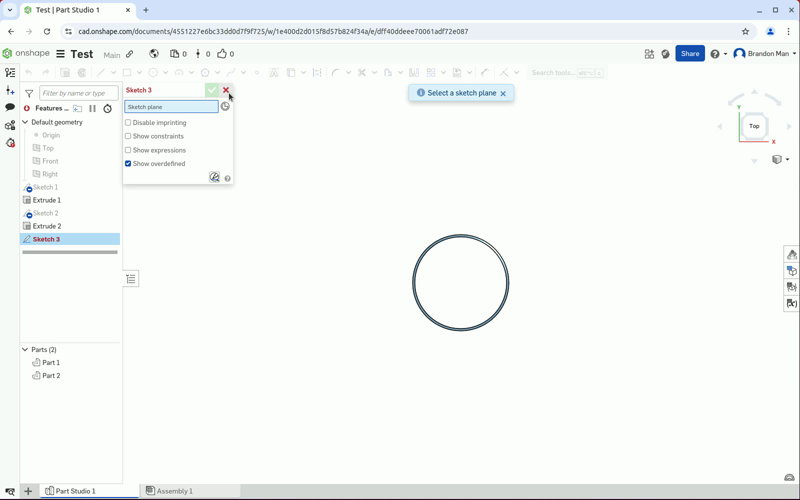
mouse_move(73, 150)
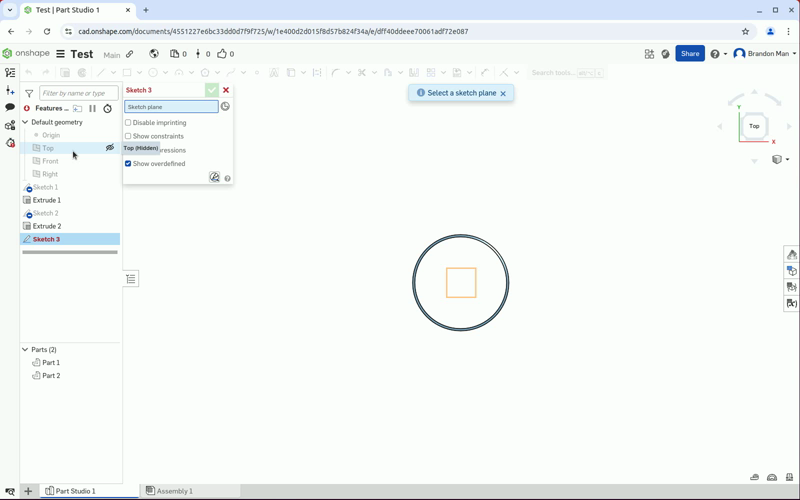
click(73, 150)
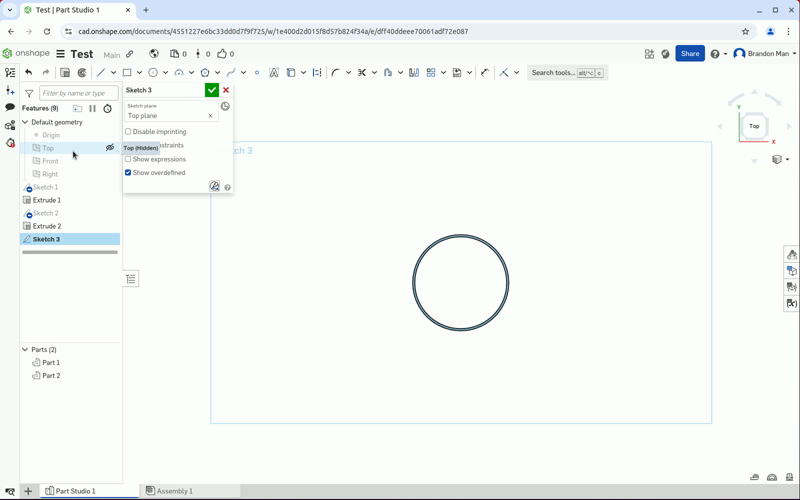
mouse_move(73, 352)
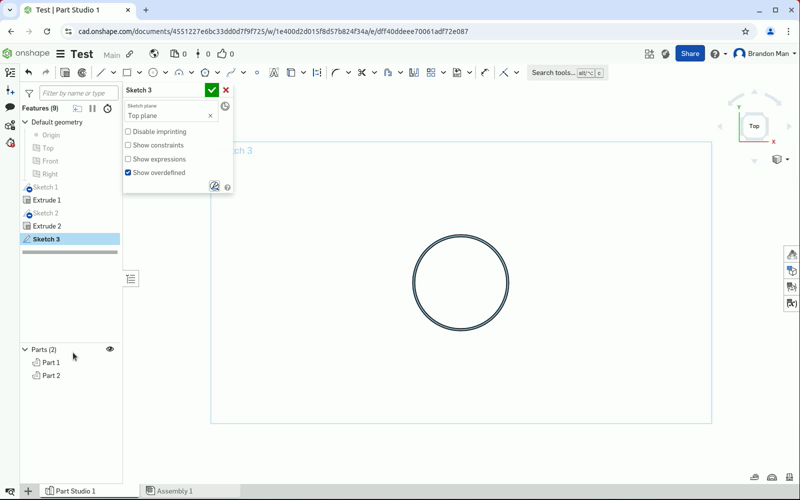
key(y)
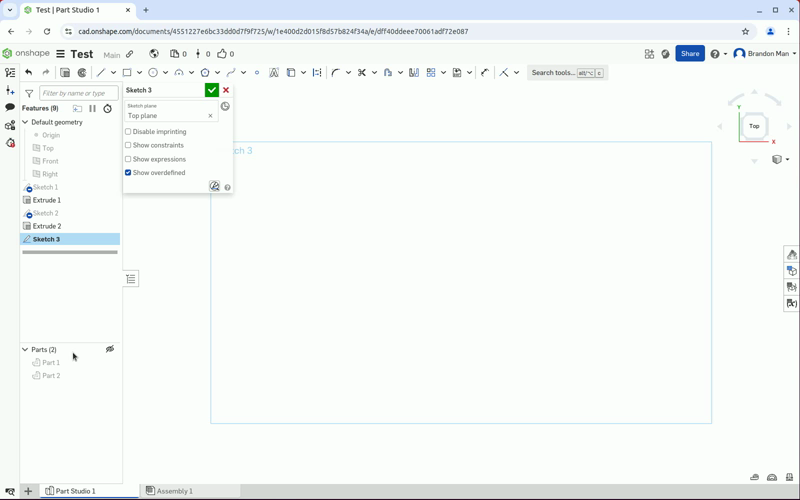
key(c)
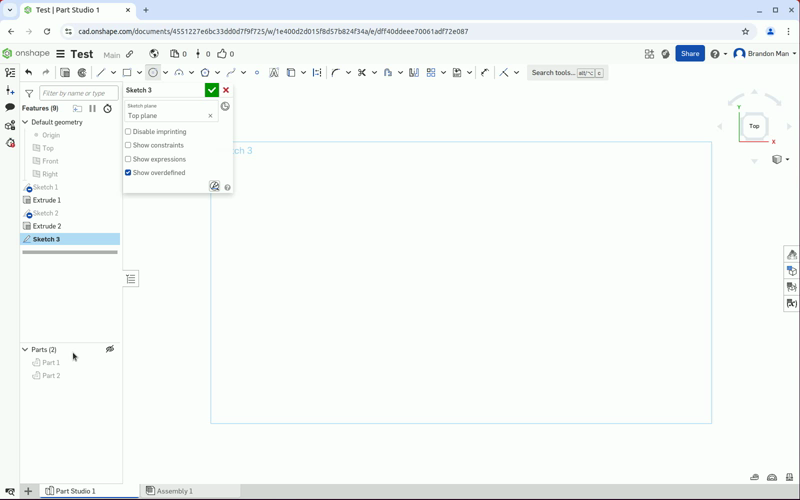
key_down(shift)
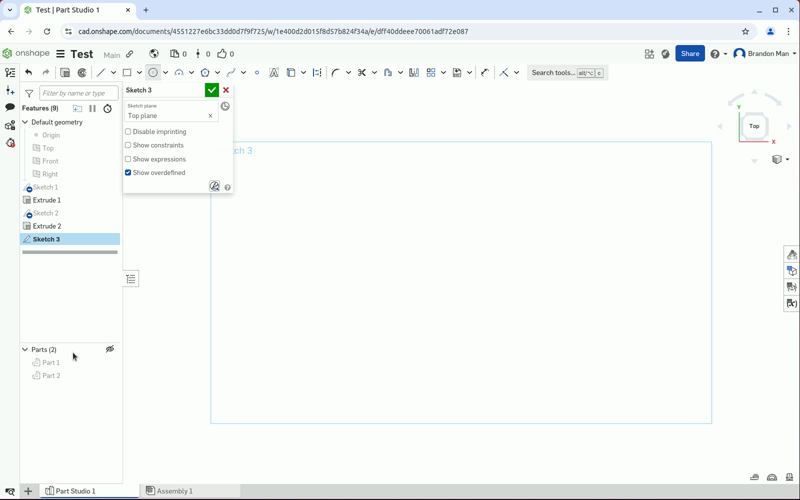
mouse_move(461, 282)
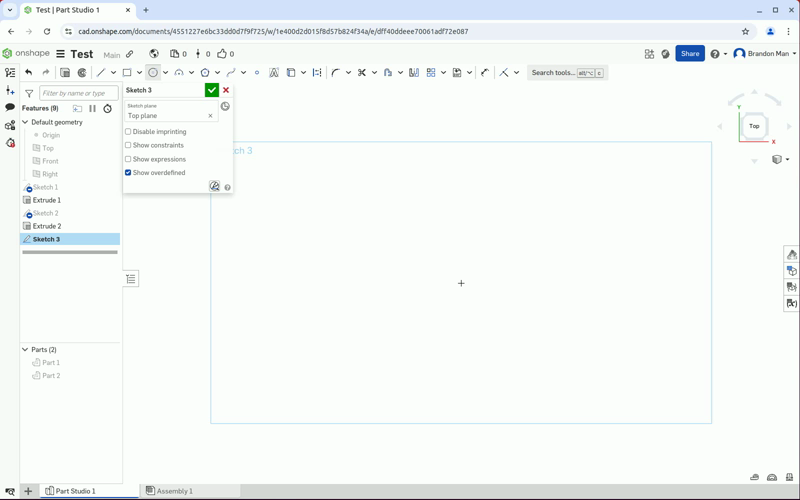
click(461, 282)
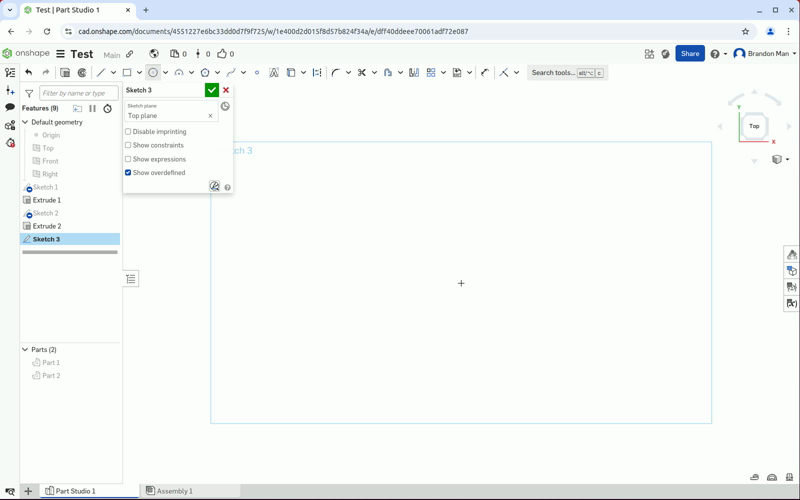
key_up(shift)
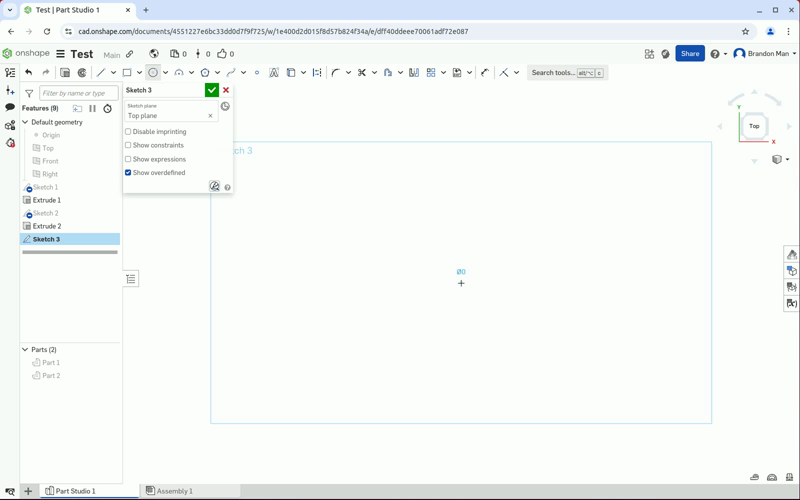
mouse_move(507, 282)
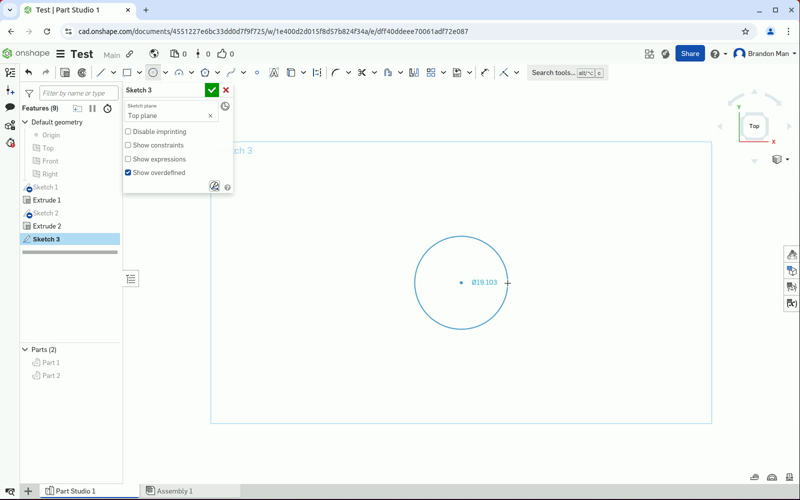
click(507, 282)
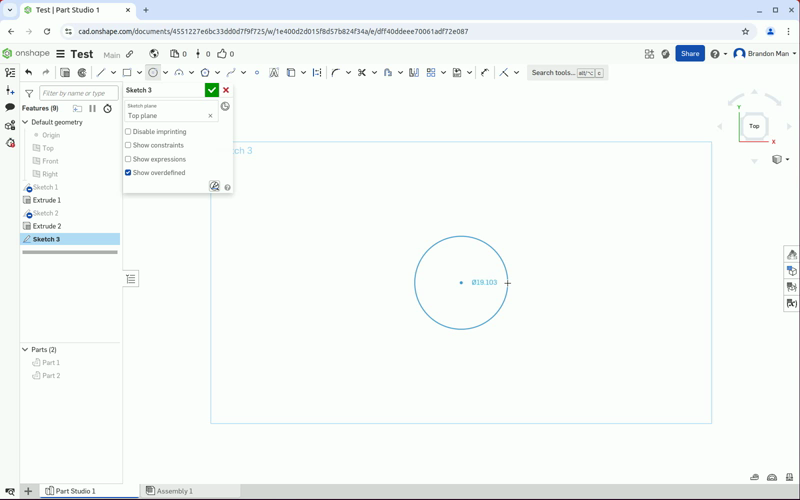
key(esc)
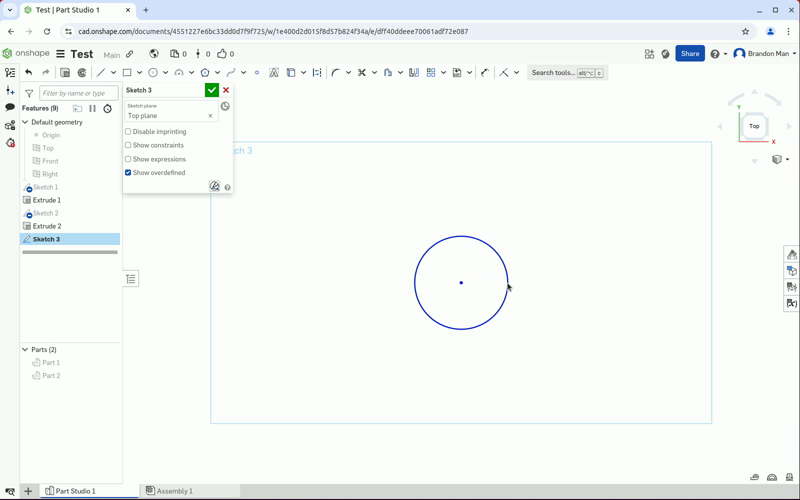
key(c)
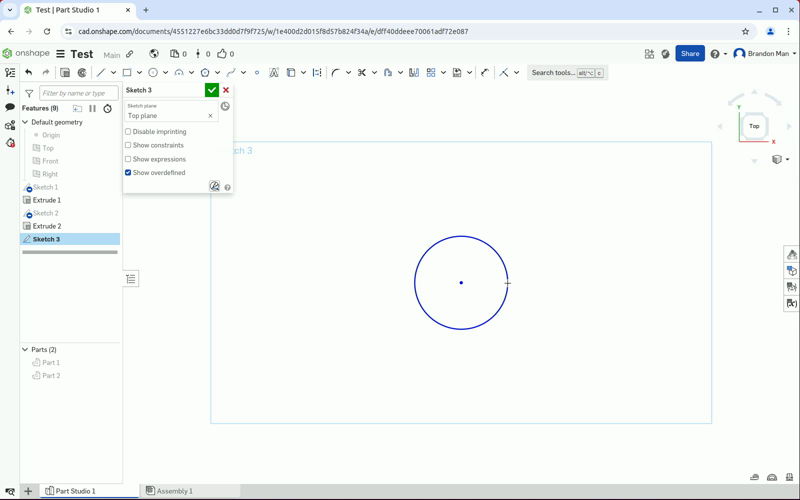
key_down(shift)
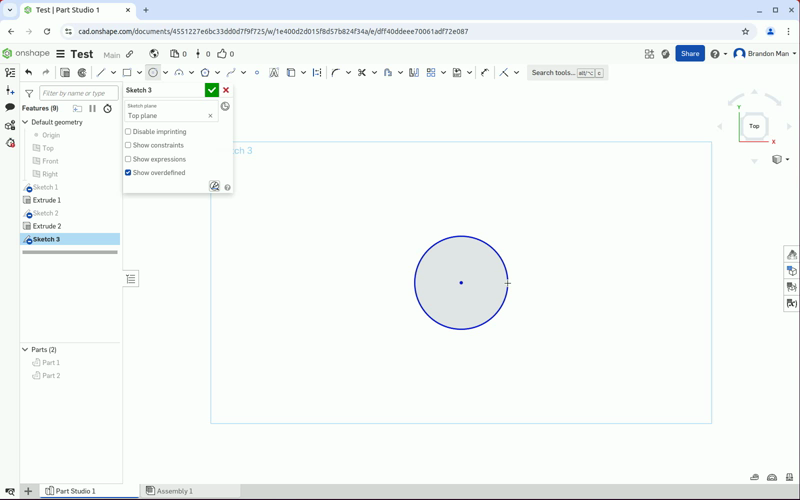
mouse_move(427, 282)
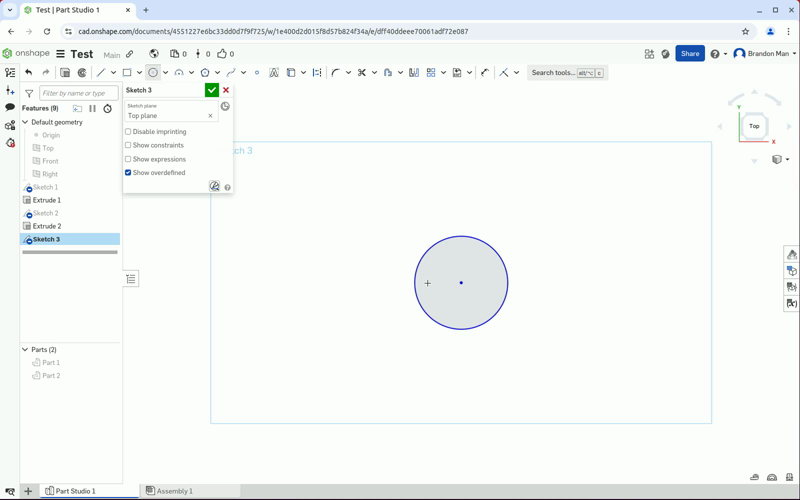
click(427, 282)
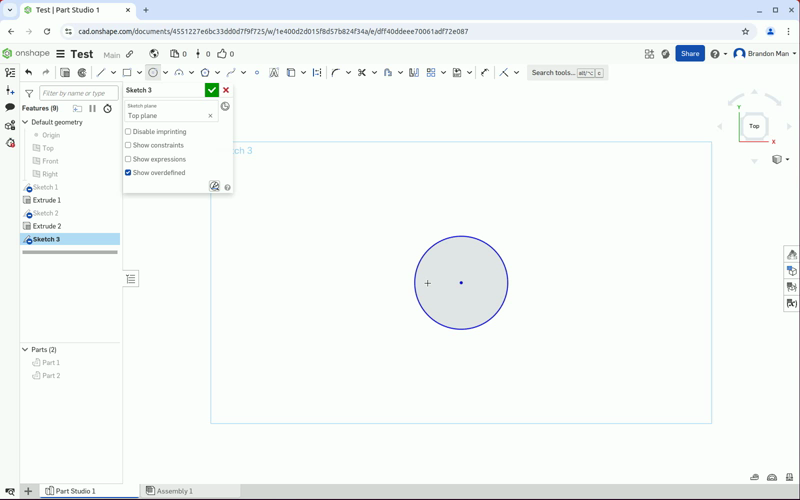
key_up(shift)
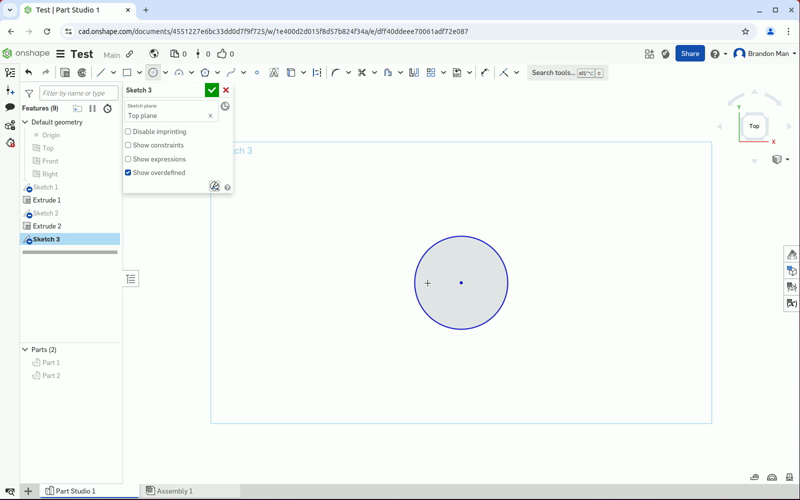
mouse_move(431, 282)
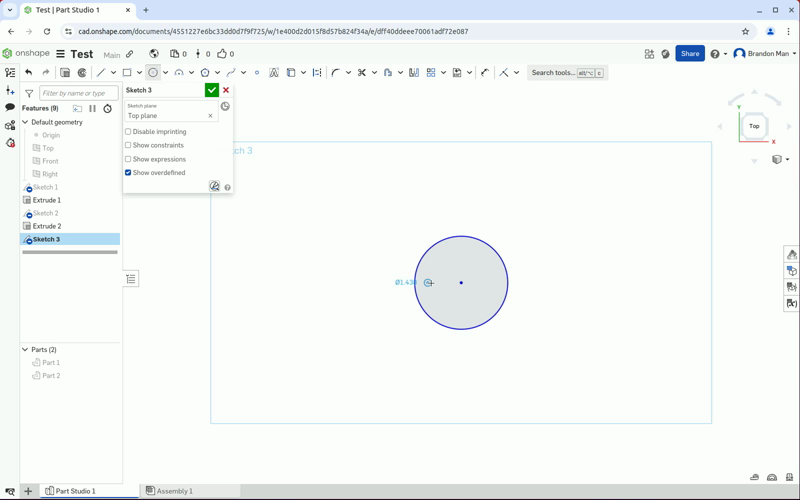
click(431, 282)
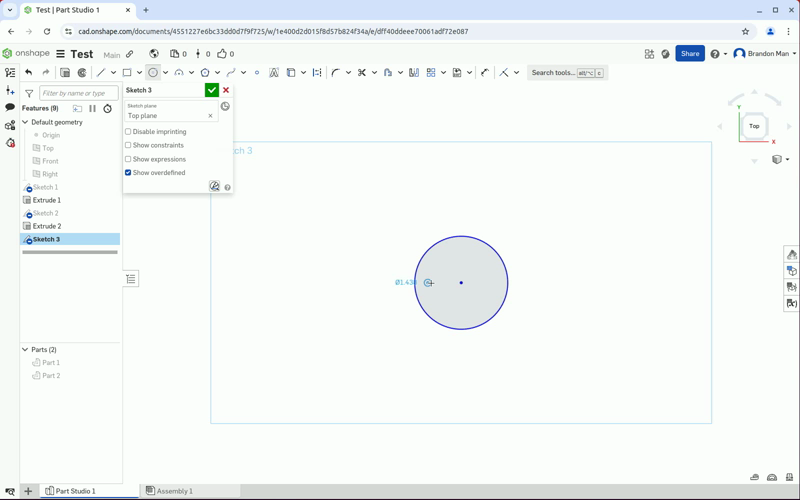
key(esc)
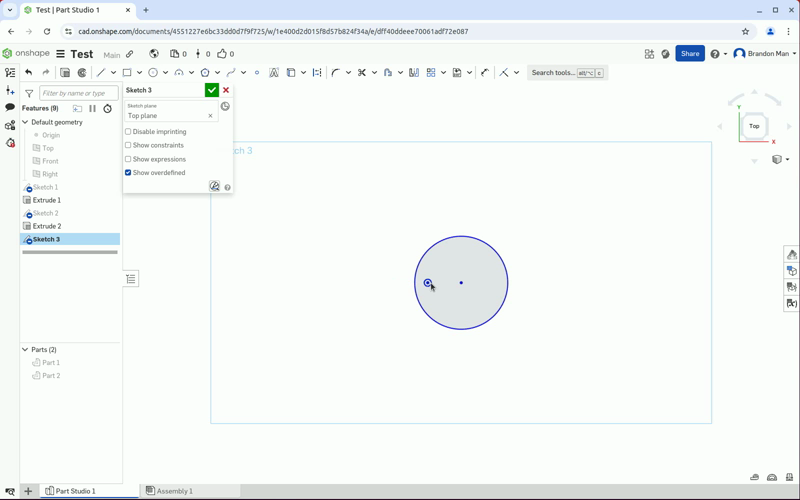
key(c)
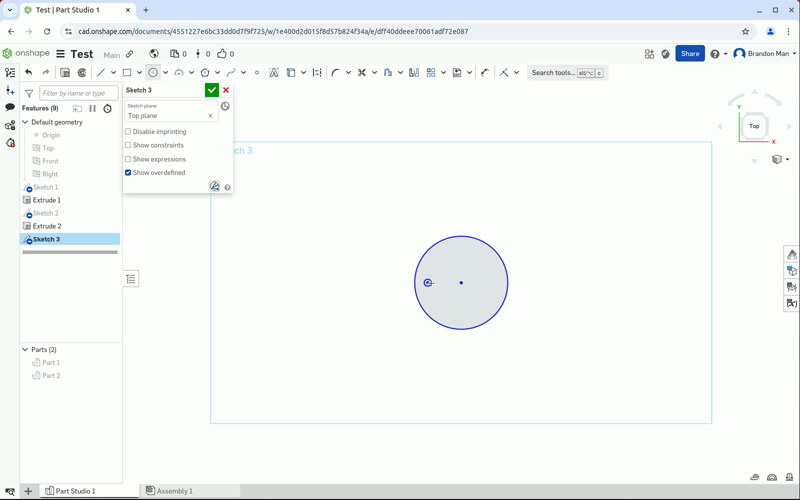
key_down(shift)
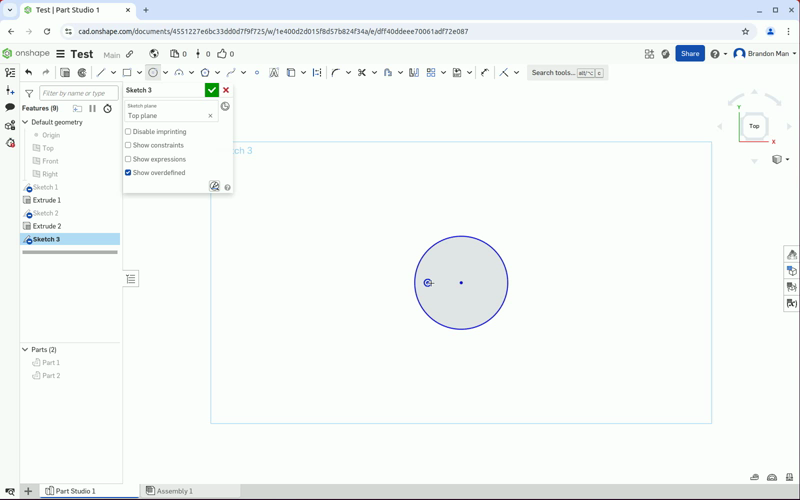
mouse_move(461, 282)
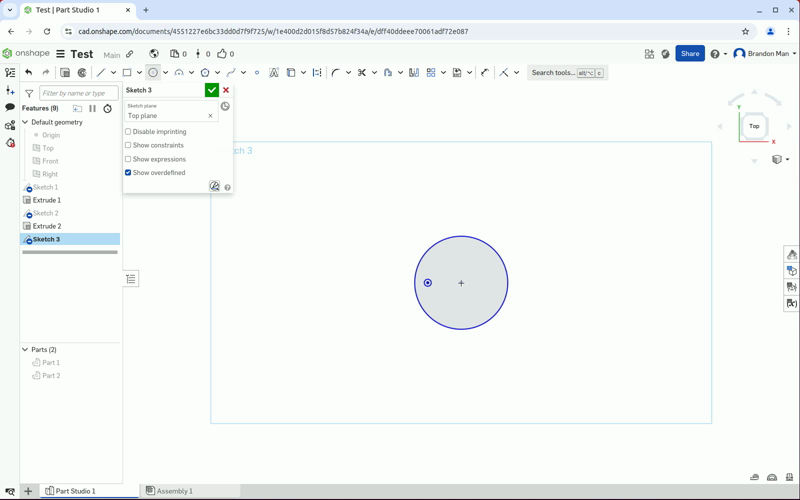
click(461, 282)
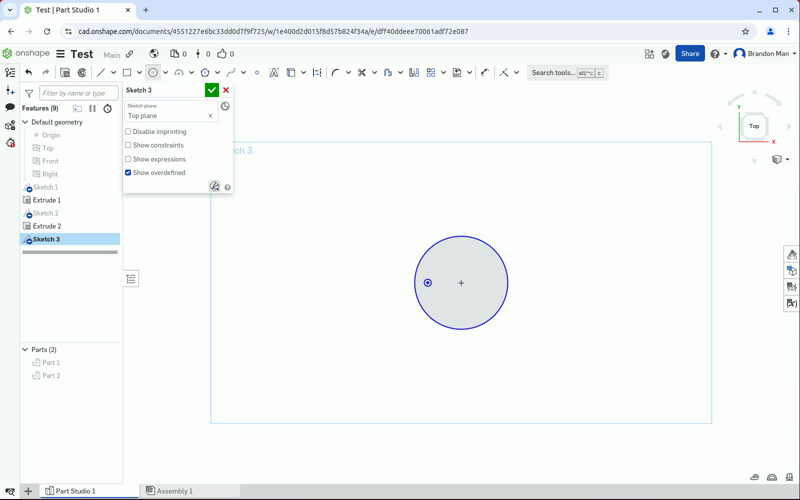
key_up(shift)
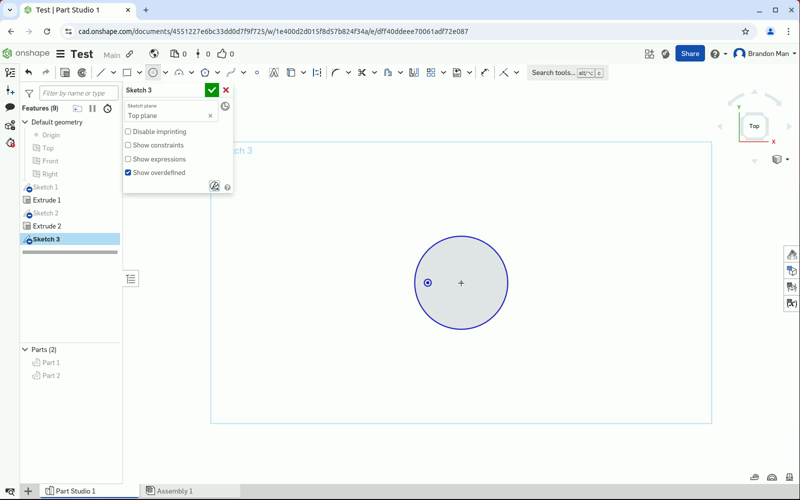
mouse_move(486, 282)
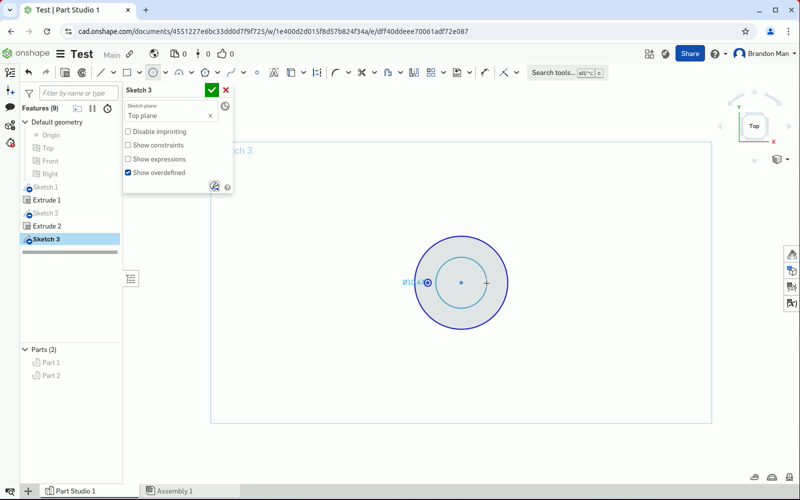
click(486, 282)
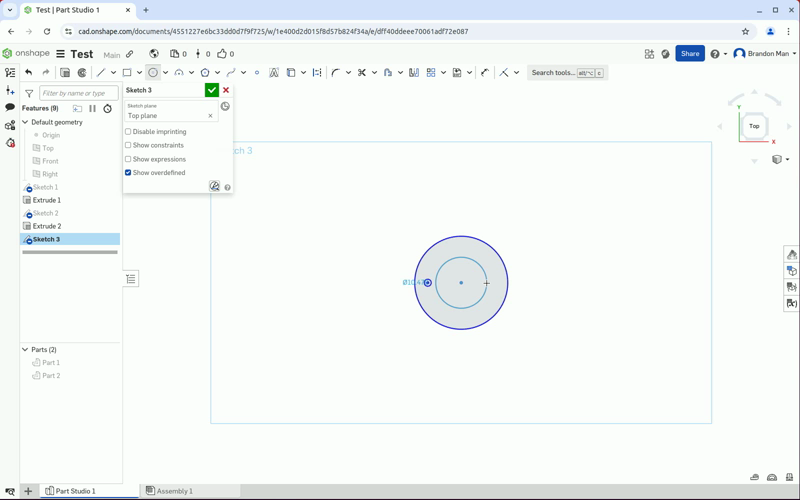
key(esc)
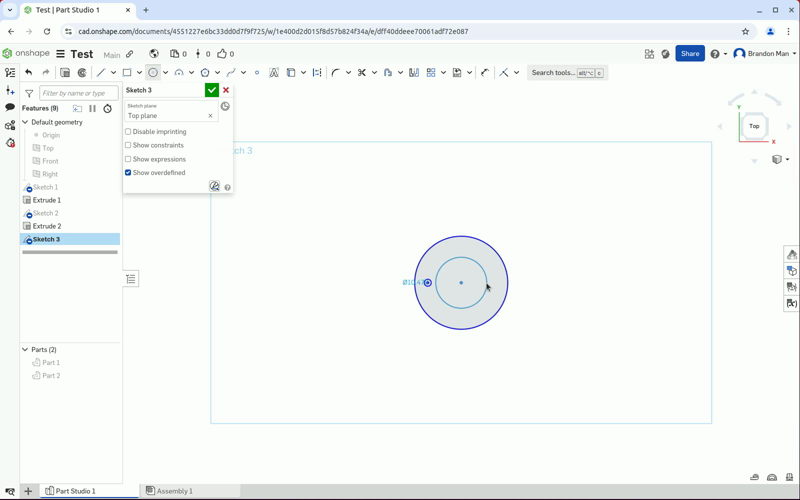
key(c)
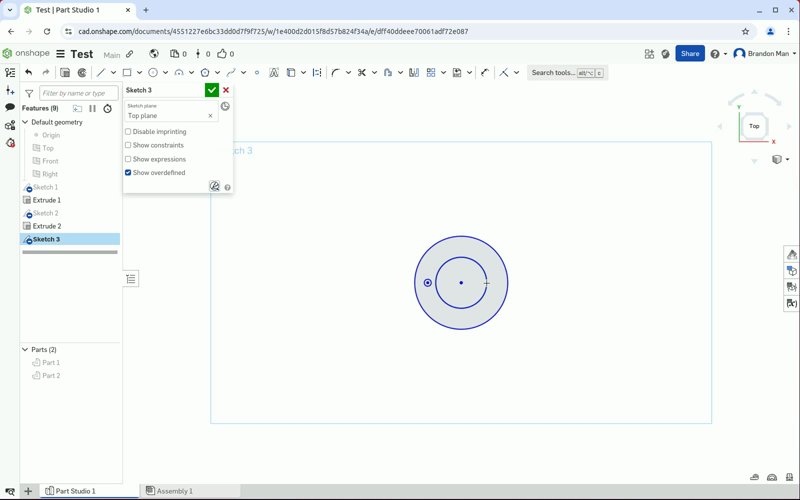
key_down(shift)
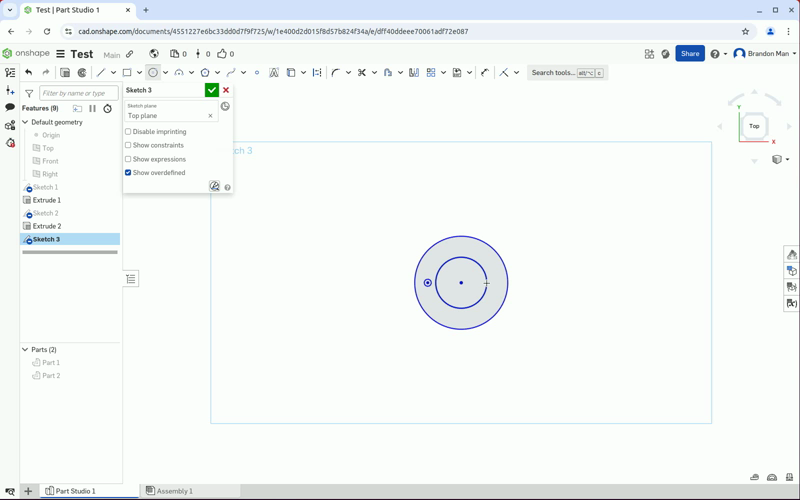
mouse_move(461, 316)
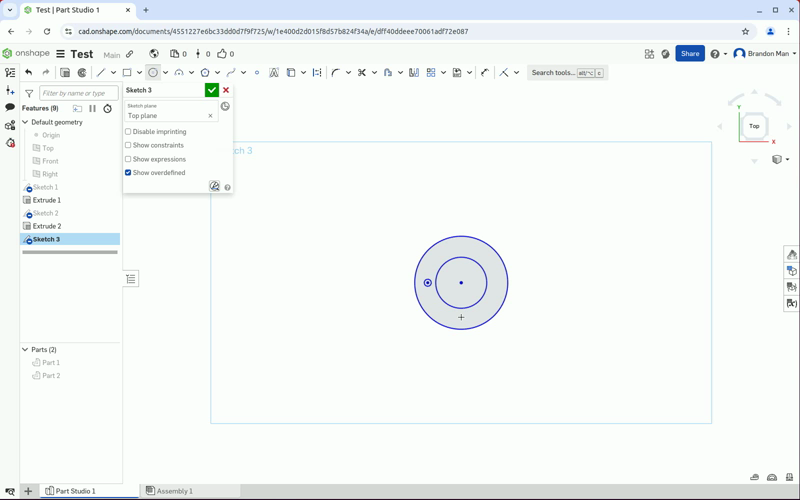
click(461, 316)
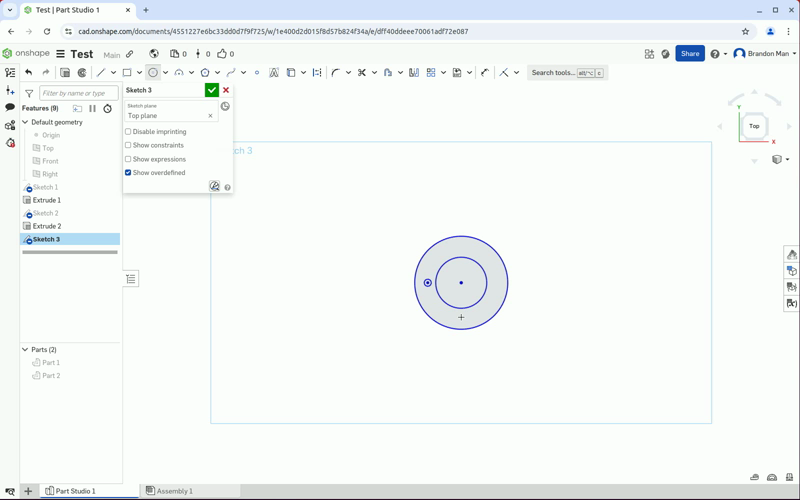
key_up(shift)
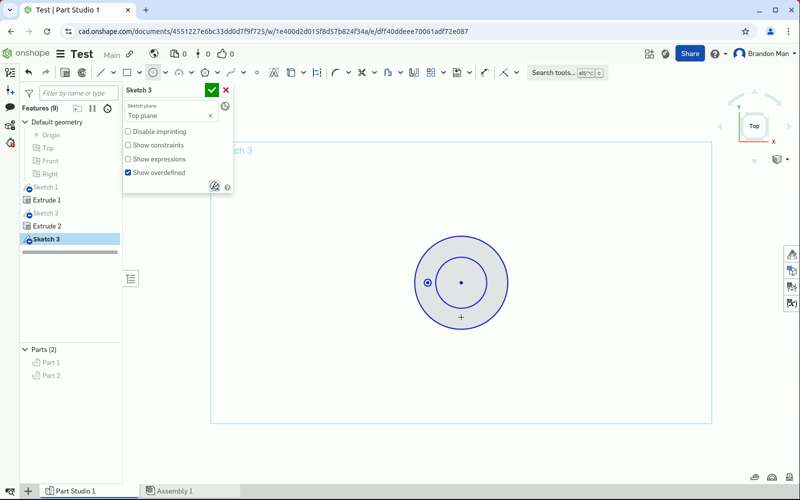
mouse_move(465, 316)
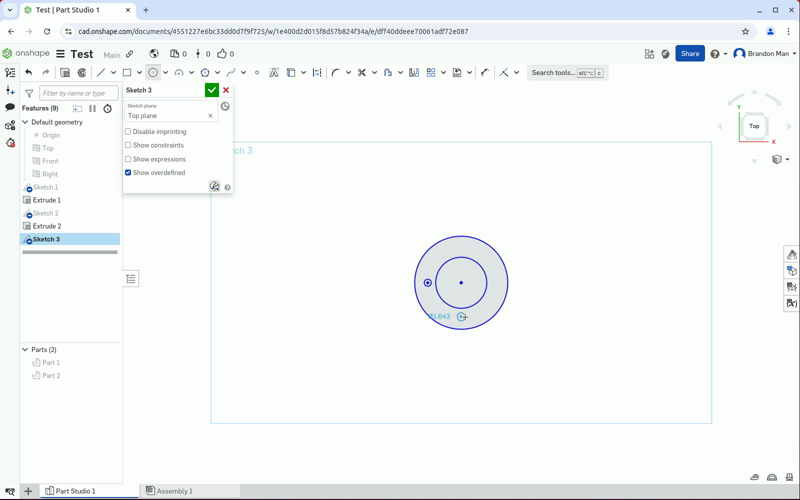
click(465, 316)
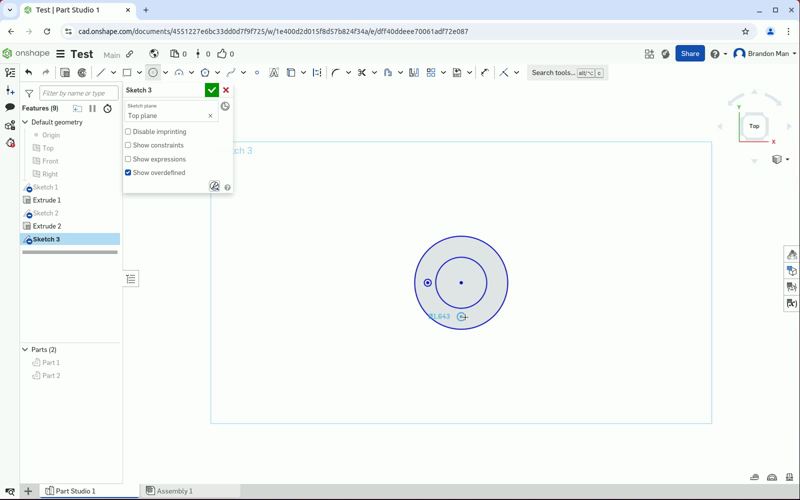
key(esc)
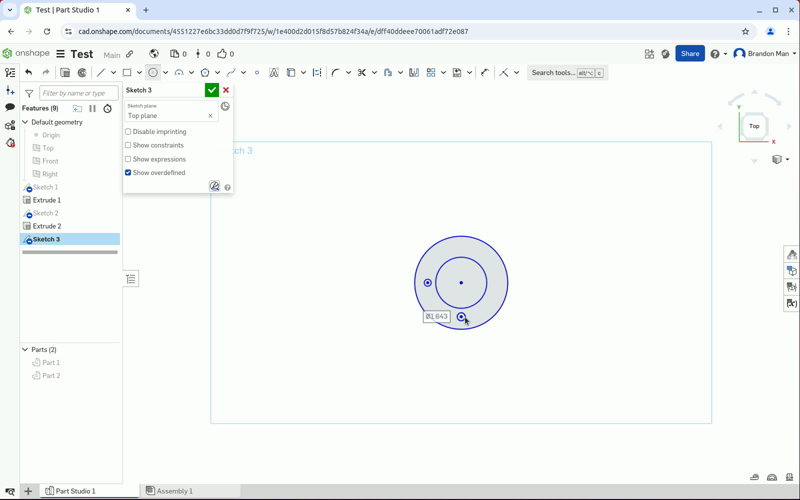
key(c)
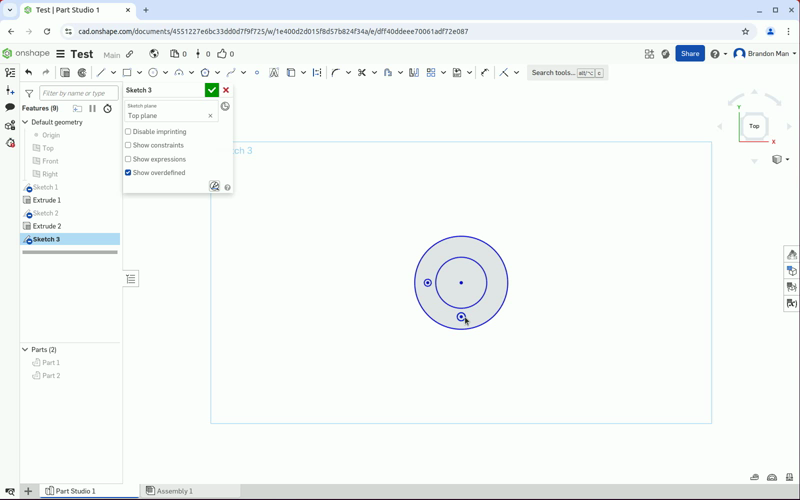
key_down(shift)
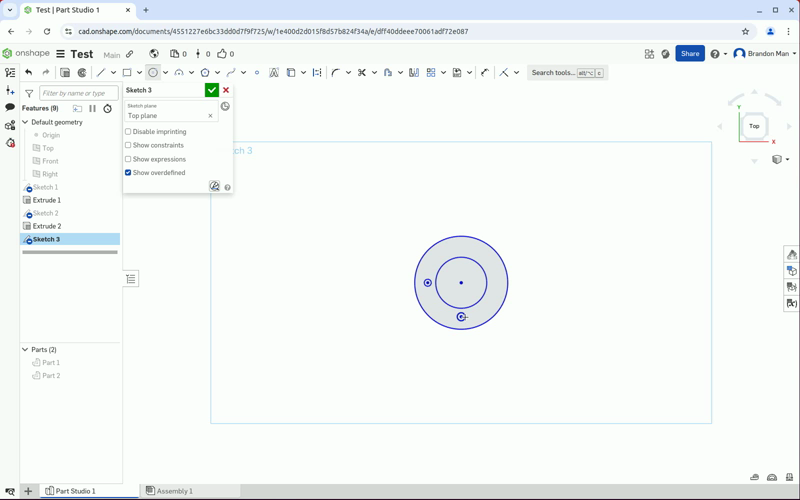
mouse_move(461, 249)
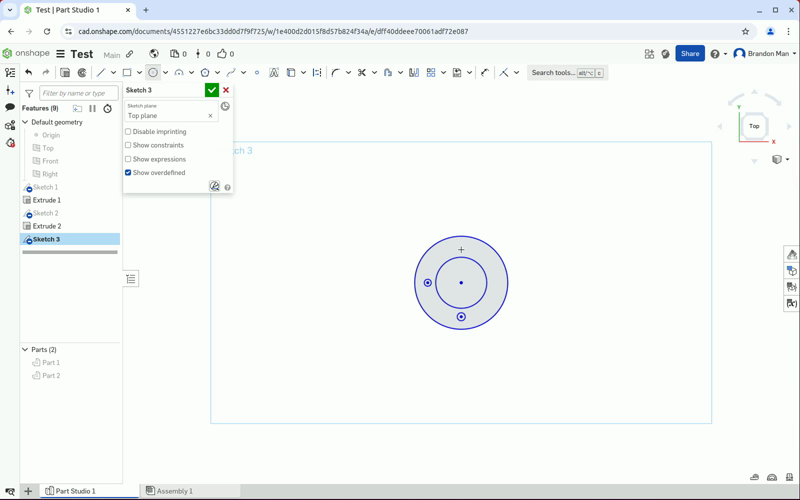
click(461, 249)
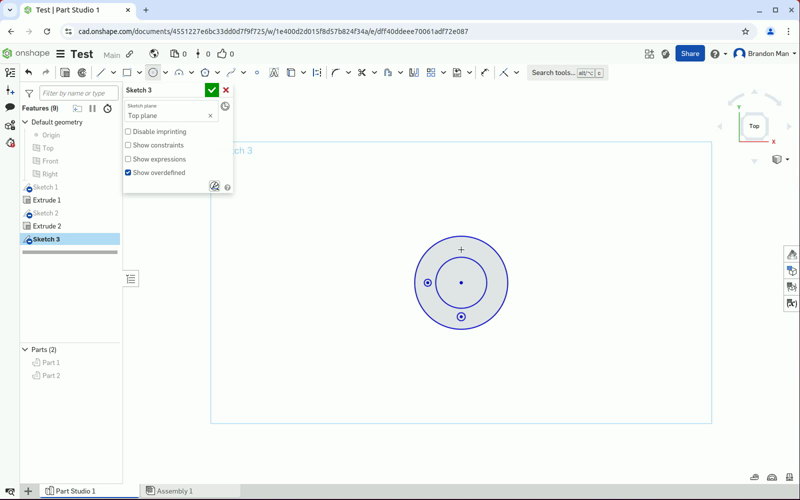
key_up(shift)
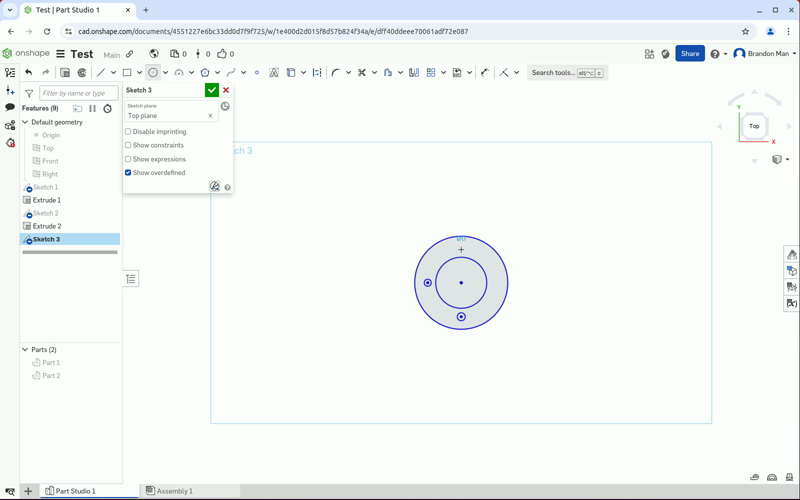
mouse_move(465, 249)
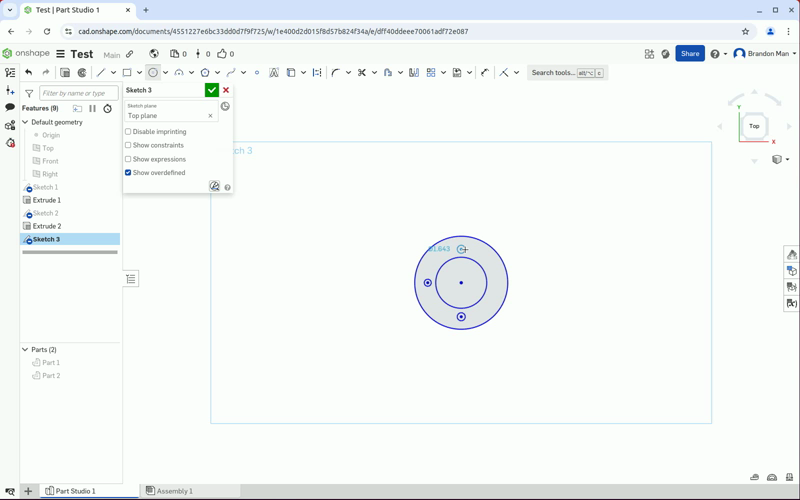
click(465, 249)
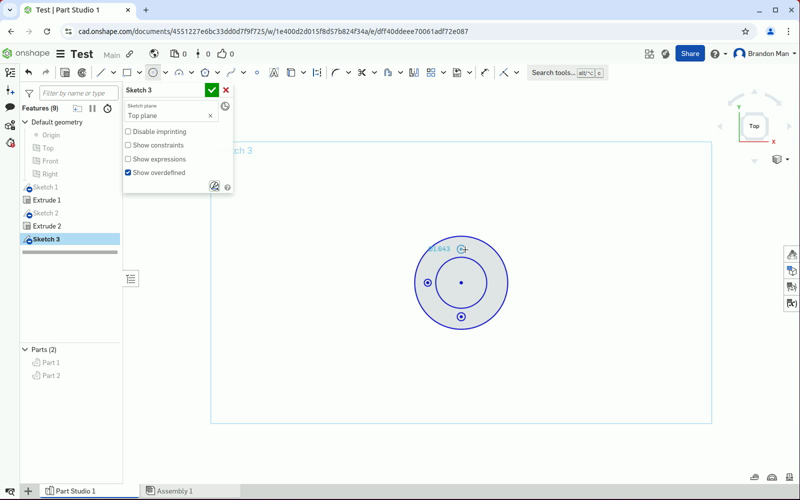
key(esc)
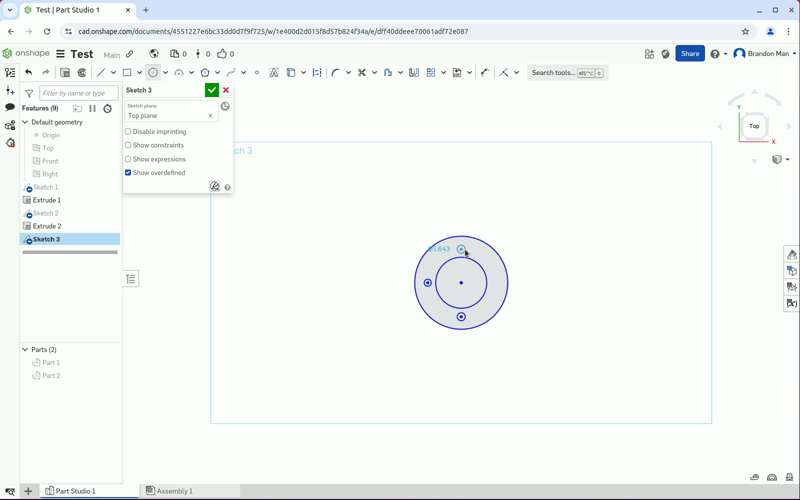
key(c)
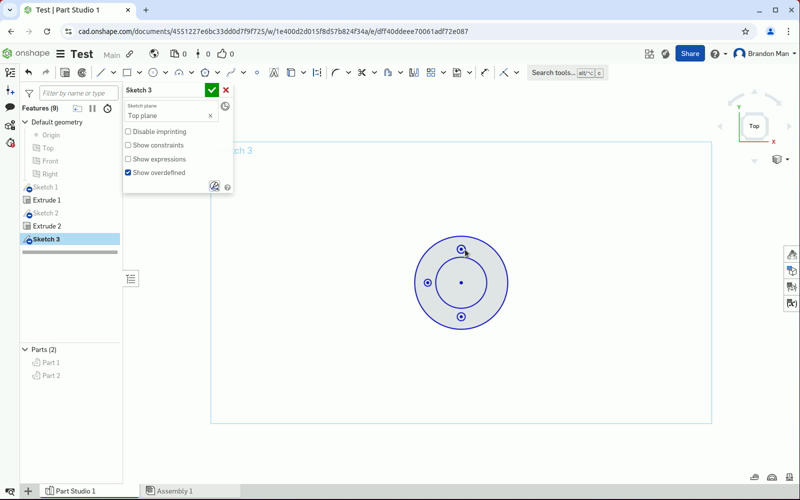
key_down(shift)
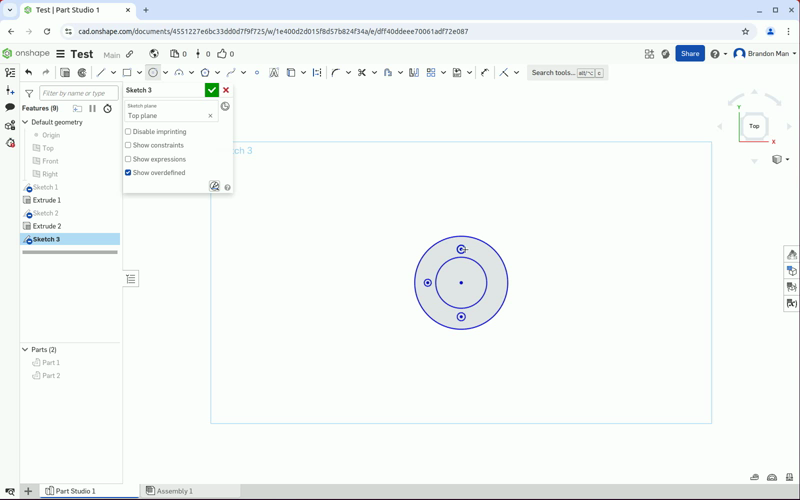
mouse_move(494, 282)
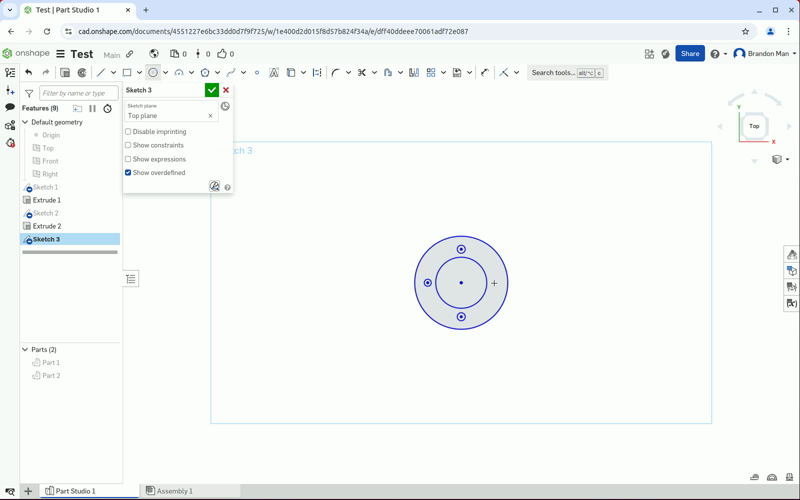
click(494, 282)
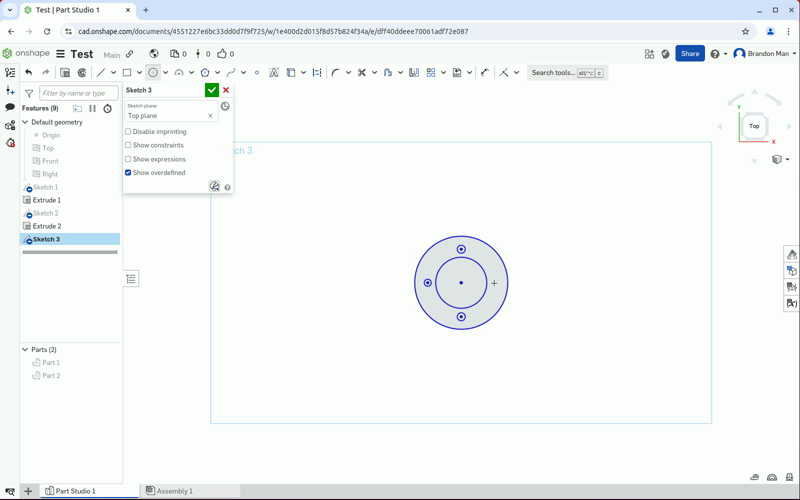
key_up(shift)
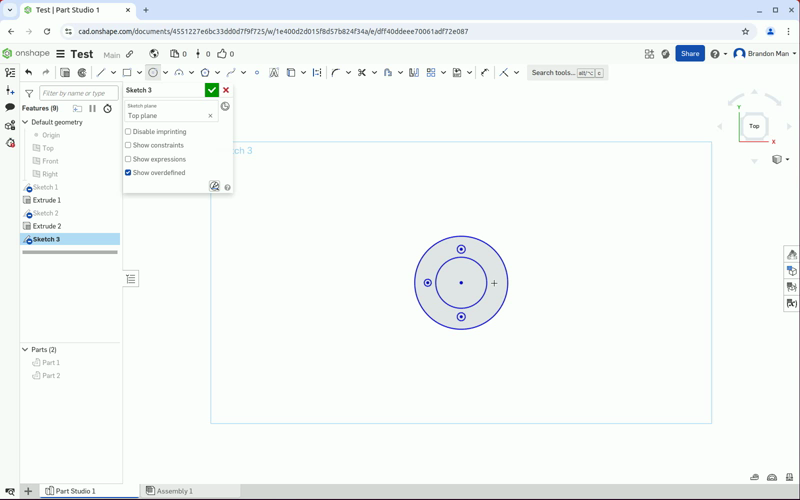
mouse_move(498, 282)
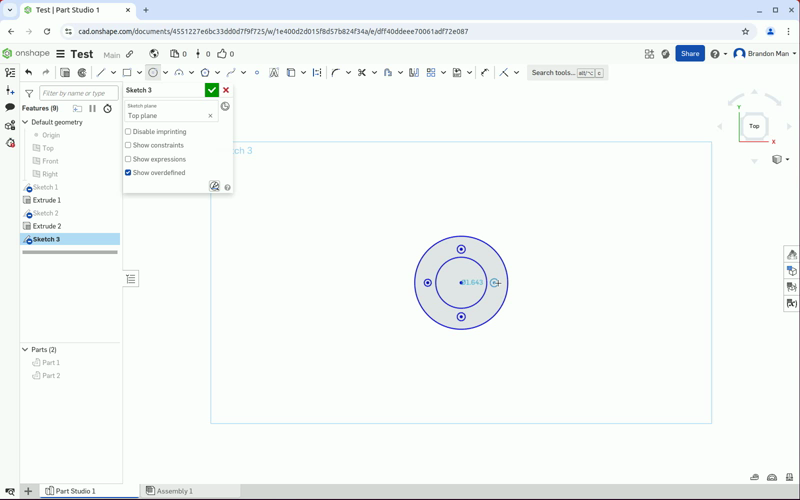
click(498, 282)
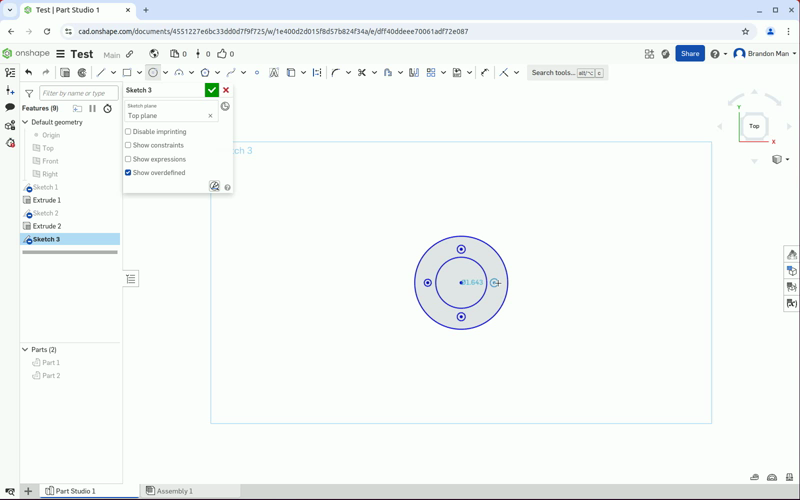
key(esc)
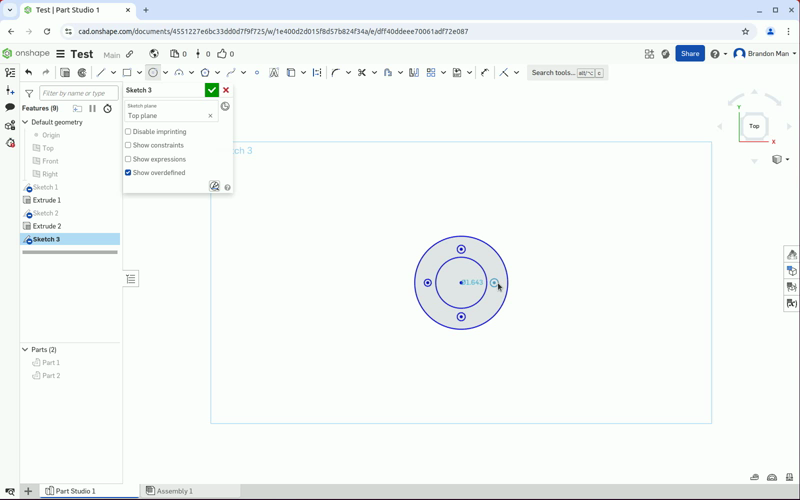
mouse_move(424, 299)
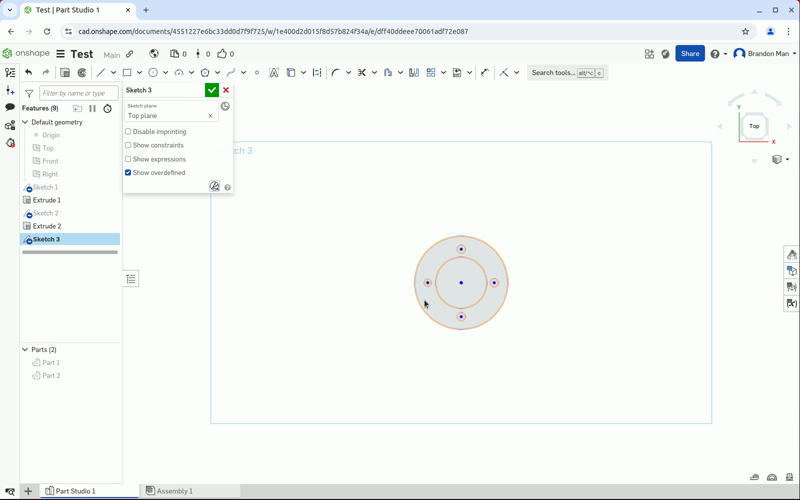
click(424, 299)
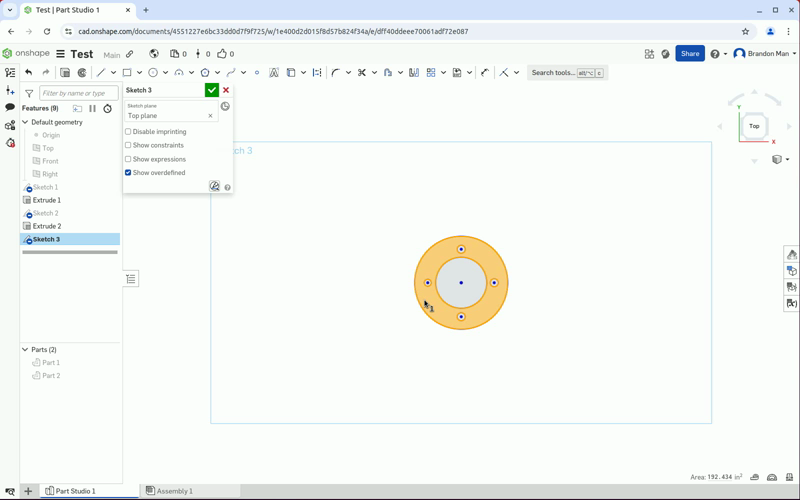
mouse_move(73, 352)
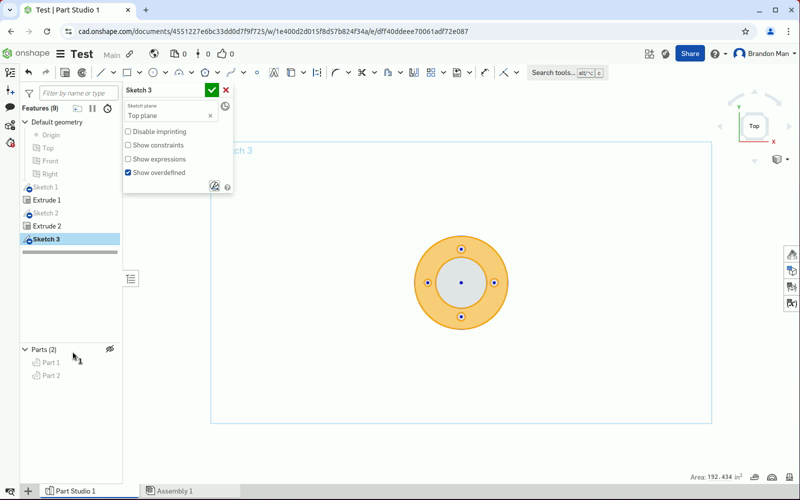
key(shift+y)
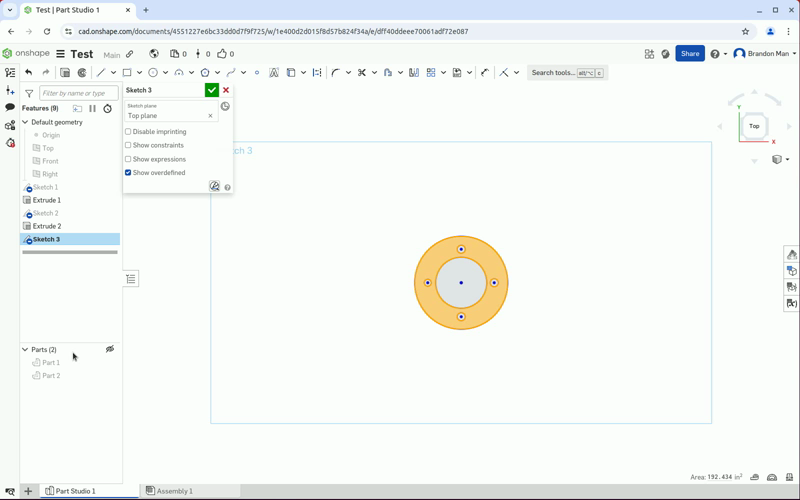
key(shift+e)
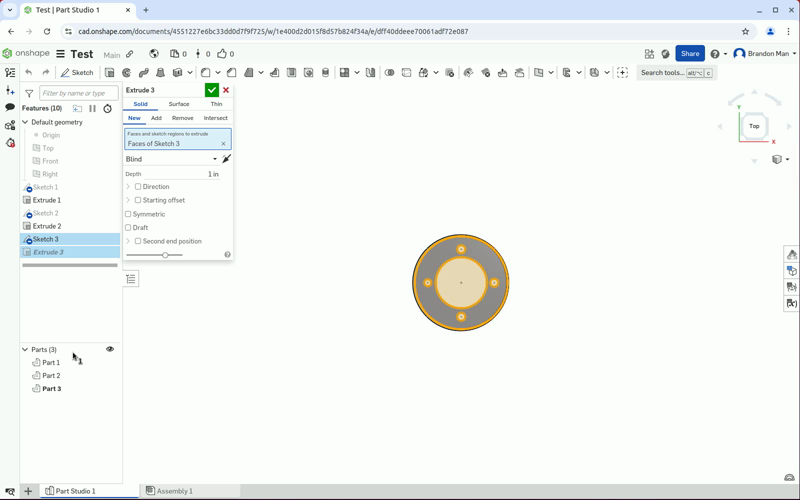
mouse_move(143, 106)
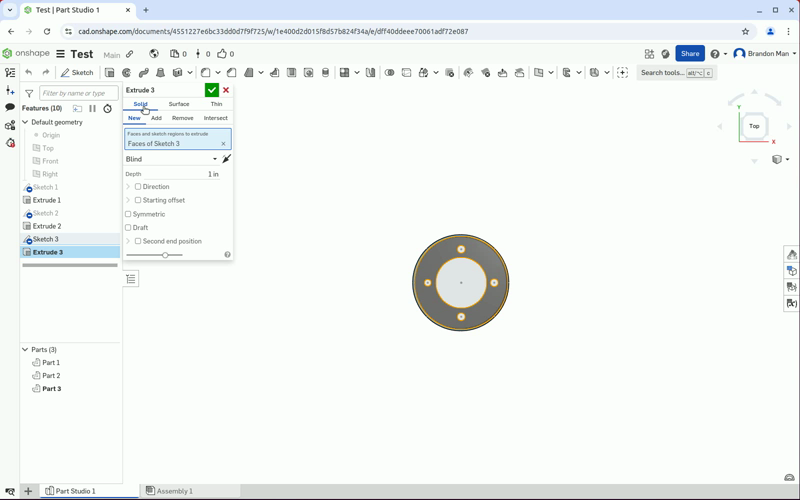
click(143, 106)
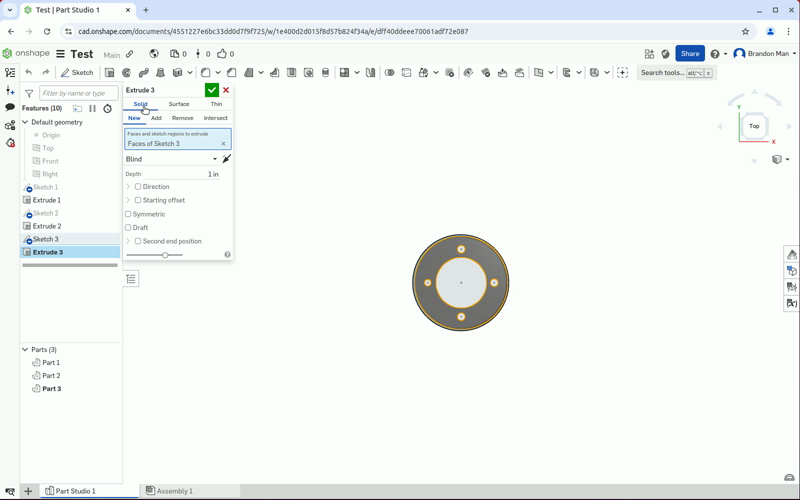
mouse_move(137, 120)
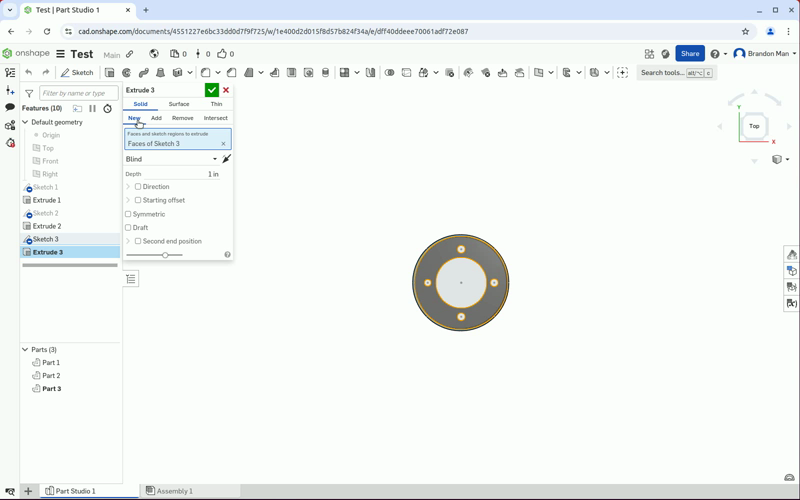
click(137, 120)
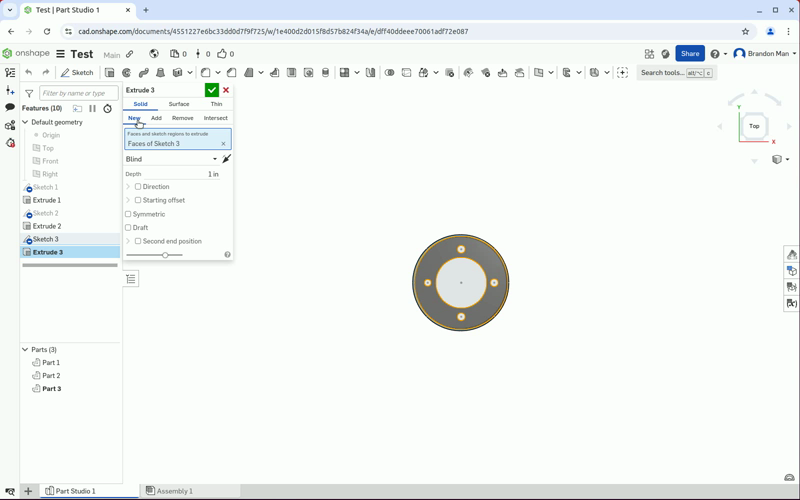
key(tab, 4)
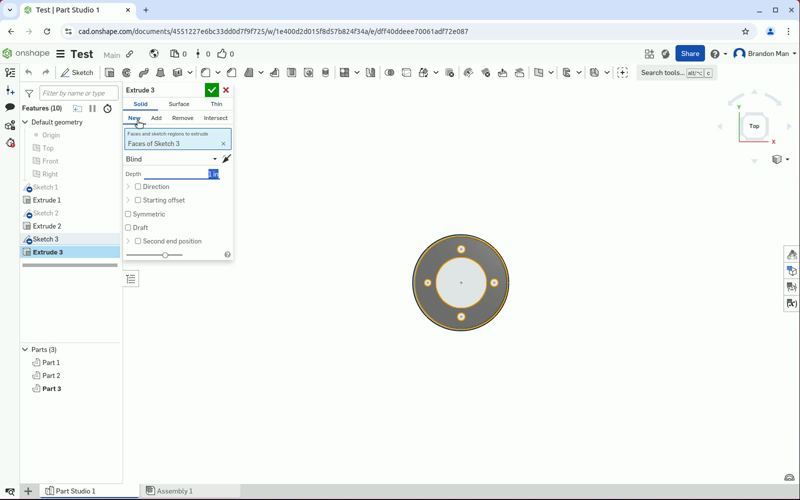
text(-0.963)
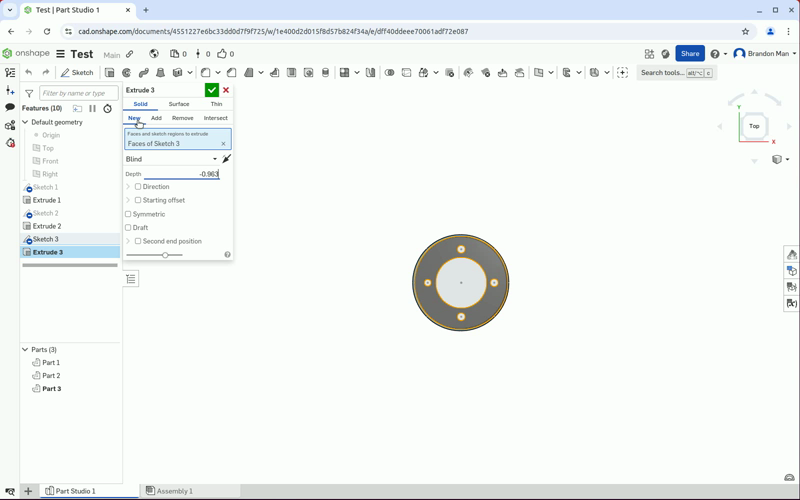
key(enter)
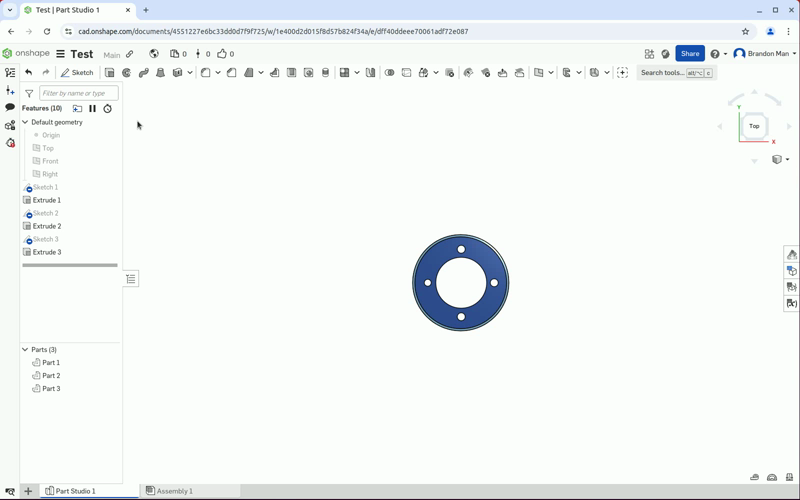
key(shift+h)
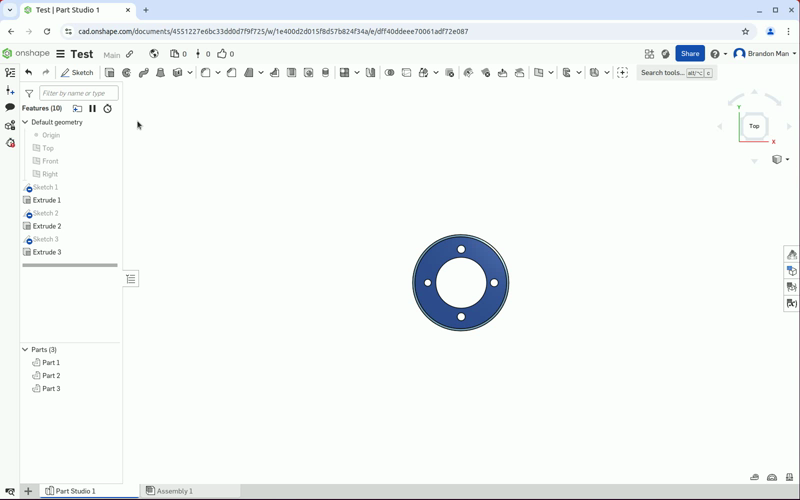
key(shift+h)
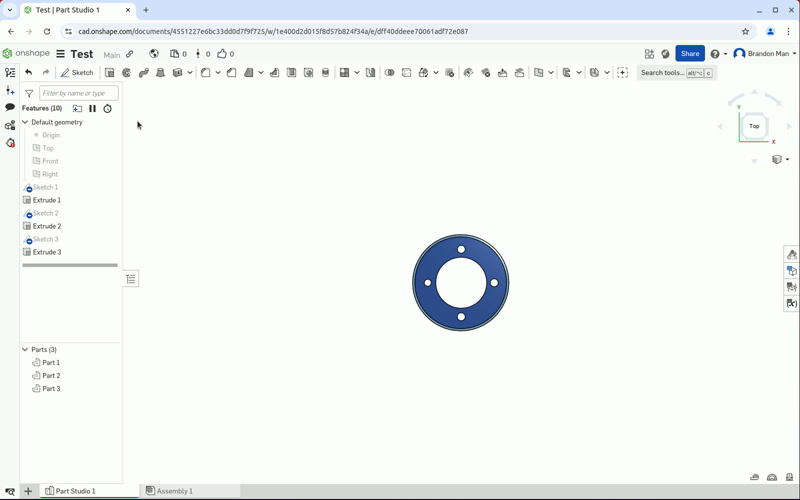
mouse_move(73, 189)
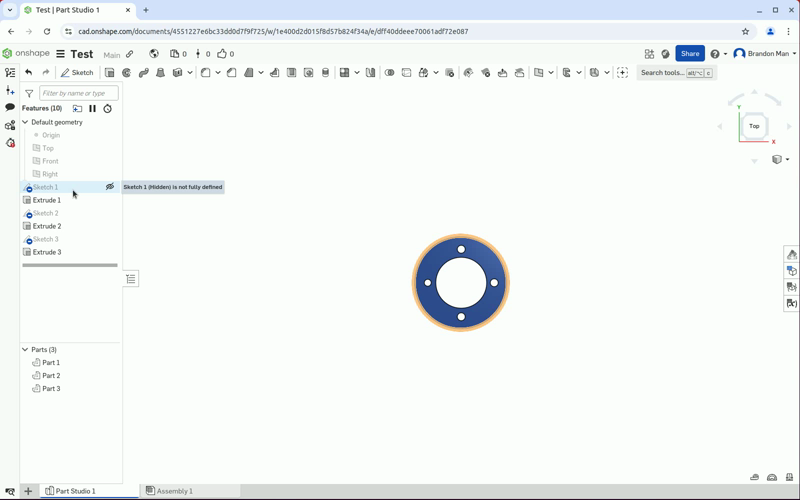
click(73, 189)
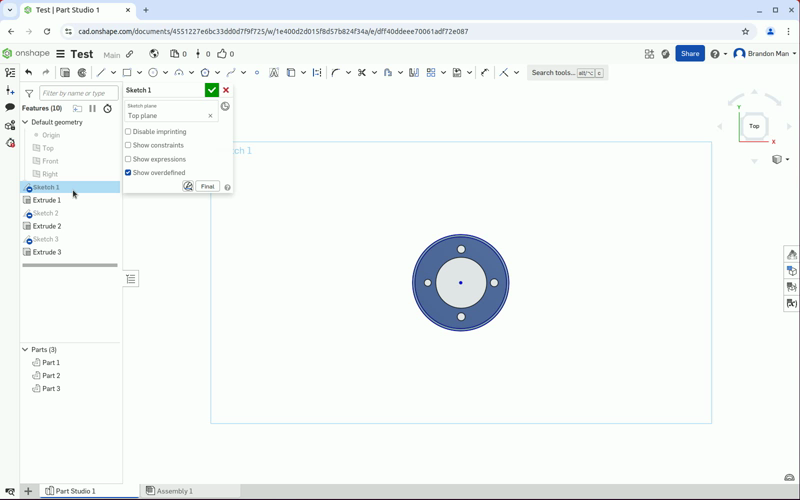
mouse_move(229, 92)
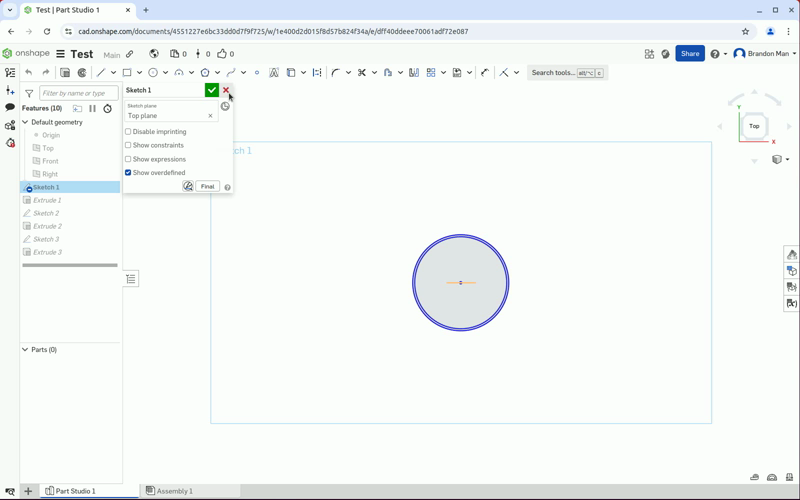
click(229, 92)
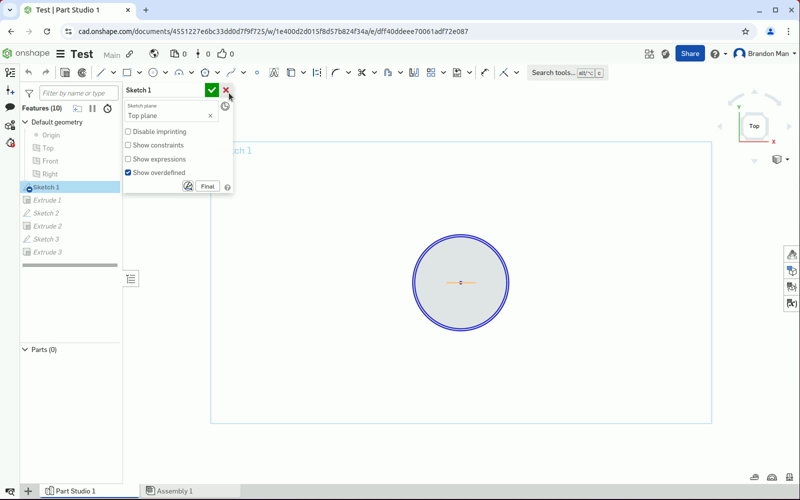
key(shift+s)
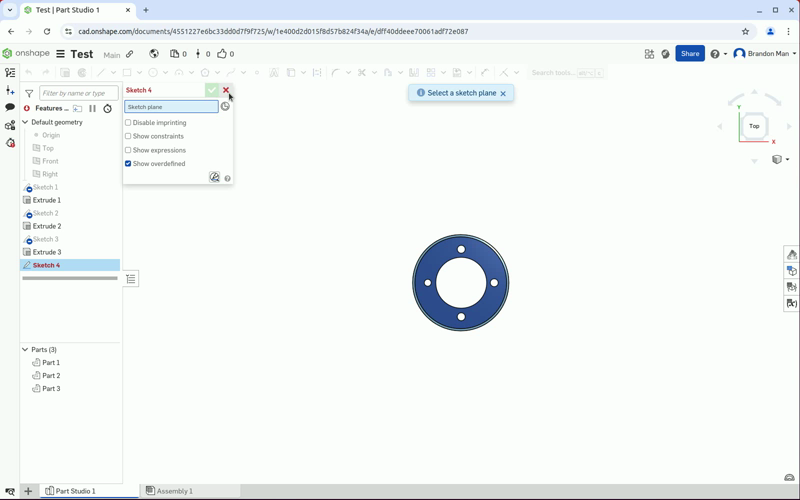
mouse_move(73, 150)
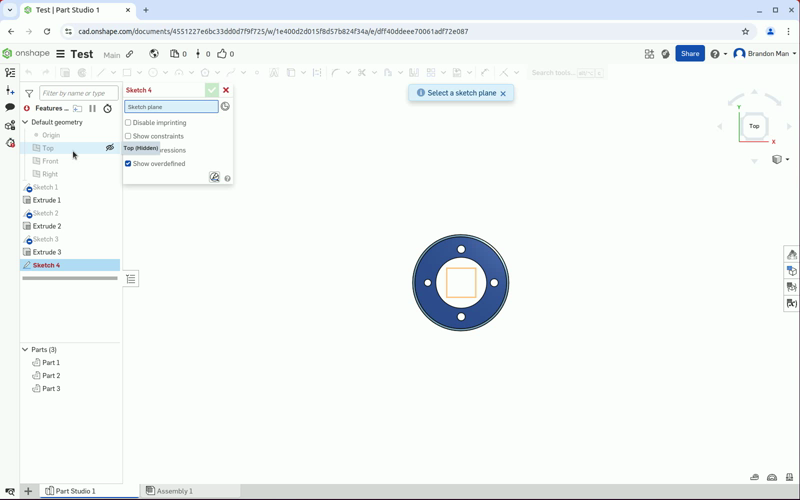
click(73, 150)
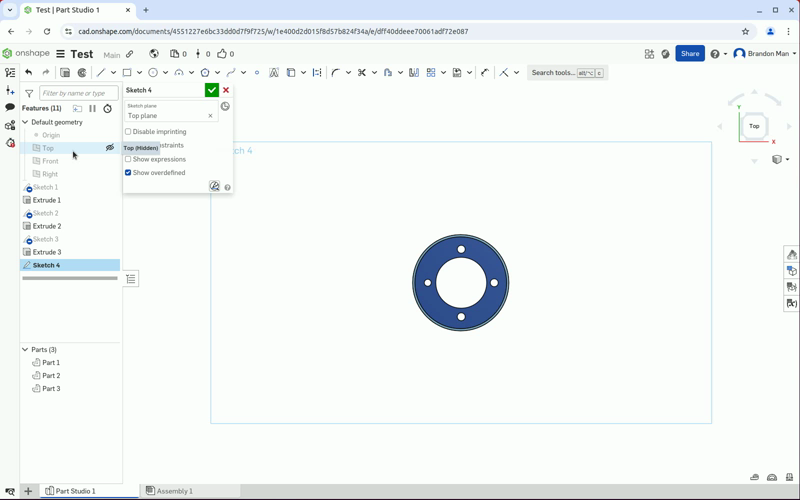
mouse_move(73, 352)
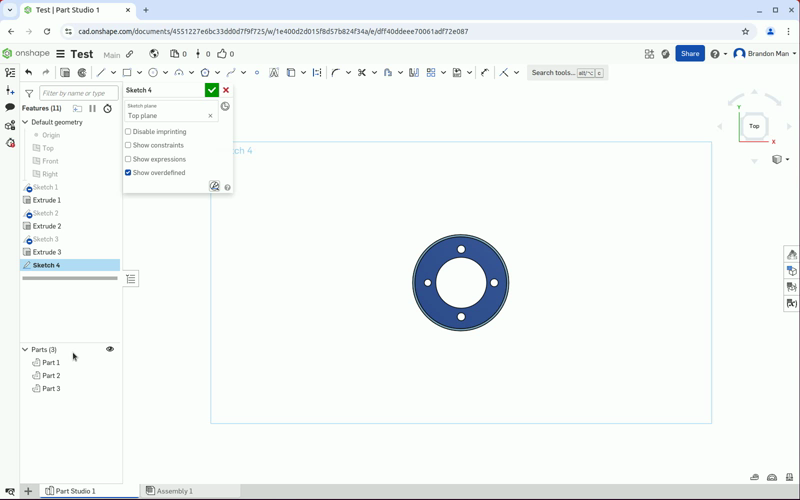
key(y)
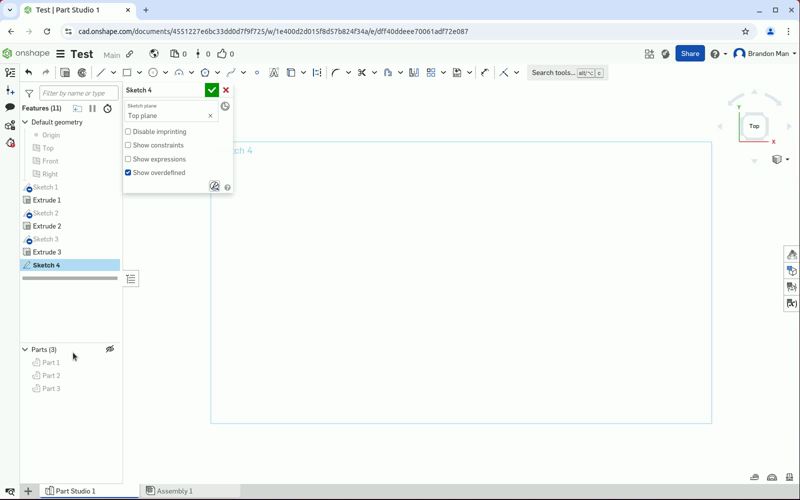
key(c)
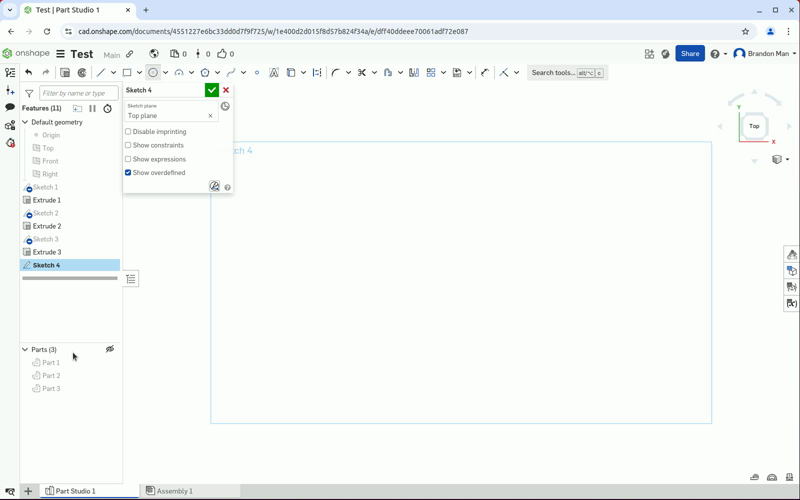
key_down(shift)
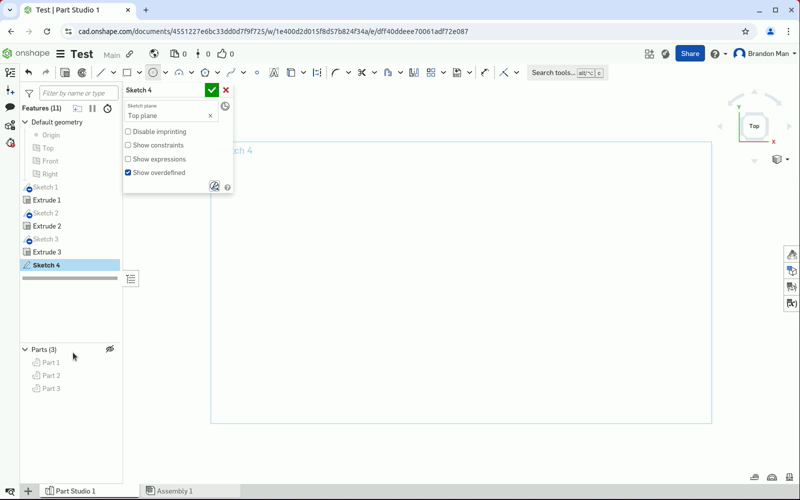
mouse_move(461, 282)
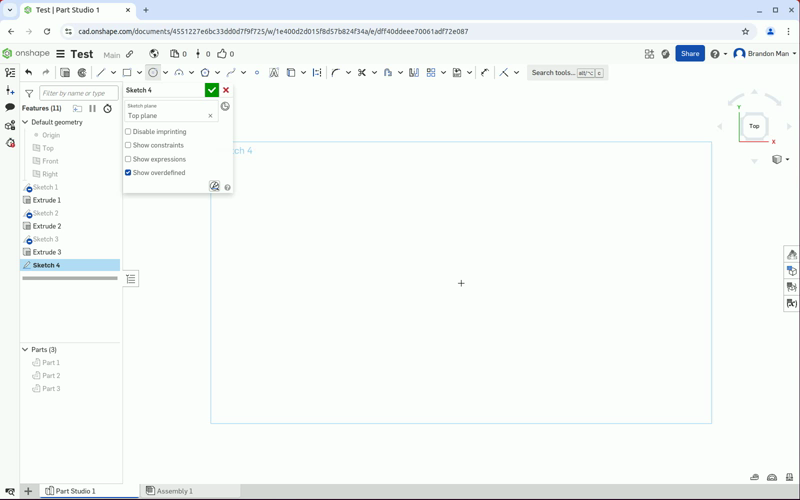
click(461, 282)
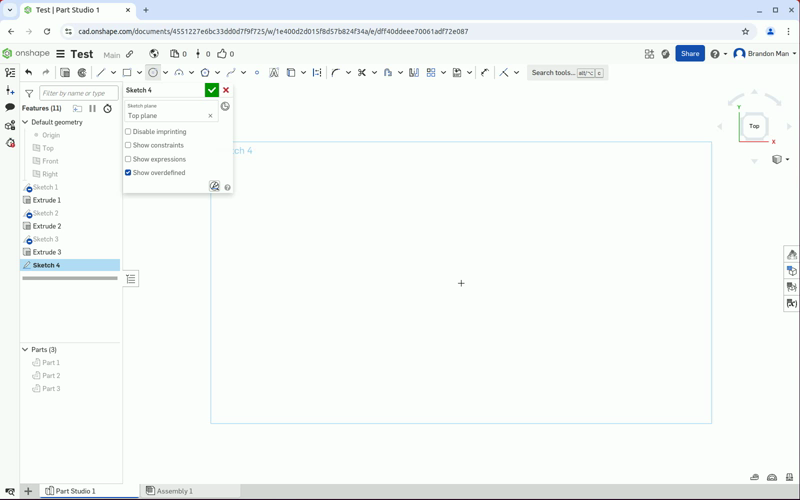
key_up(shift)
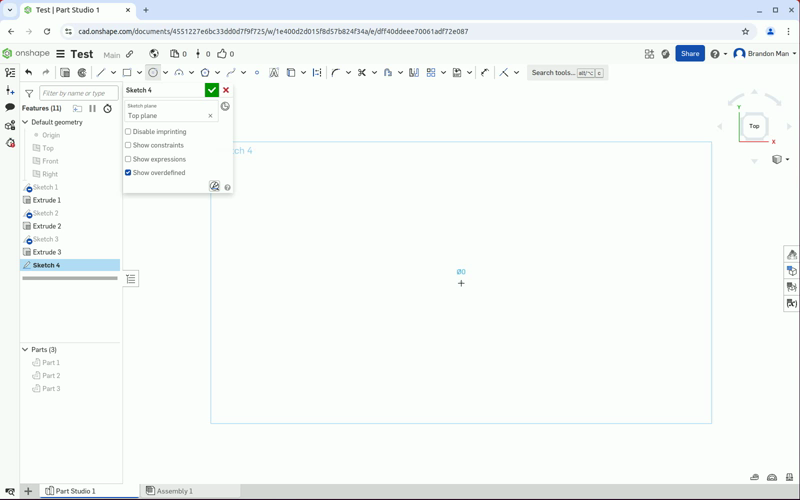
mouse_move(486, 282)
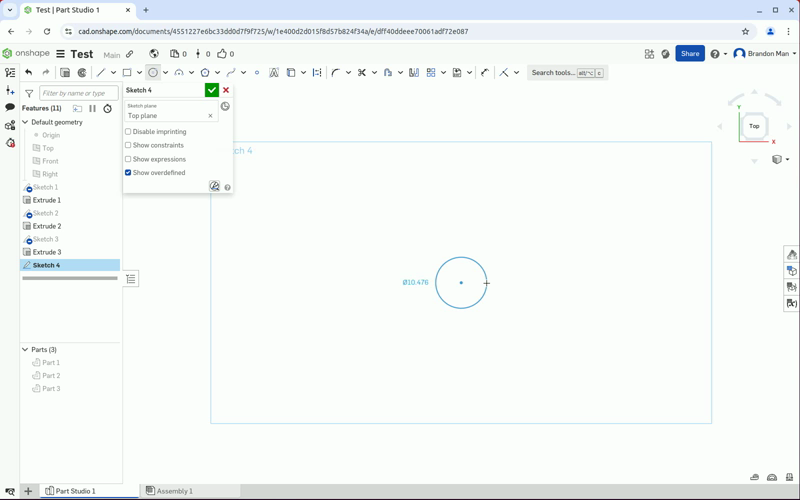
click(486, 282)
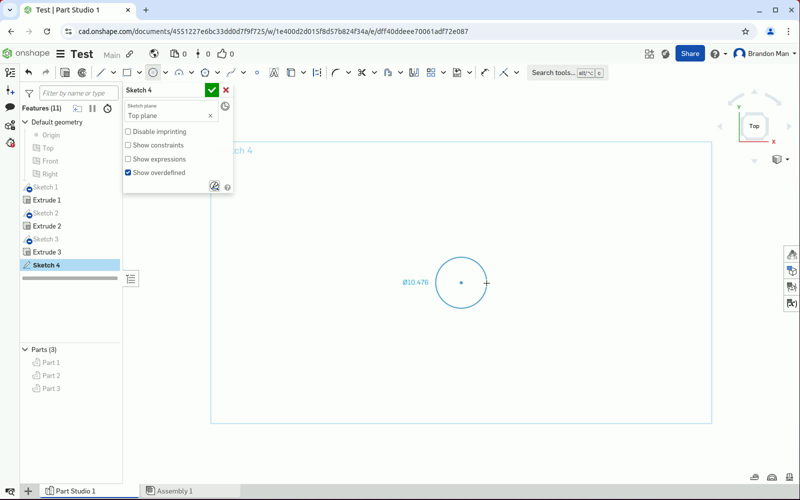
key(esc)
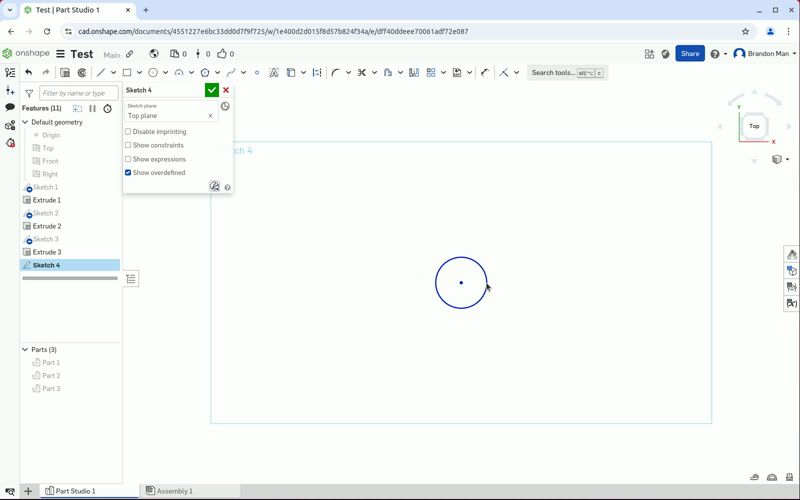
key(c)
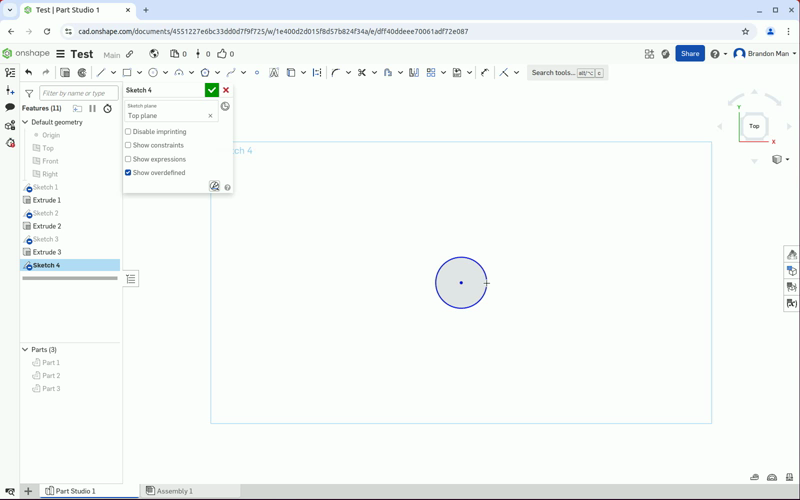
key_down(shift)
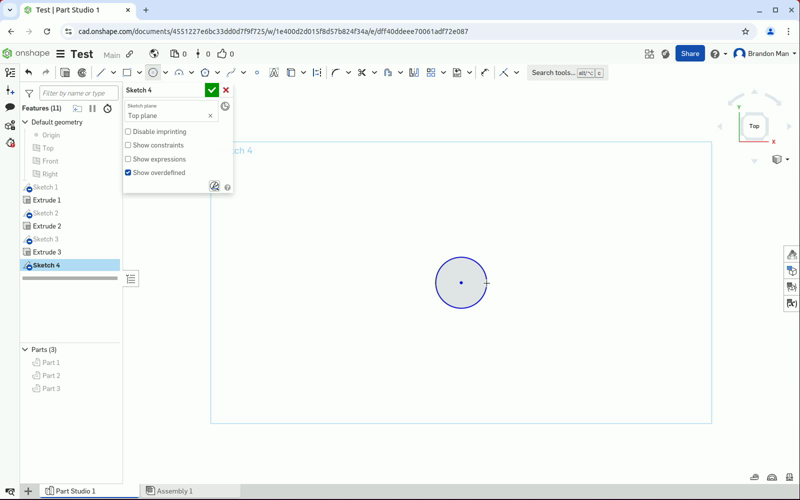
mouse_move(445, 282)
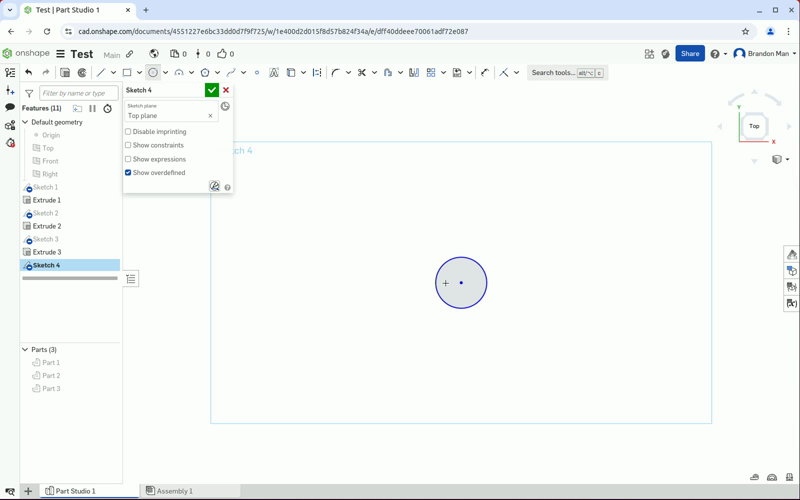
click(445, 282)
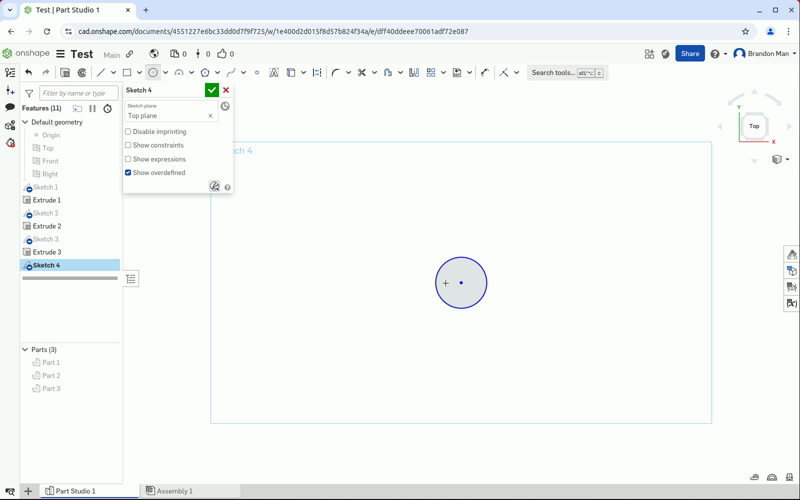
key_up(shift)
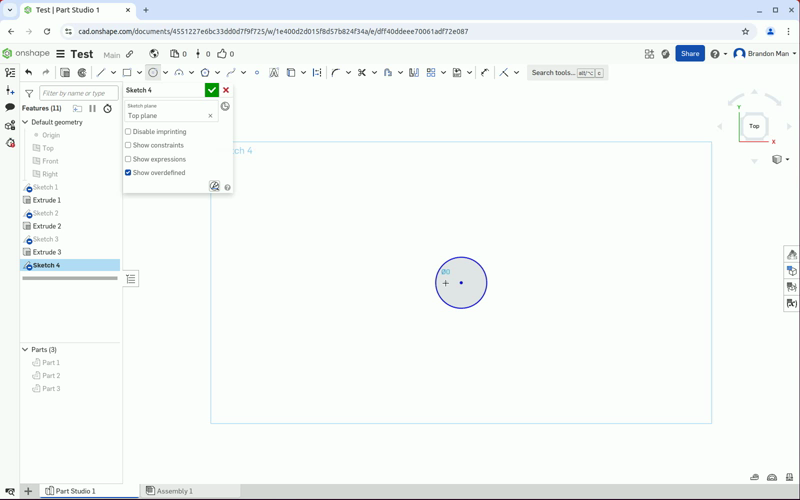
mouse_move(448, 282)
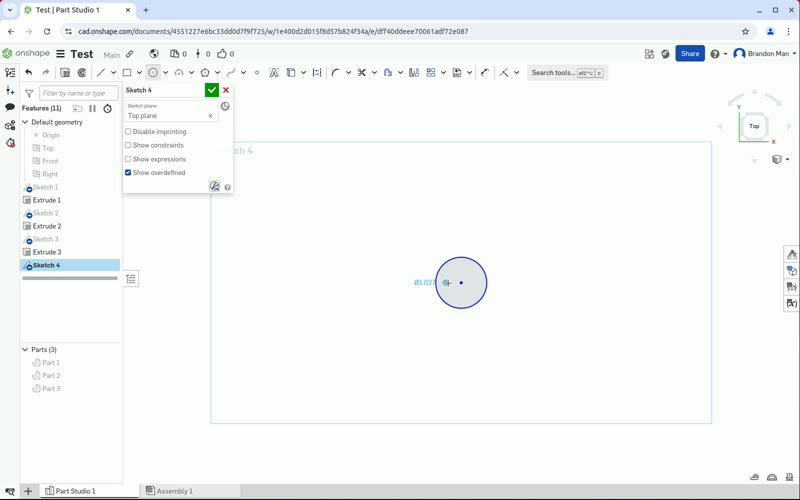
scroll(6)
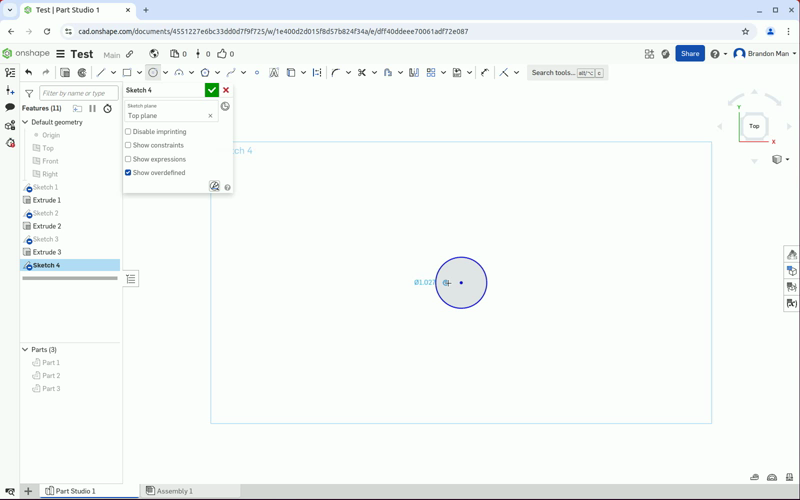
scroll(6)
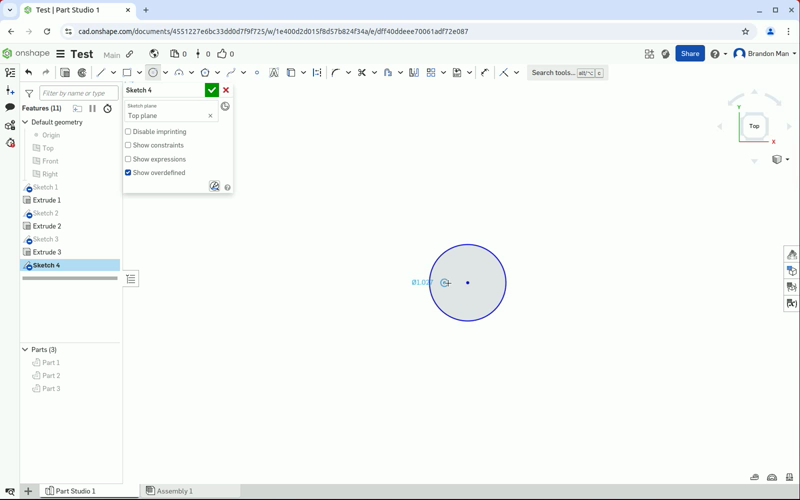
scroll(6)
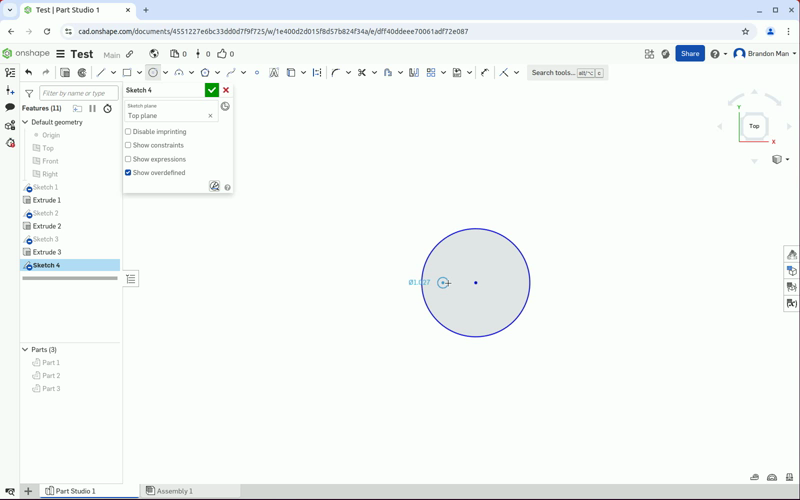
scroll(6)
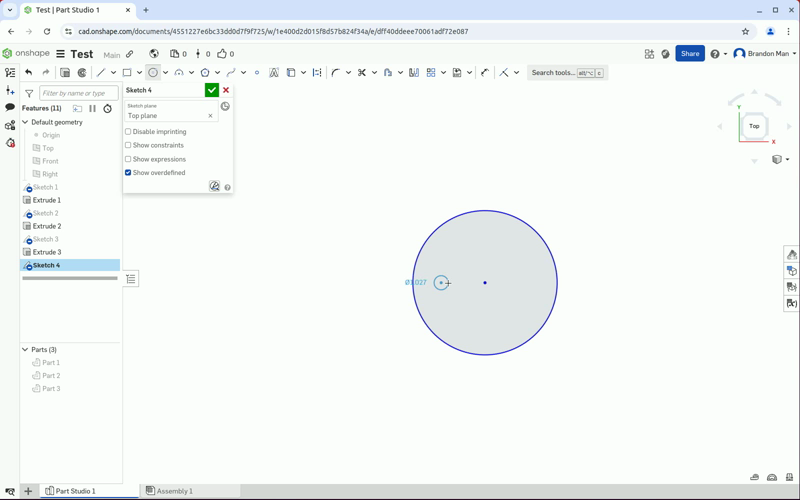
scroll(6)
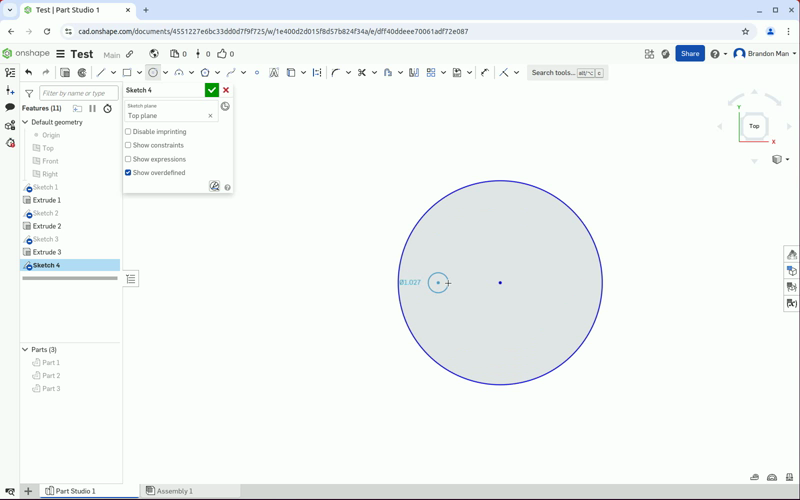
scroll(6)
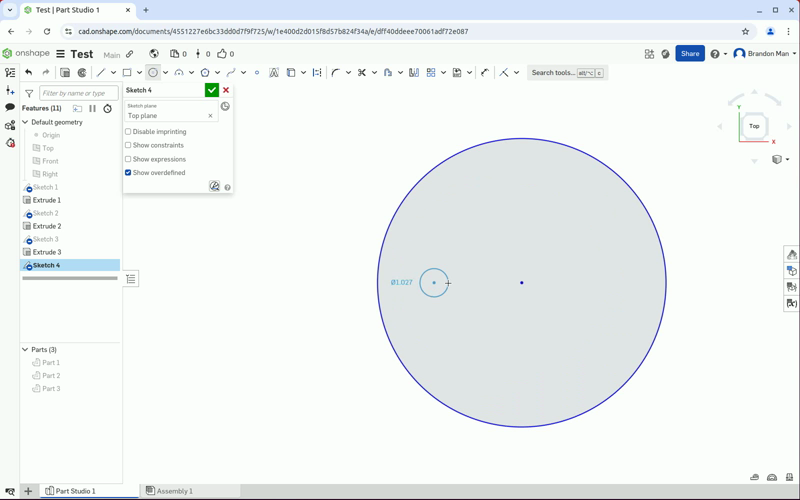
scroll(6)
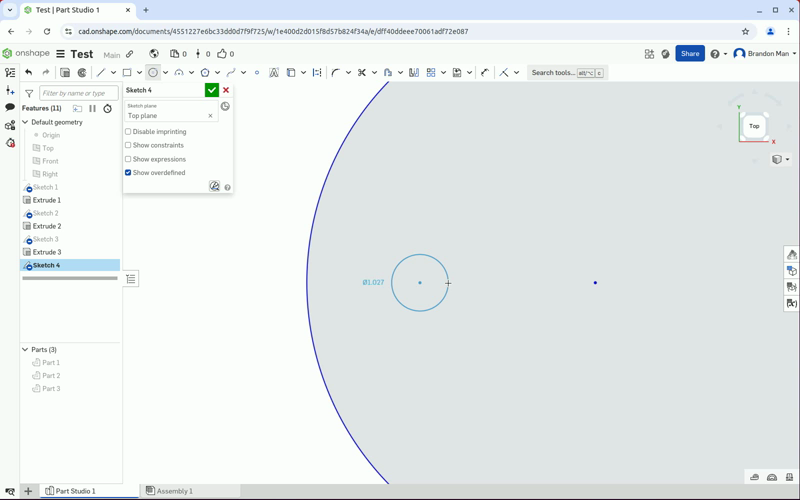
click(448, 282)
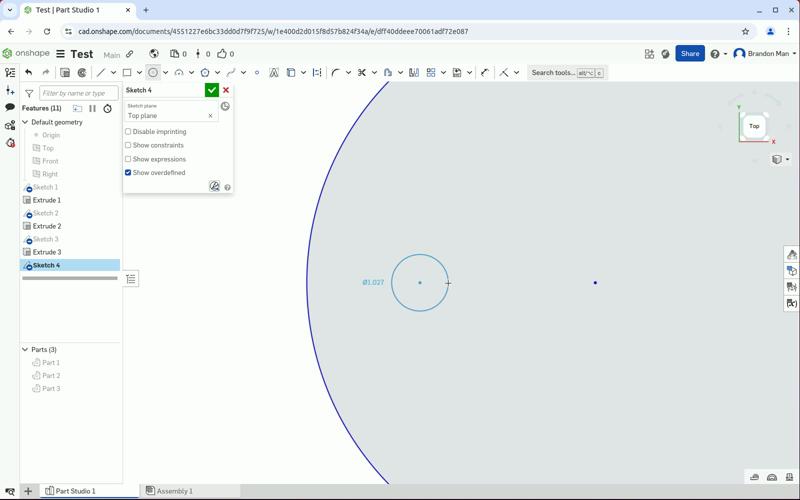
scroll(-6)
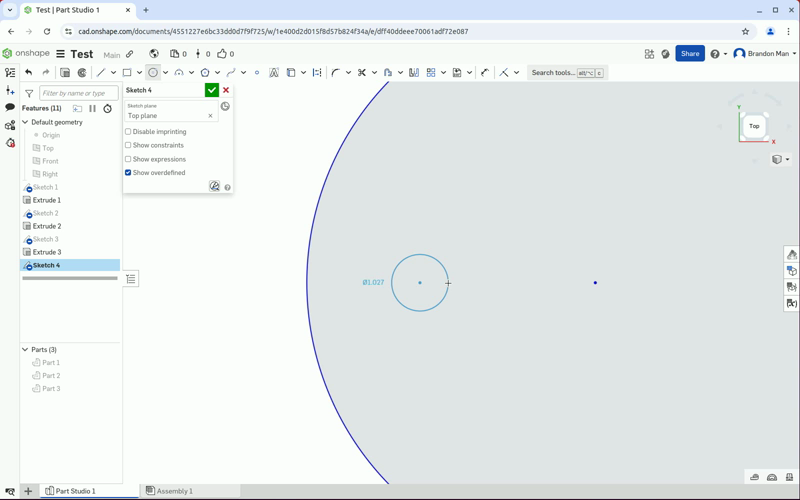
scroll(-6)
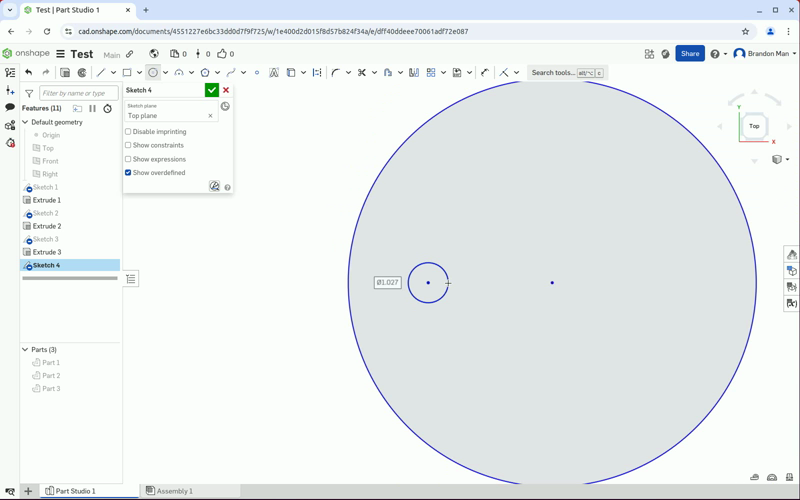
scroll(-6)
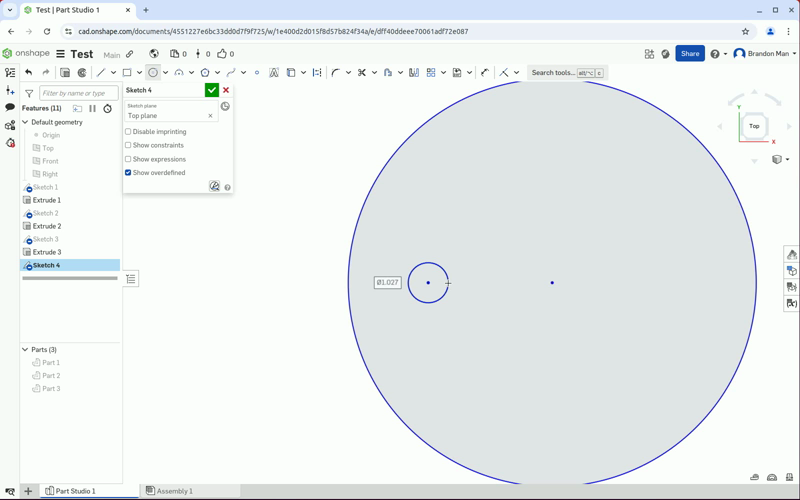
scroll(-6)
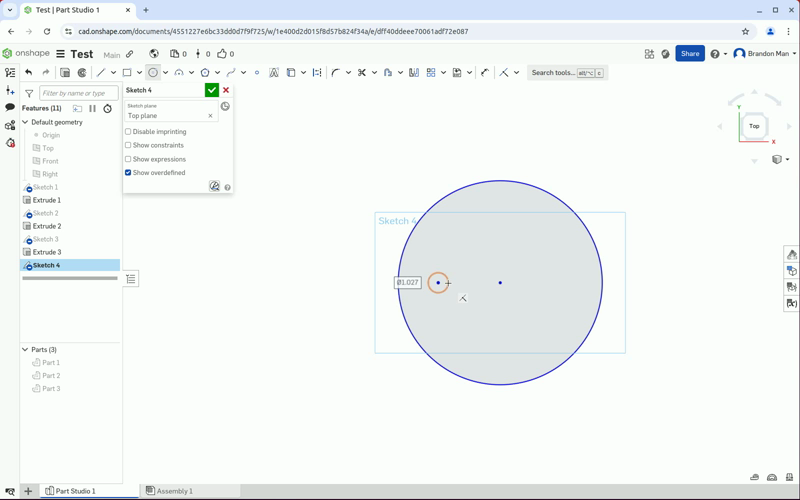
scroll(-6)
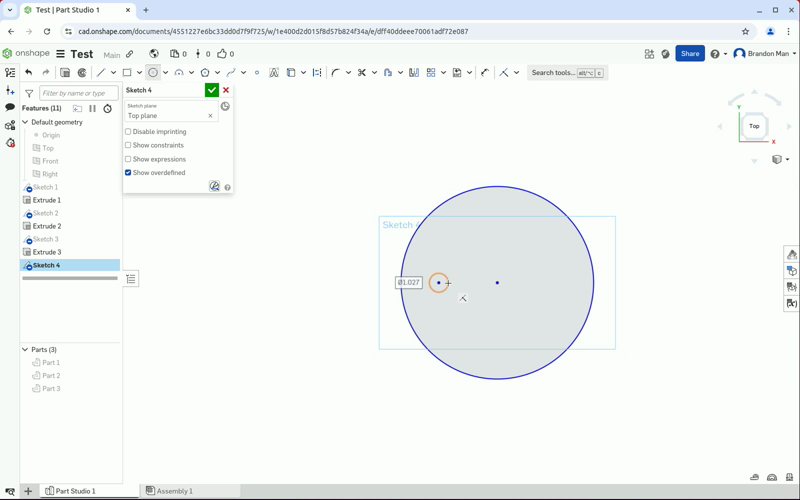
scroll(-6)
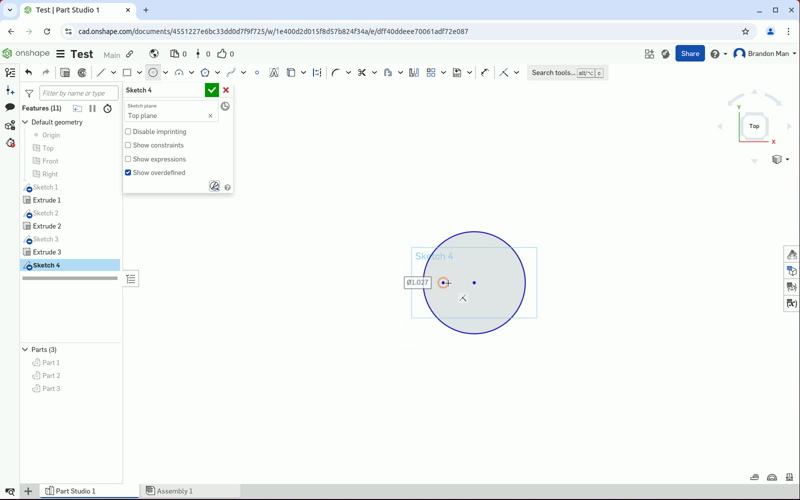
scroll(-6)
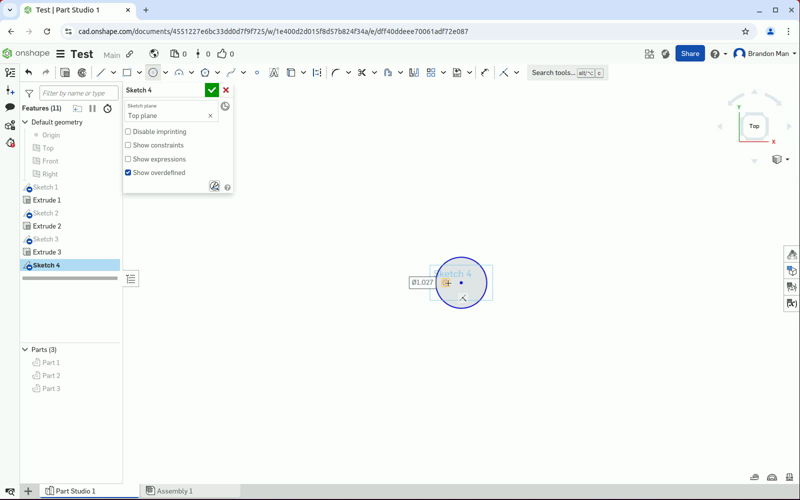
key(esc)
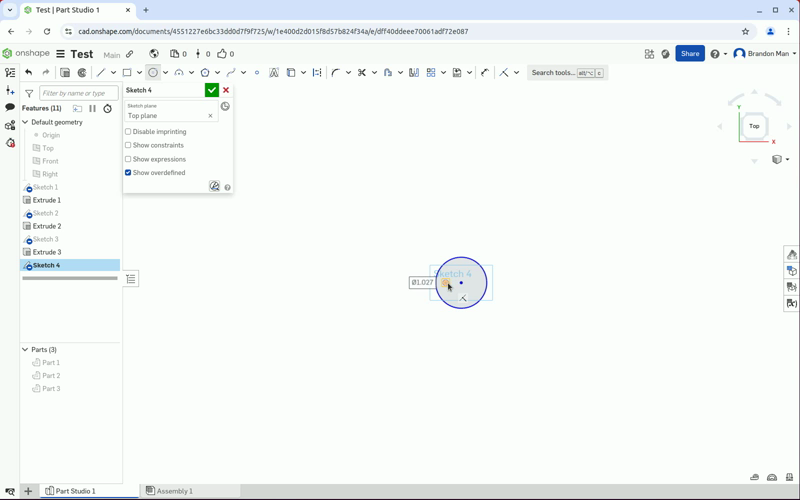
key(c)
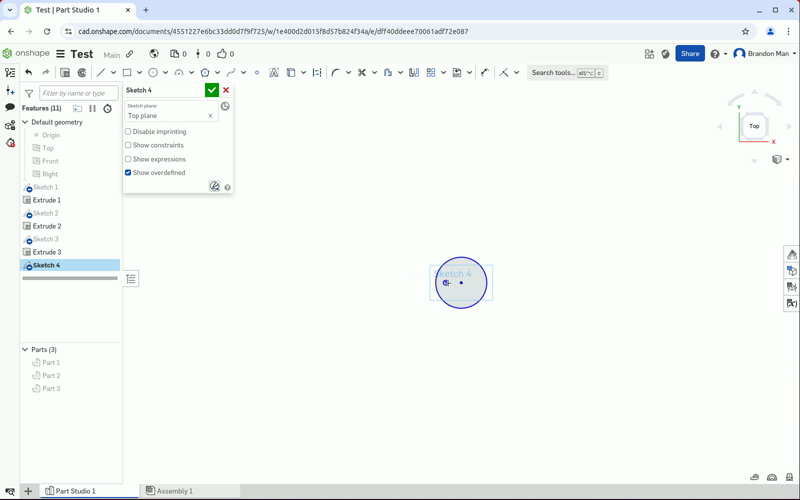
key_down(shift)
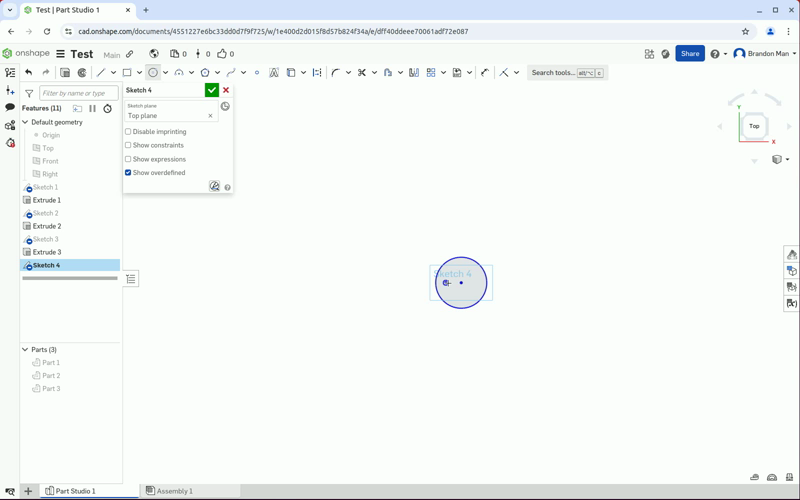
mouse_move(451, 265)
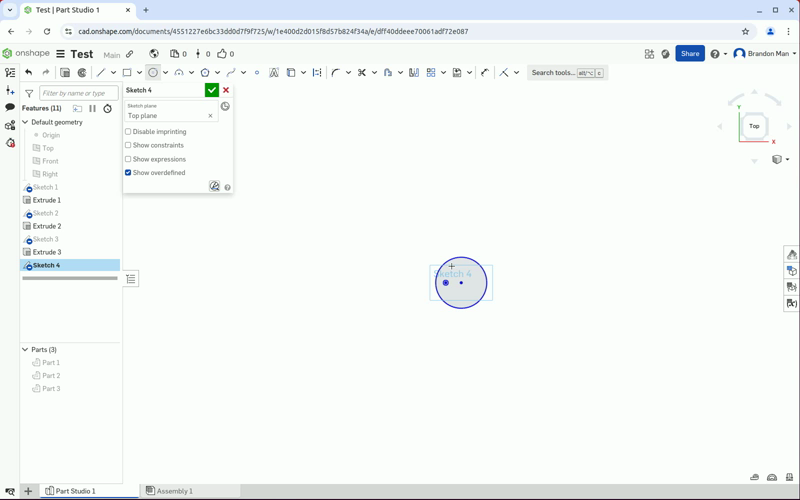
click(451, 265)
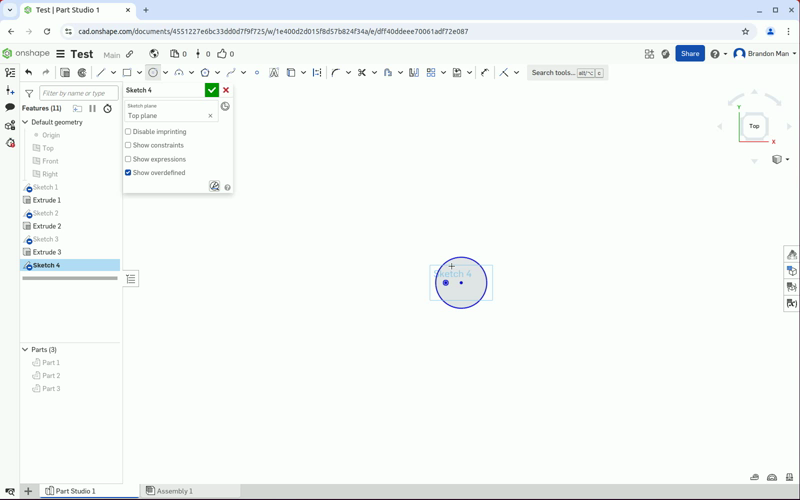
key_up(shift)
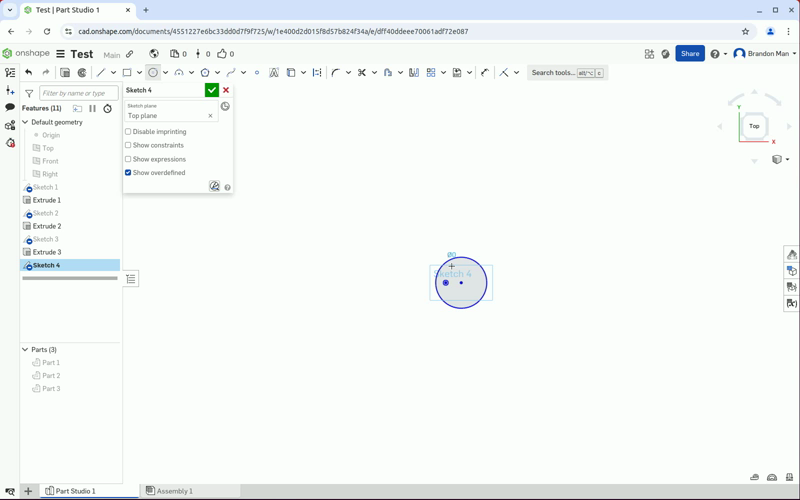
mouse_move(454, 265)
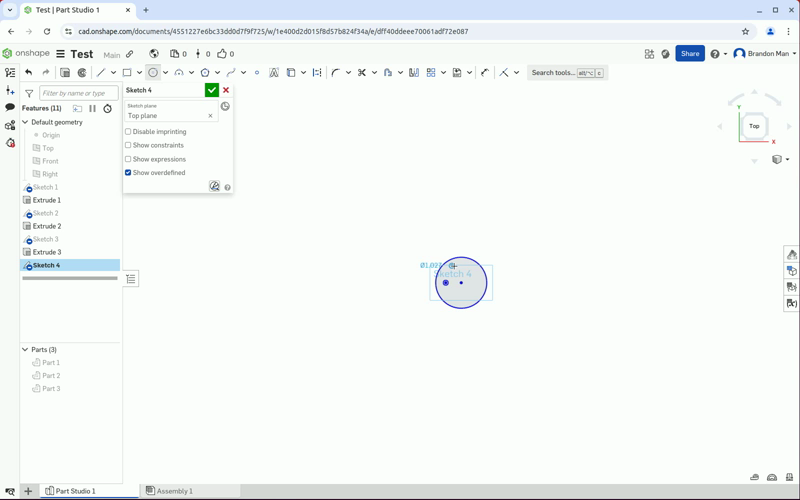
scroll(6)
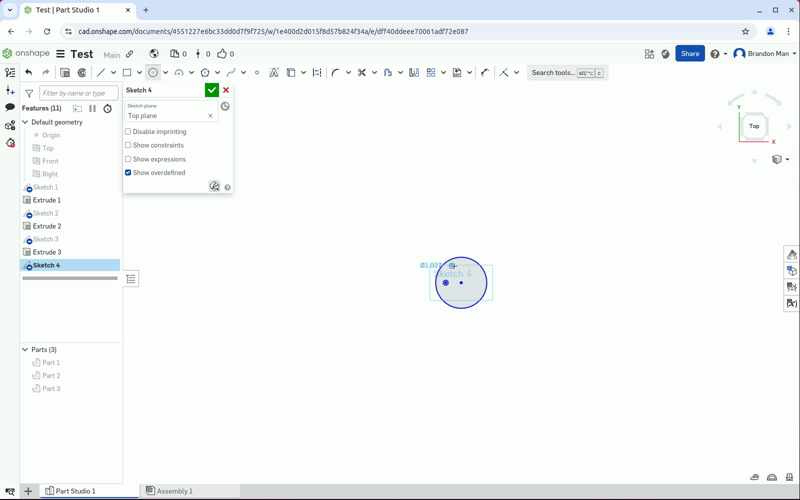
scroll(6)
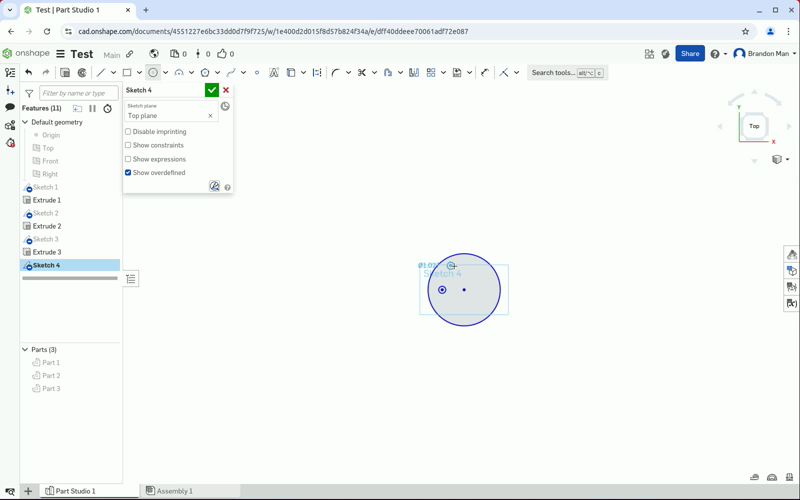
scroll(6)
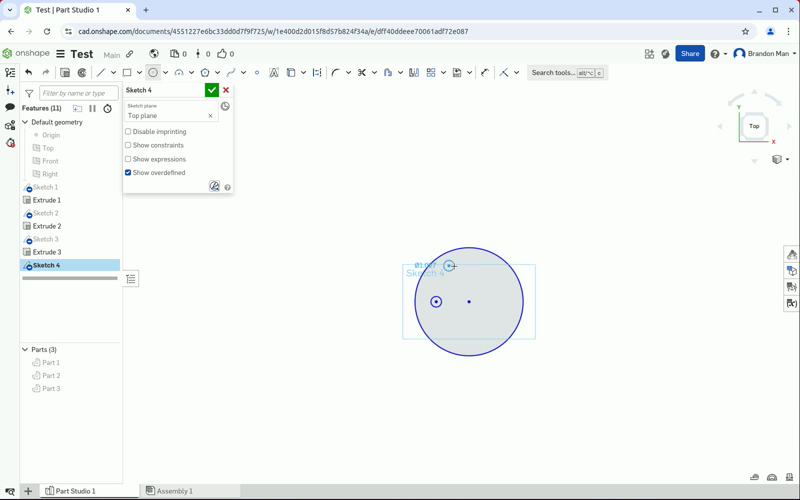
scroll(6)
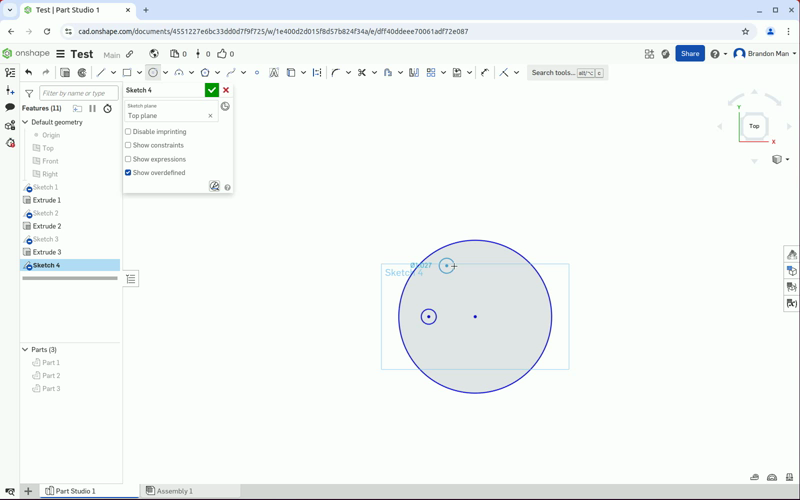
scroll(6)
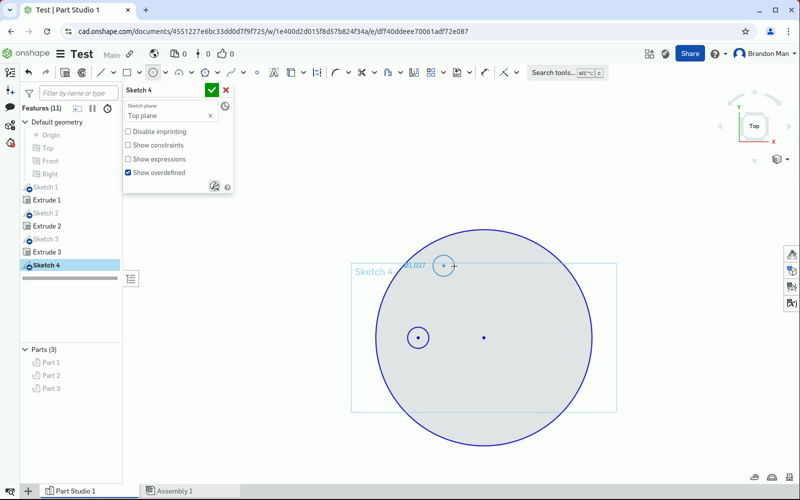
scroll(6)
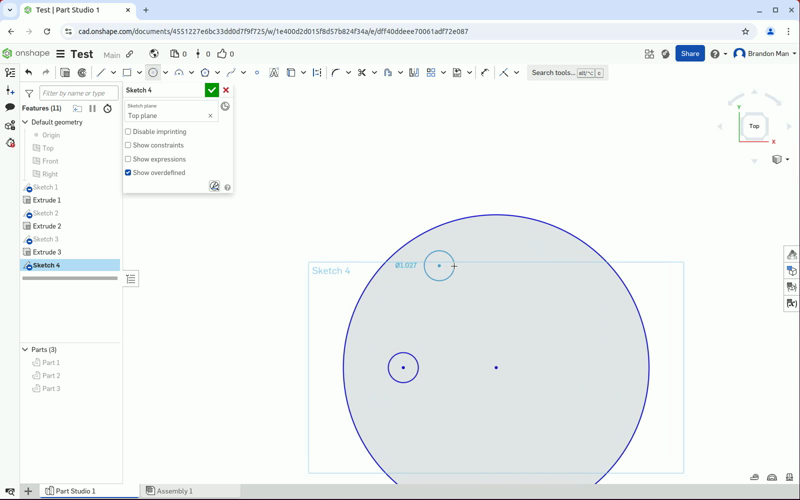
scroll(6)
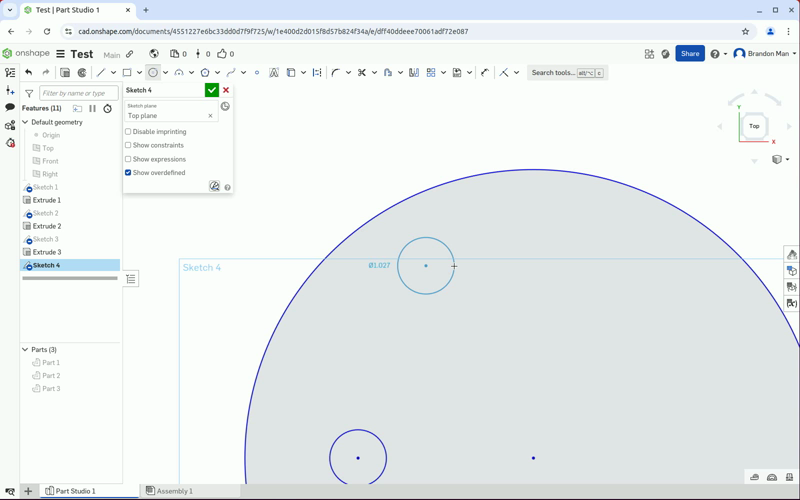
click(454, 265)
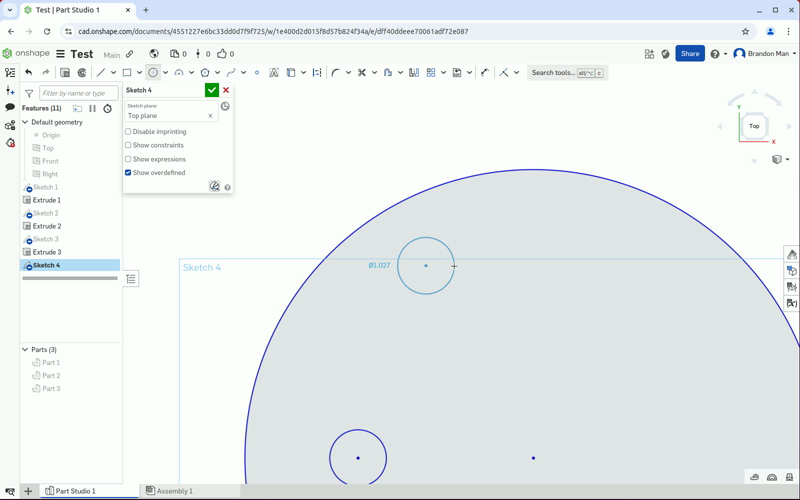
scroll(-6)
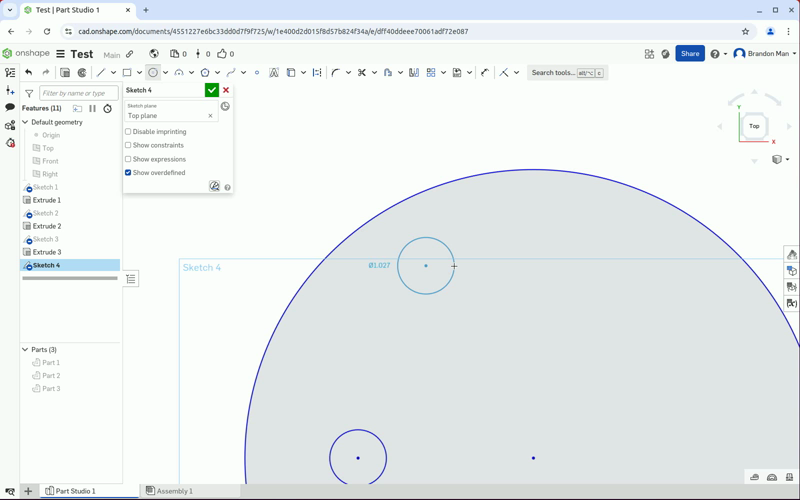
scroll(-6)
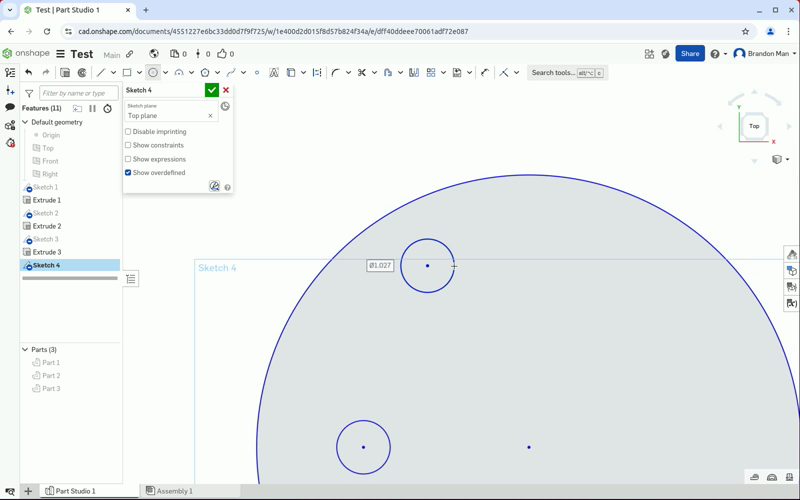
scroll(-6)
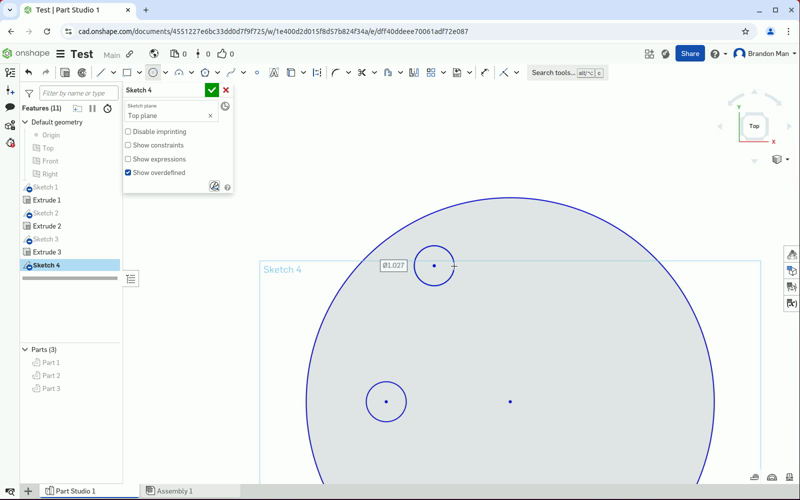
scroll(-6)
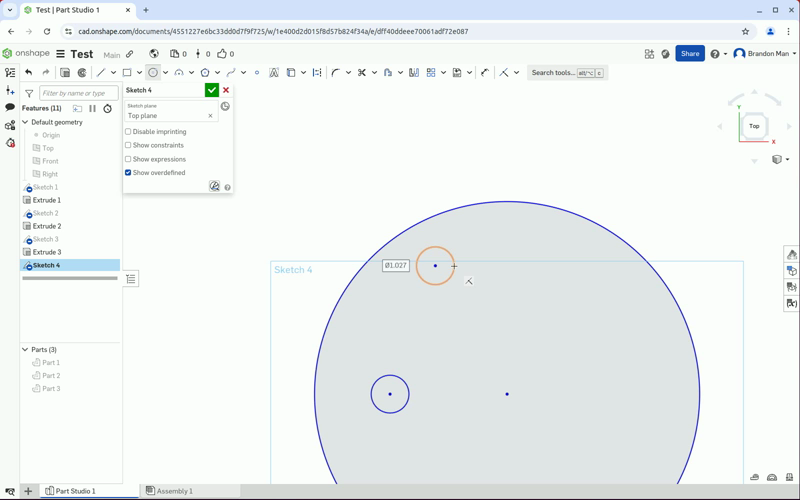
scroll(-6)
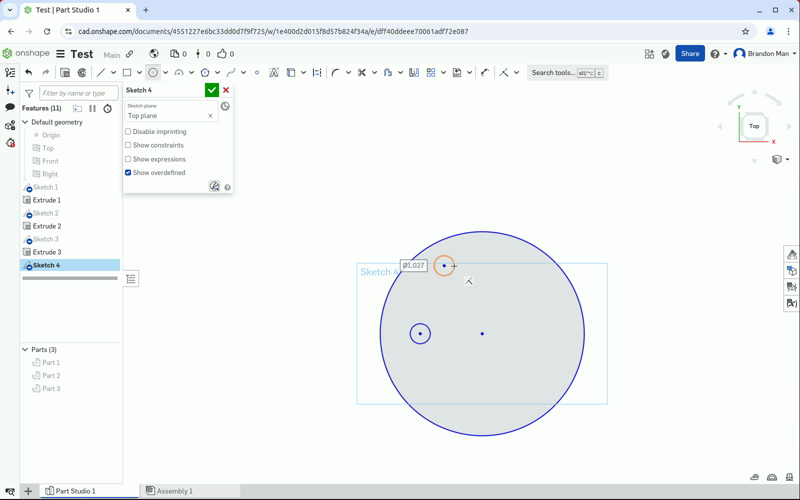
scroll(-6)
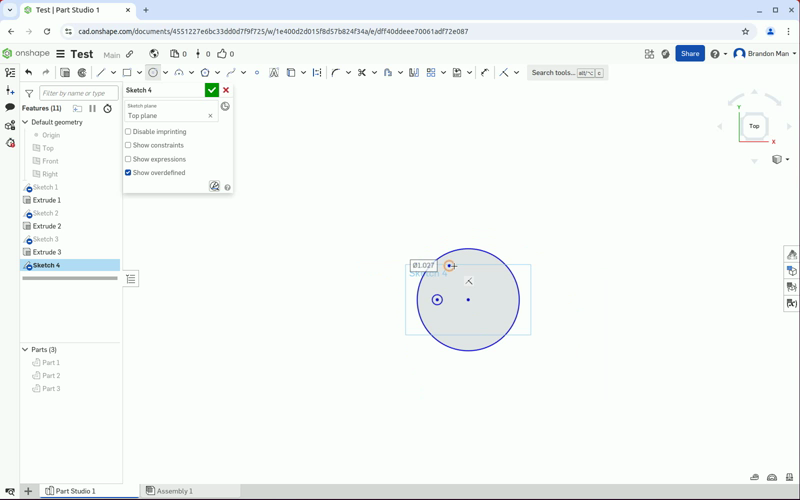
scroll(-6)
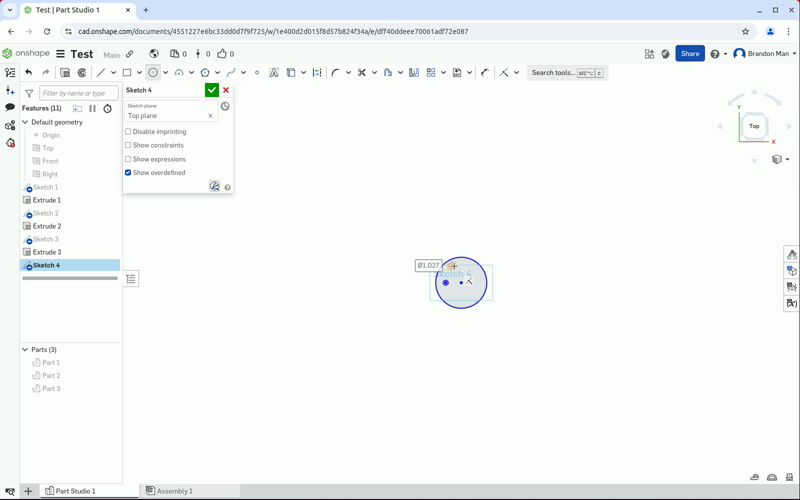
key(esc)
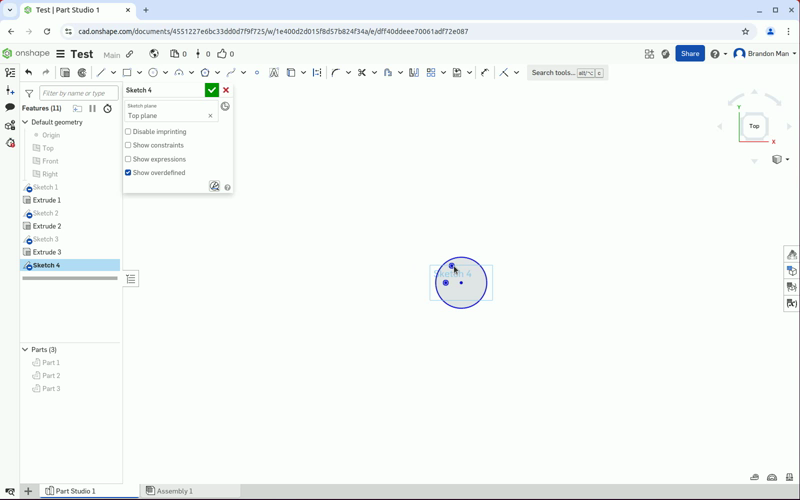
key(c)
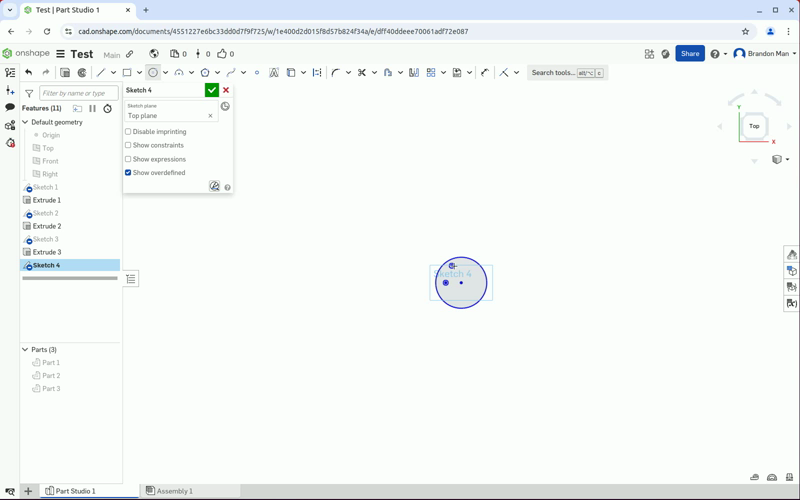
key_down(shift)
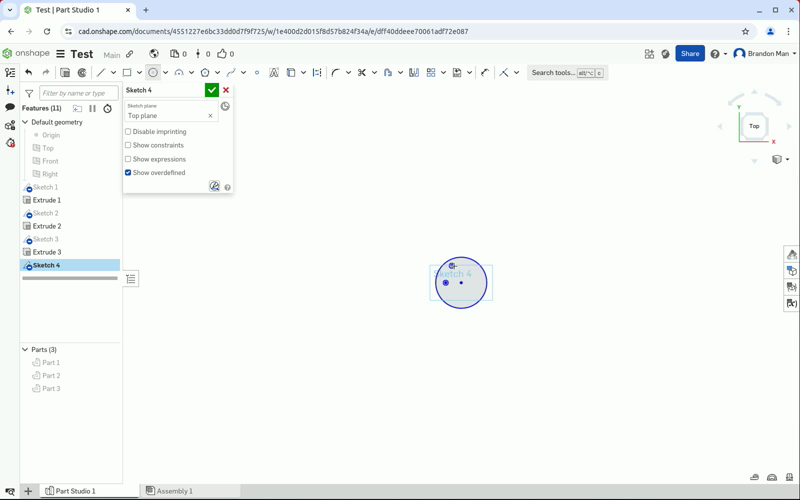
mouse_move(470, 300)
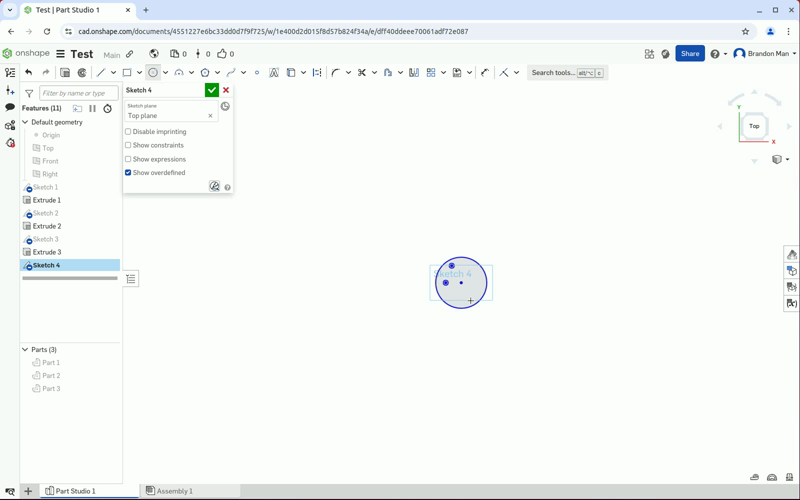
click(470, 300)
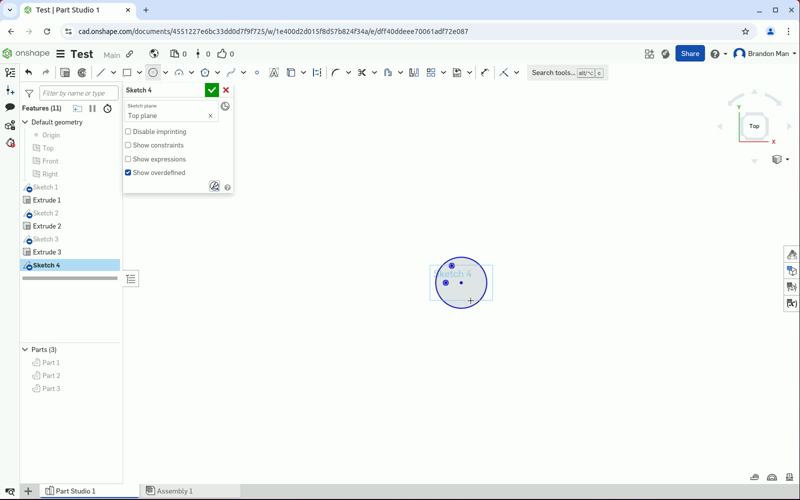
key_up(shift)
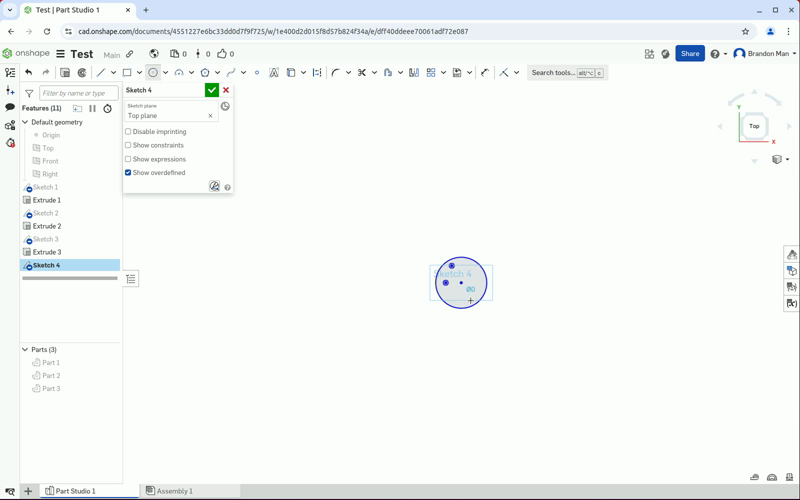
mouse_move(473, 300)
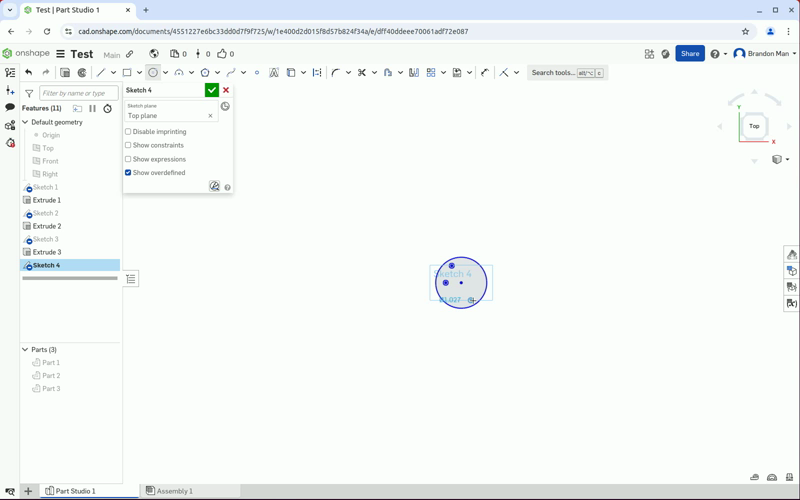
scroll(6)
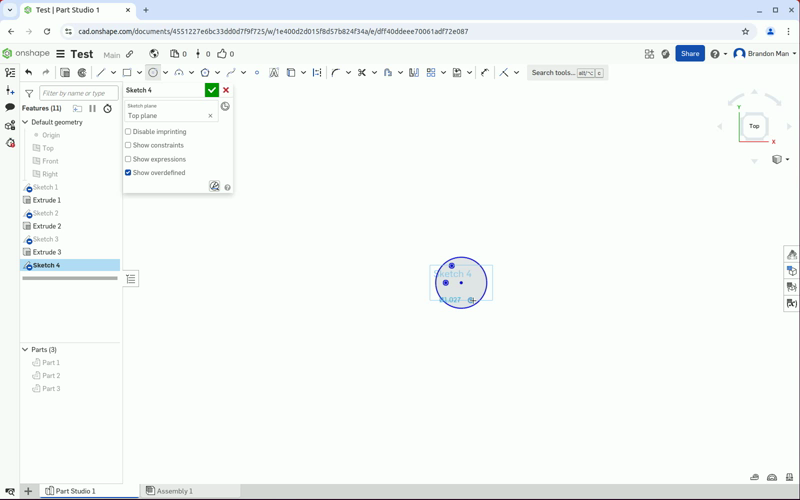
scroll(6)
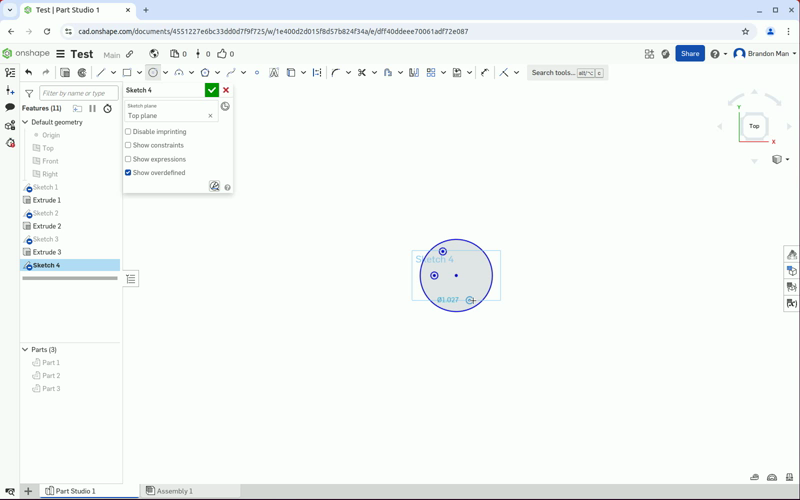
scroll(6)
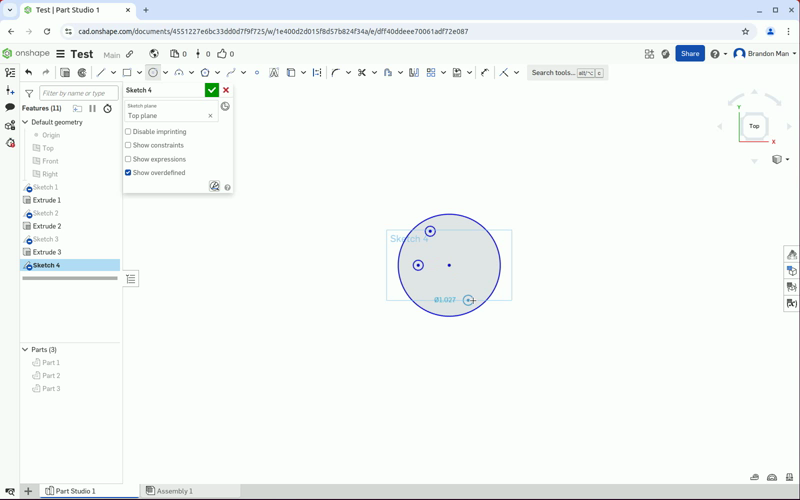
scroll(6)
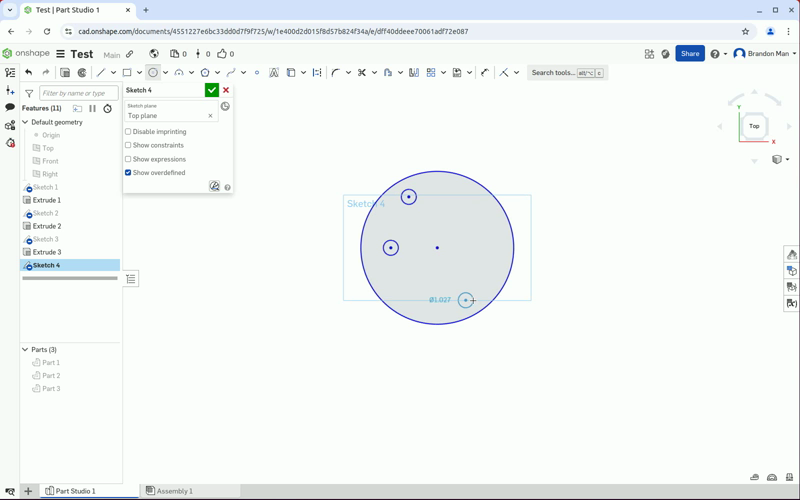
scroll(6)
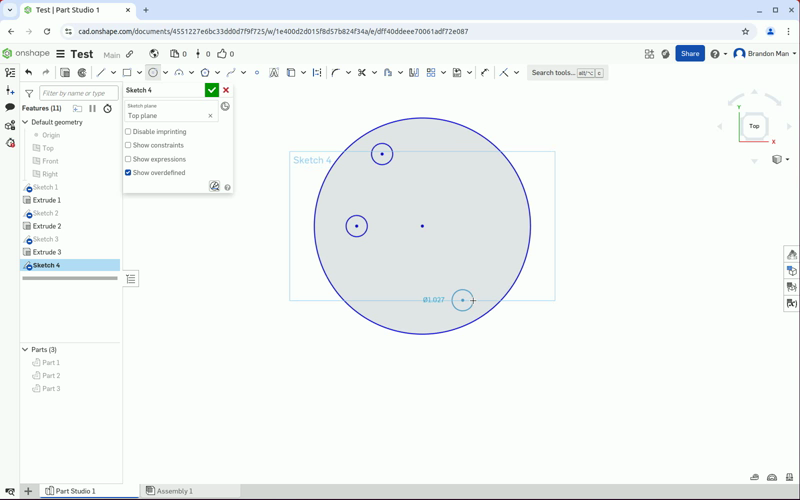
scroll(6)
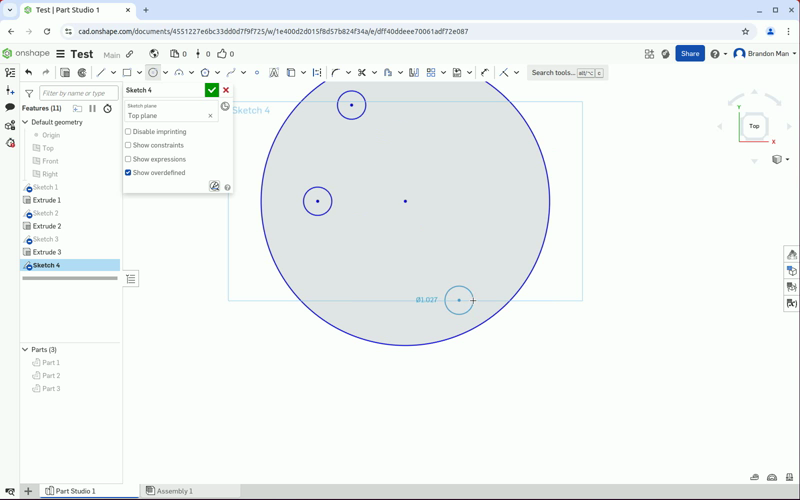
scroll(6)
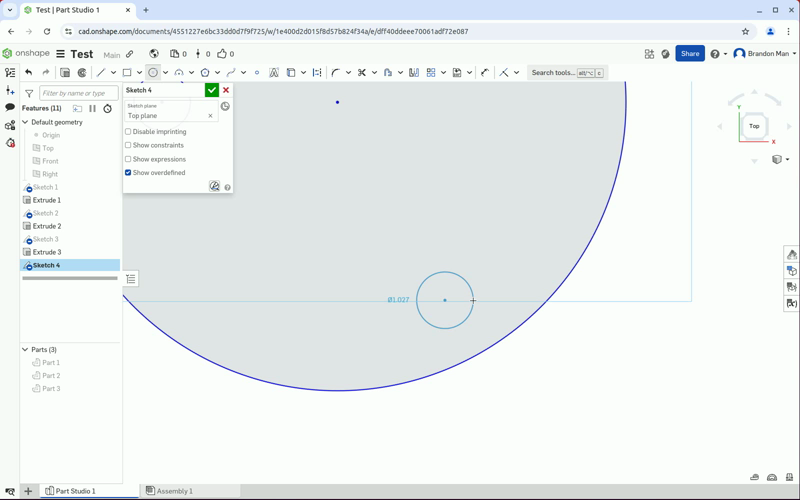
click(473, 300)
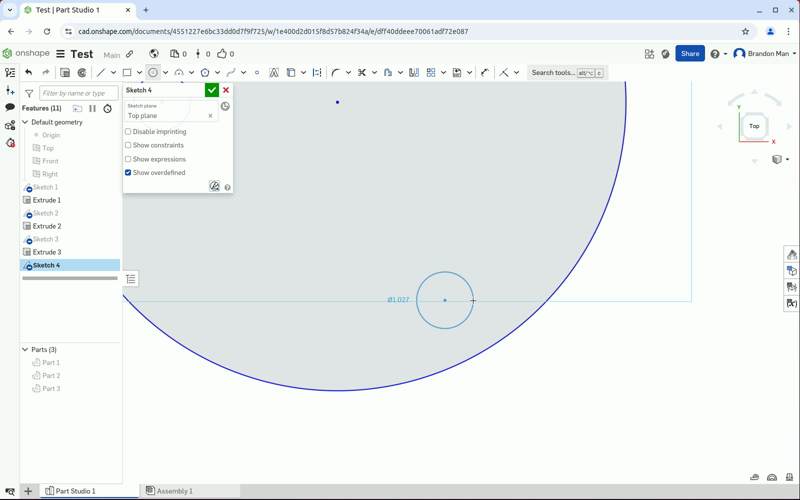
scroll(-6)
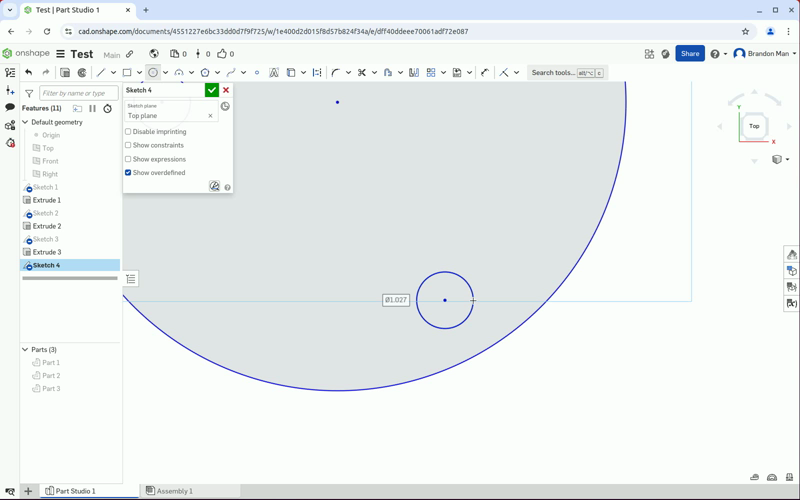
scroll(-6)
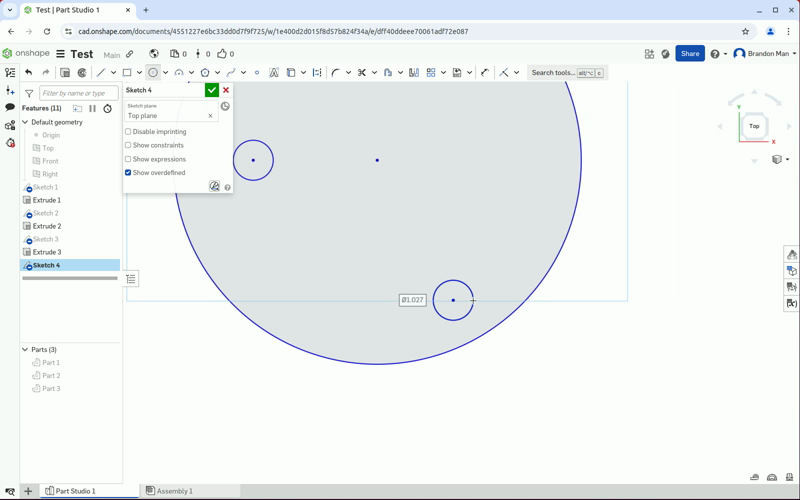
scroll(-6)
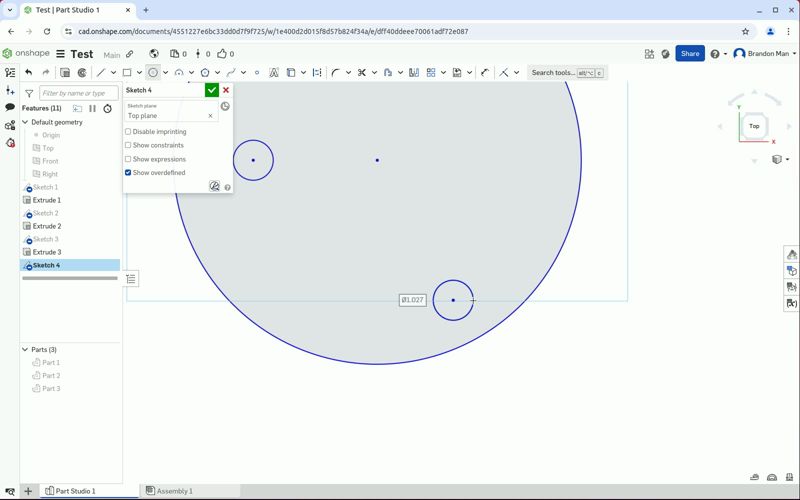
scroll(-6)
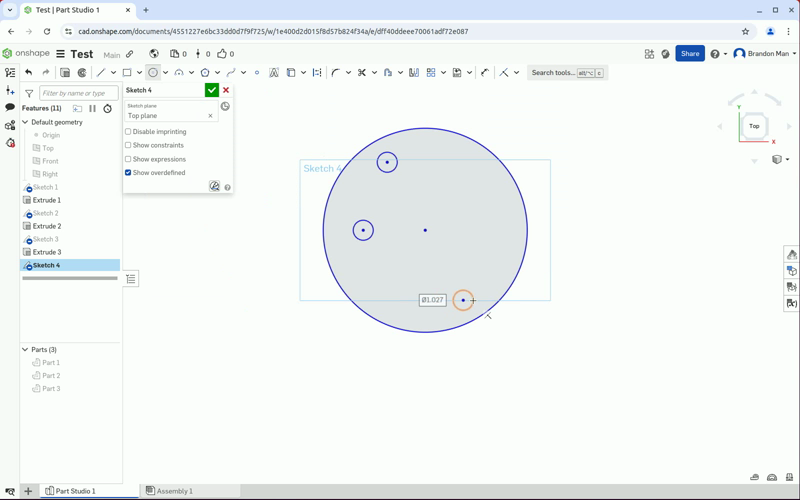
scroll(-6)
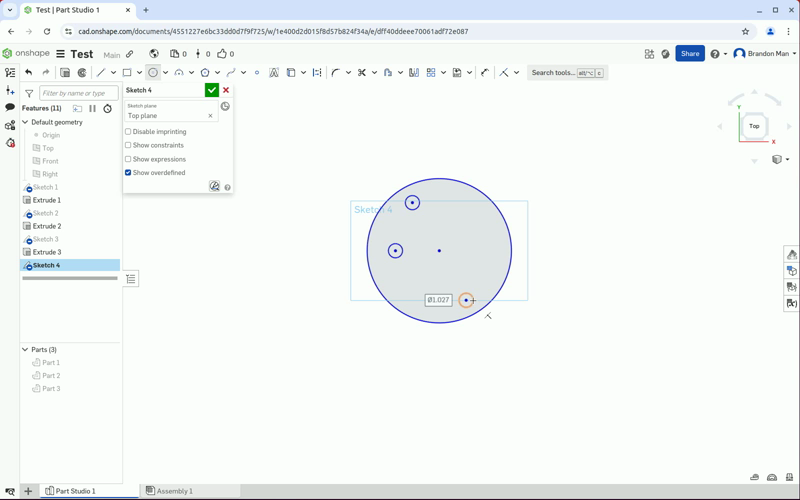
scroll(-6)
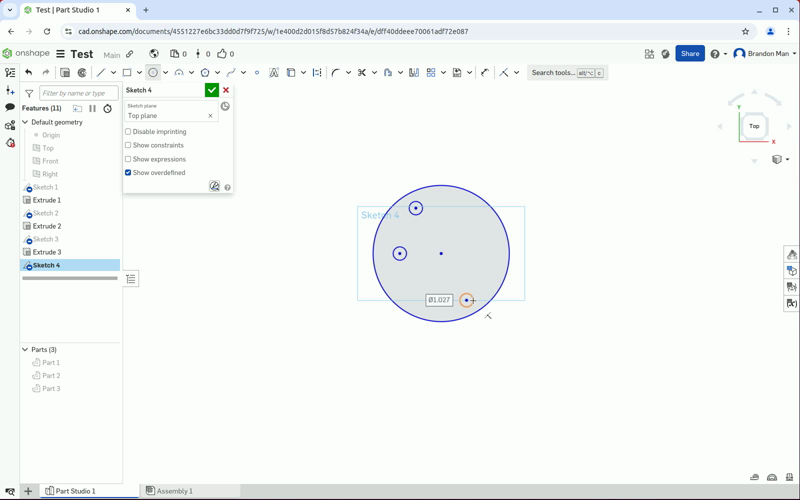
scroll(-6)
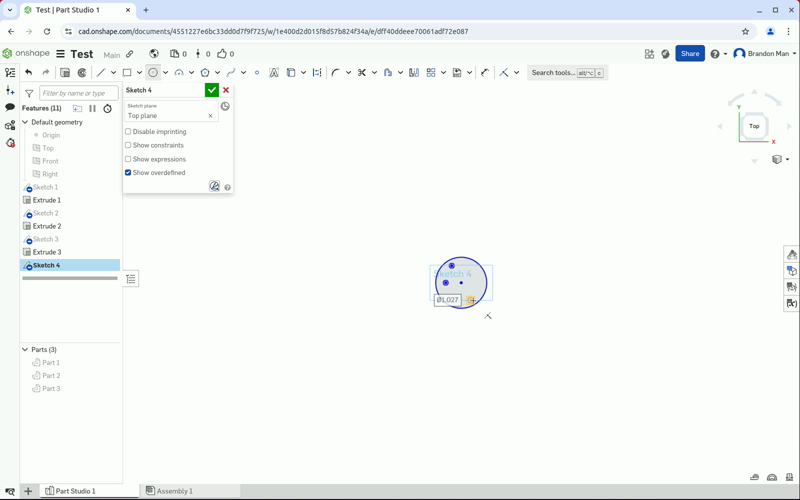
key(esc)
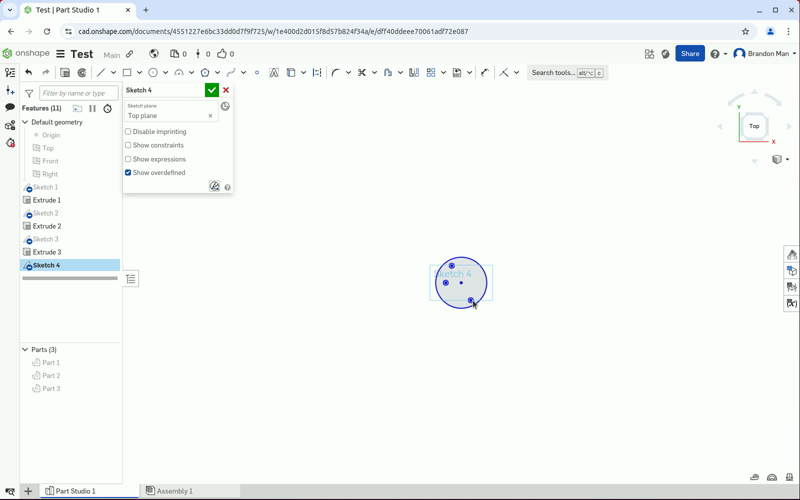
key(c)
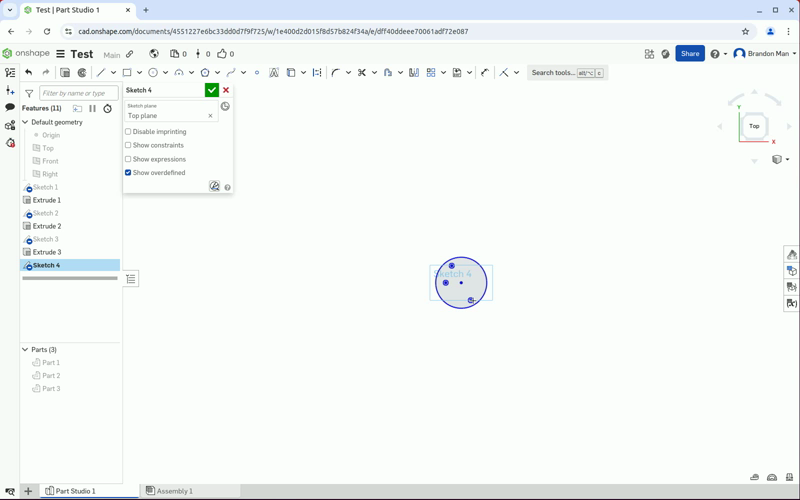
key_down(shift)
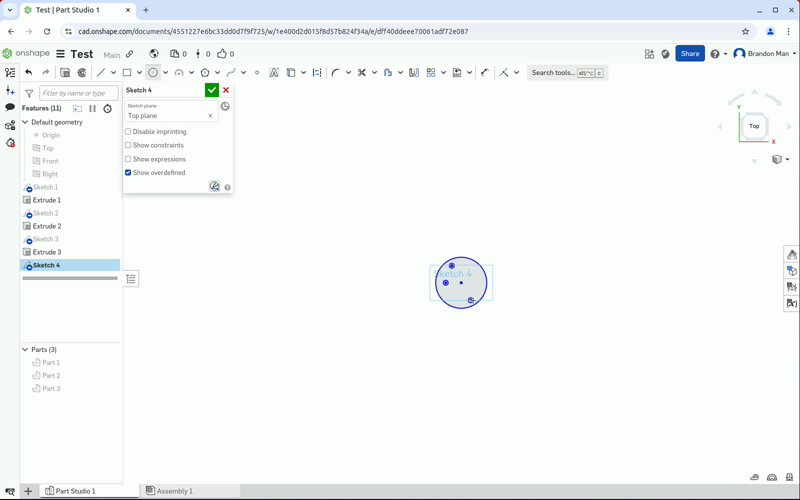
mouse_move(477, 282)
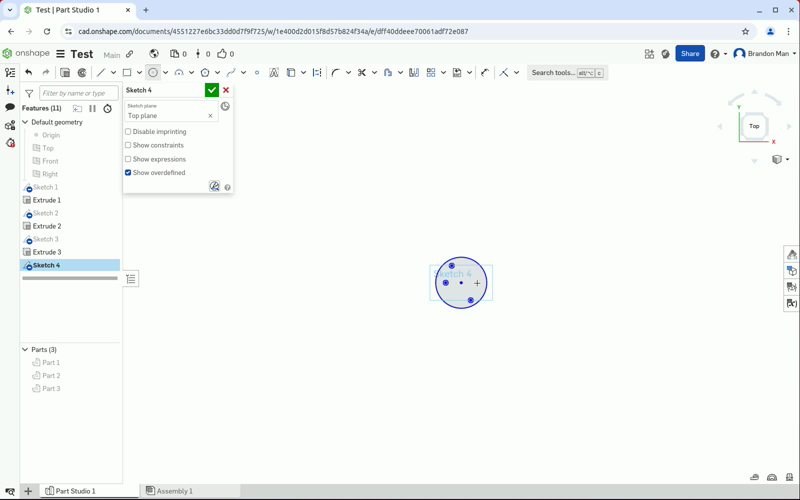
click(477, 282)
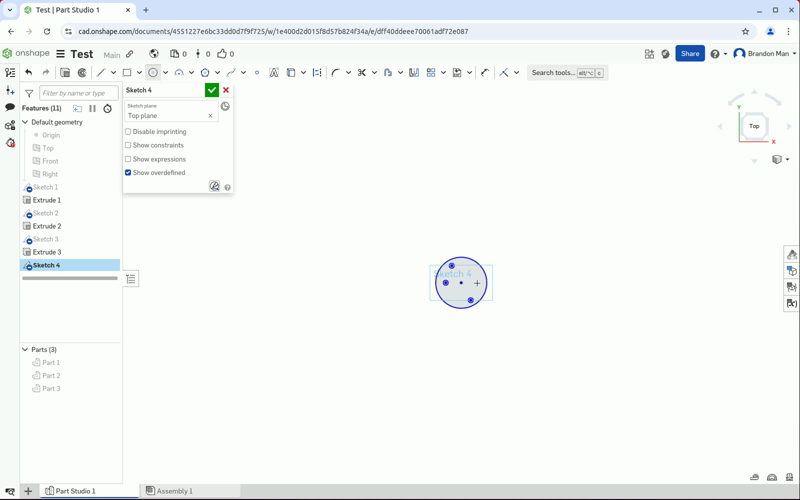
key_up(shift)
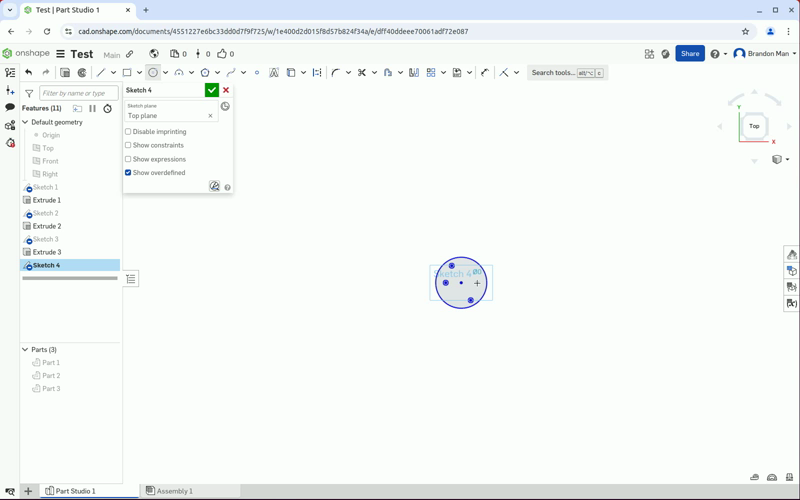
mouse_move(479, 282)
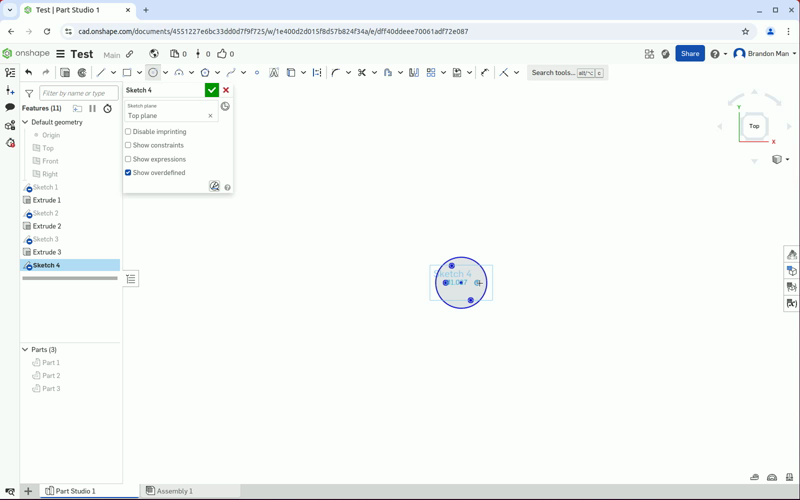
scroll(6)
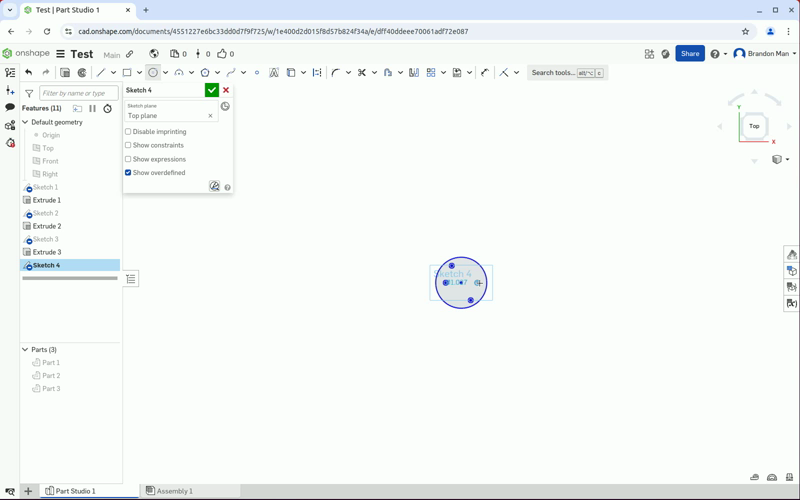
scroll(6)
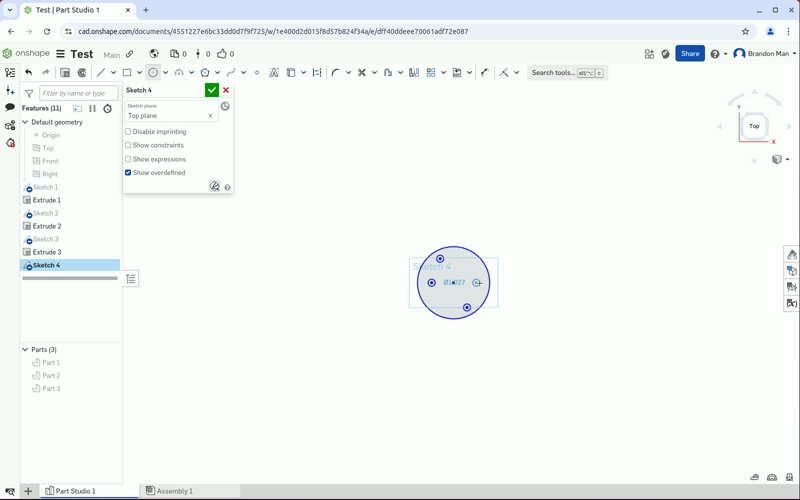
scroll(6)
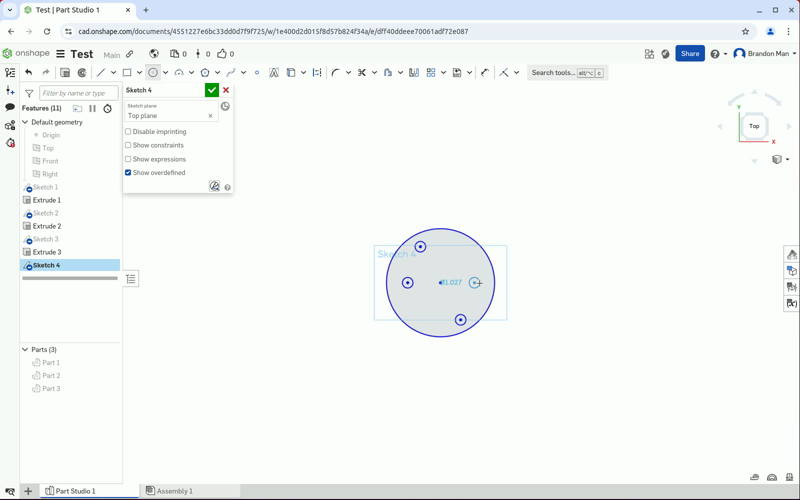
scroll(6)
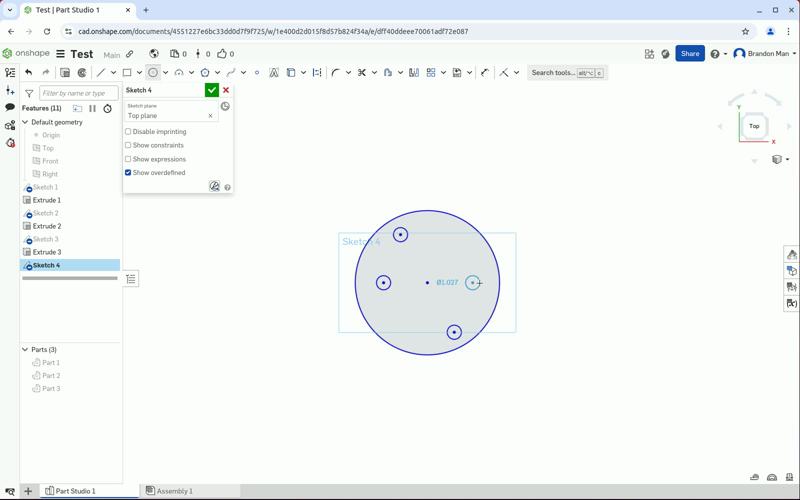
scroll(6)
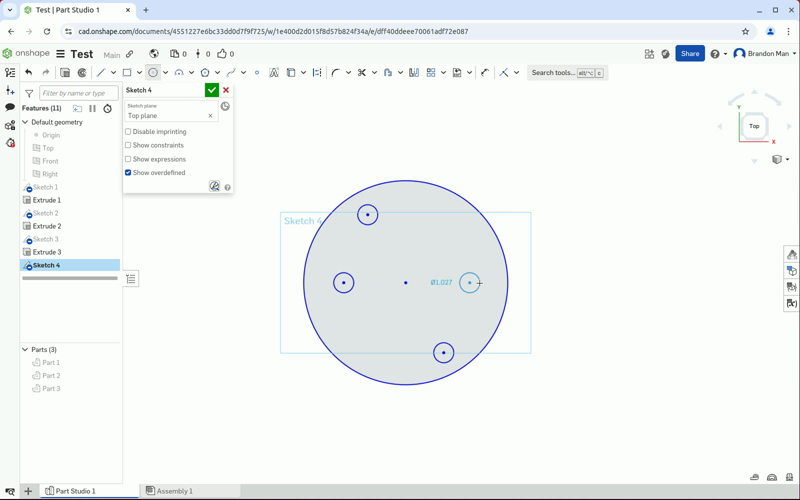
scroll(6)
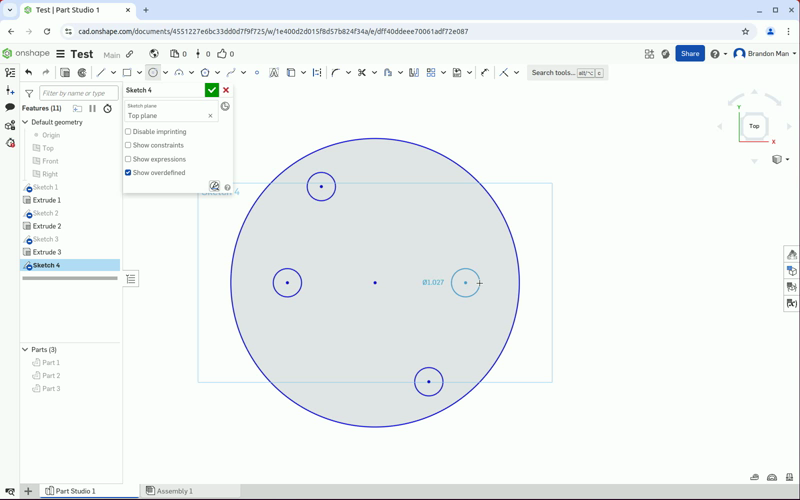
scroll(6)
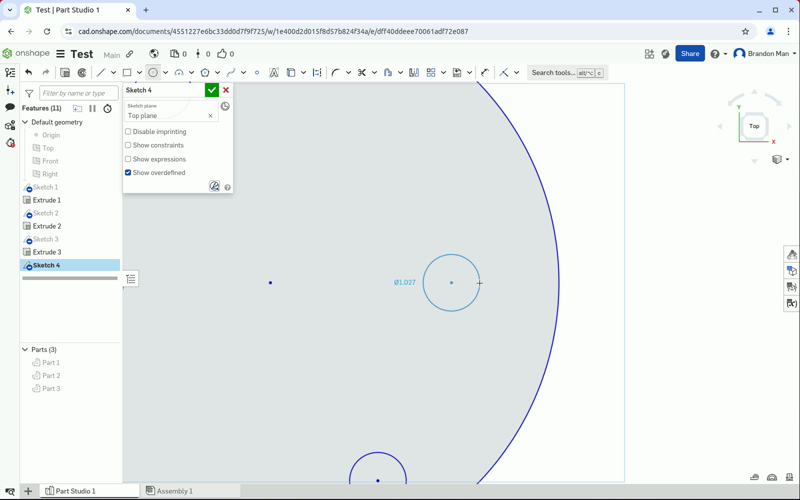
click(479, 282)
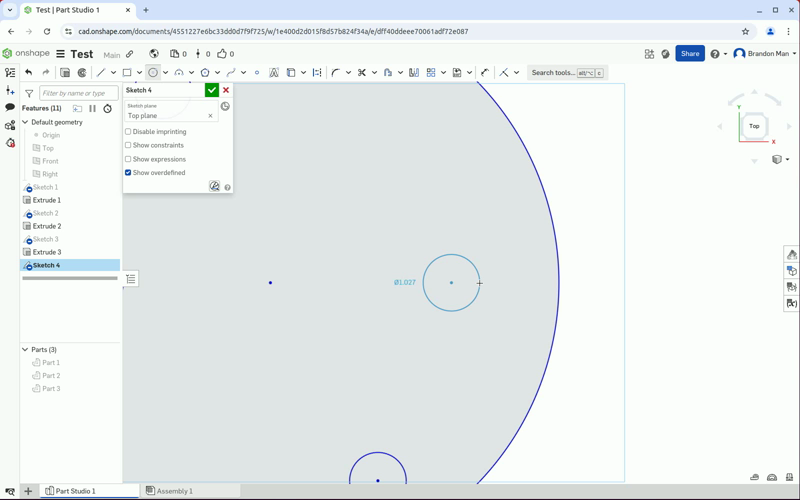
scroll(-6)
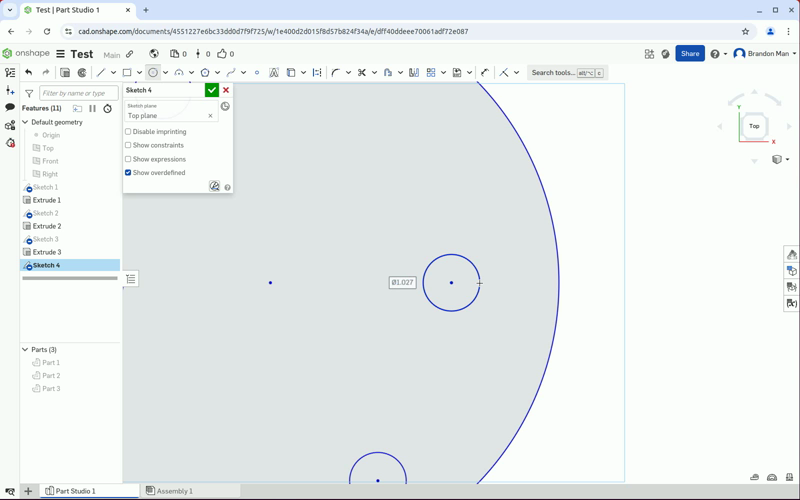
scroll(-6)
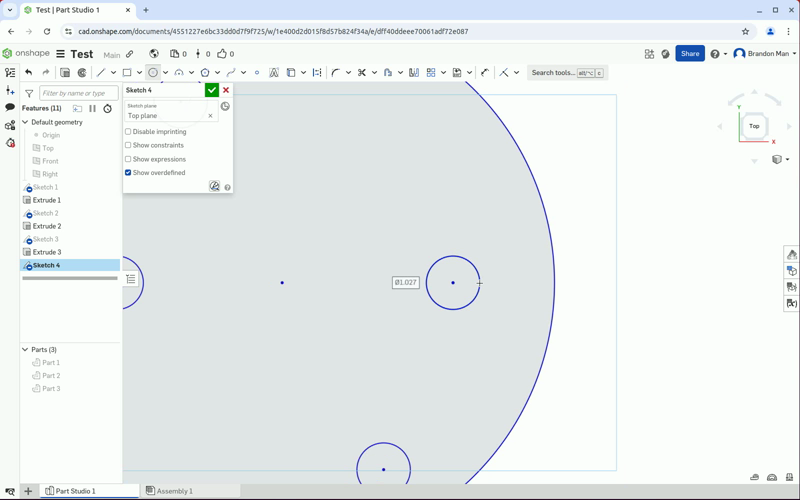
scroll(-6)
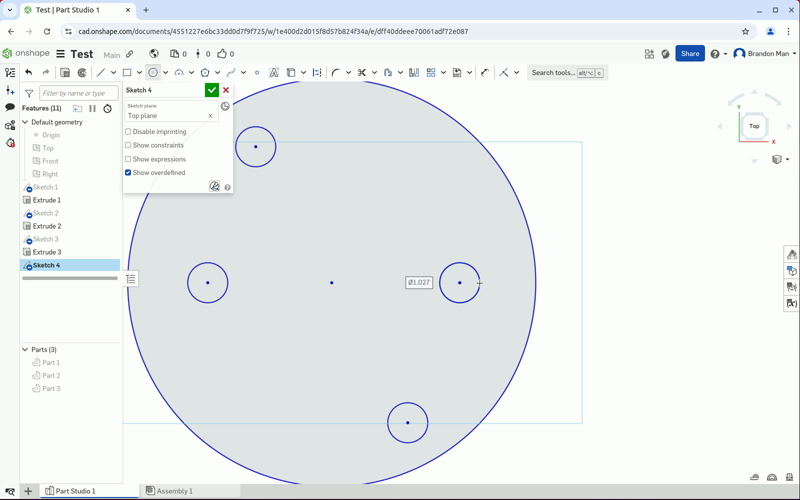
scroll(-6)
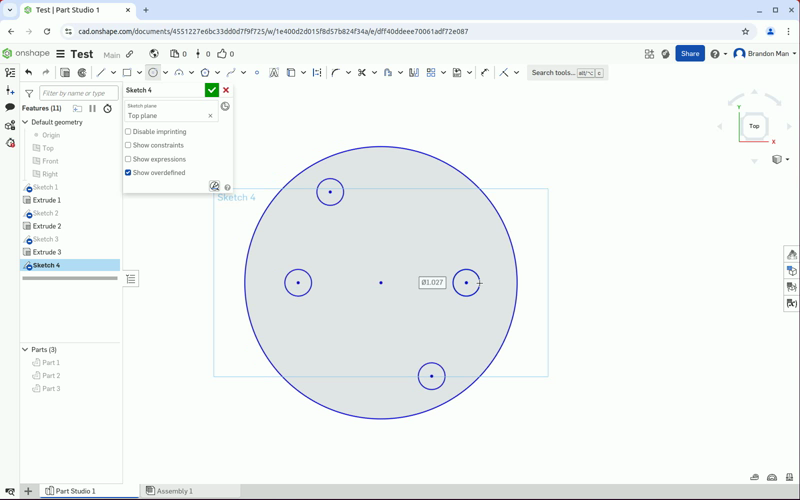
scroll(-6)
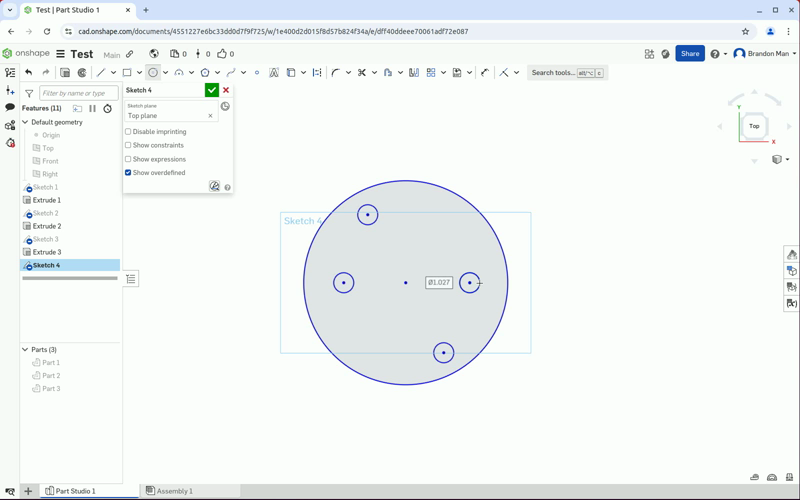
scroll(-6)
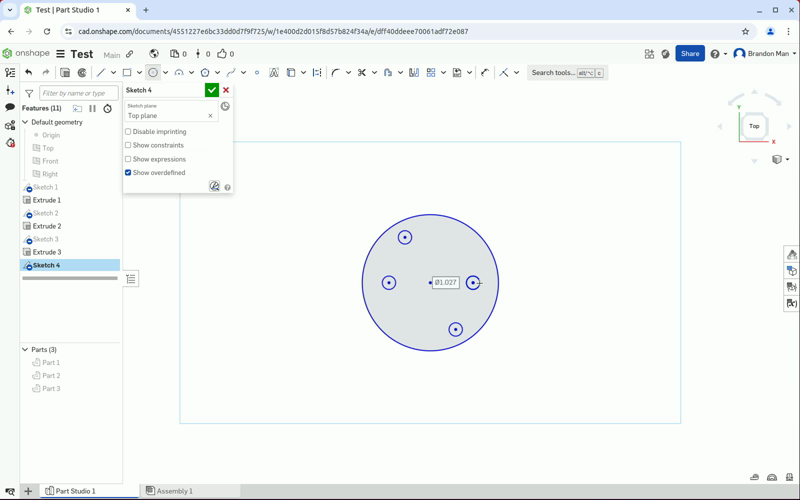
scroll(-6)
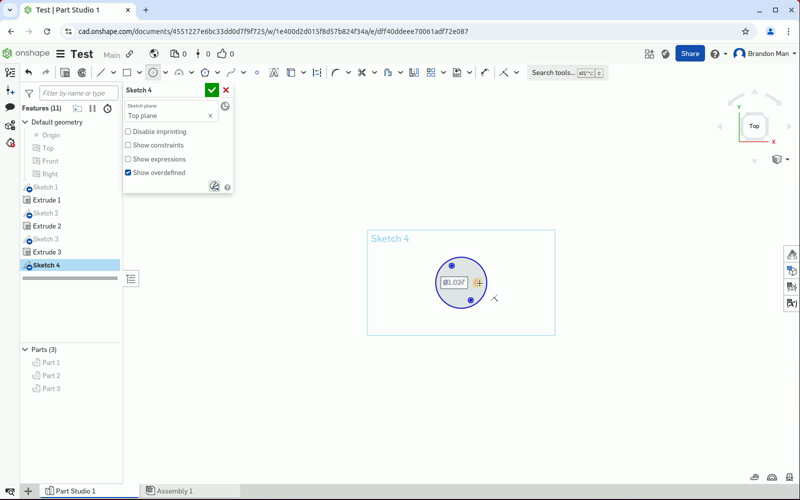
key(esc)
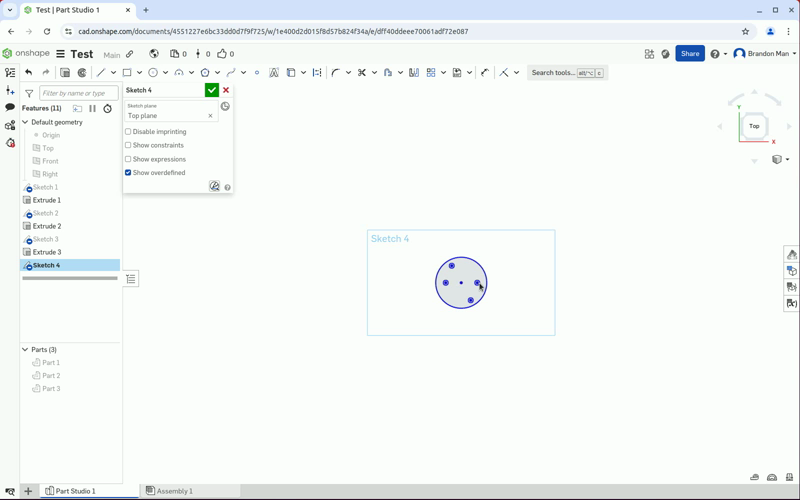
mouse_move(455, 299)
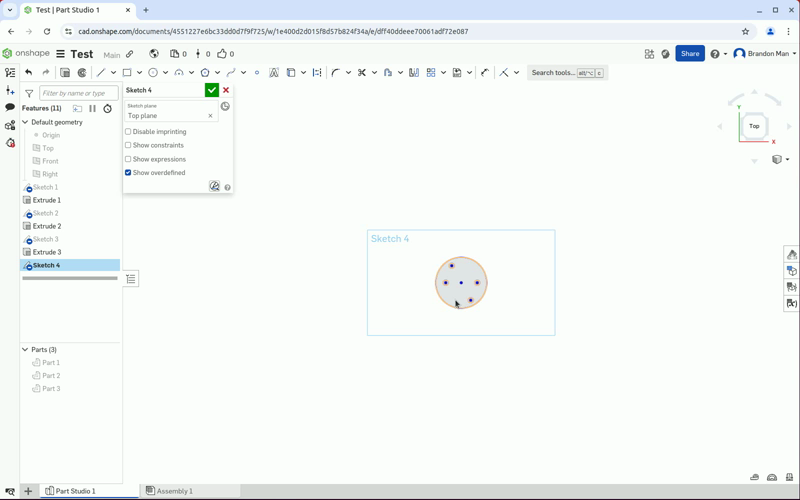
click(455, 299)
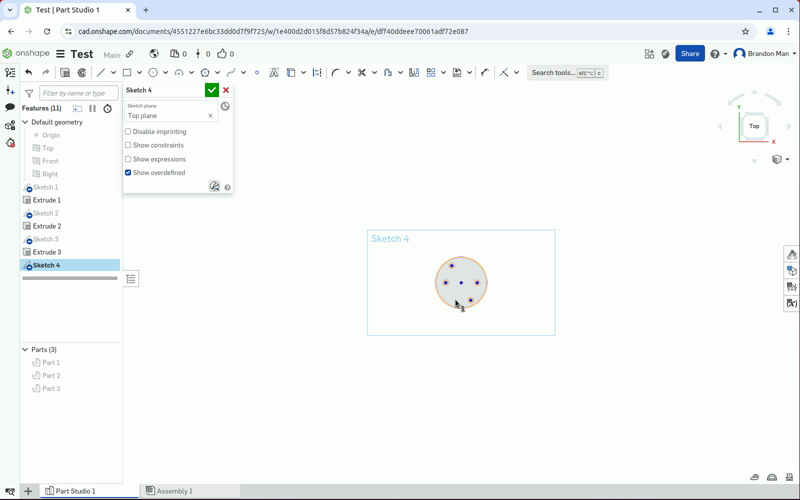
mouse_move(73, 352)
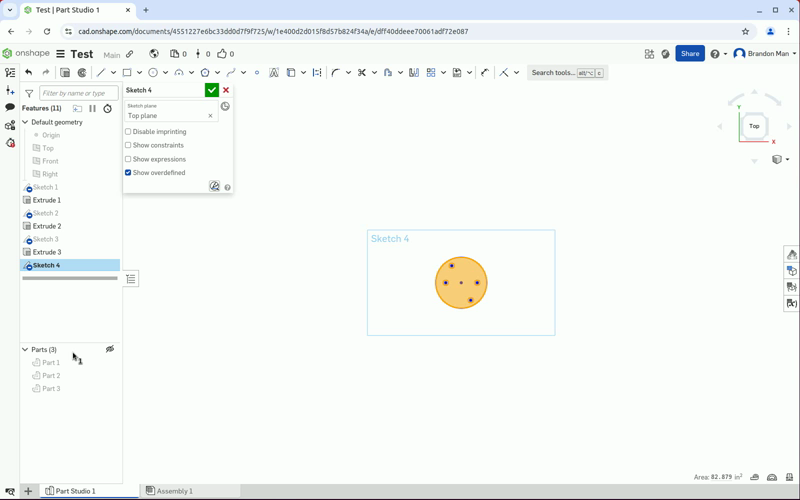
key(shift+y)
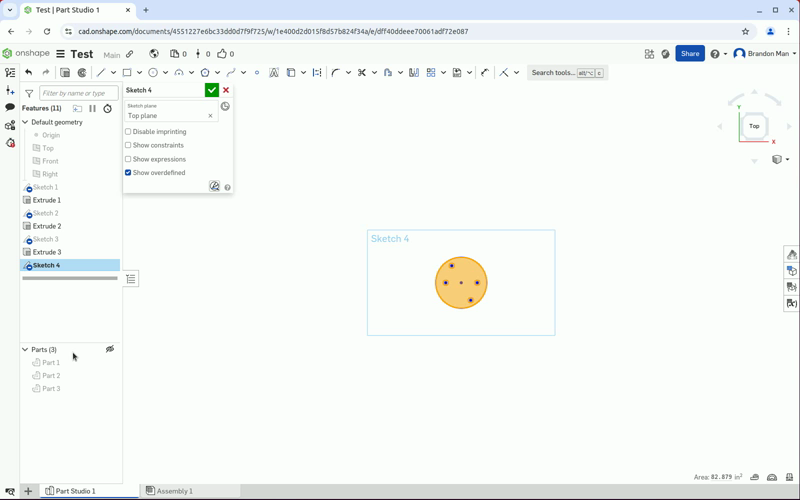
key(shift+e)
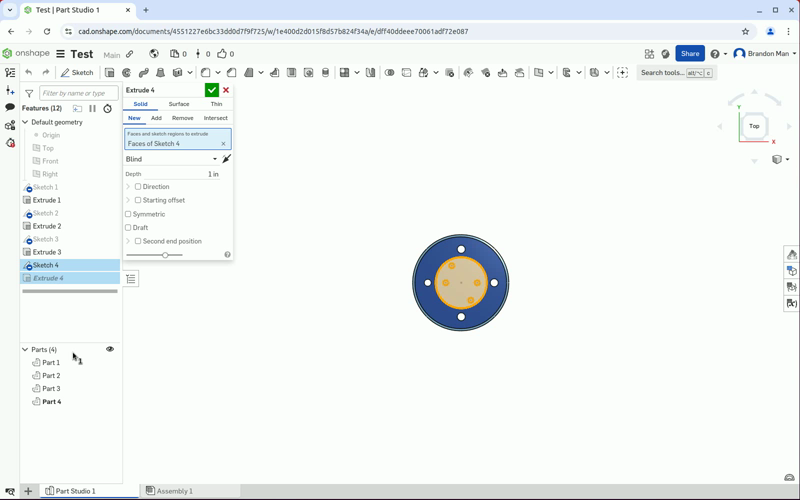
mouse_move(143, 106)
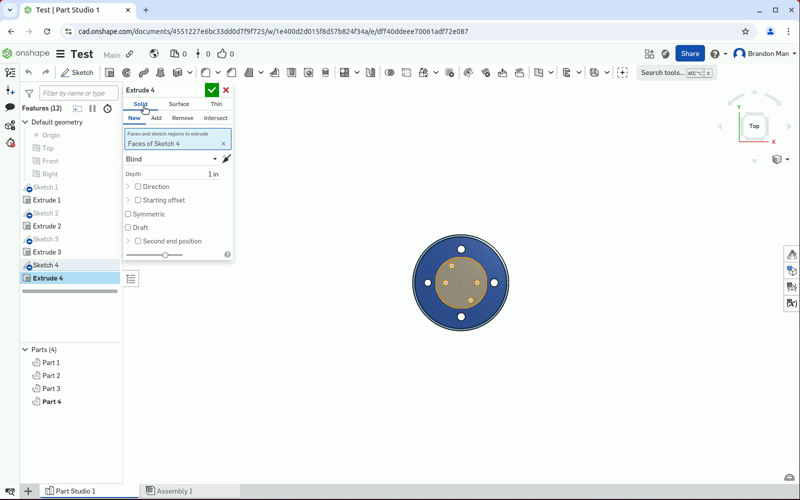
click(143, 106)
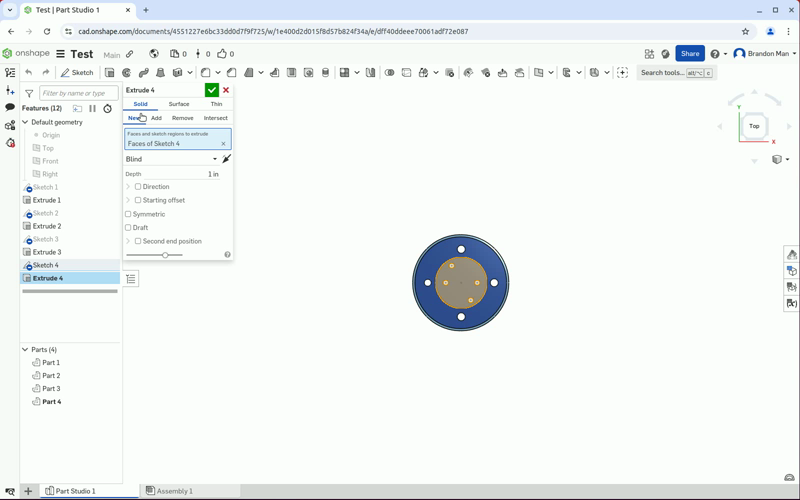
mouse_move(137, 120)
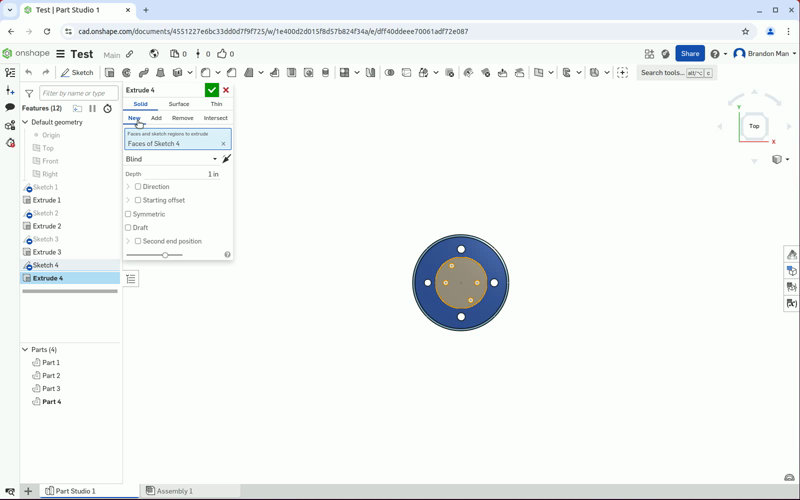
click(137, 120)
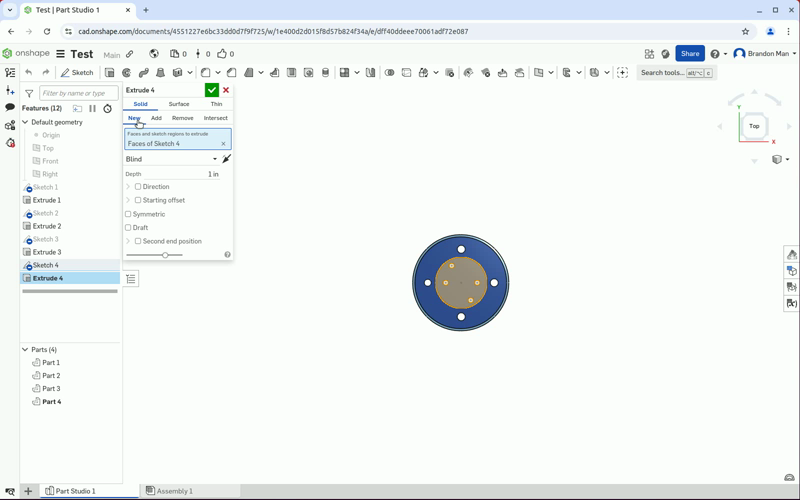
key(tab, 4)
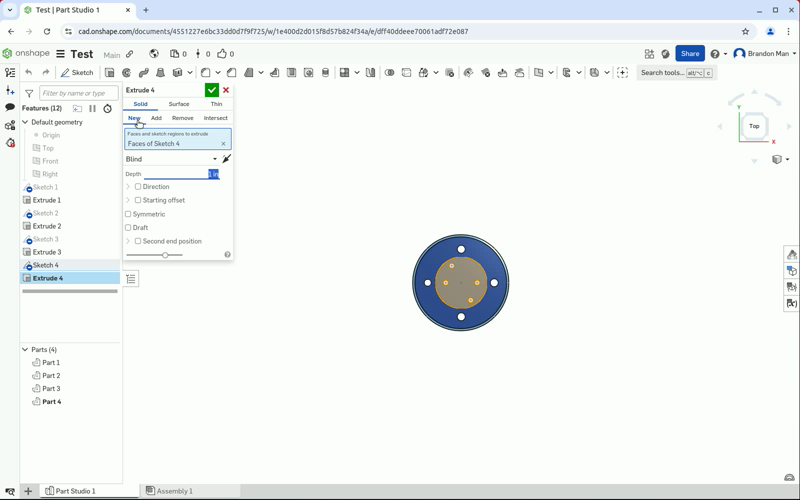
text(-0.963)
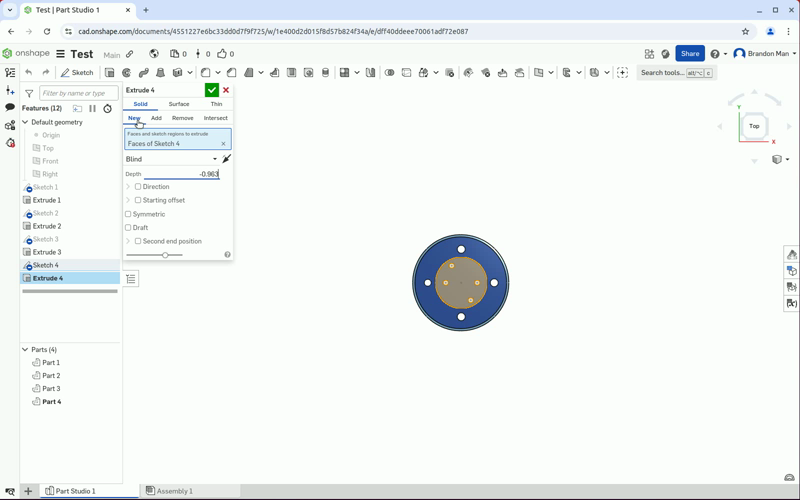
key(enter)
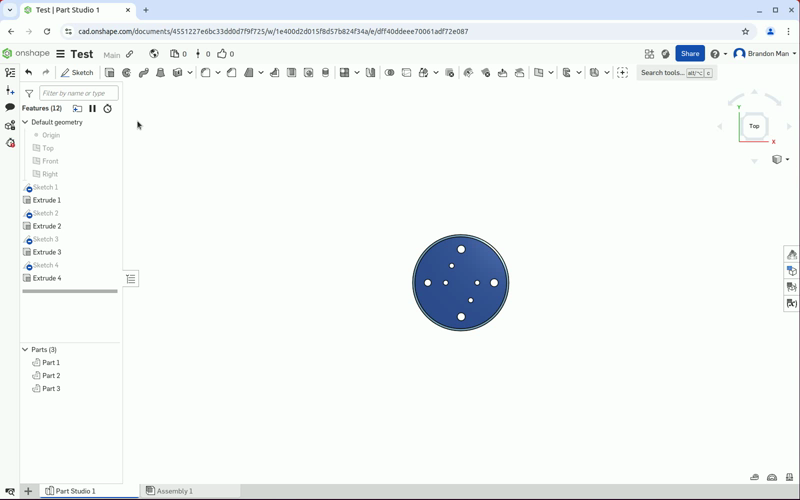
key(shift+h)
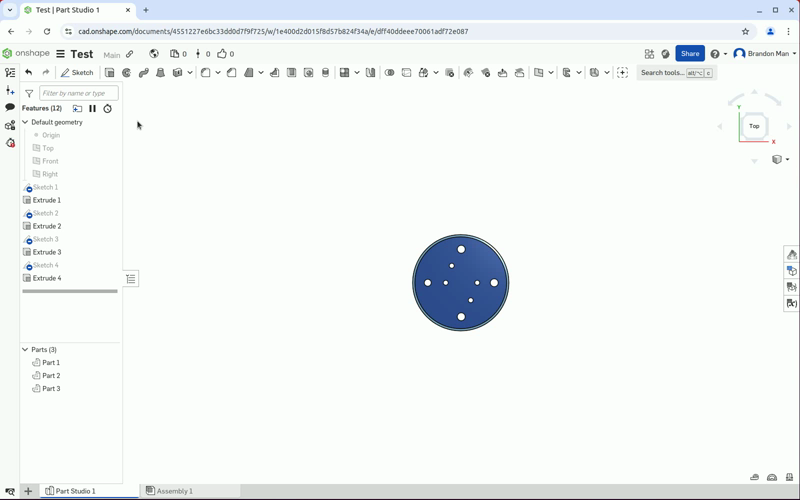
key(shift+h)
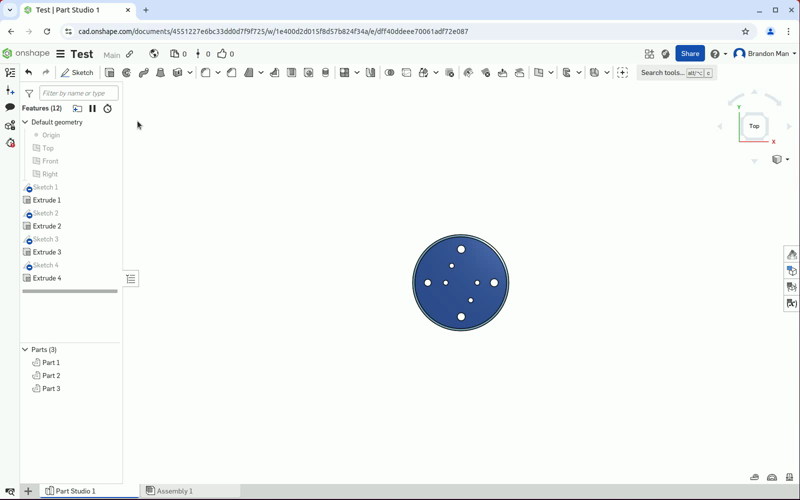
mouse_move(73, 189)
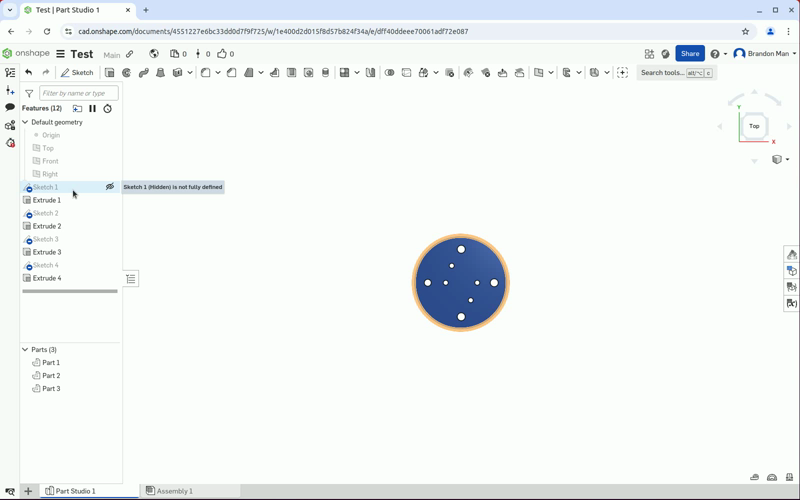
click(73, 189)
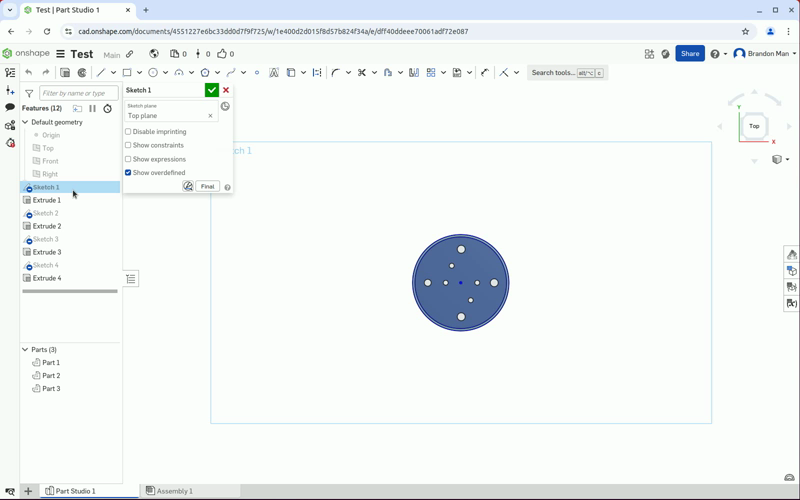
mouse_move(229, 92)
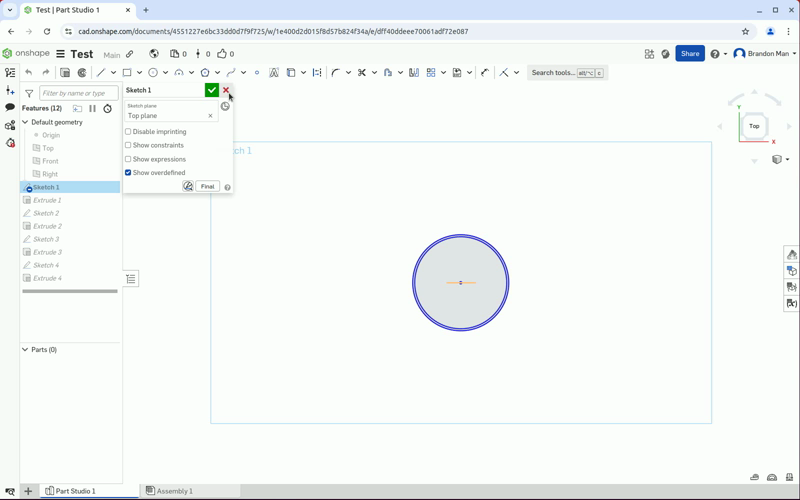
click(229, 92)
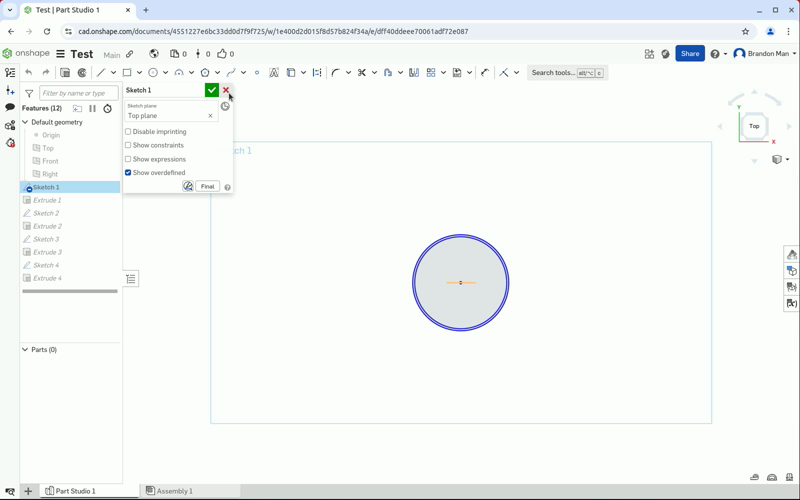
key(shift+s)
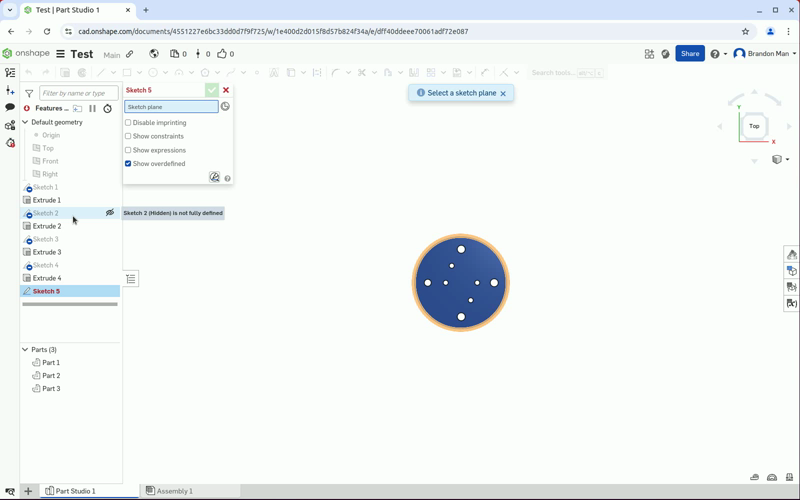
scroll(3)
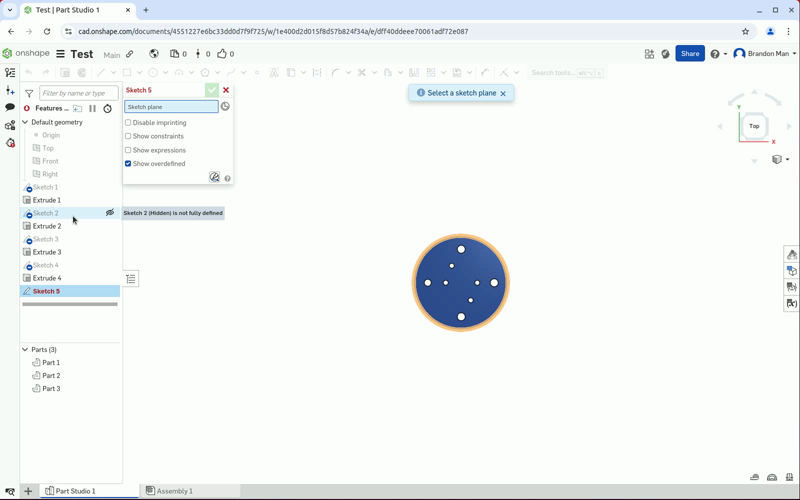
mouse_move(73, 150)
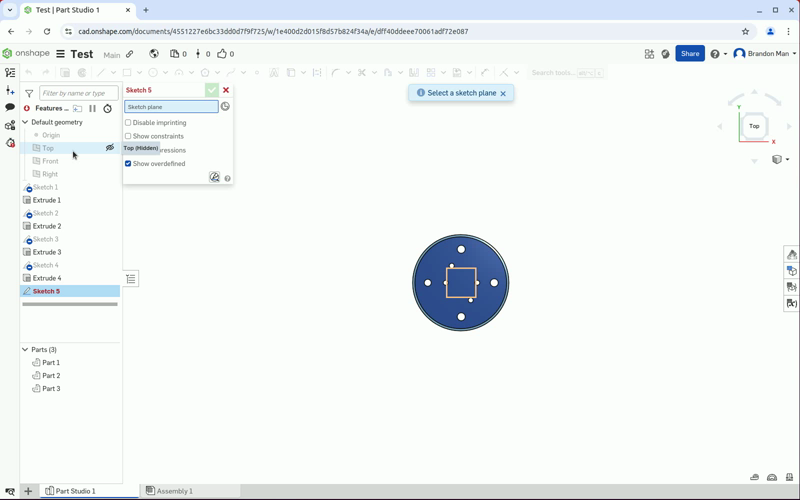
click(73, 150)
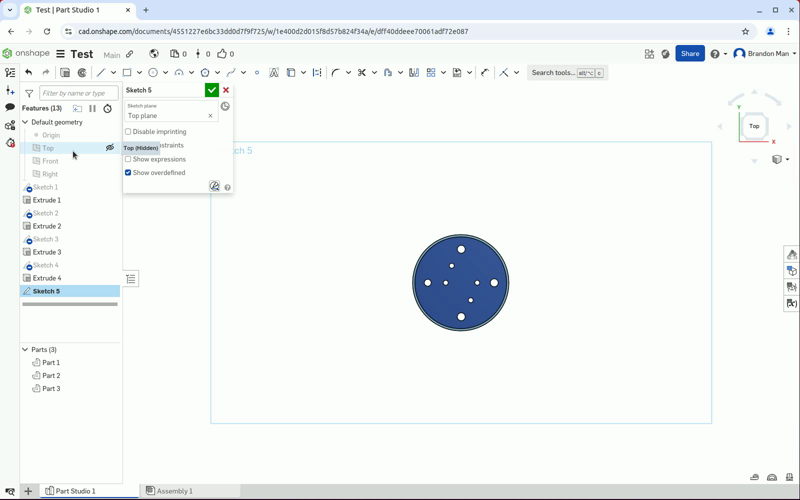
mouse_move(73, 352)
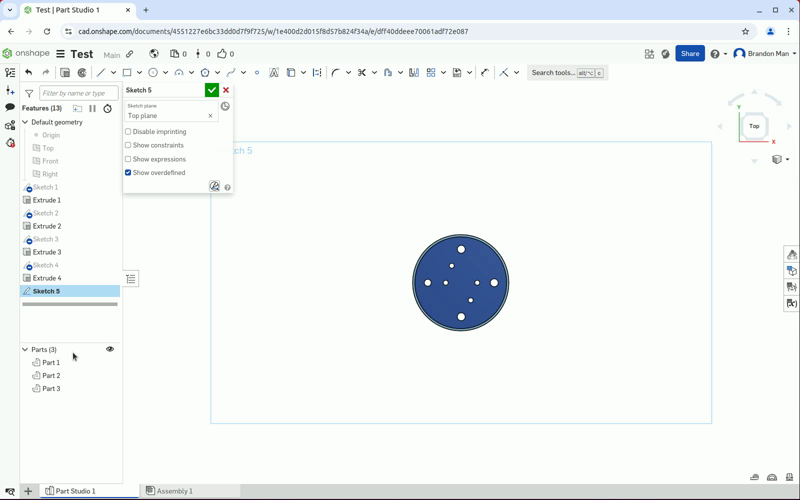
key(y)
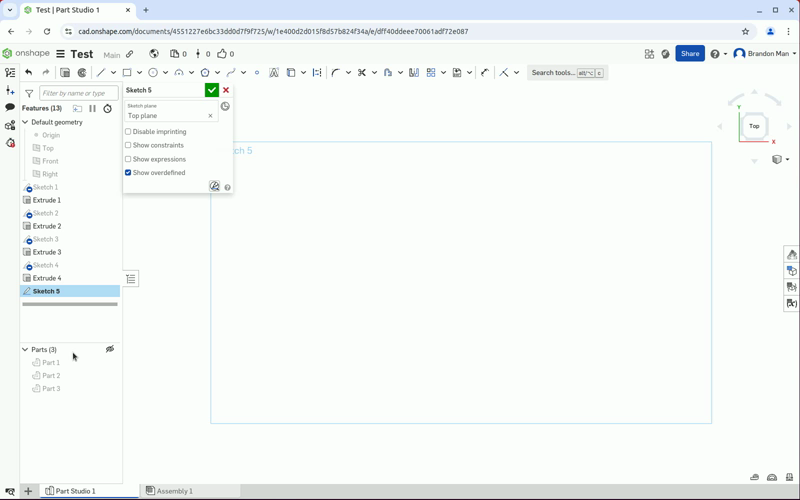
key(c)
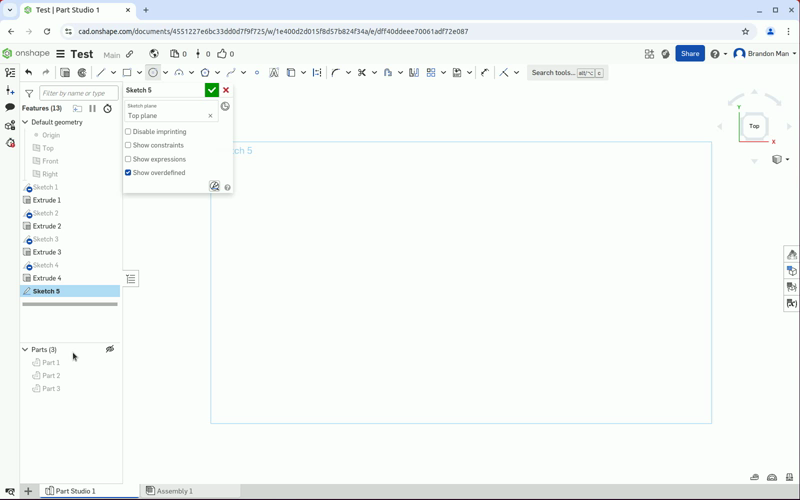
key_down(shift)
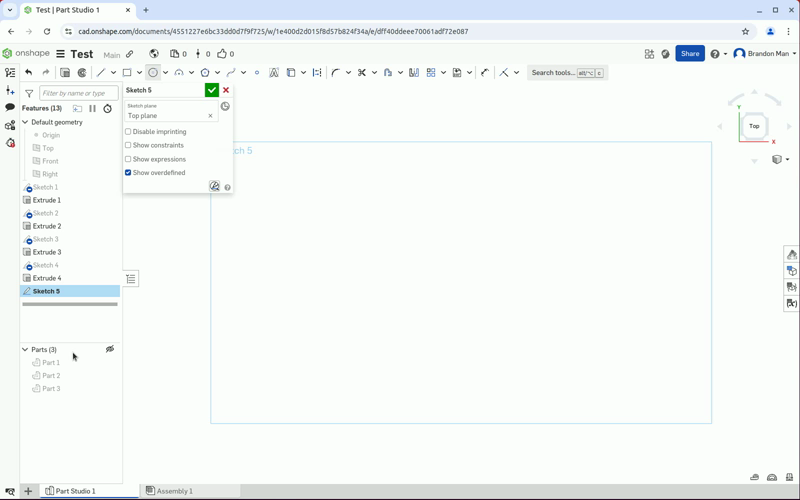
mouse_move(461, 282)
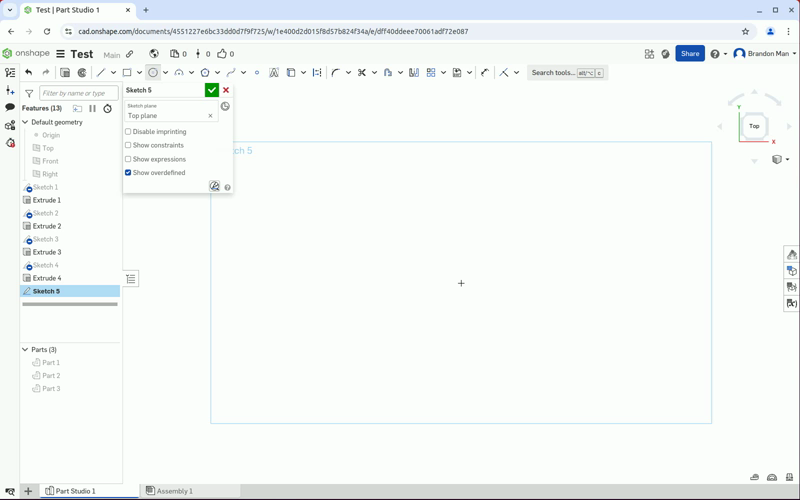
click(461, 282)
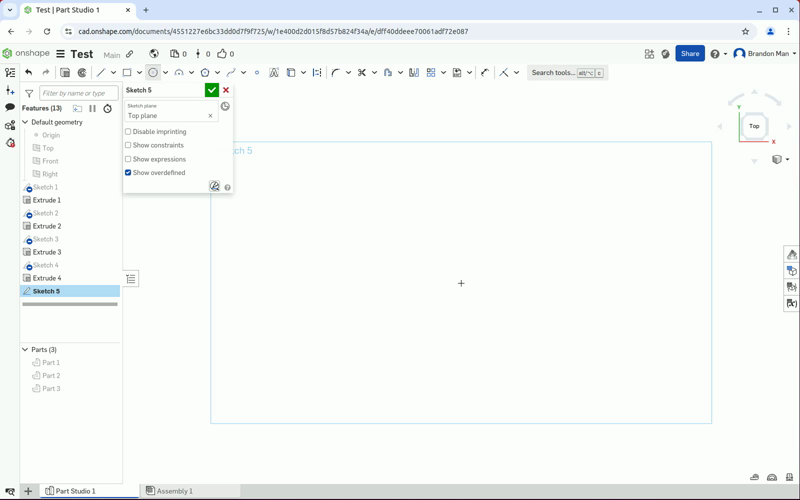
key_up(shift)
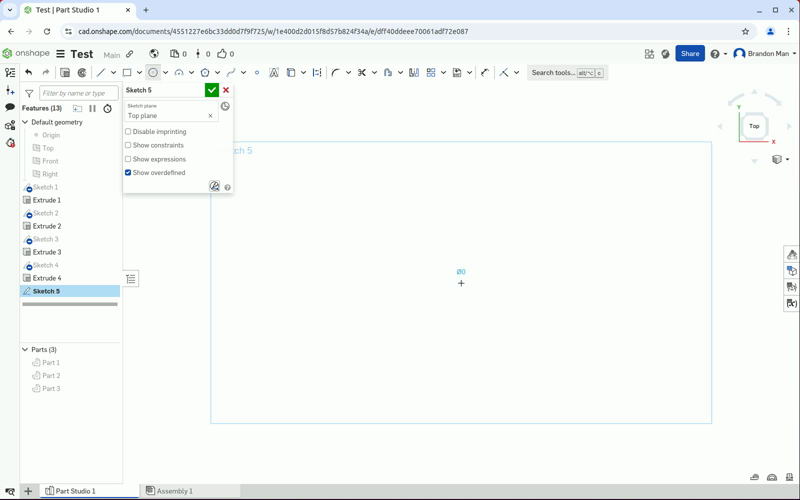
mouse_move(507, 282)
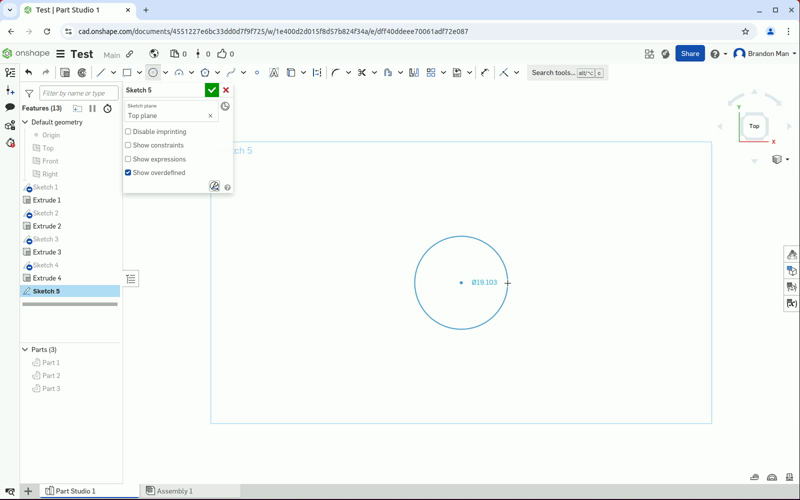
click(507, 282)
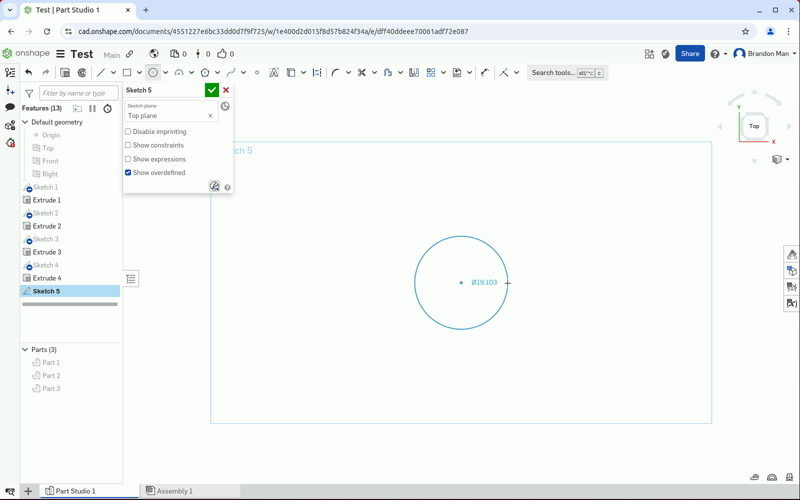
key(esc)
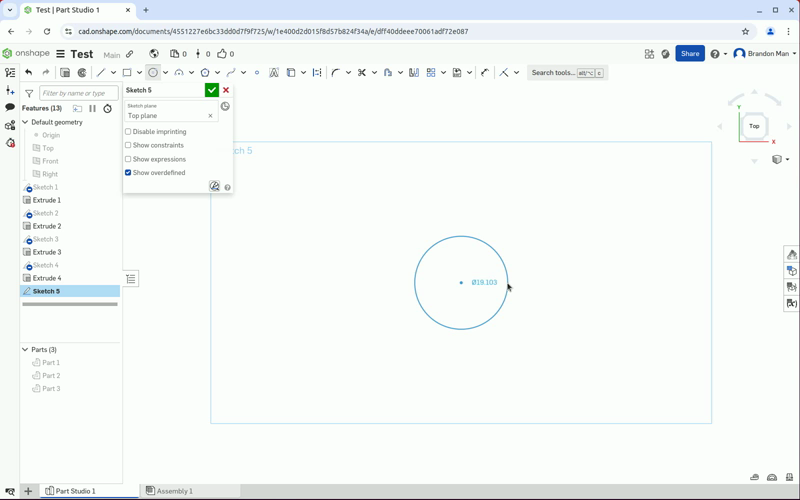
key(c)
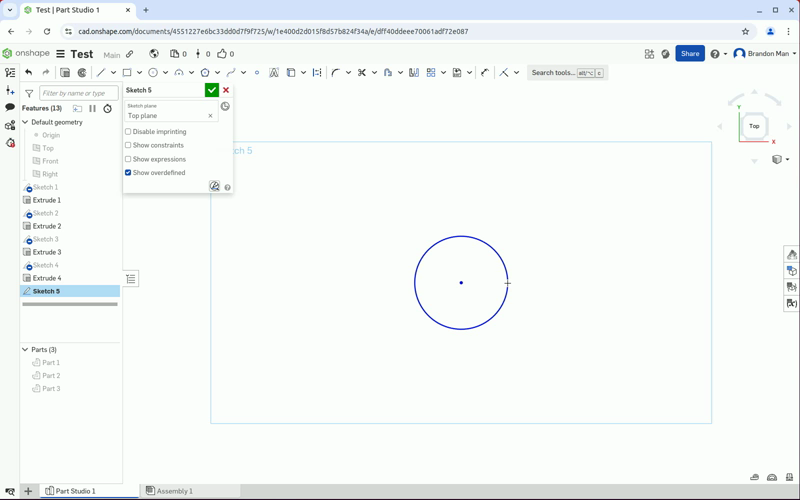
key_down(shift)
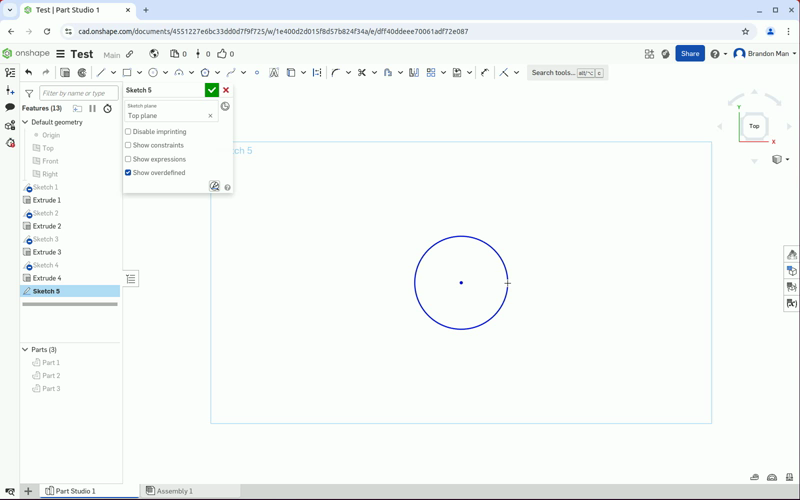
mouse_move(427, 282)
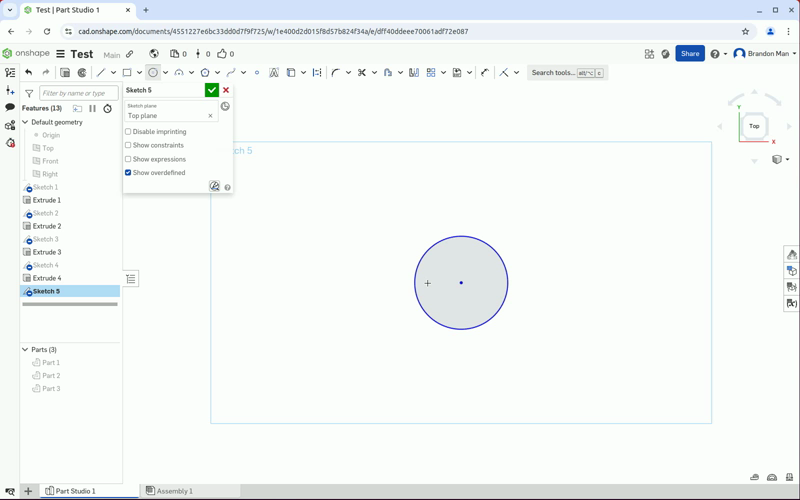
click(427, 282)
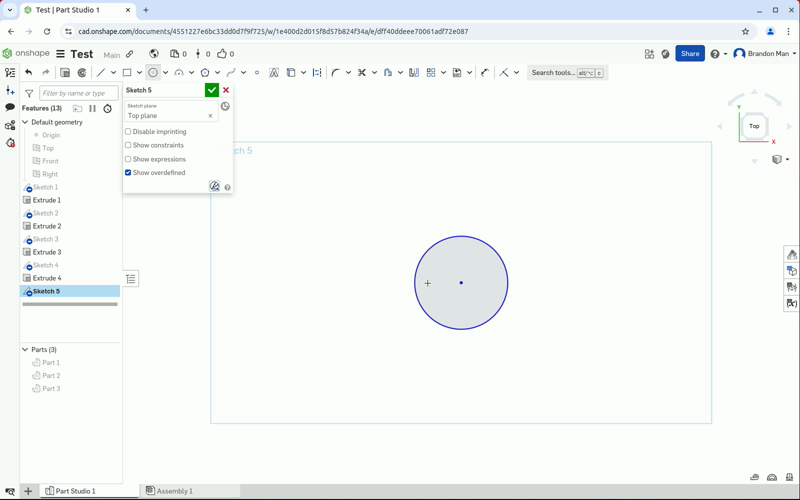
key_up(shift)
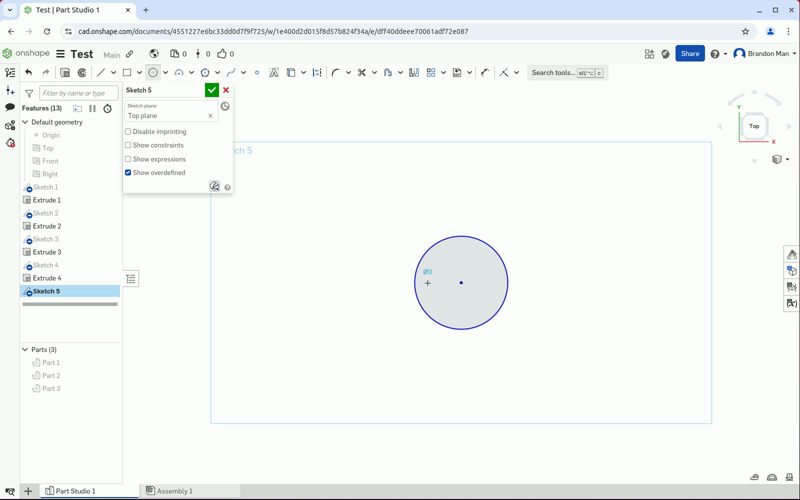
mouse_move(431, 282)
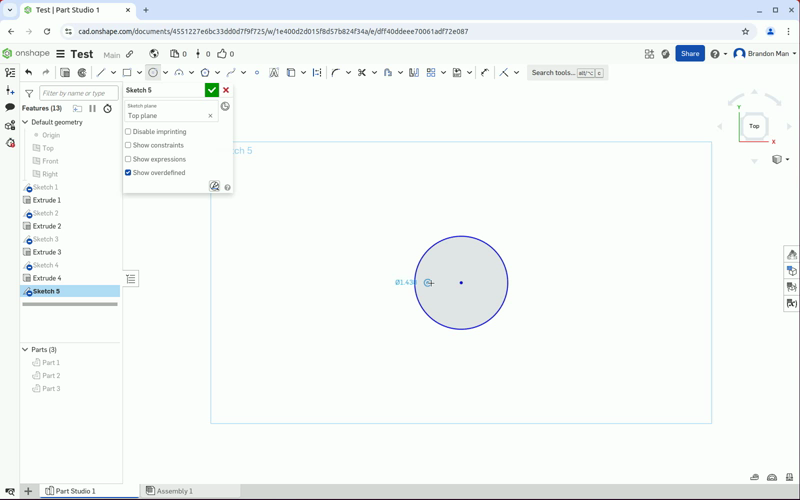
click(431, 282)
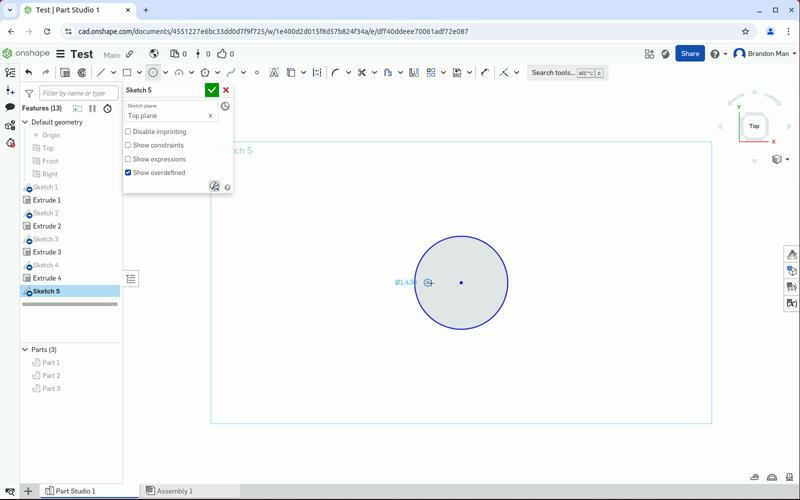
key(esc)
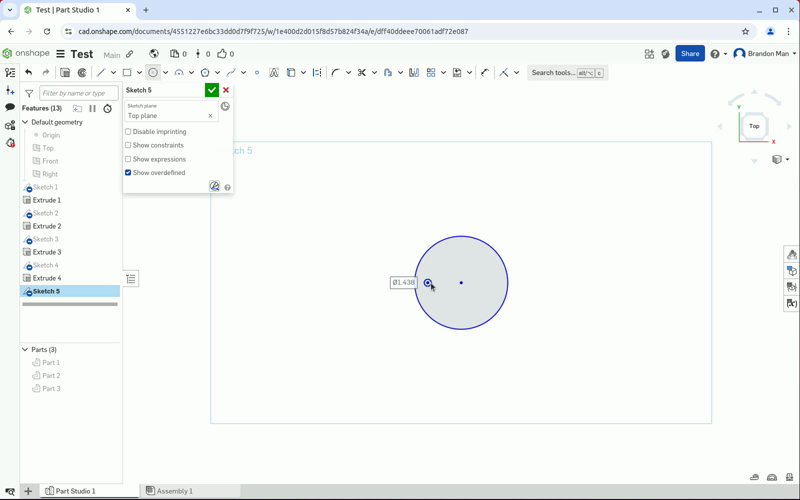
key(c)
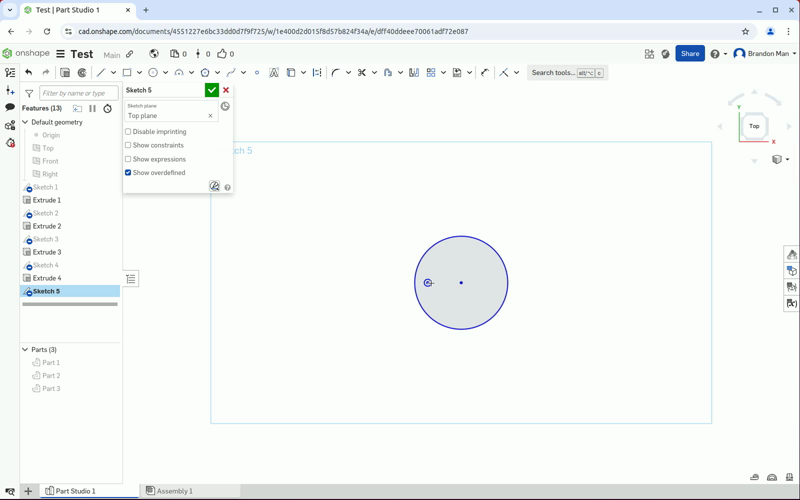
key_down(shift)
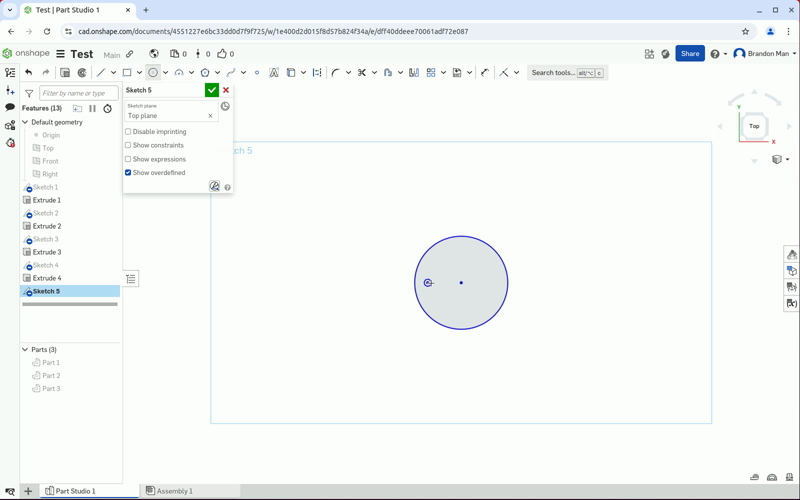
mouse_move(461, 282)
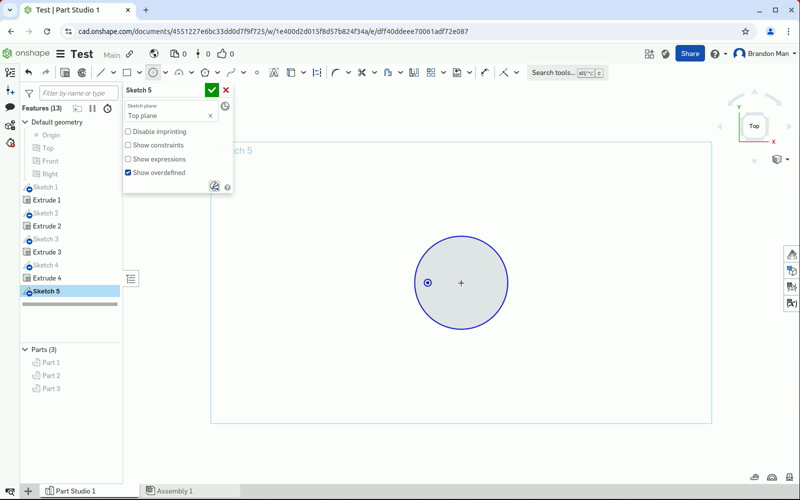
click(461, 282)
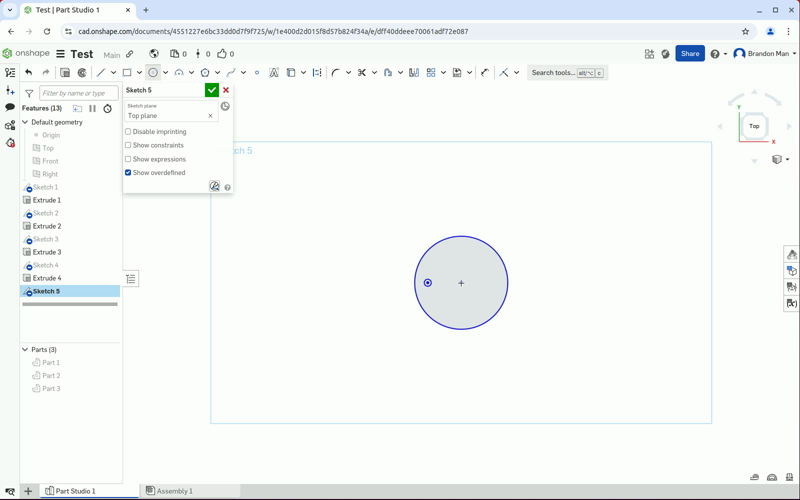
key_up(shift)
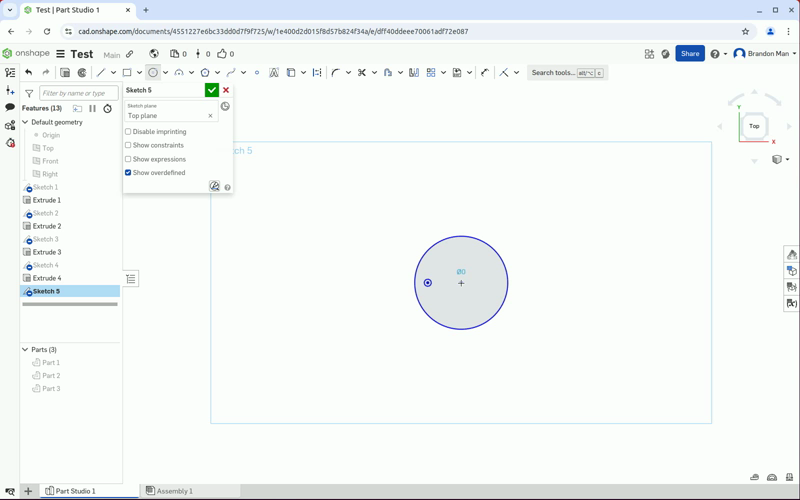
mouse_move(486, 282)
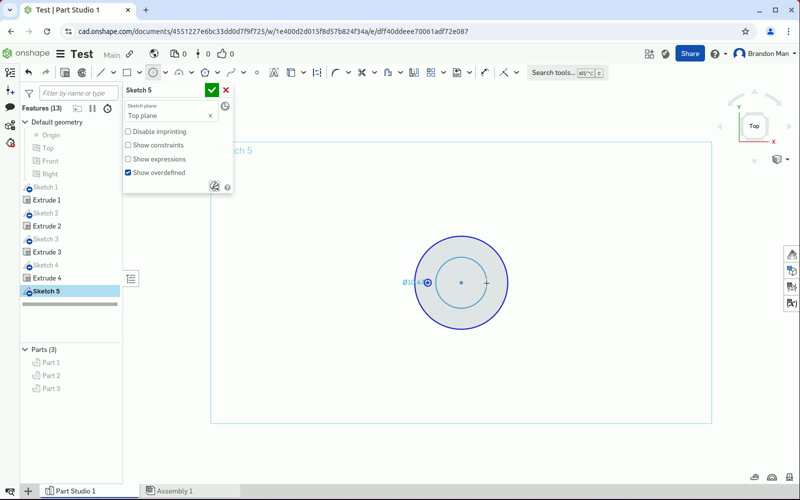
click(486, 282)
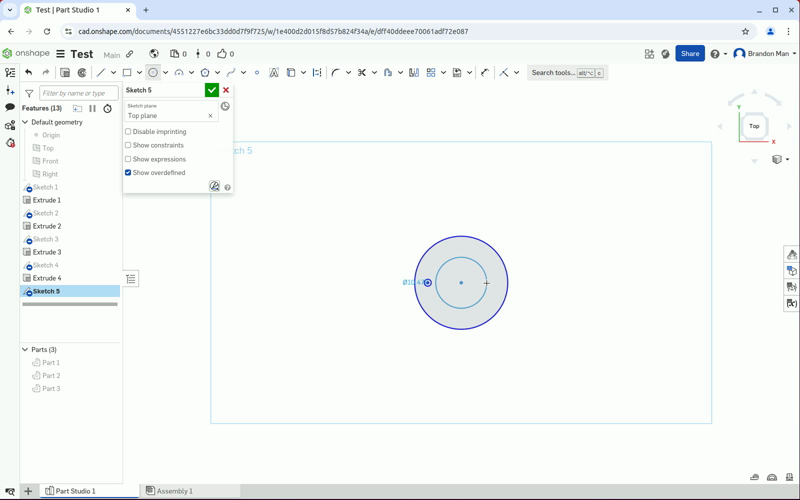
key(esc)
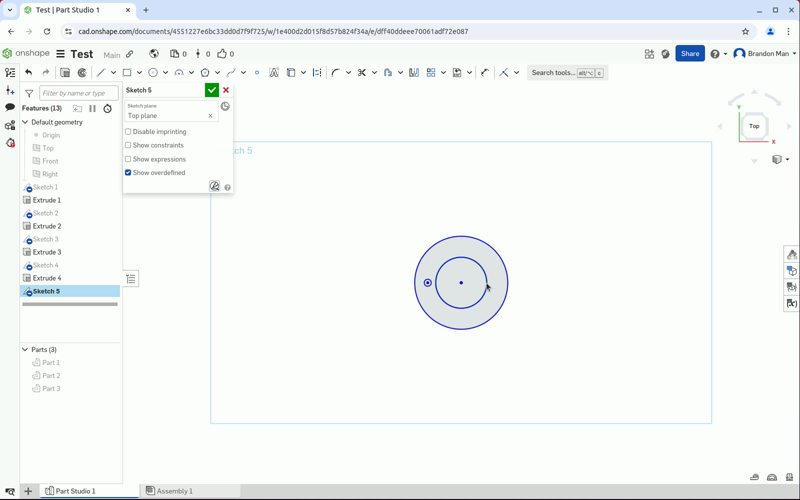
key(c)
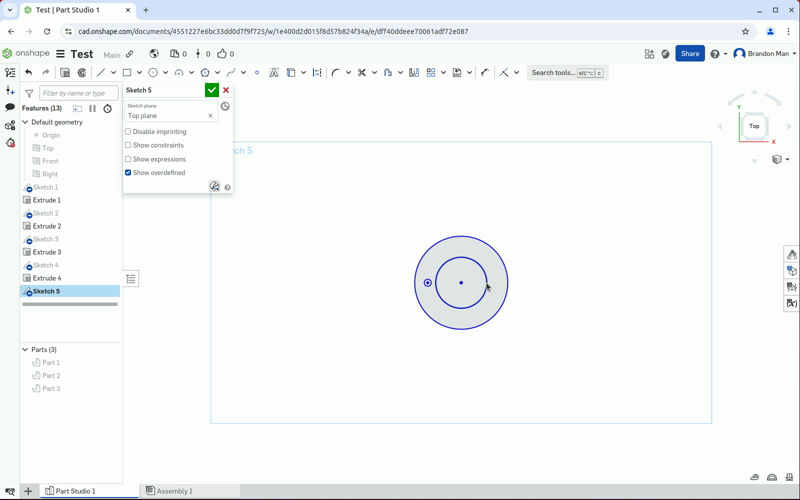
key_down(shift)
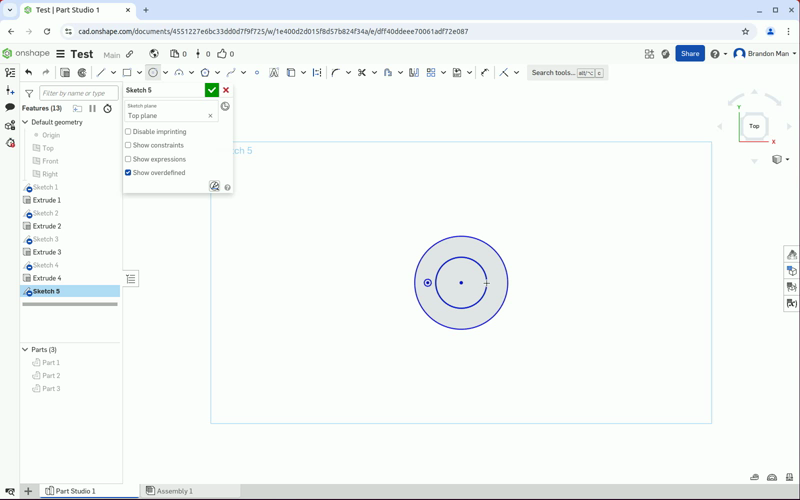
mouse_move(461, 316)
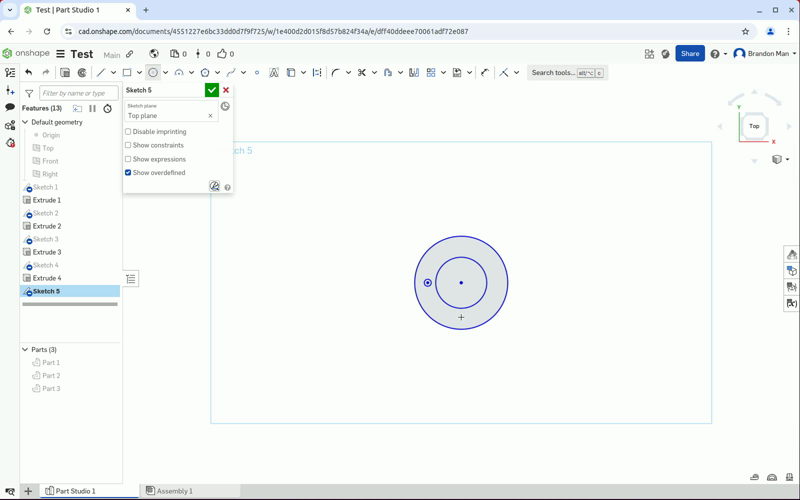
click(461, 316)
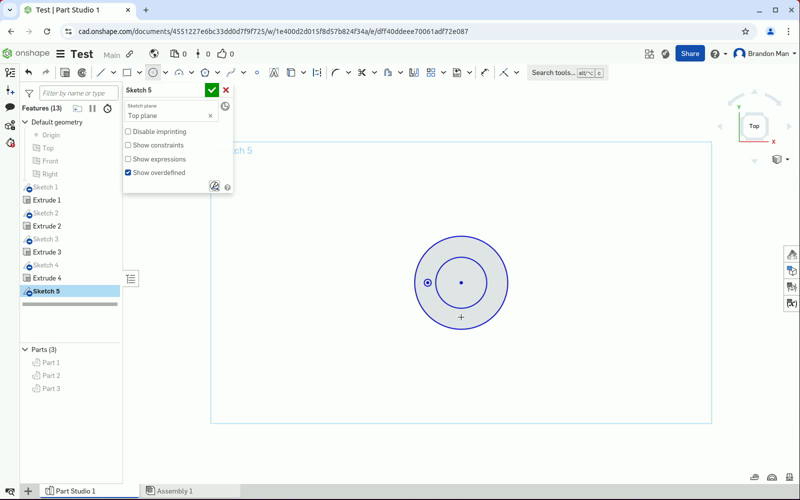
key_up(shift)
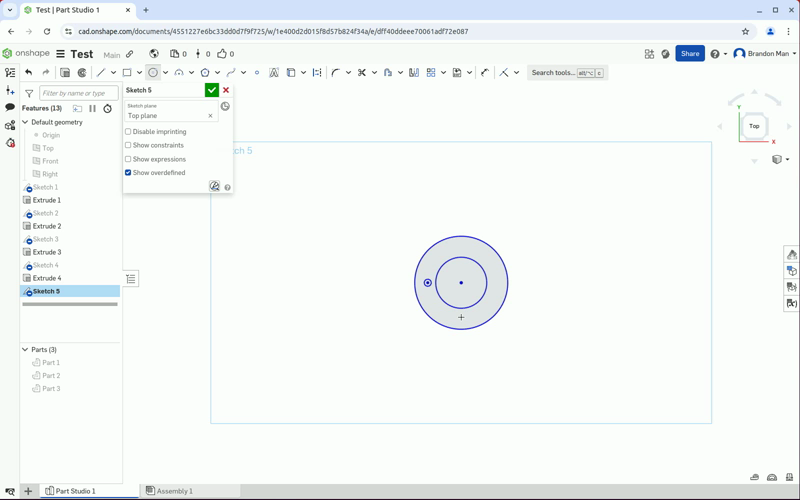
mouse_move(465, 316)
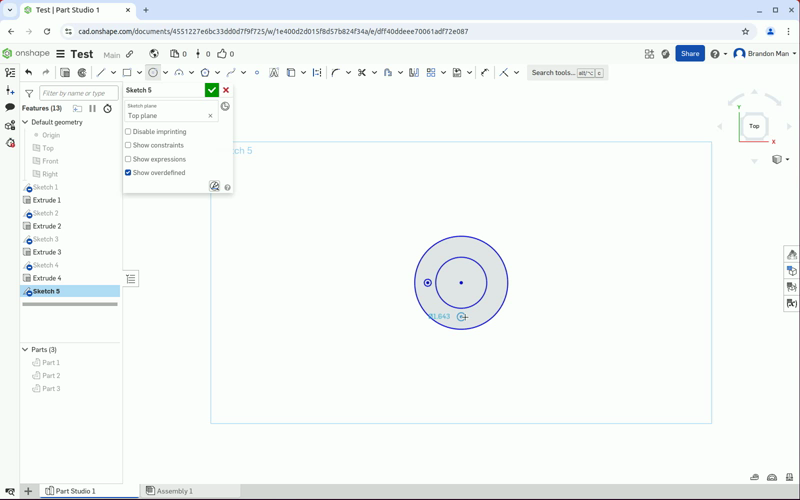
click(465, 316)
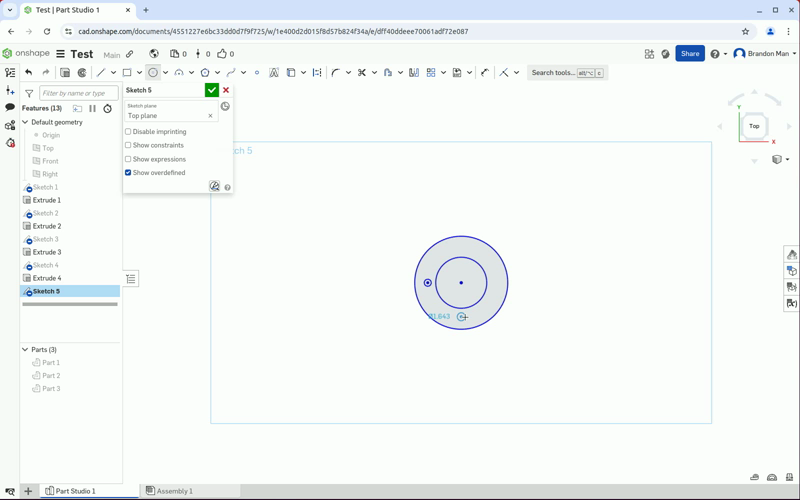
key(esc)
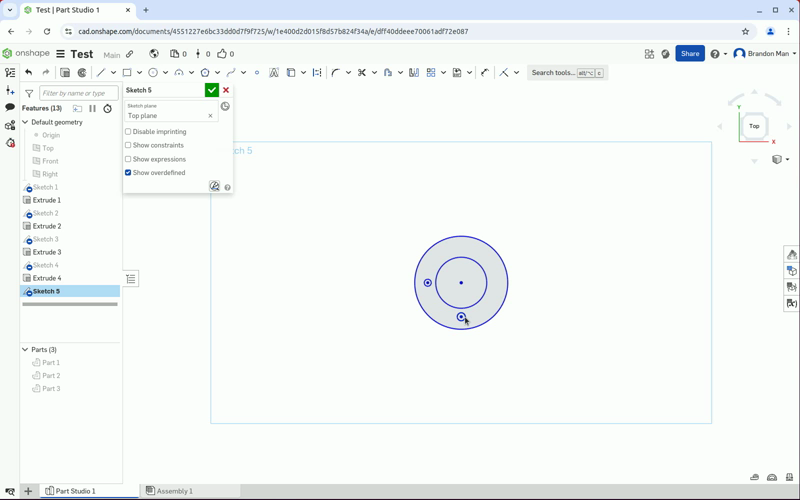
key(c)
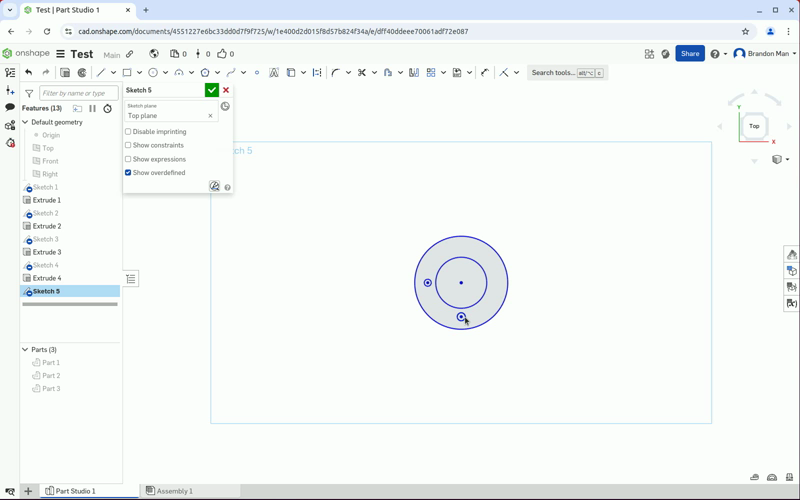
key_down(shift)
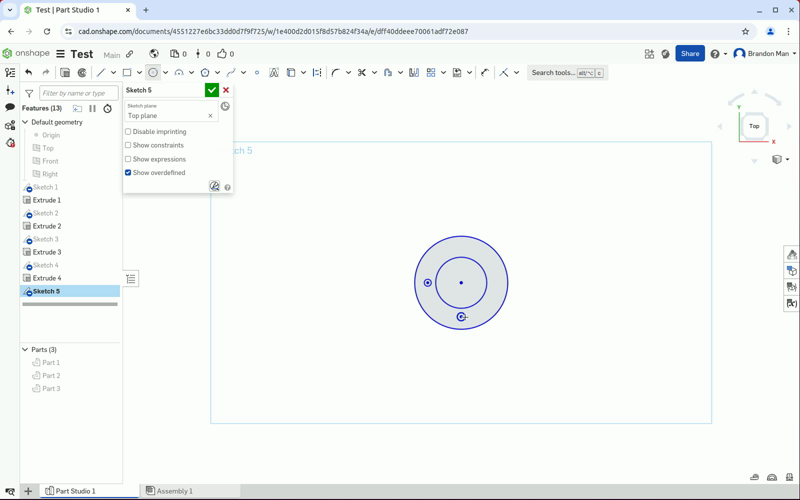
mouse_move(461, 249)
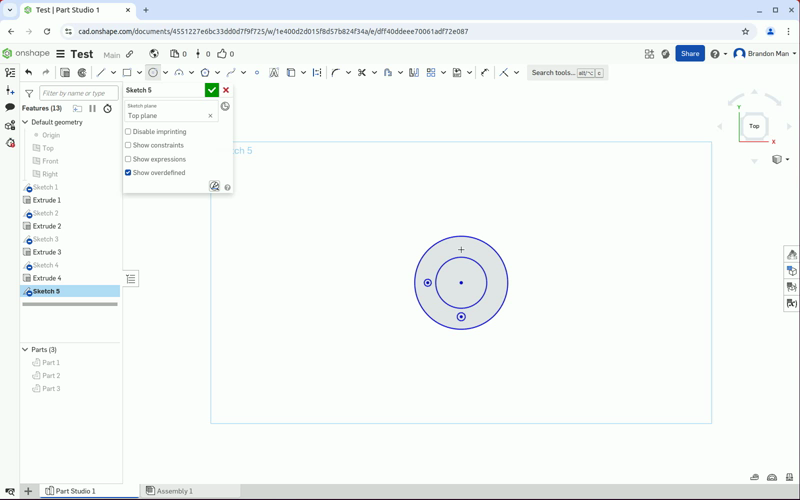
click(461, 249)
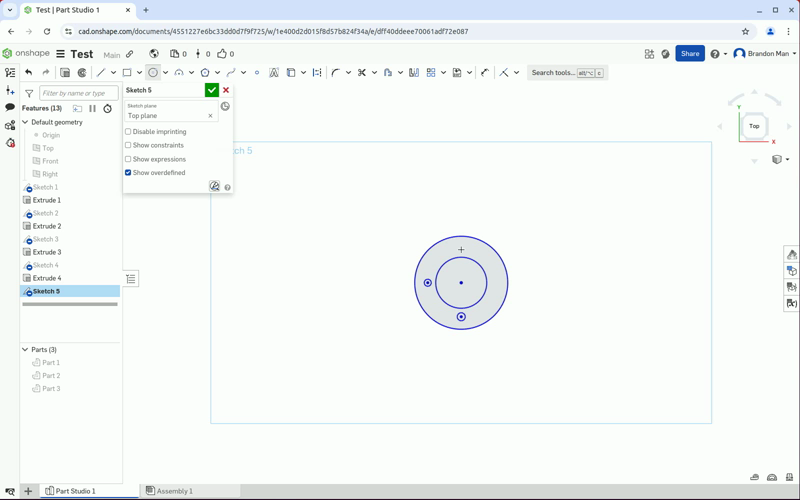
key_up(shift)
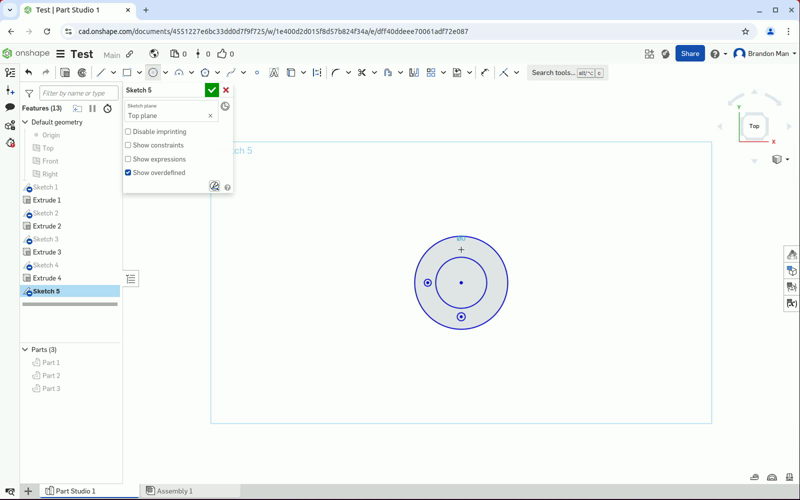
mouse_move(465, 249)
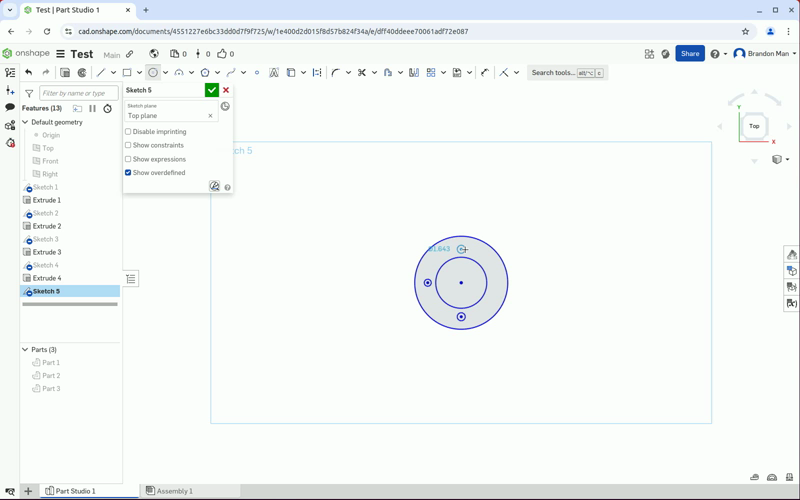
click(465, 249)
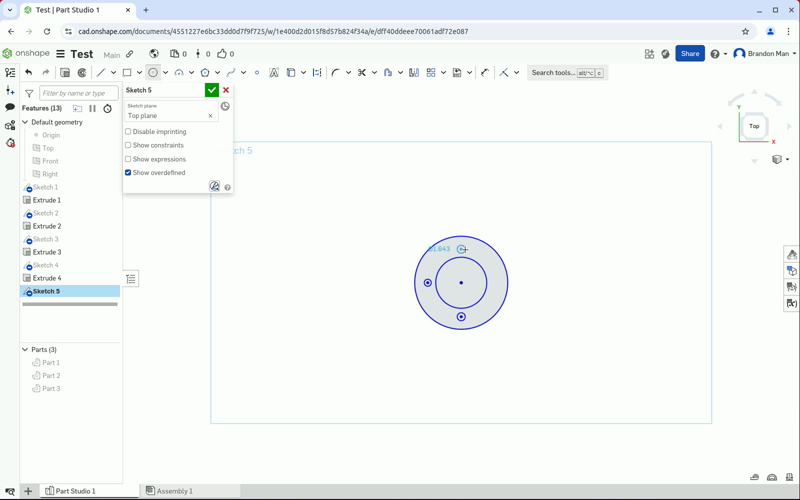
key(esc)
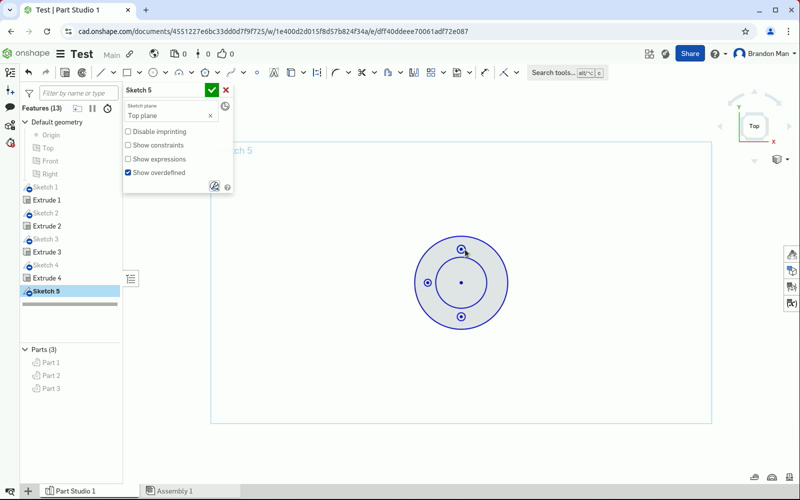
key(c)
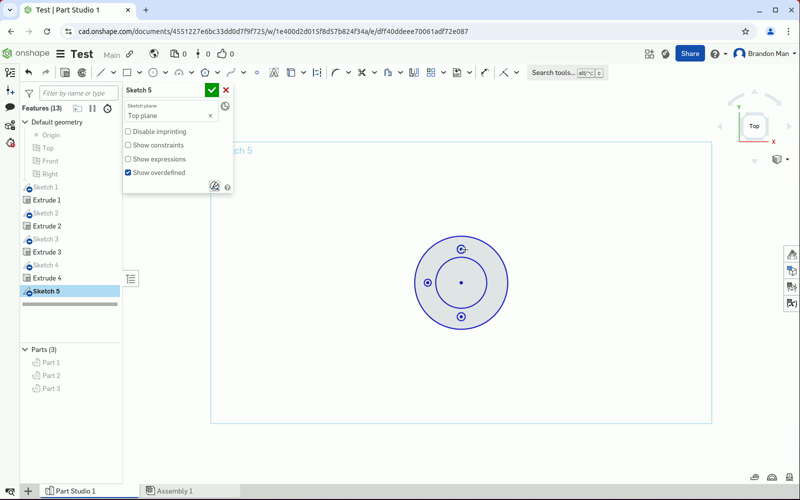
key_down(shift)
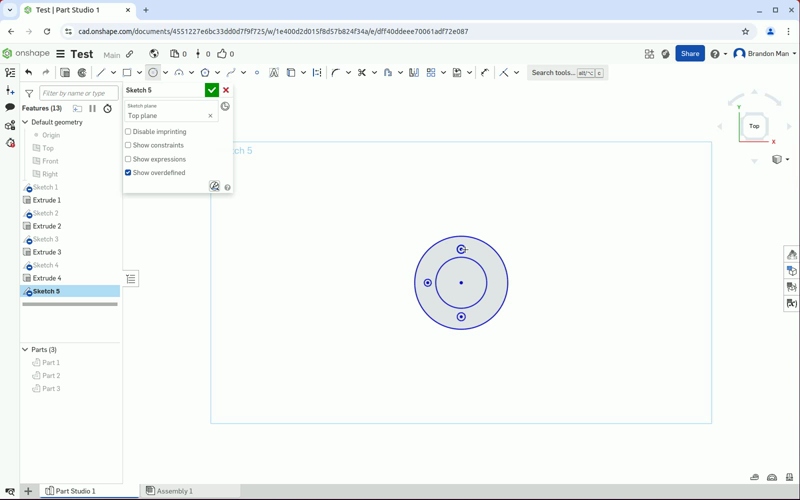
mouse_move(494, 282)
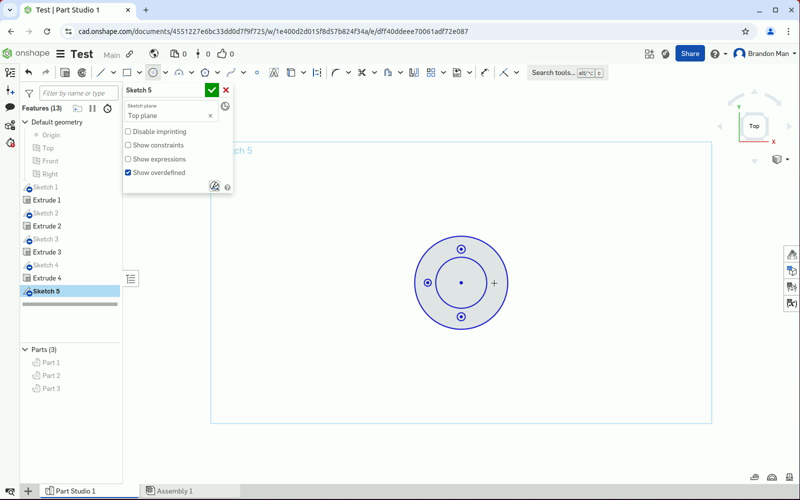
click(494, 282)
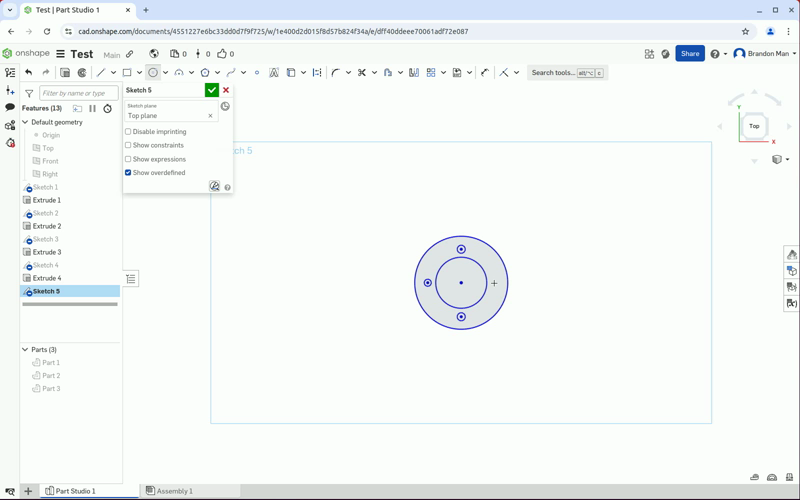
key_up(shift)
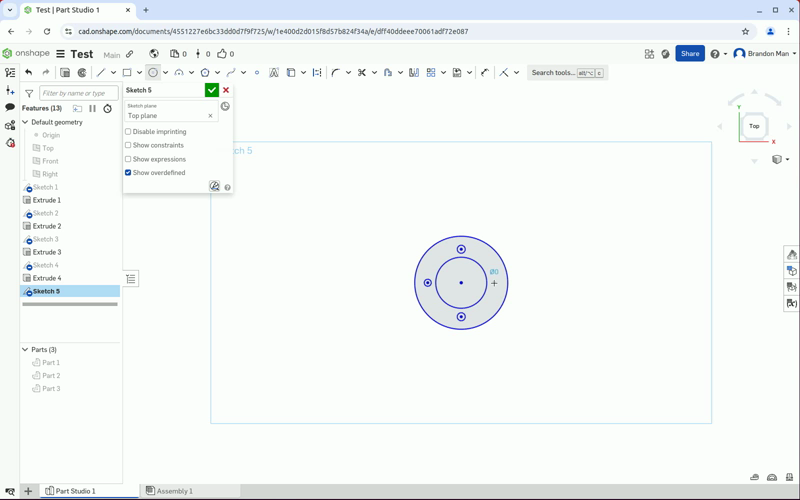
mouse_move(498, 282)
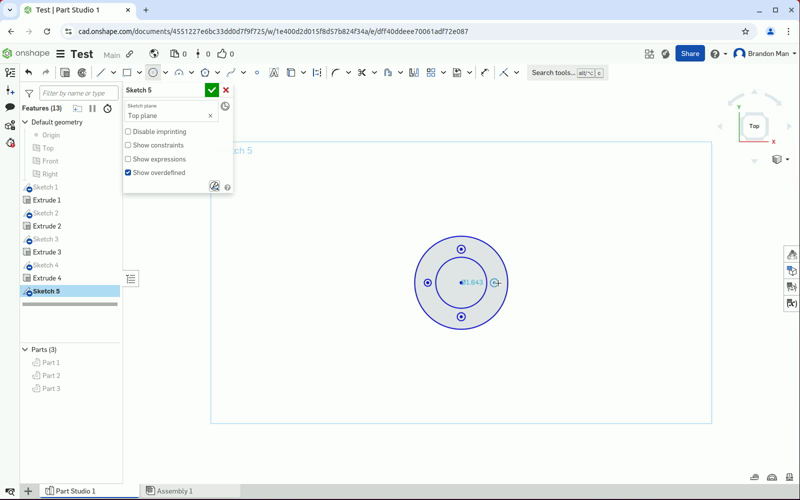
click(498, 282)
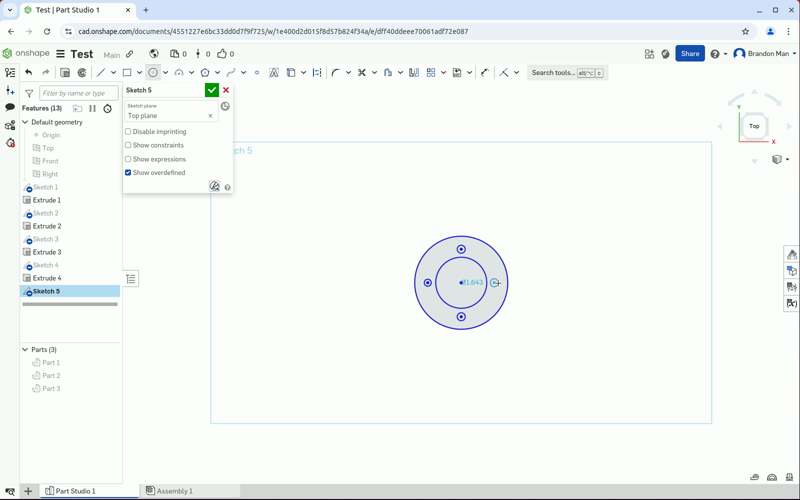
key(esc)
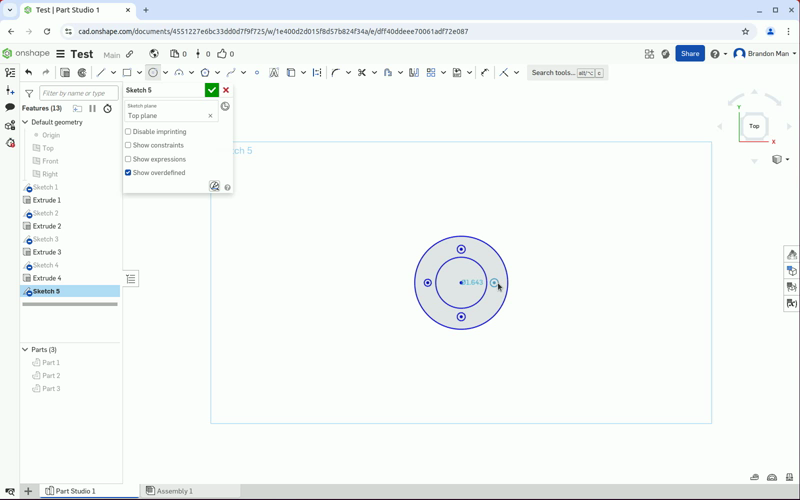
mouse_move(502, 274)
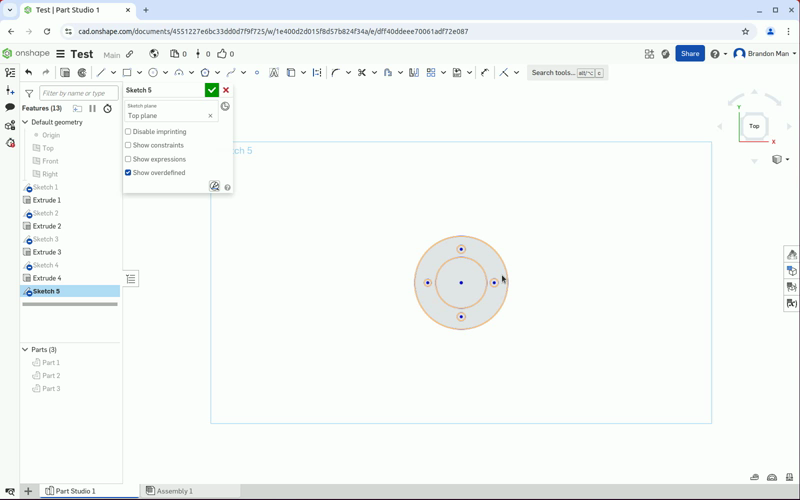
click(502, 274)
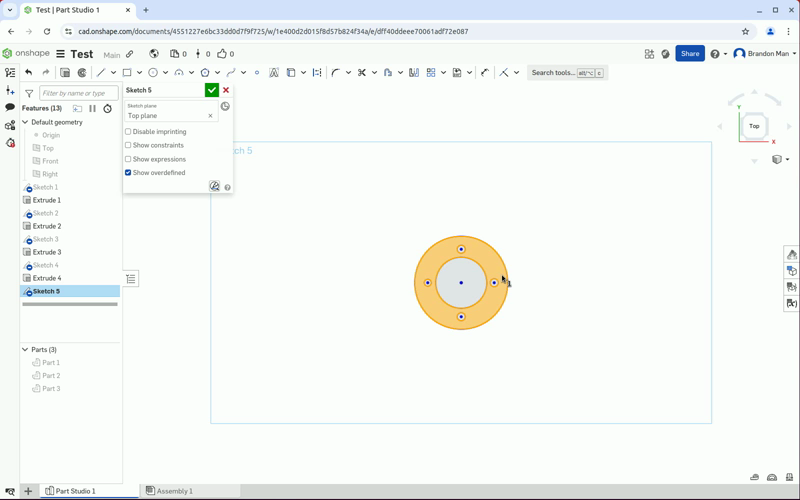
mouse_move(73, 352)
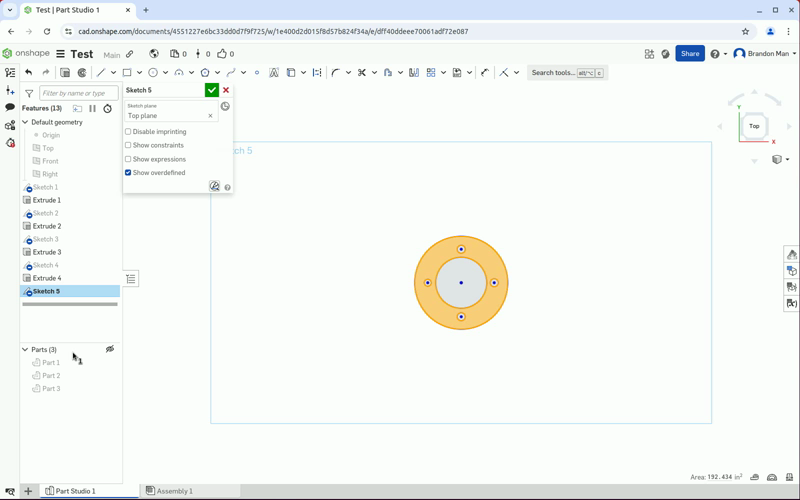
key(shift+y)
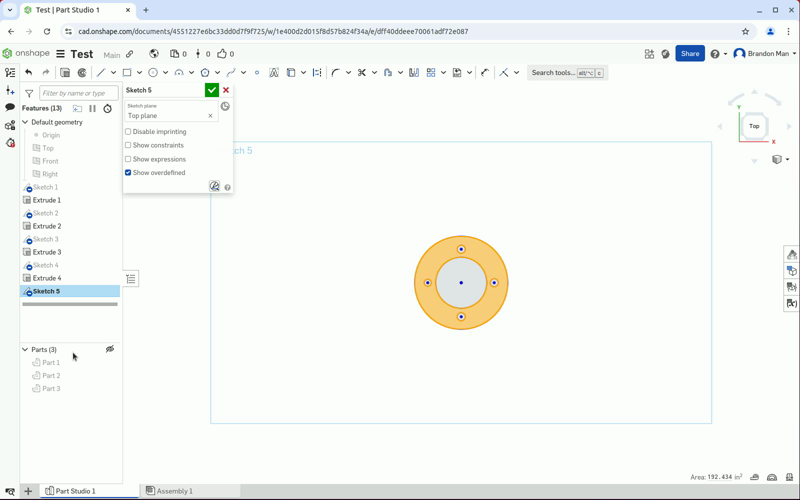
key(shift+e)
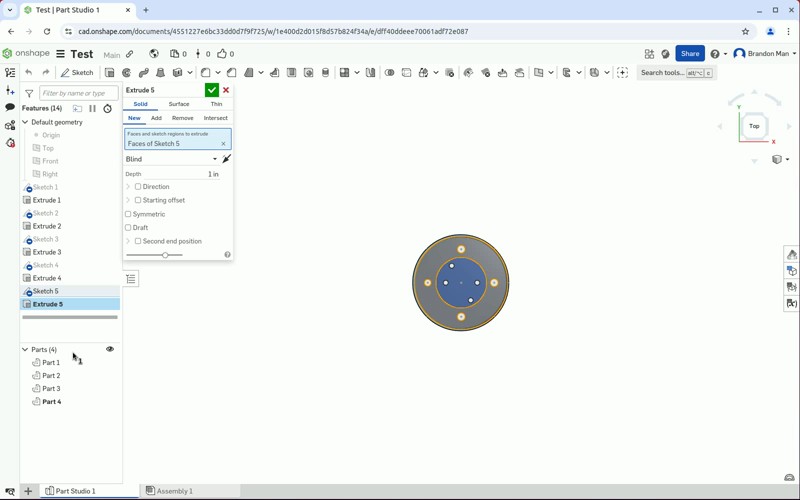
mouse_move(143, 106)
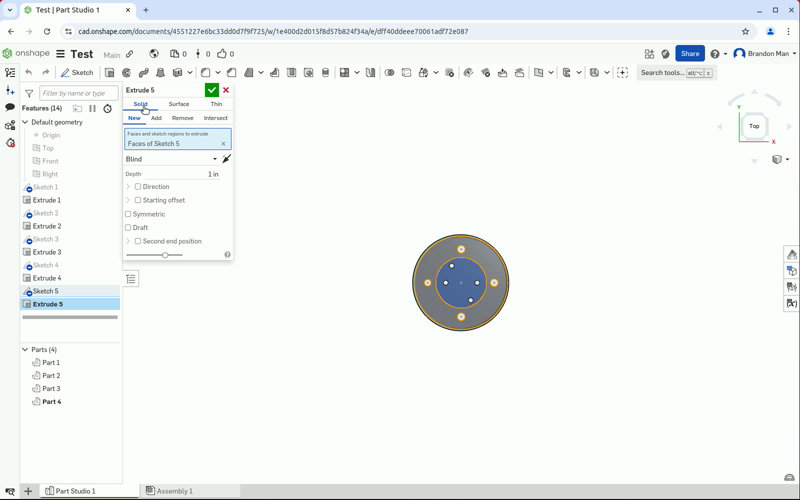
click(143, 106)
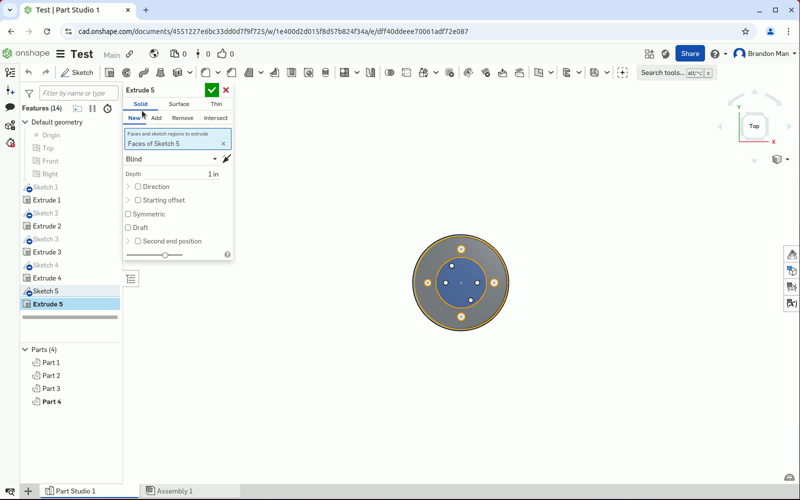
mouse_move(137, 120)
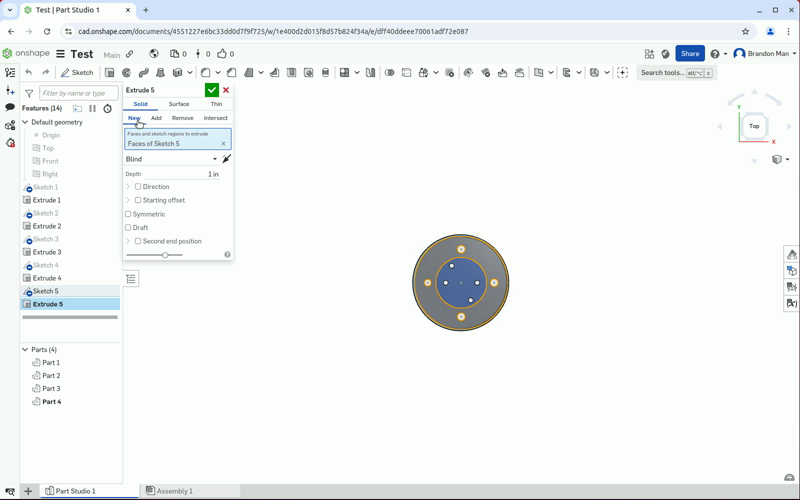
click(137, 120)
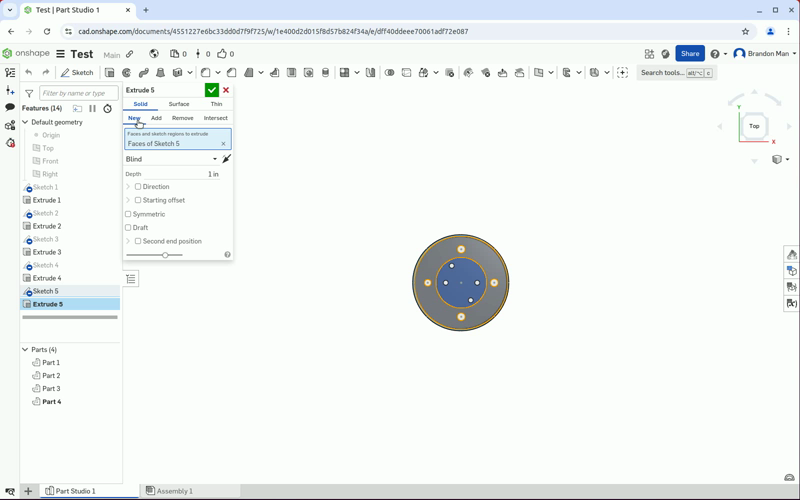
key(tab, 4)
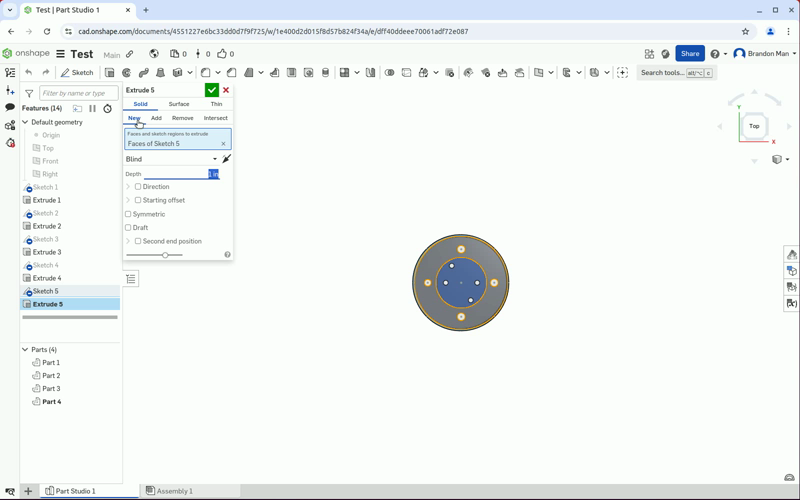
text(0.722)
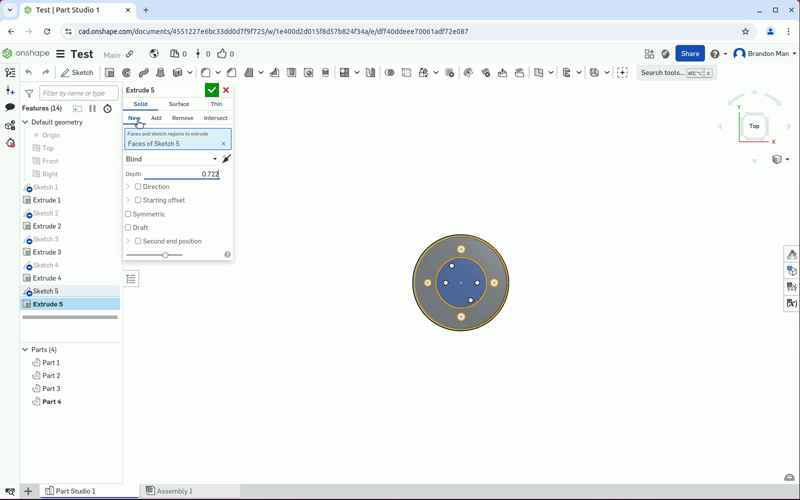
key(enter)
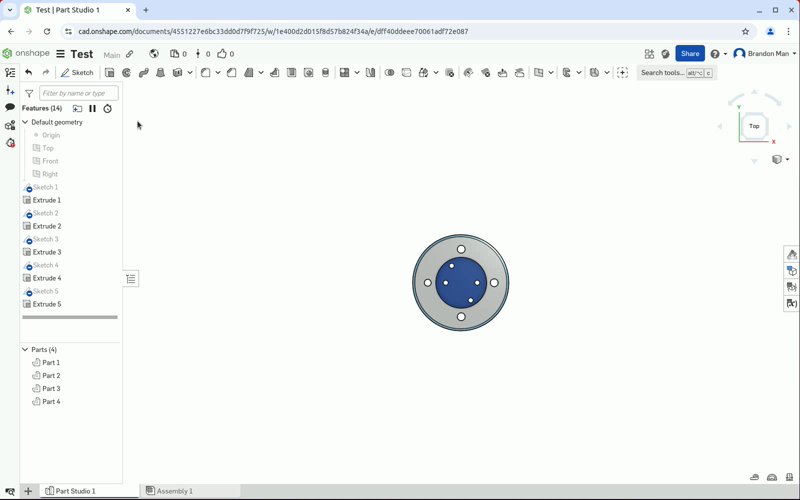
key(shift+h)
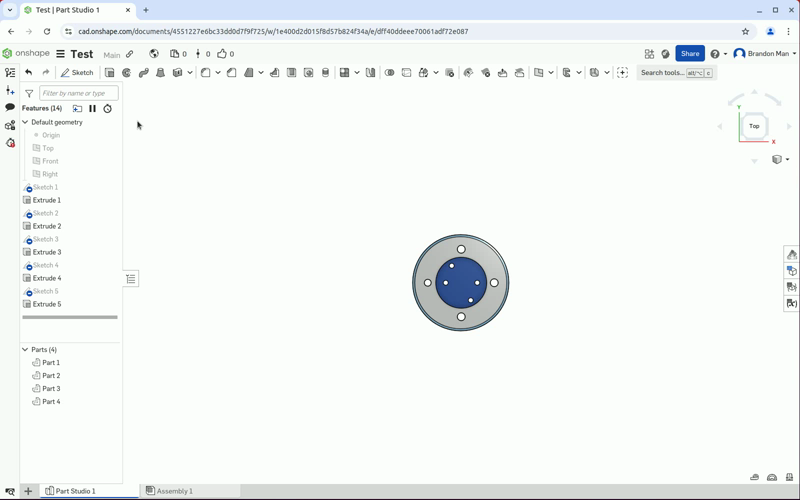
key(shift+h)
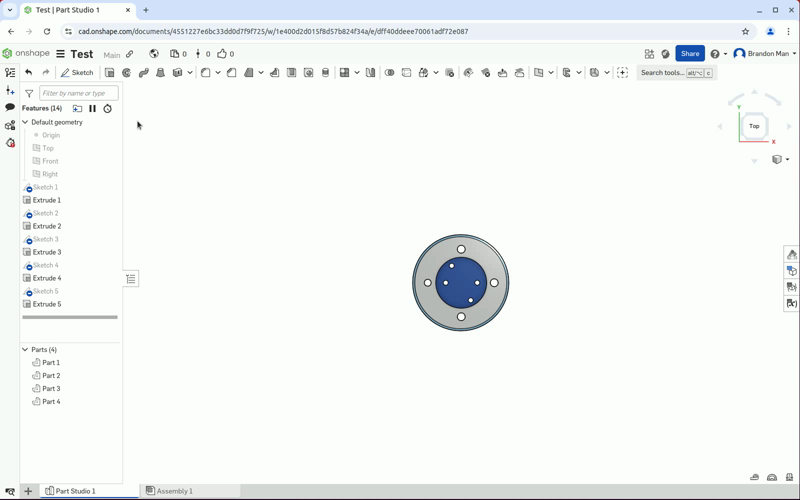
key(shift+7)
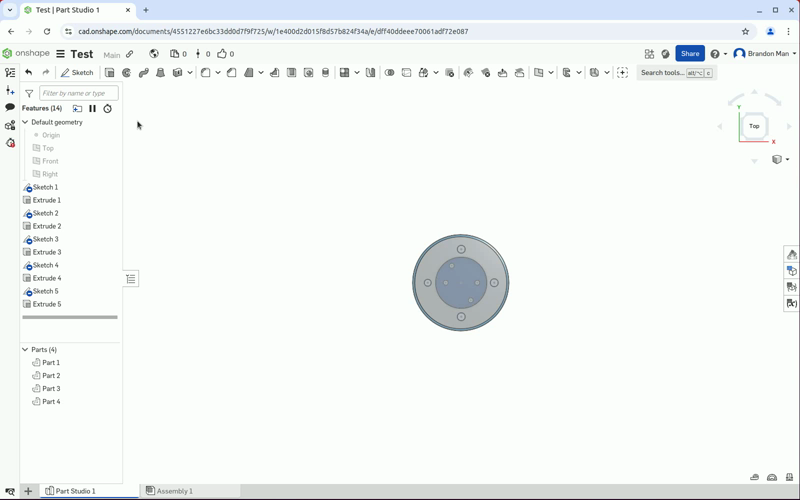
key(up, 3)
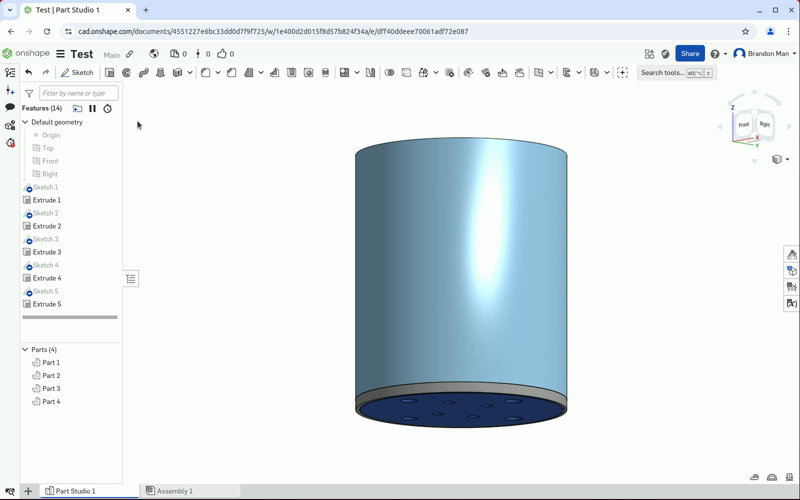
key(left, 3)
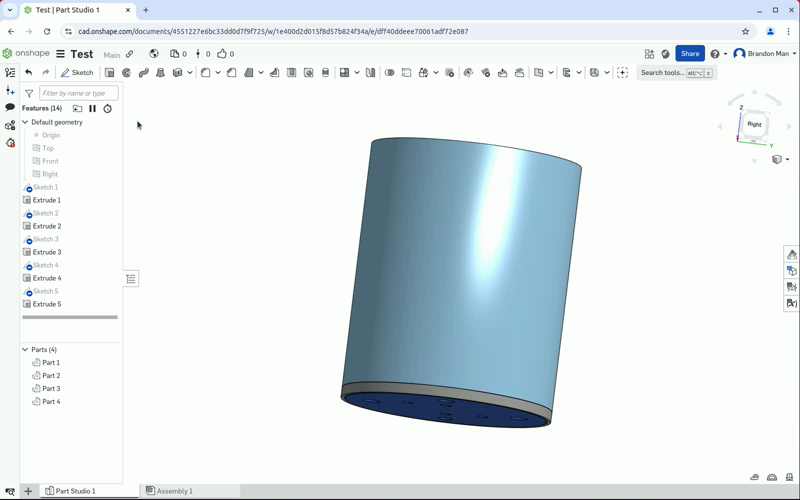
key(right, 3)
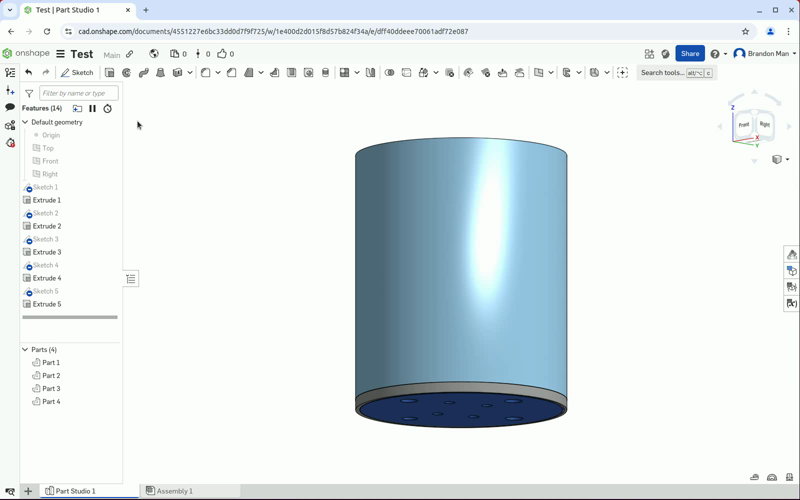
key(down, 3)
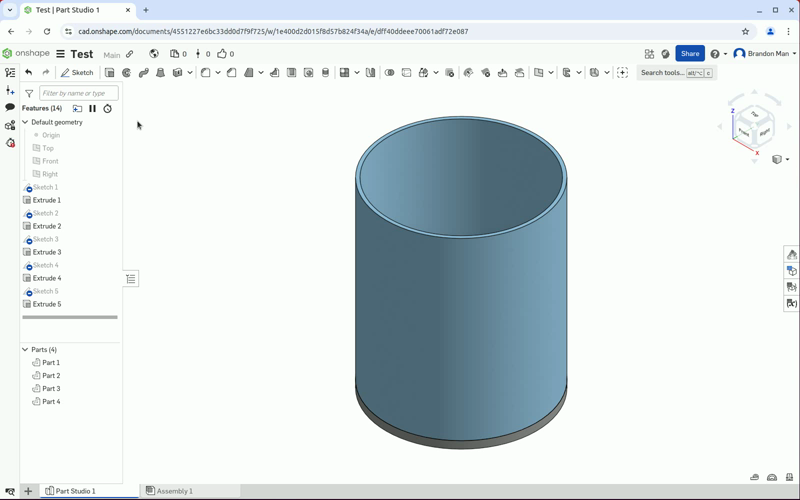
mouse_move(73, 189)
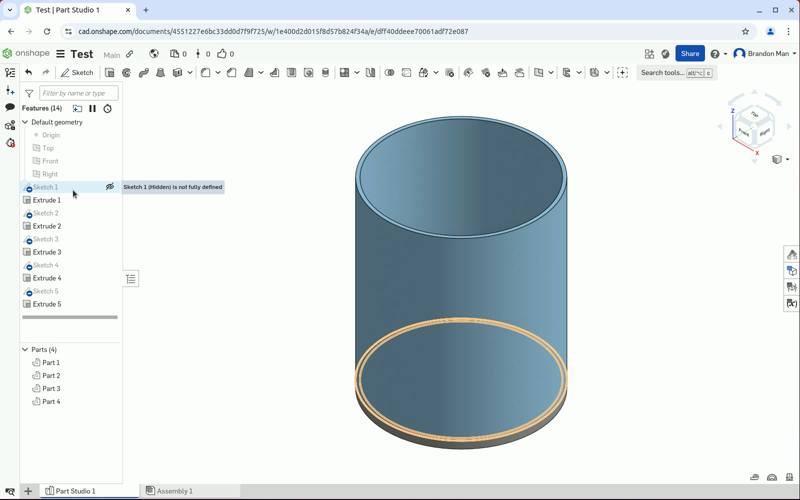
click(73, 189)